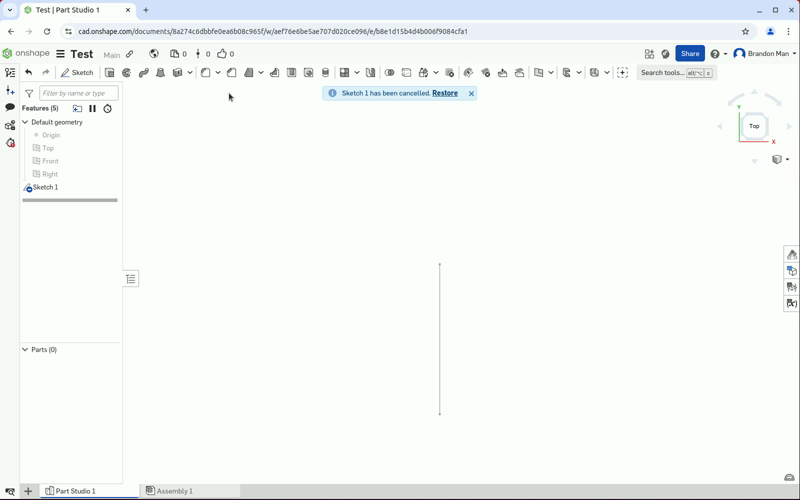
key(shift+h)
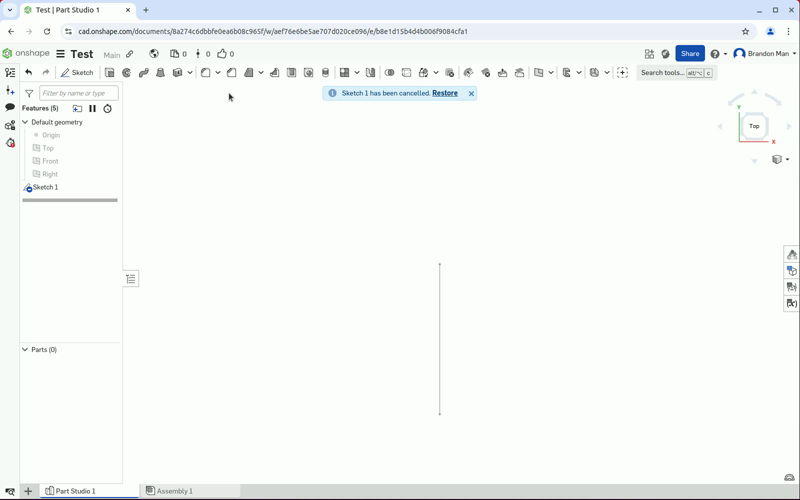
key(shift+s)
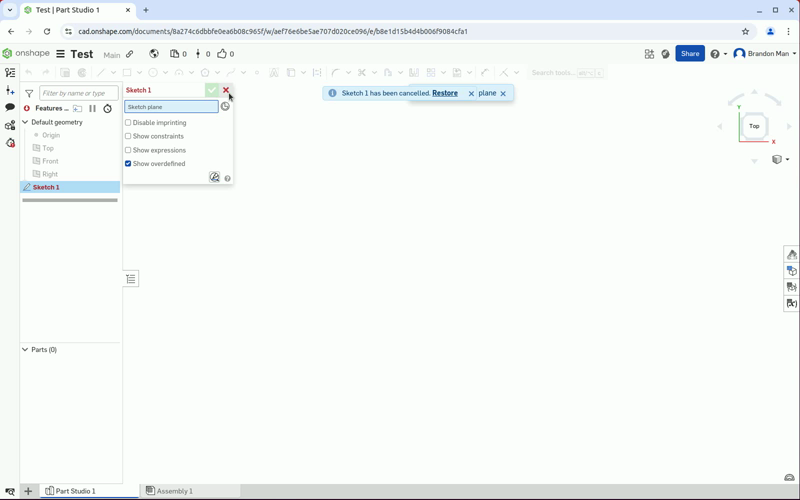
mouse_move(73, 150)
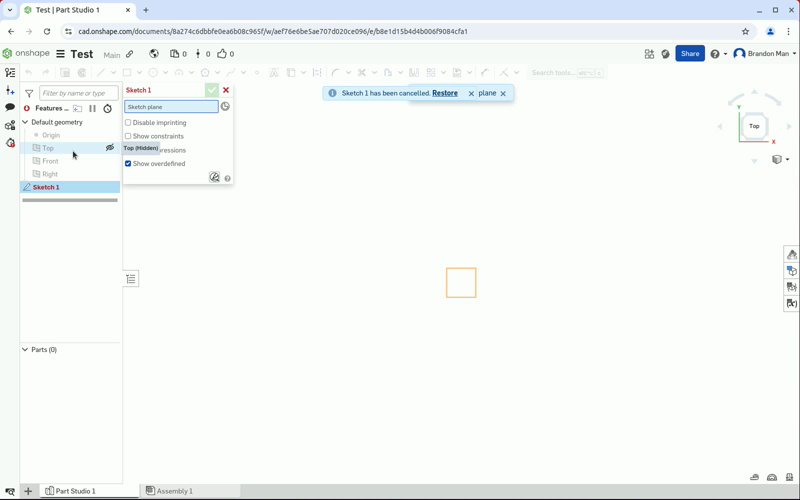
click(73, 150)
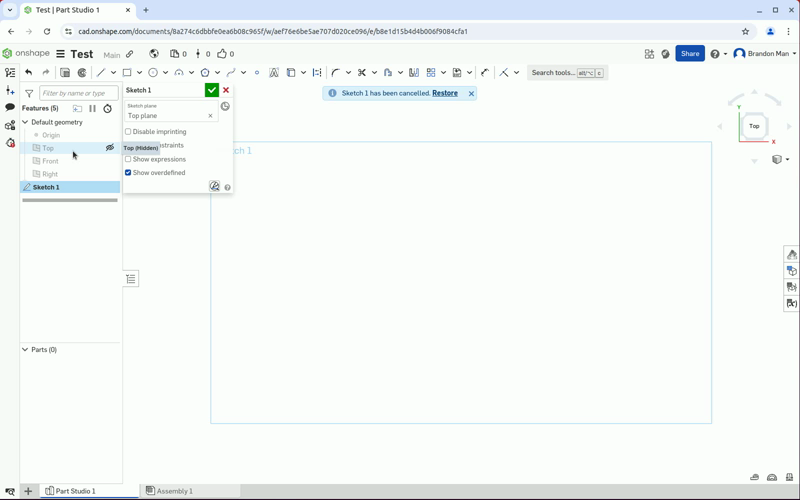
mouse_move(73, 352)
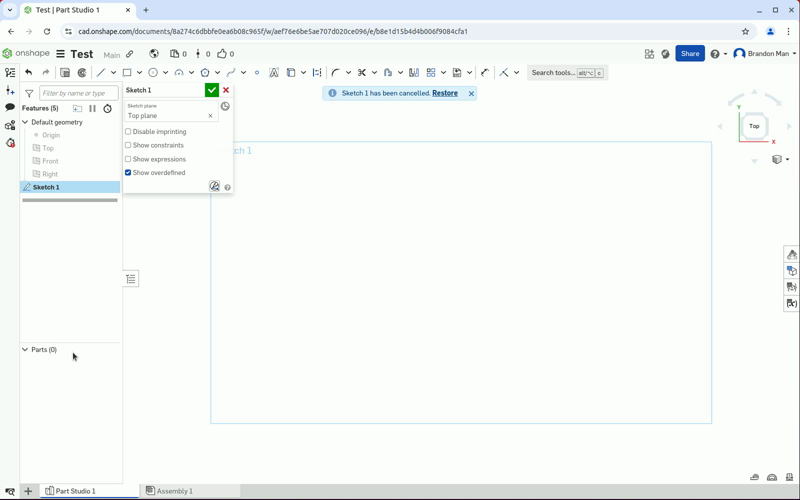
key(y)
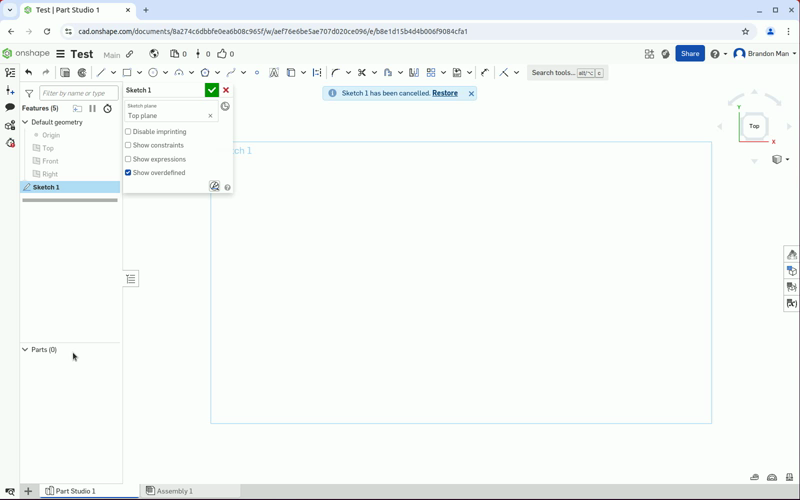
key(l)
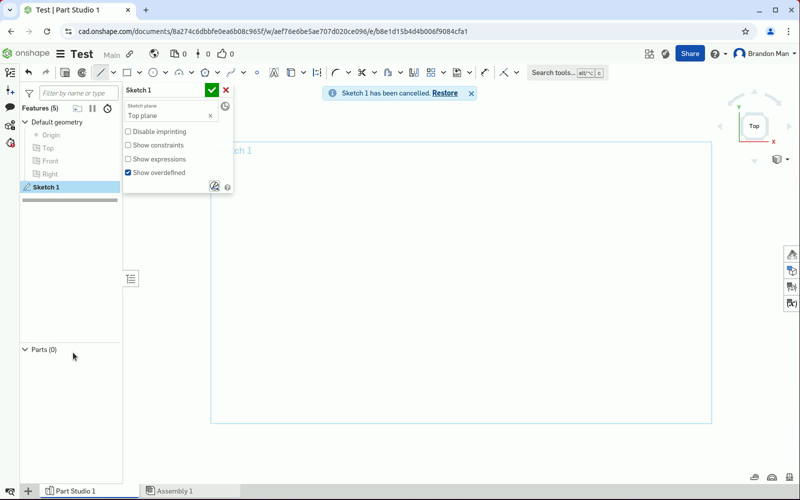
key_down(shift)
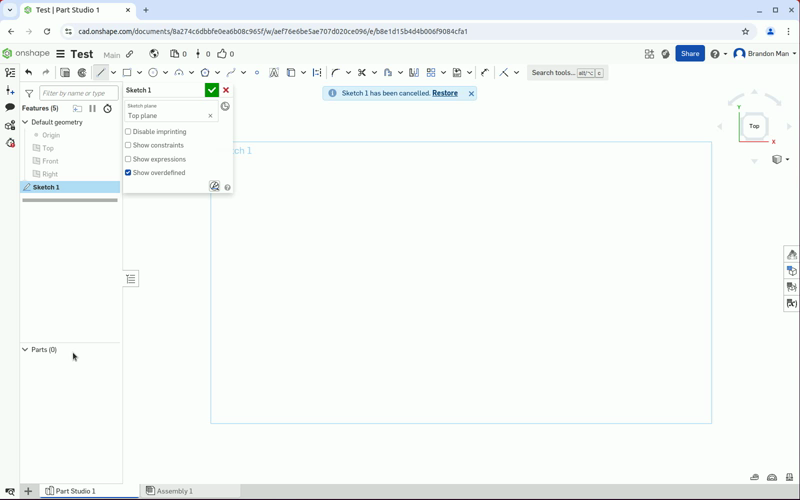
mouse_move(351, 335)
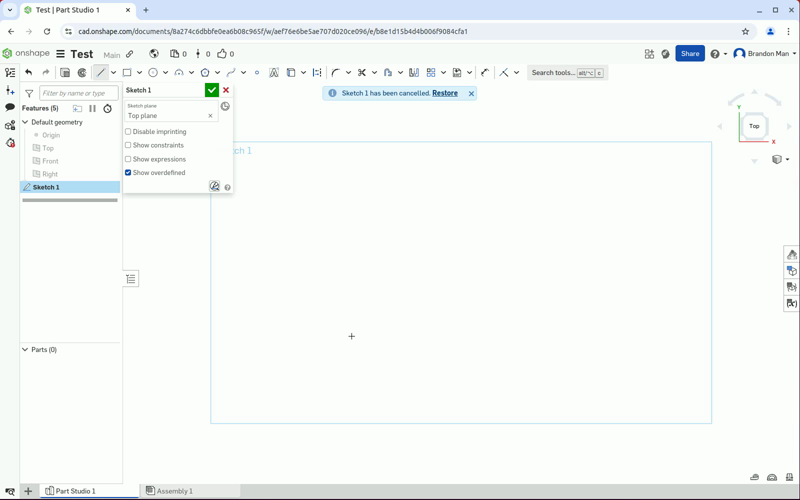
click(351, 335)
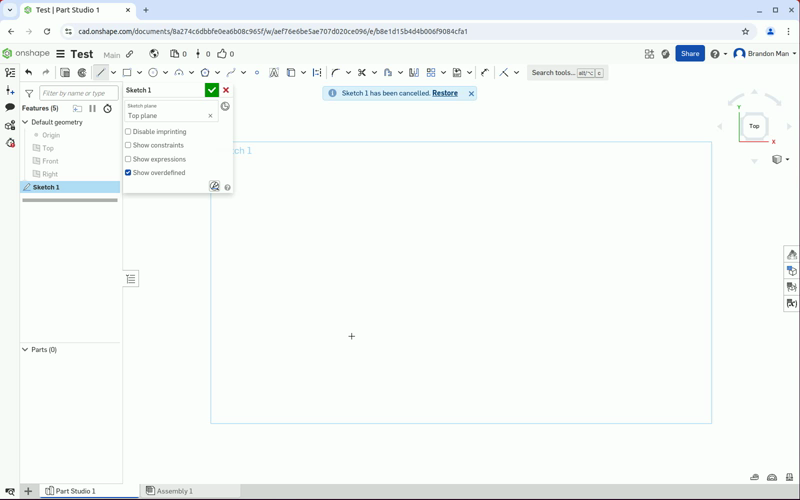
key_up(shift)
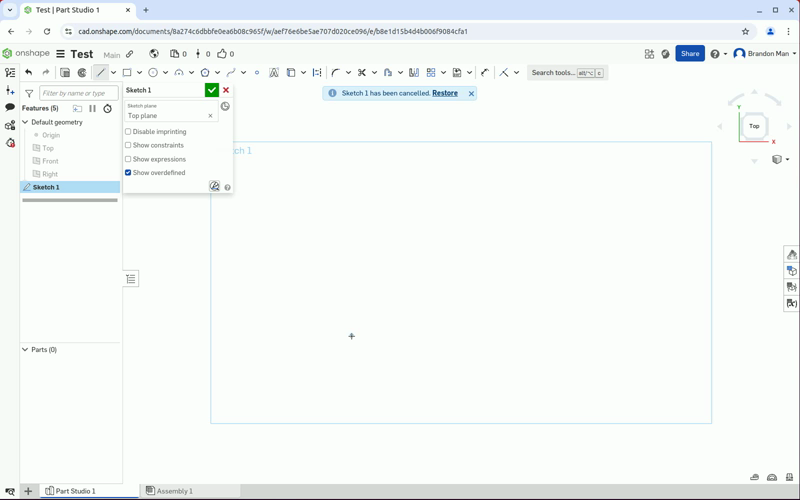
key_down(shift)
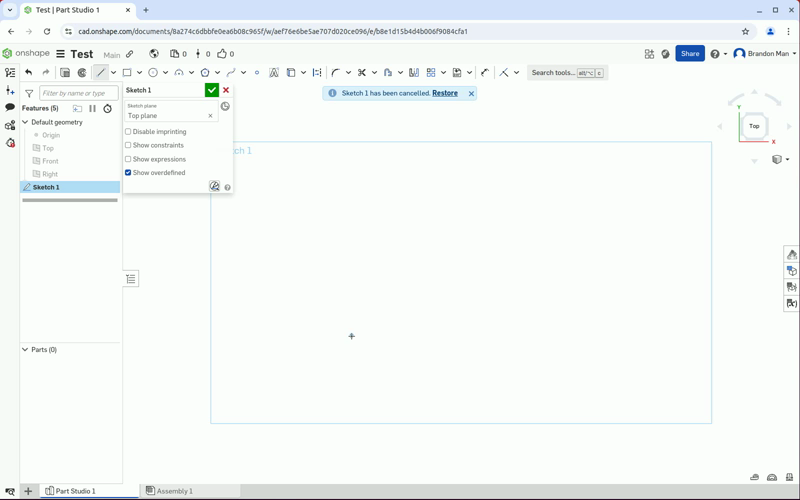
mouse_move(569, 335)
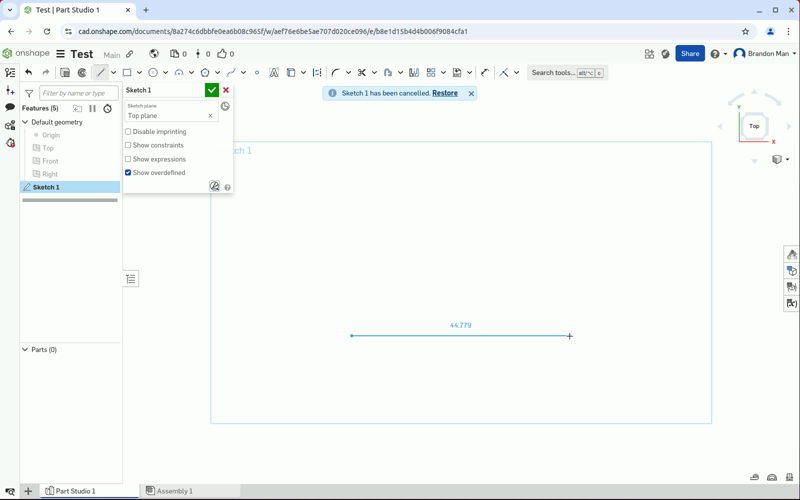
click(569, 335)
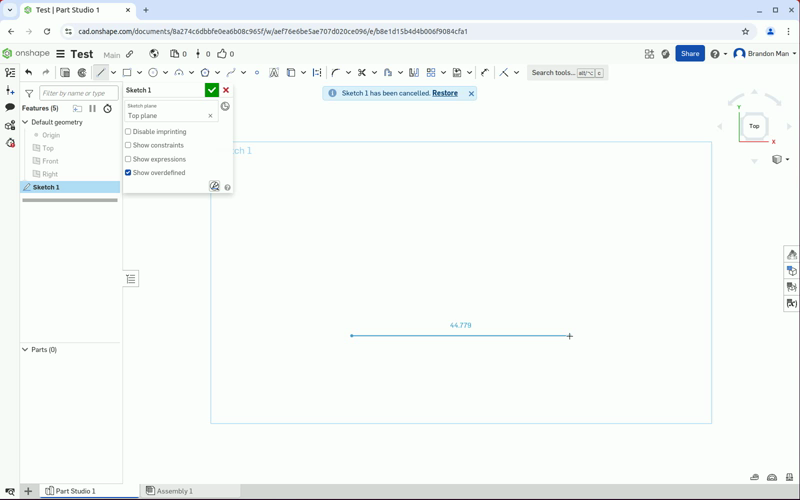
key_up(shift)
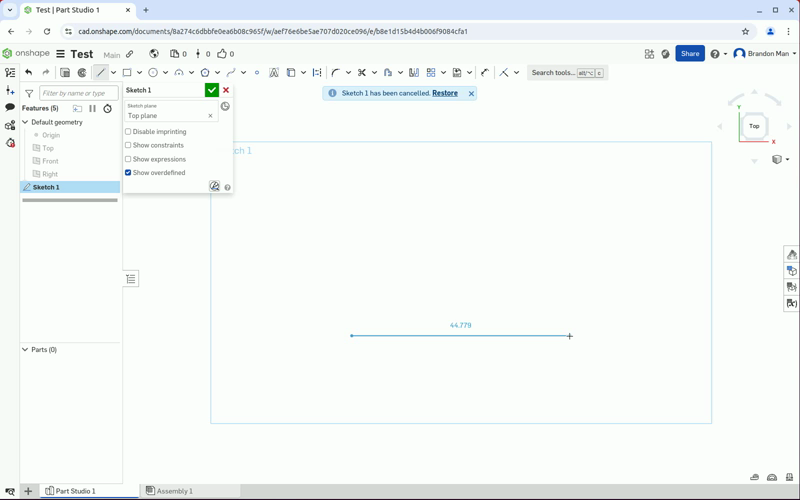
key_down(shift)
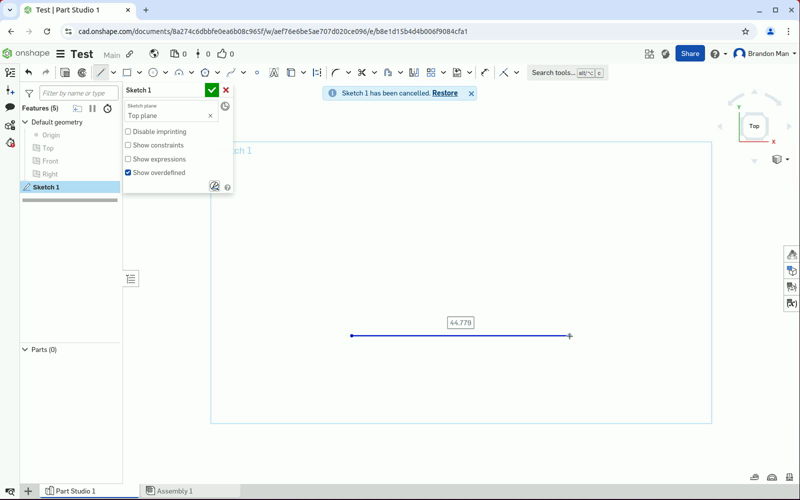
mouse_move(569, 230)
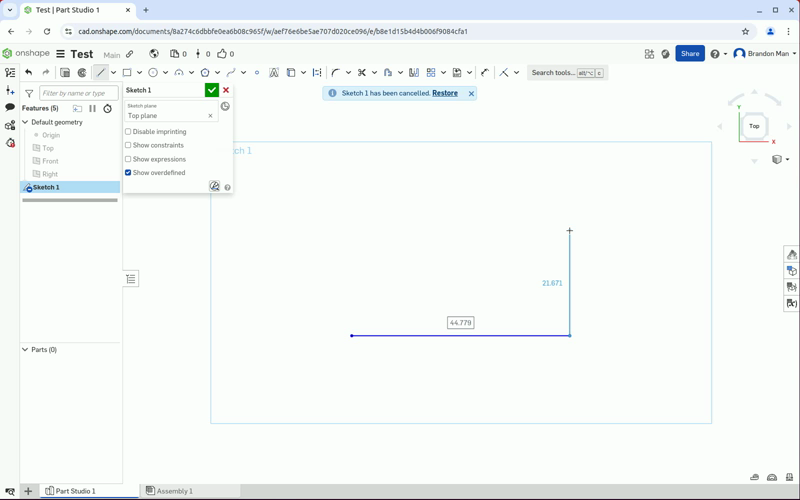
click(569, 230)
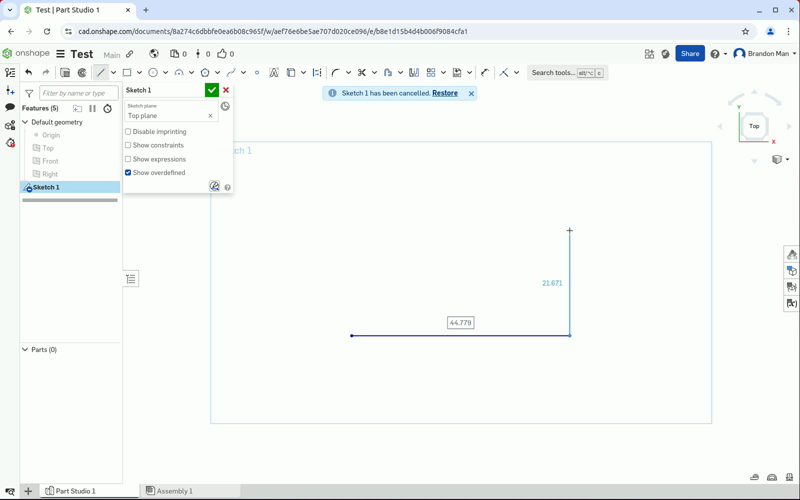
key_up(shift)
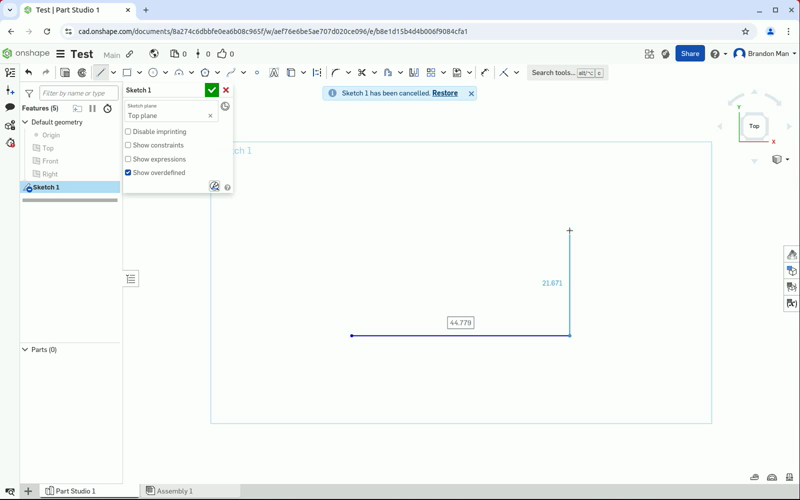
key_down(shift)
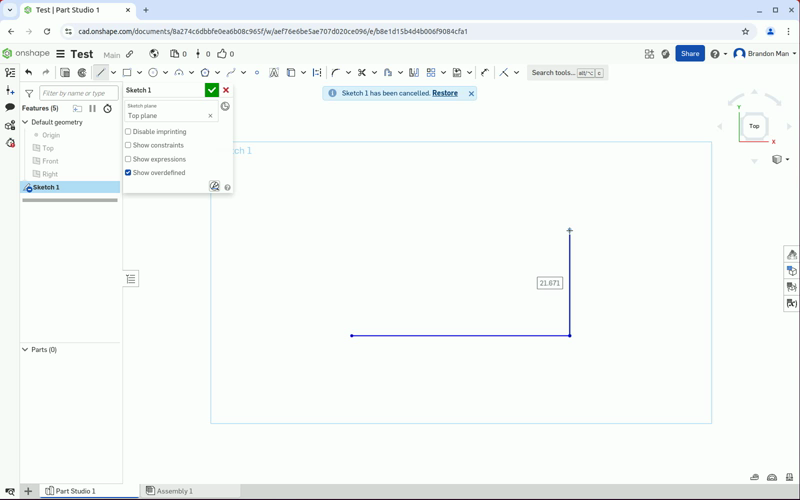
mouse_move(351, 230)
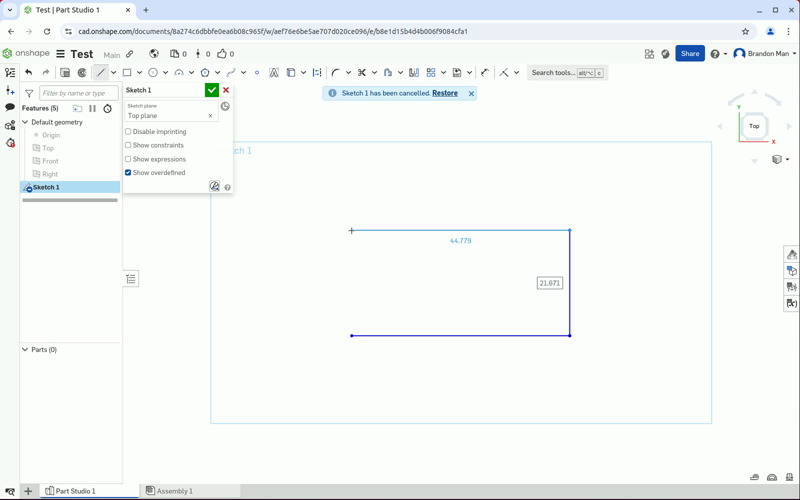
click(351, 230)
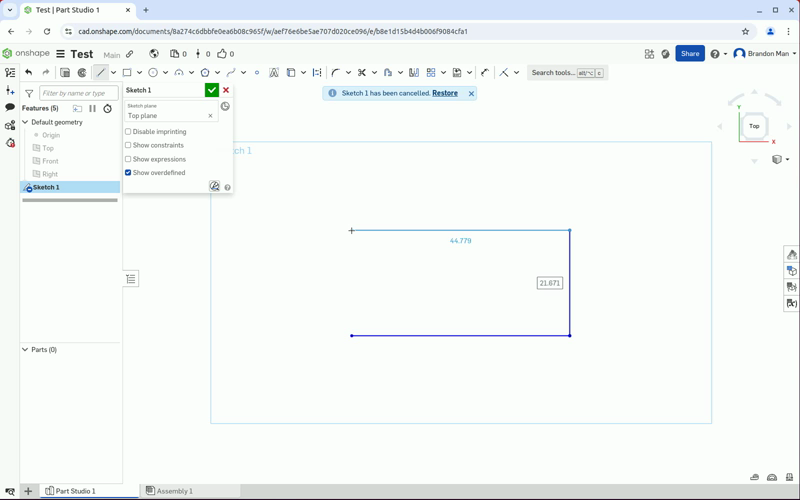
key_up(shift)
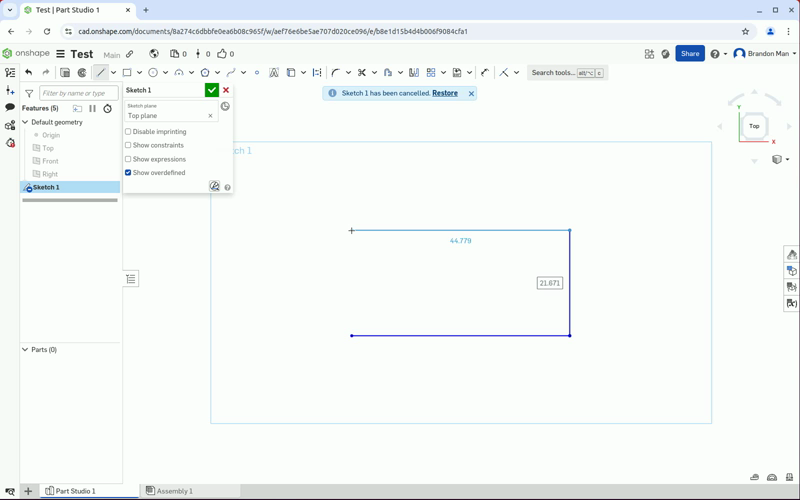
key_down(shift)
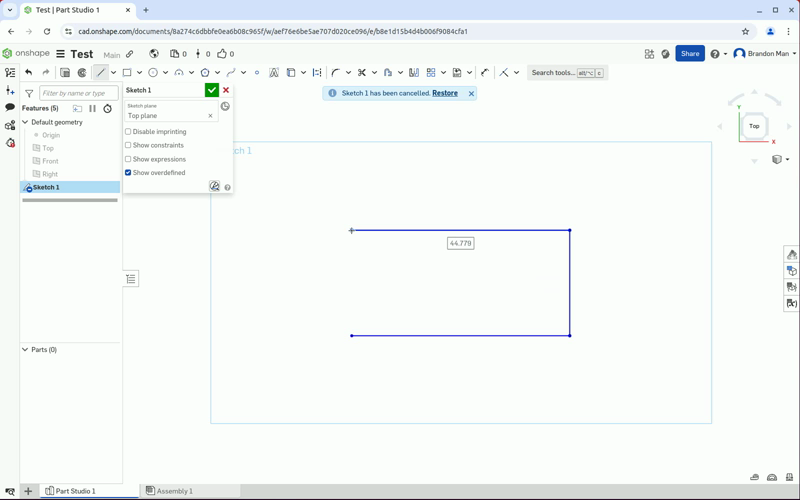
mouse_move(351, 335)
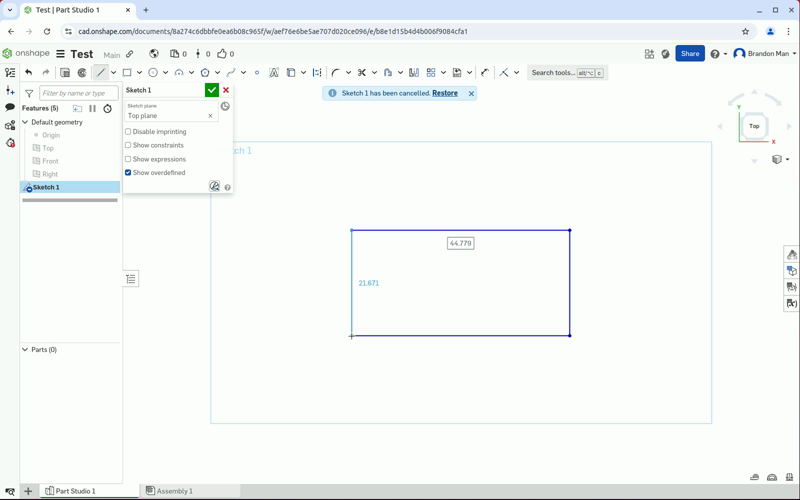
key_up(shift)
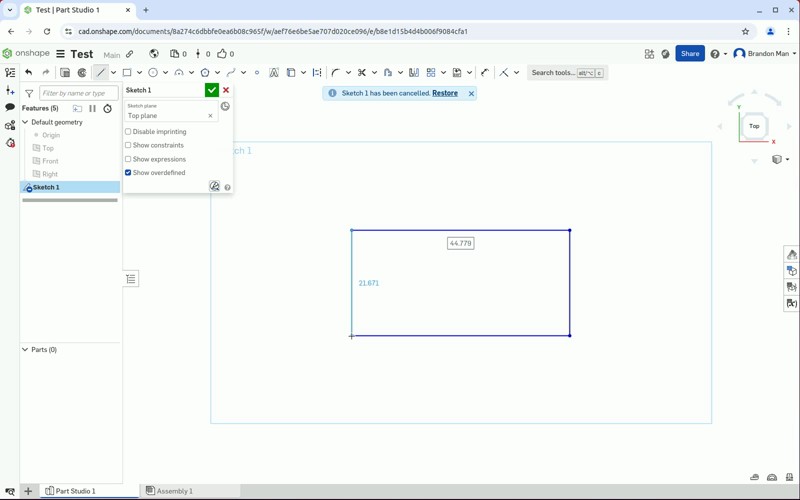
click(351, 335)
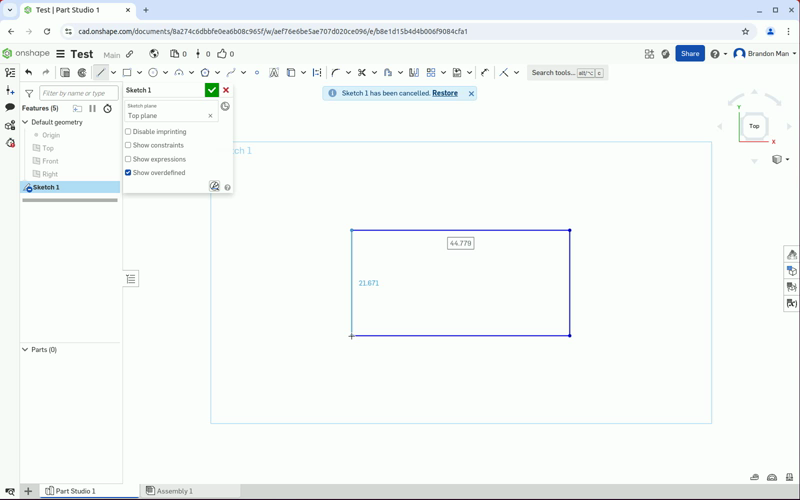
key(esc)
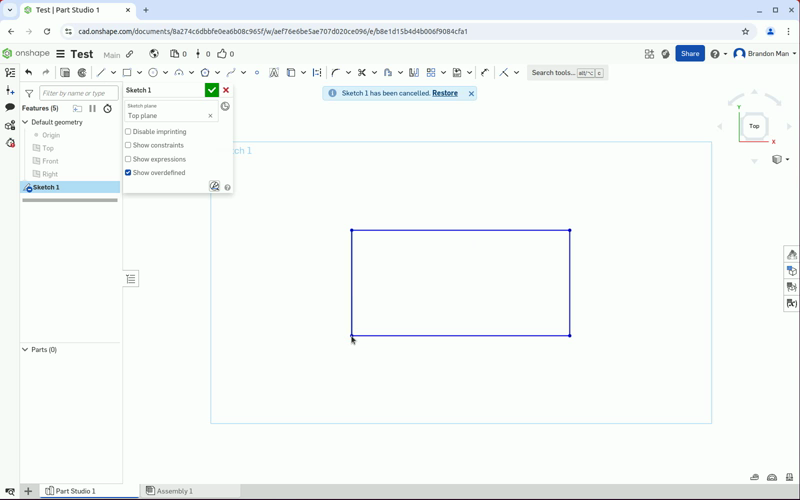
mouse_move(488, 283)
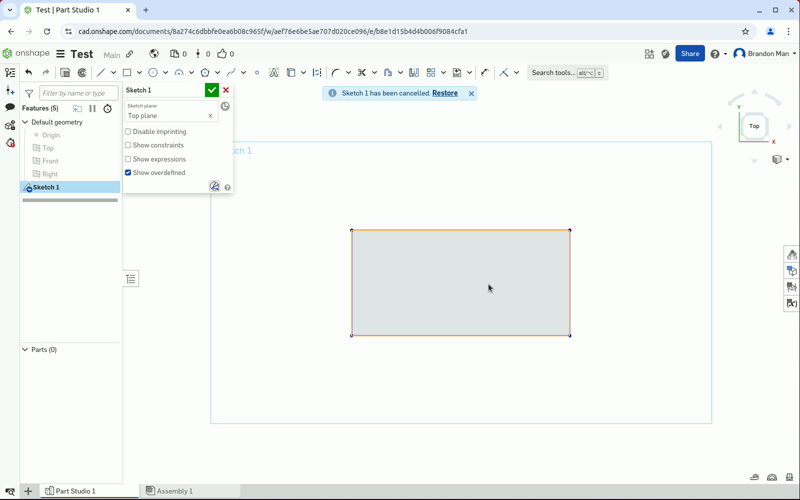
click(488, 283)
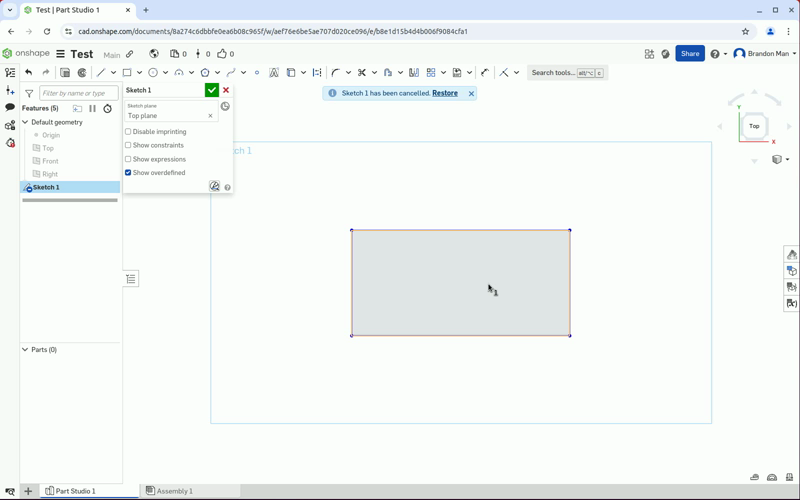
mouse_move(73, 352)
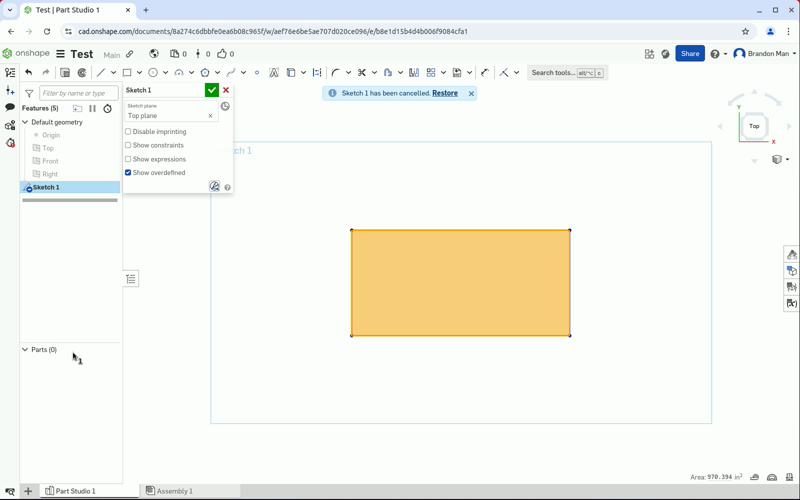
key(shift+y)
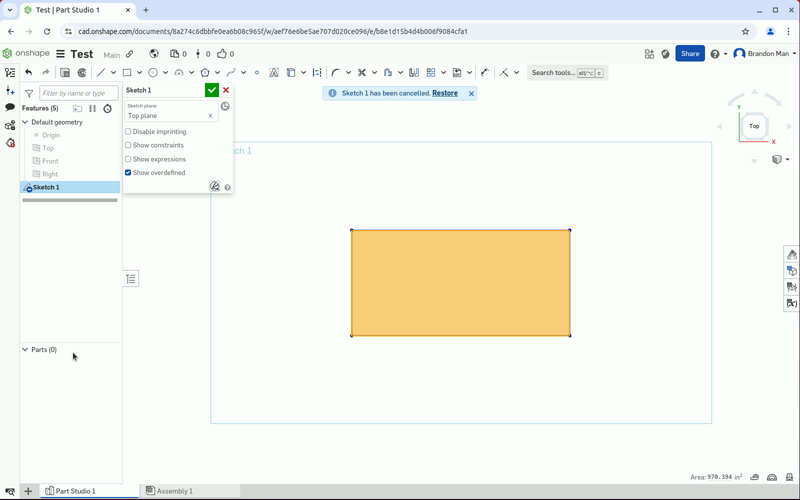
key(shift+e)
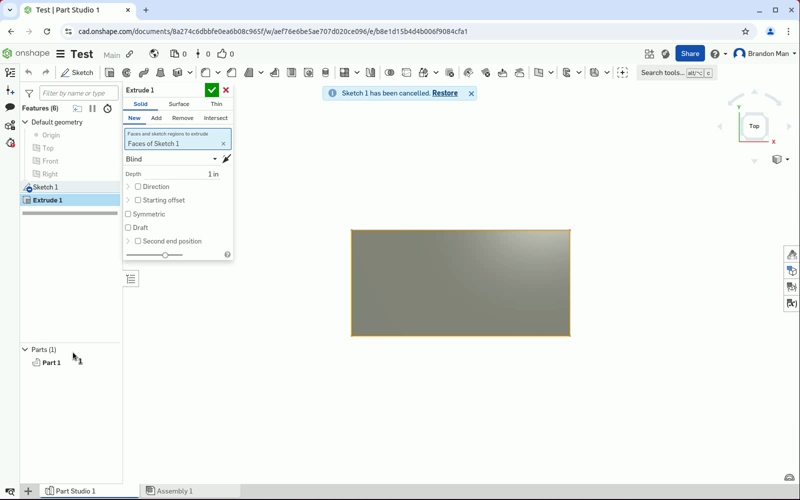
mouse_move(143, 106)
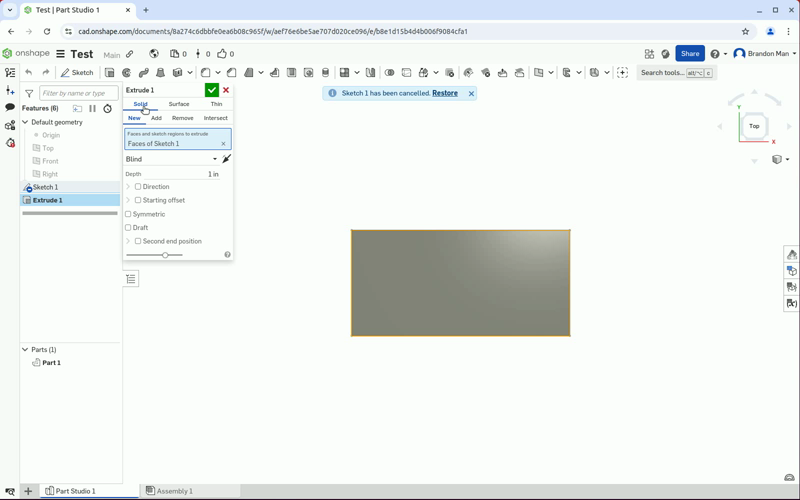
click(143, 106)
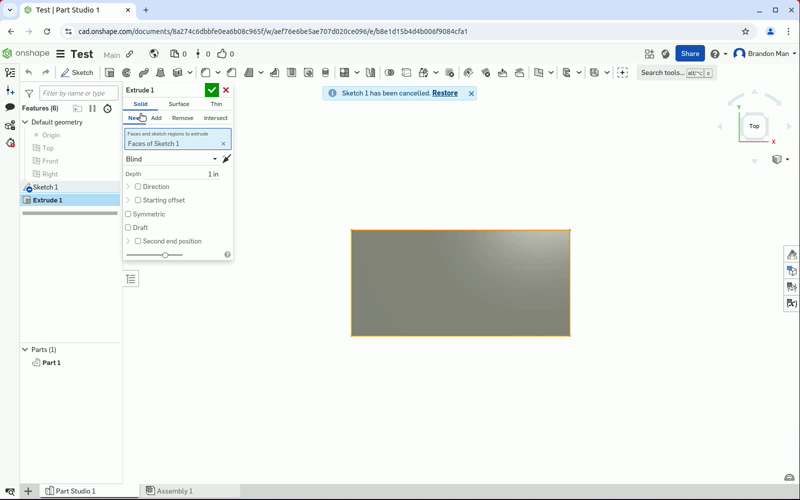
mouse_move(137, 120)
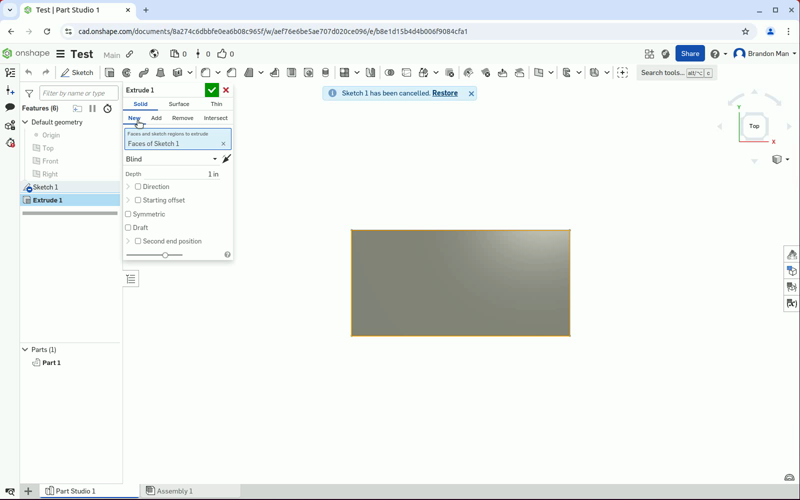
click(137, 120)
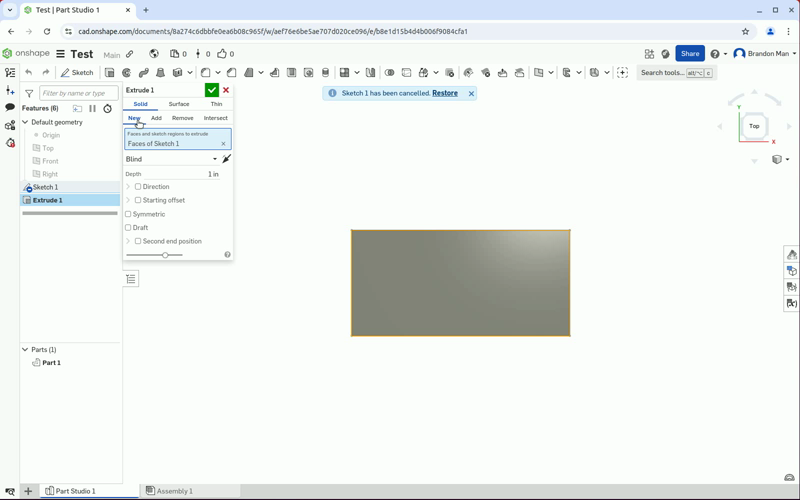
key(tab, 4)
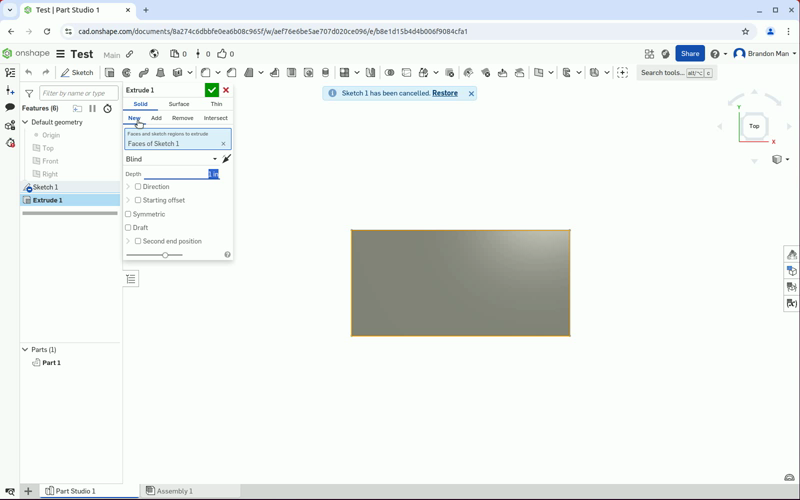
text(4.574)
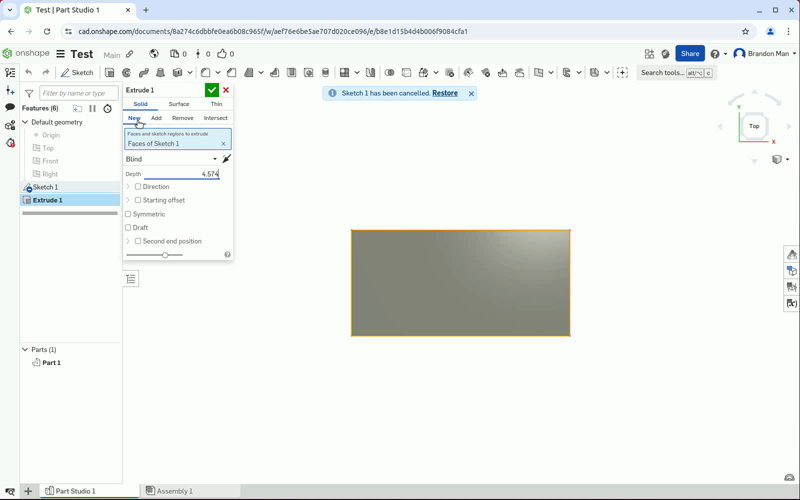
key(enter)
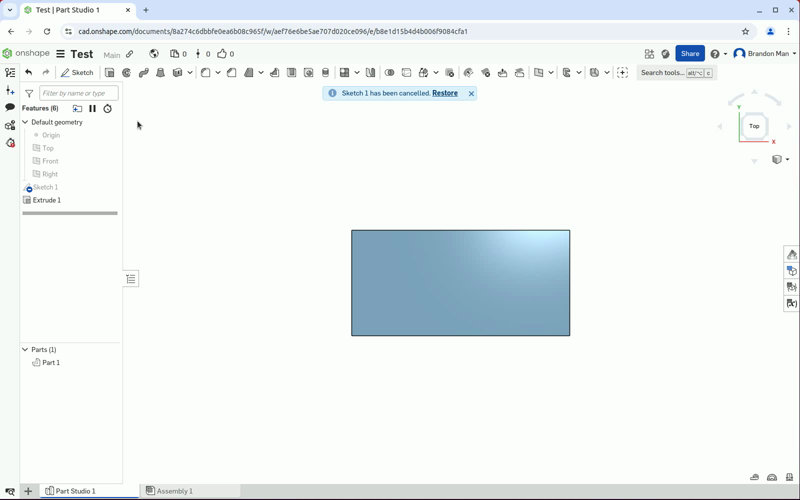
key(shift+h)
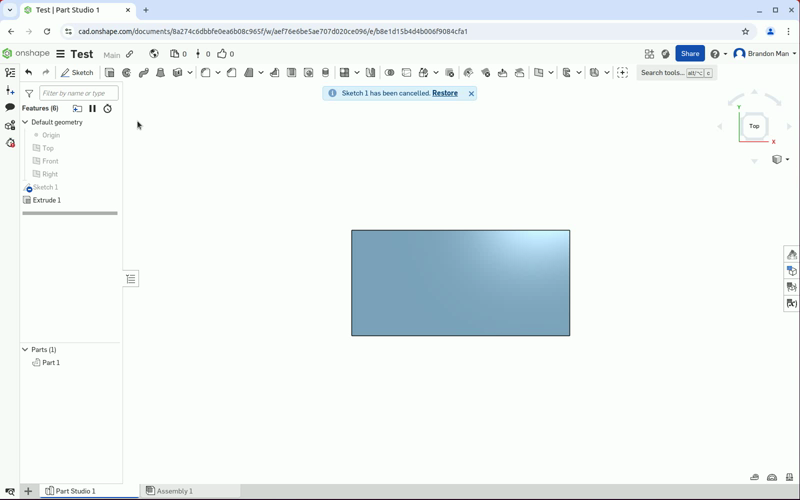
key(shift+h)
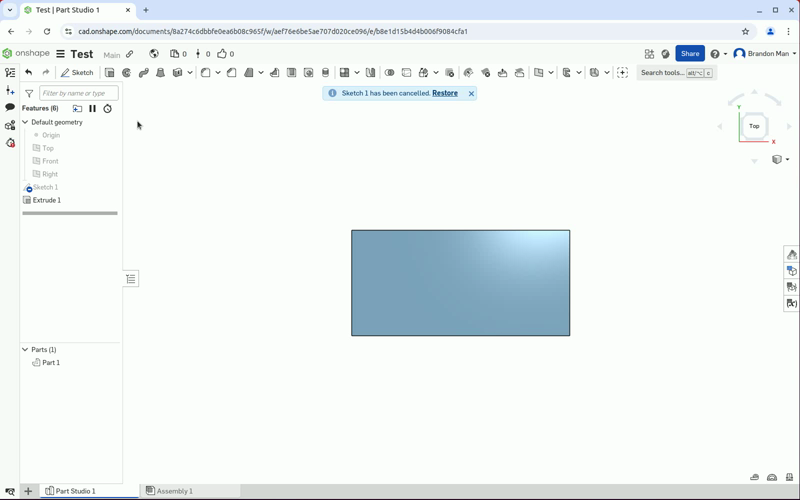
mouse_move(73, 189)
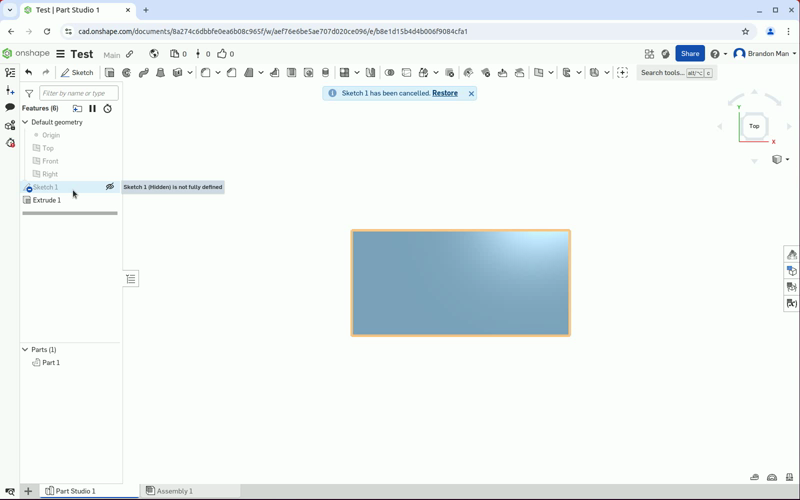
click(73, 189)
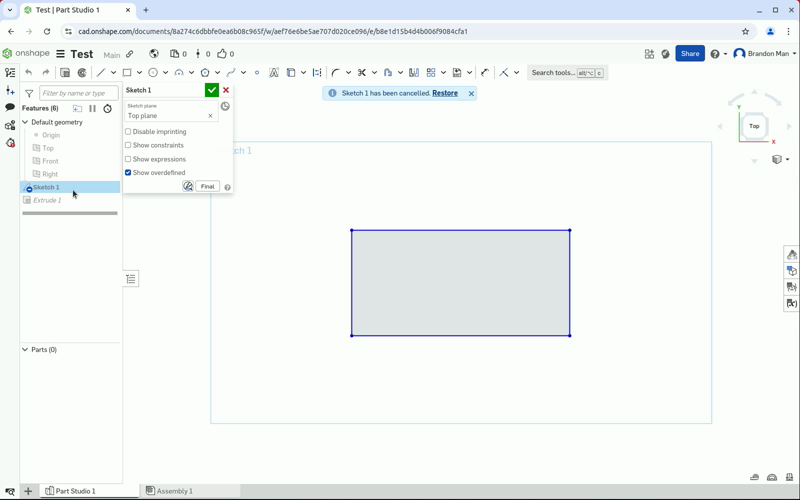
mouse_move(229, 92)
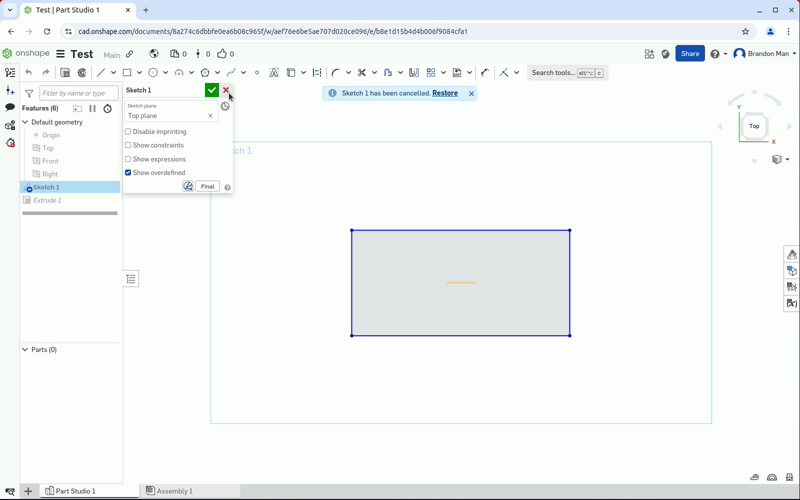
click(229, 92)
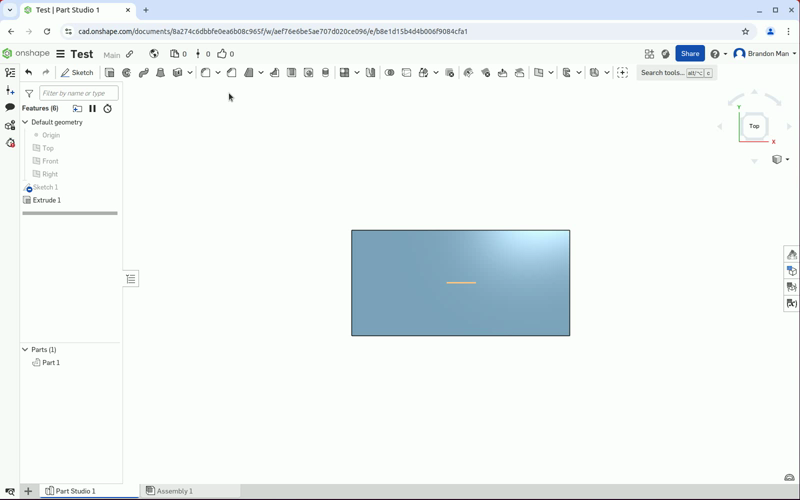
mouse_move(73, 352)
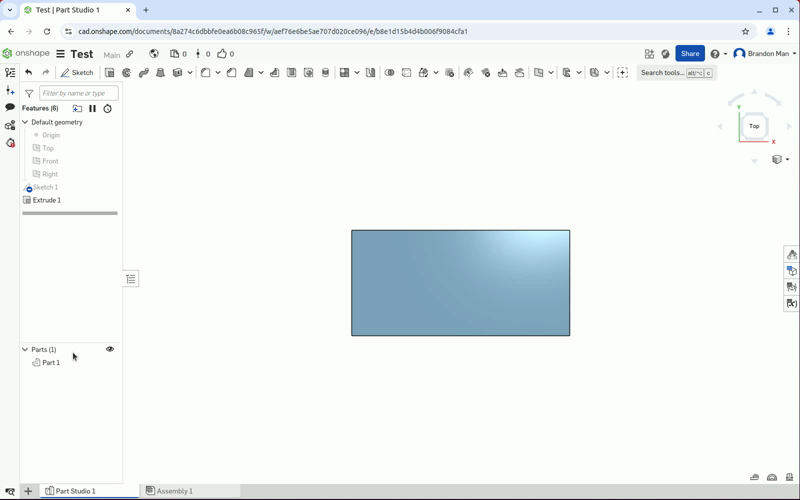
key(y)
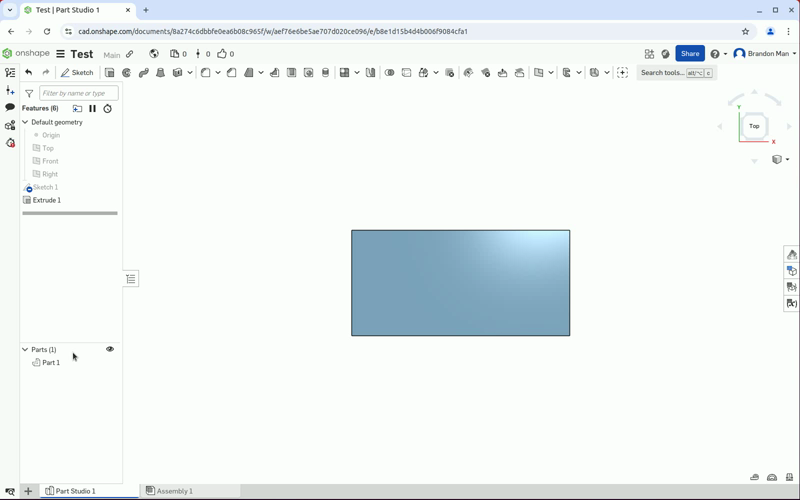
key(shift+p)
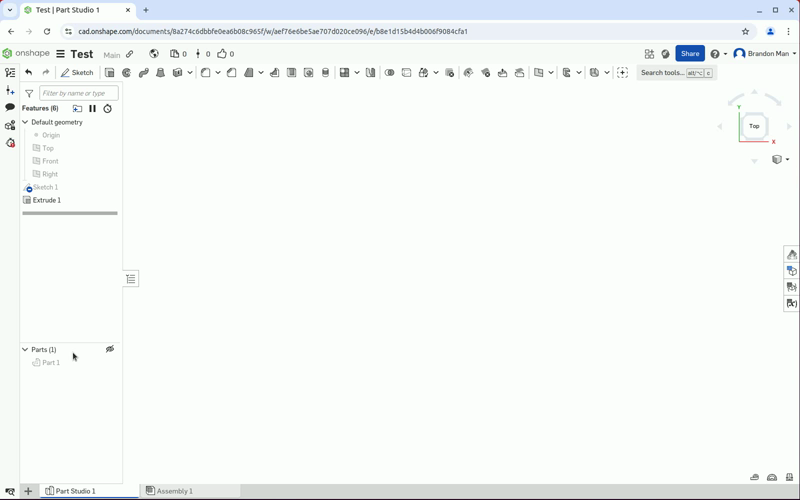
key(space)
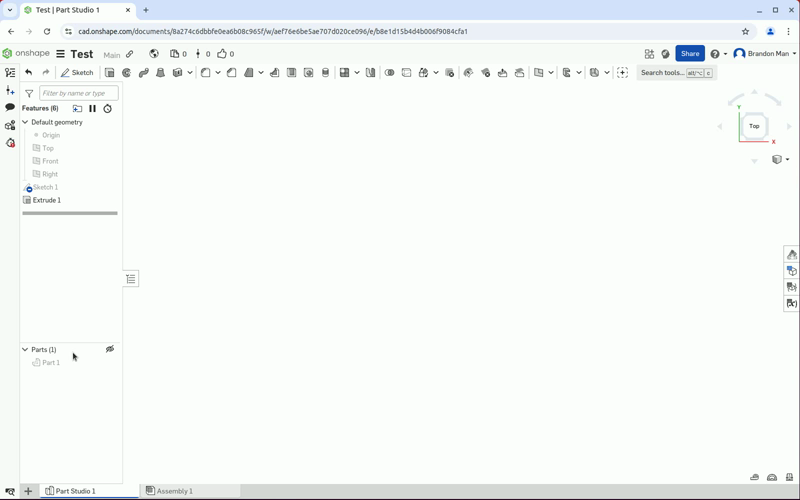
key_down(shift)
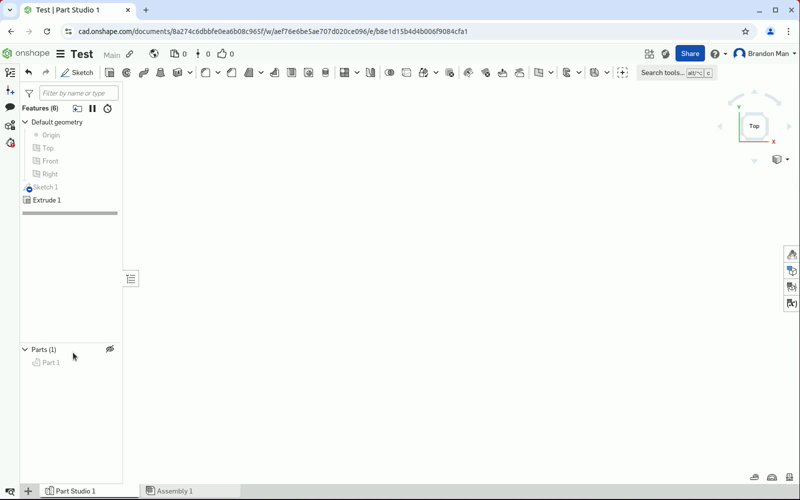
key(up)
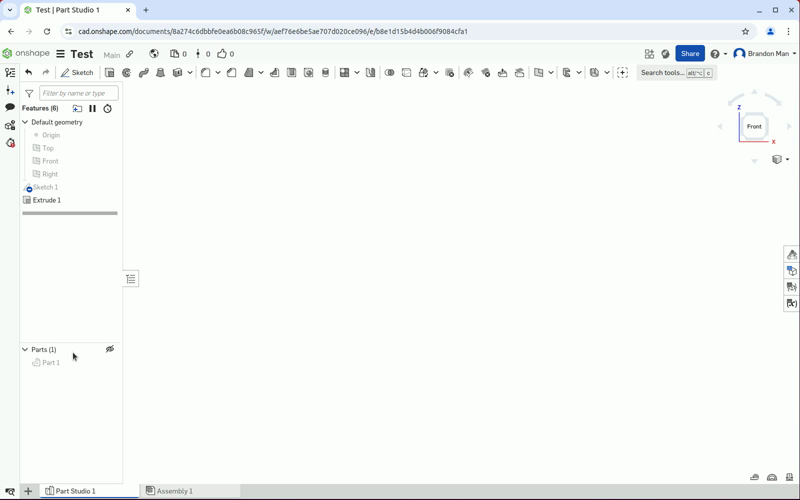
key_up(shift)
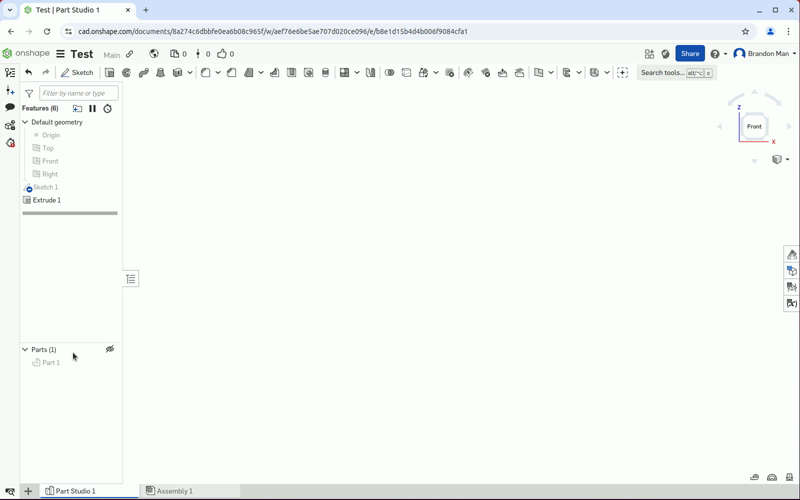
key(space)
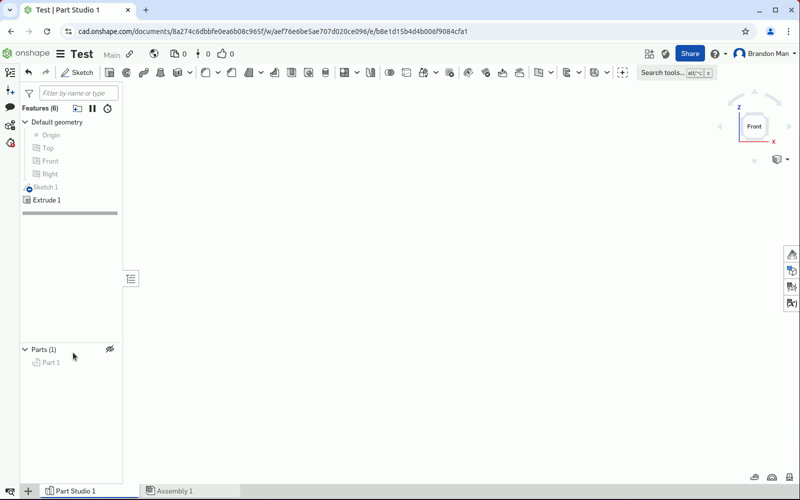
key_down(shift)
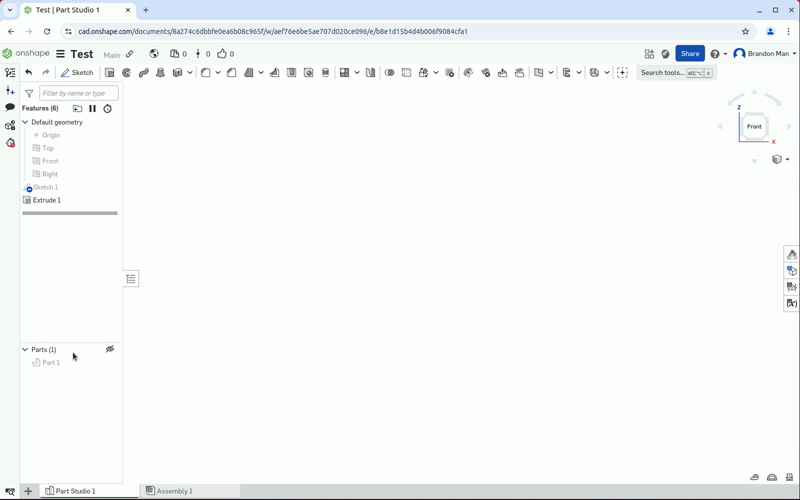
key(left)
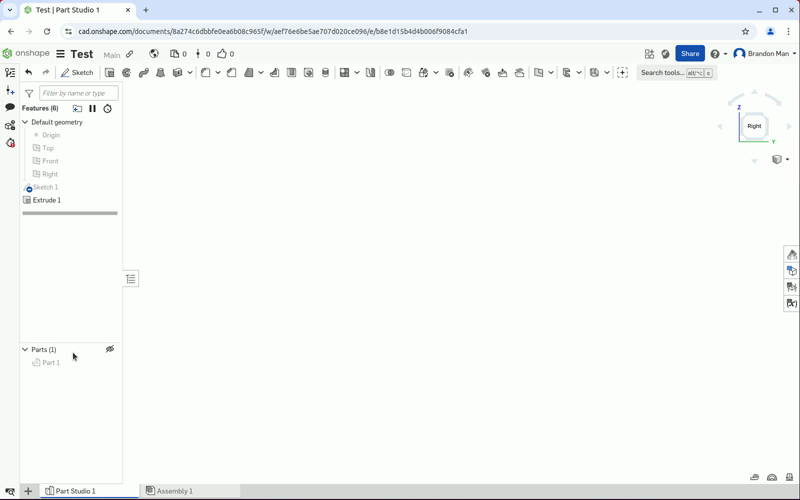
key_up(shift)
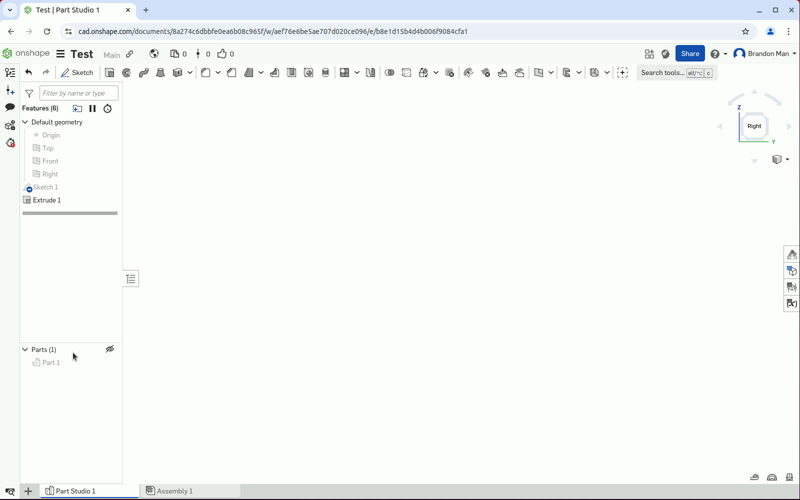
mouse_move(73, 352)
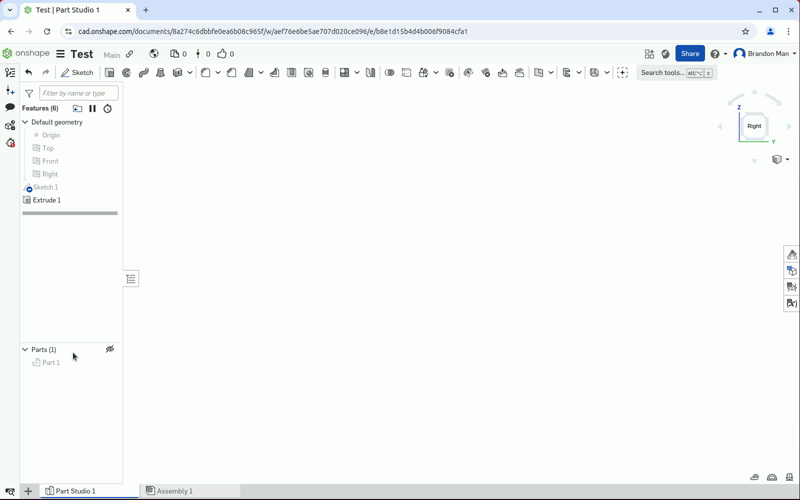
key(shift+y)
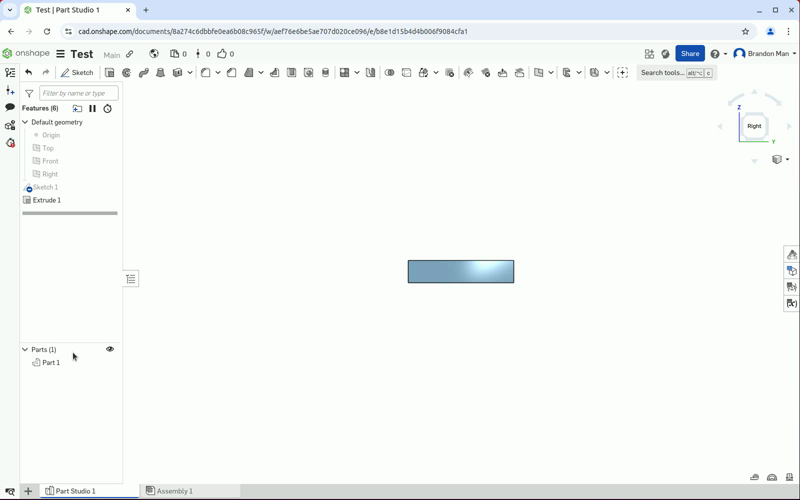
mouse_move(541, 75)
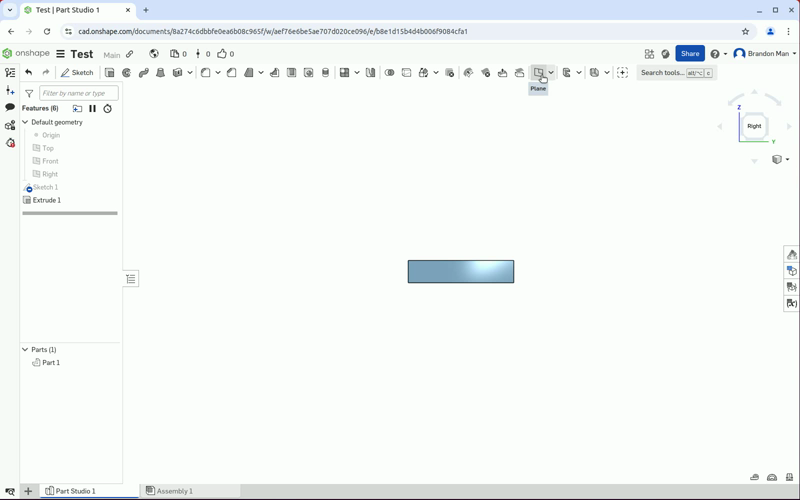
click(541, 75)
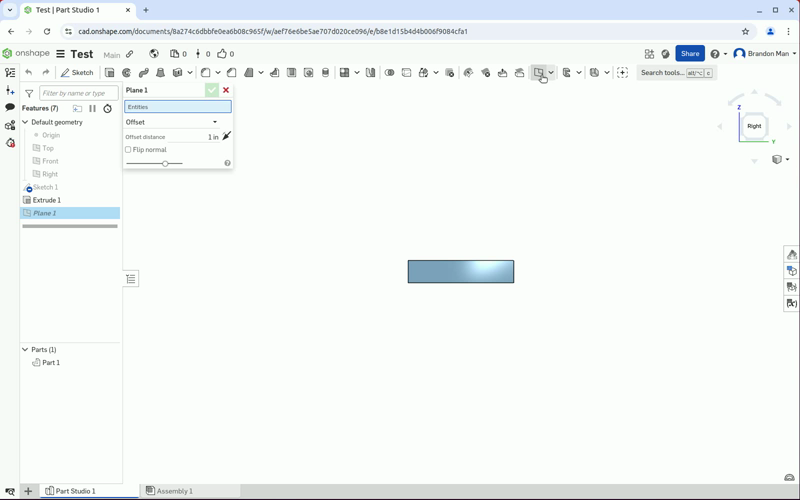
mouse_move(73, 176)
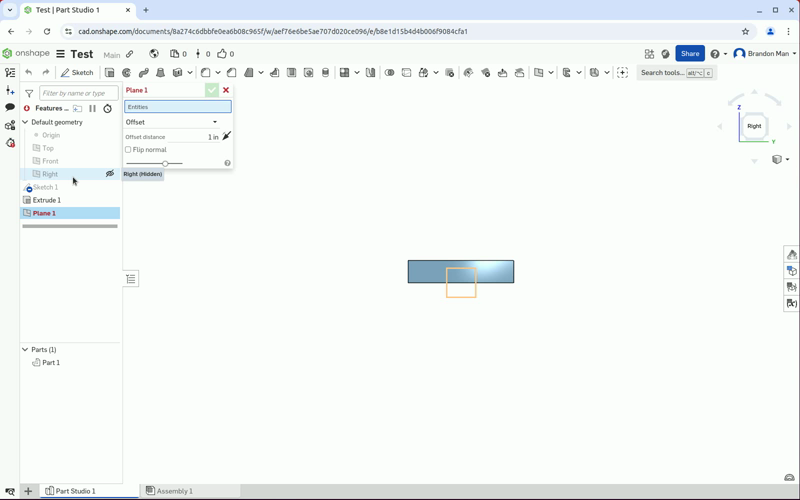
click(73, 176)
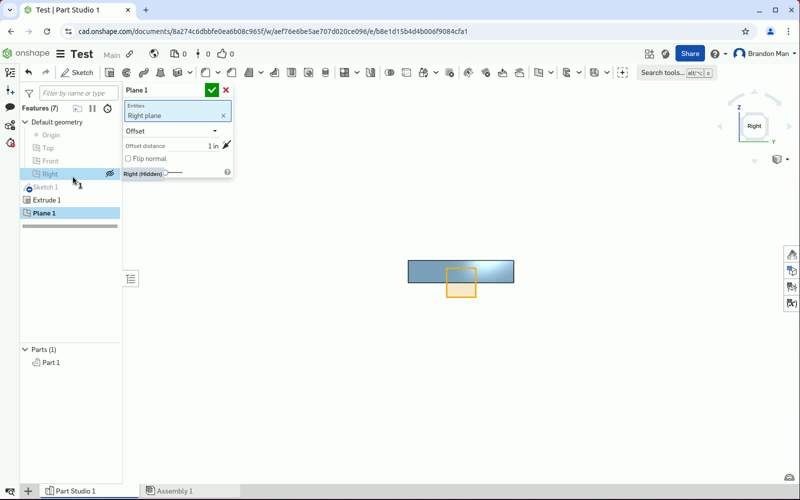
key(tab, 2)
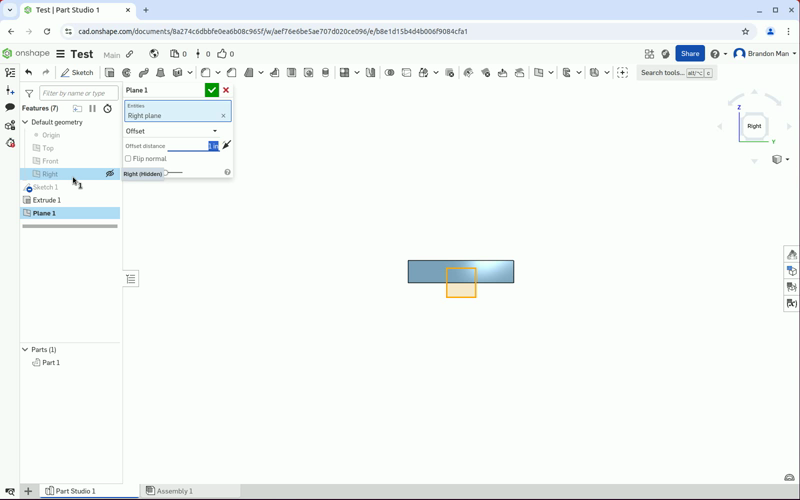
text(22.4)
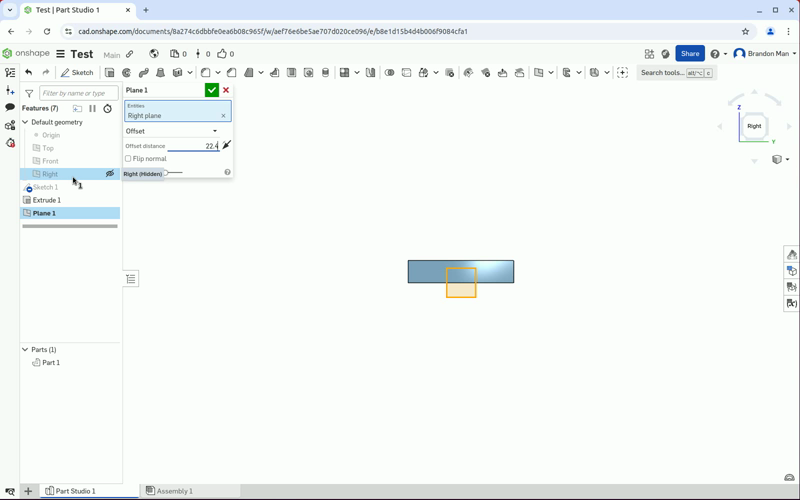
key(enter, 2)
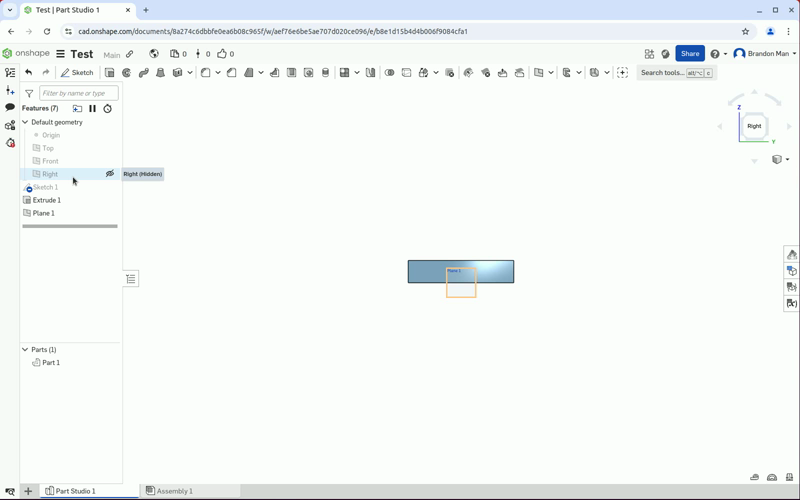
key(shift+s)
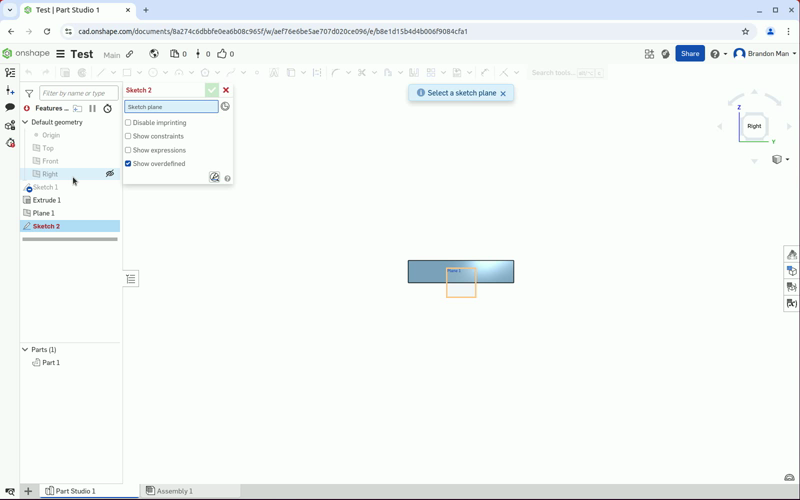
mouse_move(73, 215)
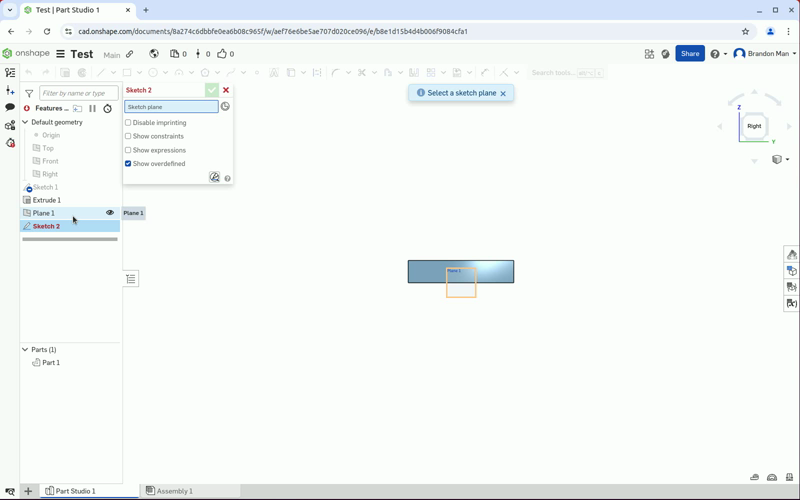
click(73, 215)
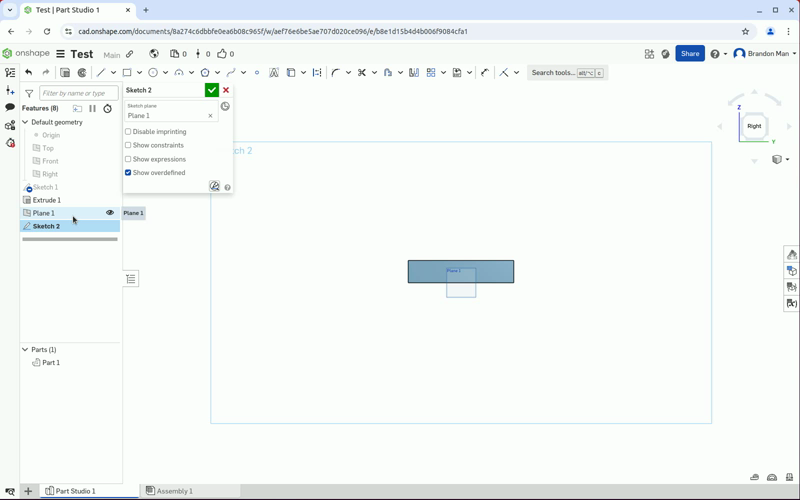
mouse_move(73, 352)
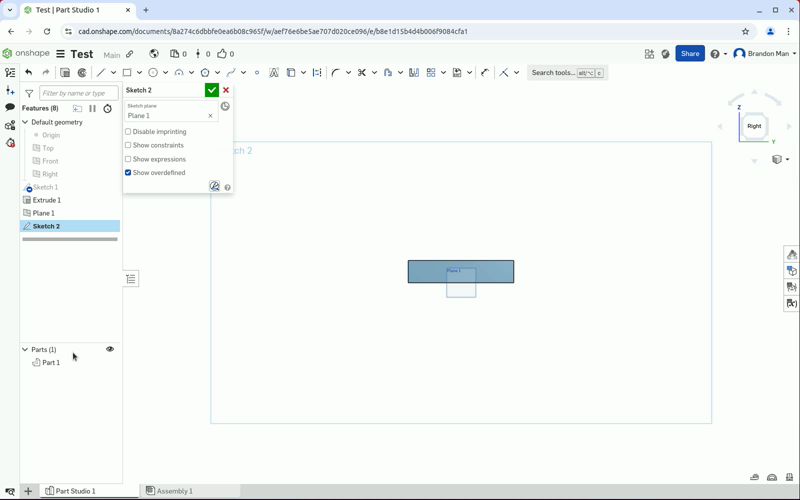
key(y)
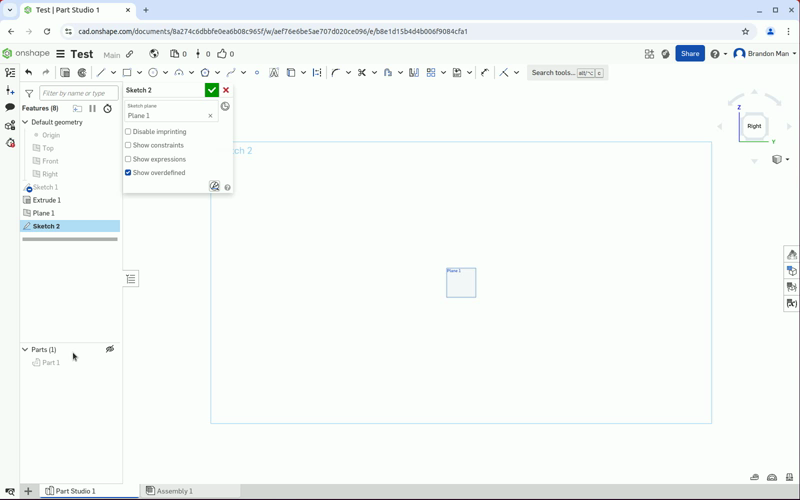
key(l)
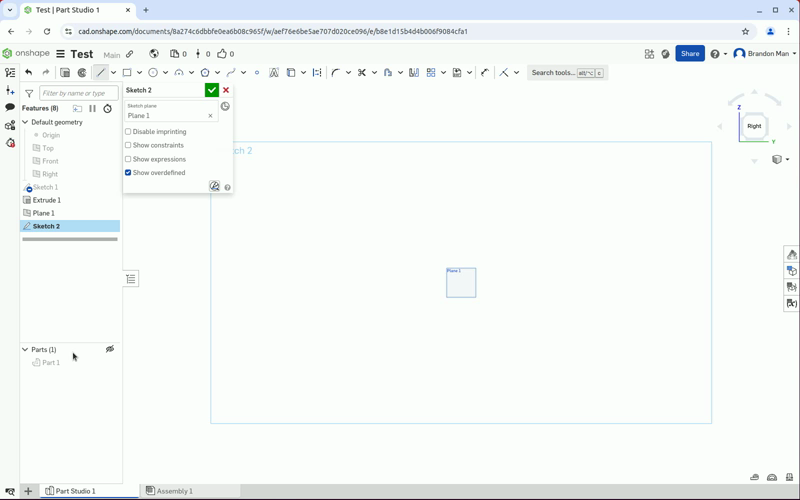
key_down(shift)
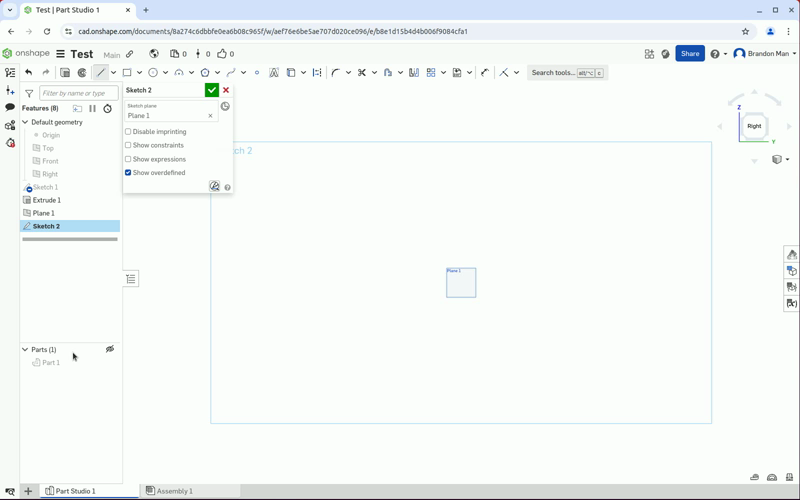
mouse_move(407, 282)
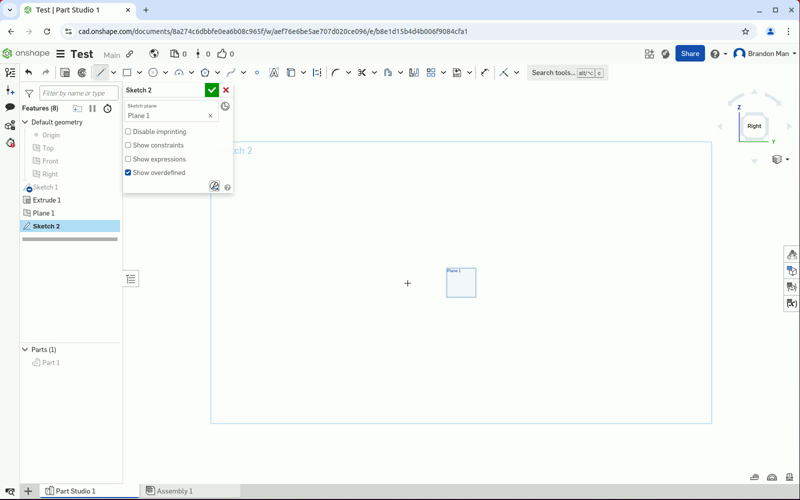
click(407, 282)
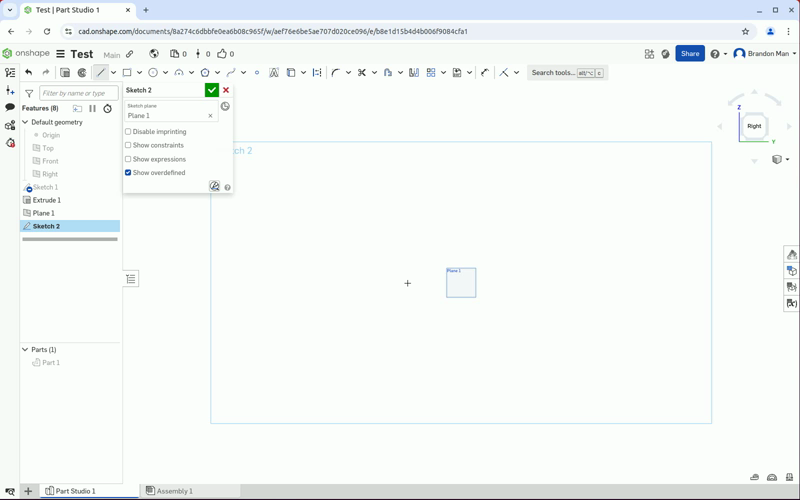
key_up(shift)
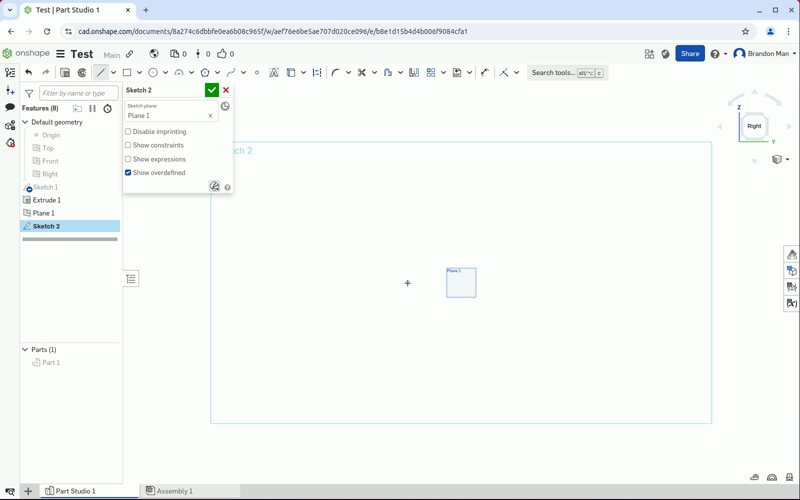
key_down(shift)
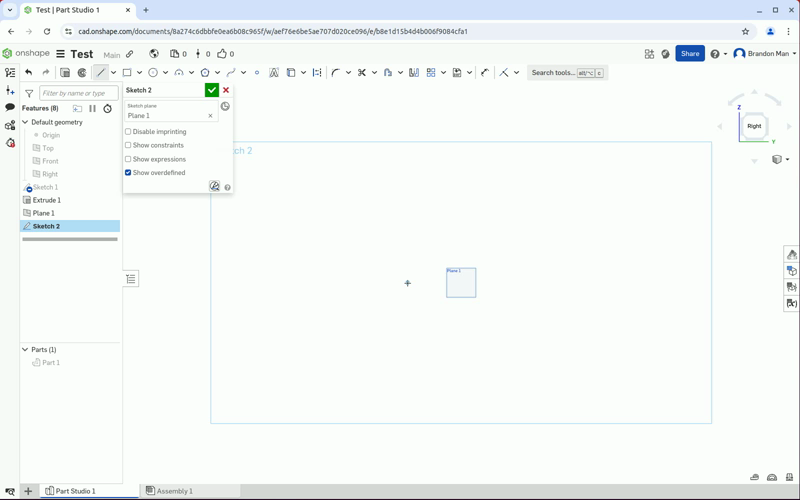
mouse_move(513, 282)
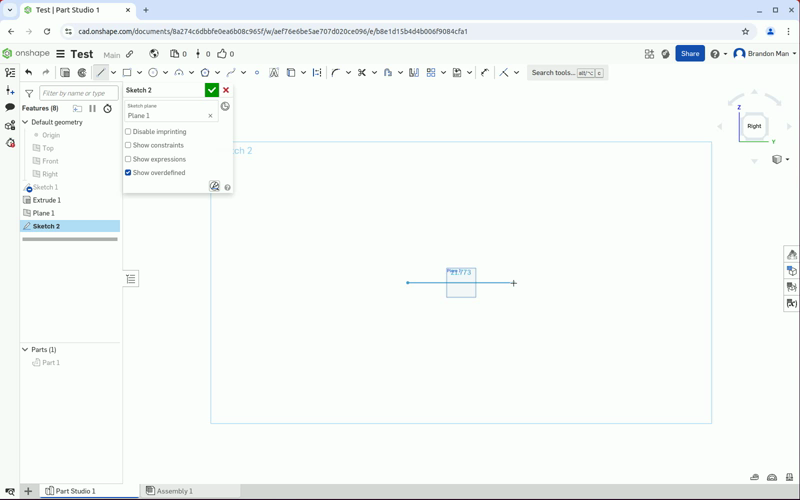
click(513, 282)
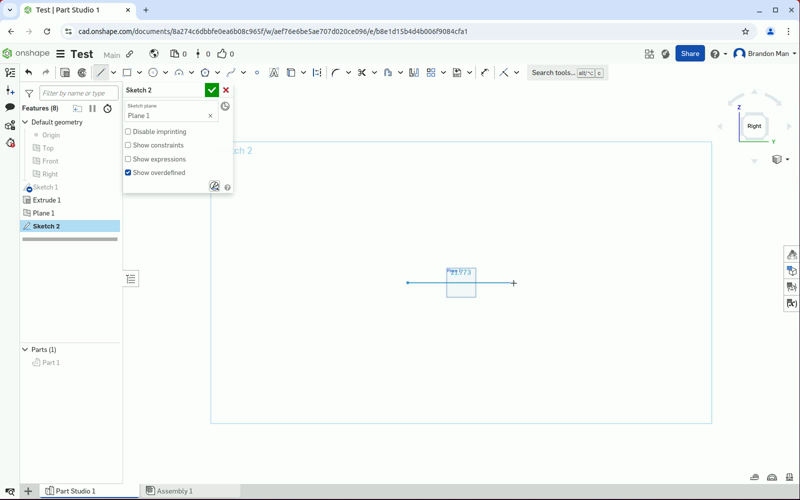
key_up(shift)
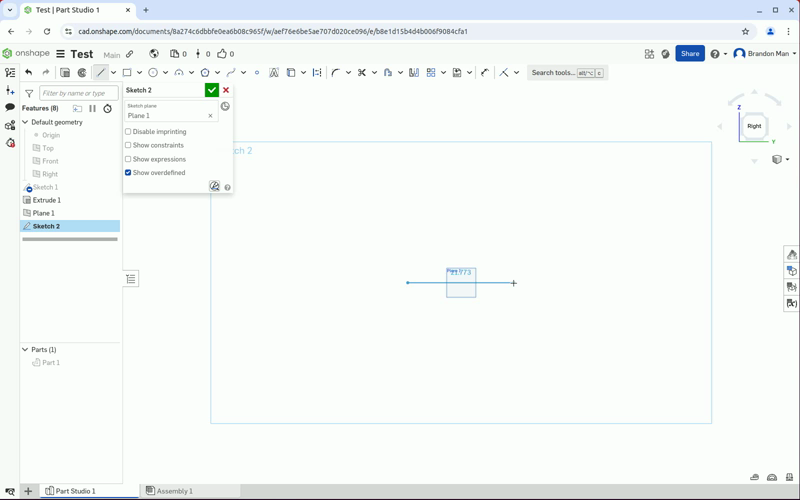
key_down(shift)
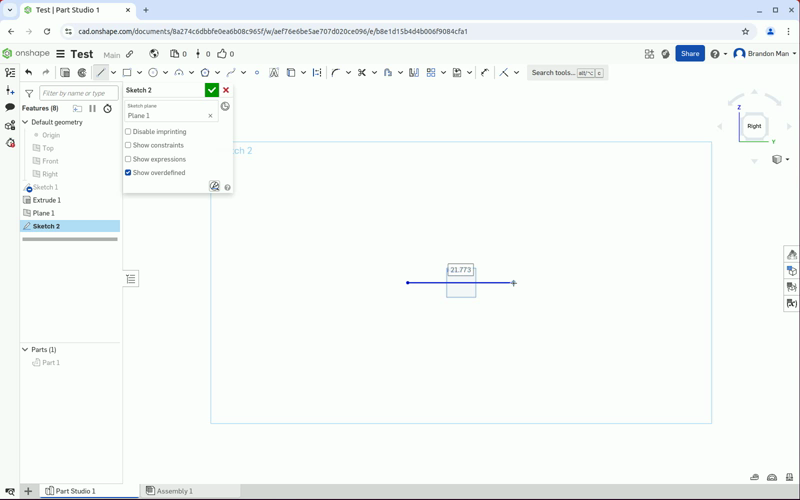
mouse_move(543, 282)
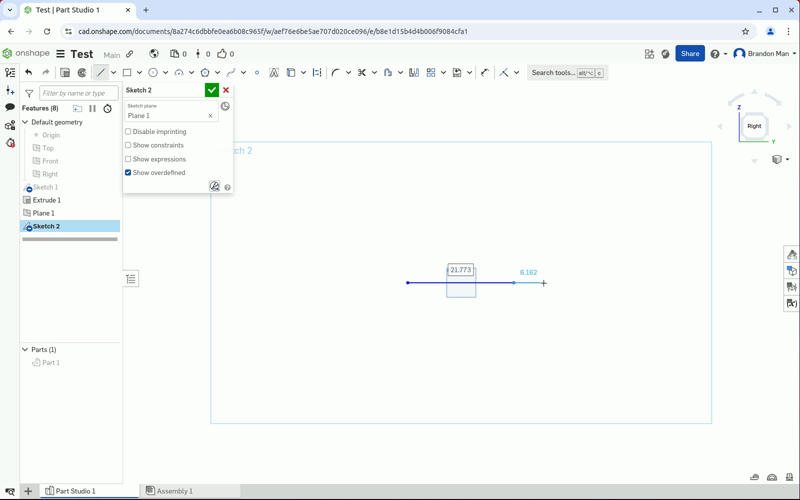
mouse_move(513, 260)
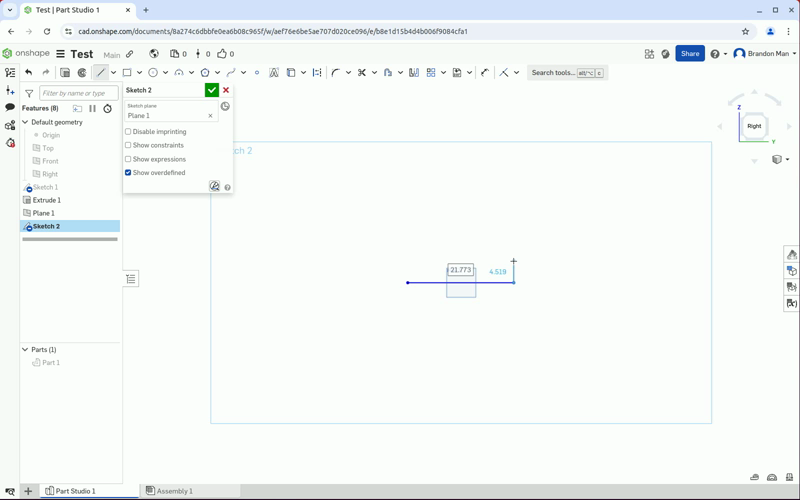
click(513, 260)
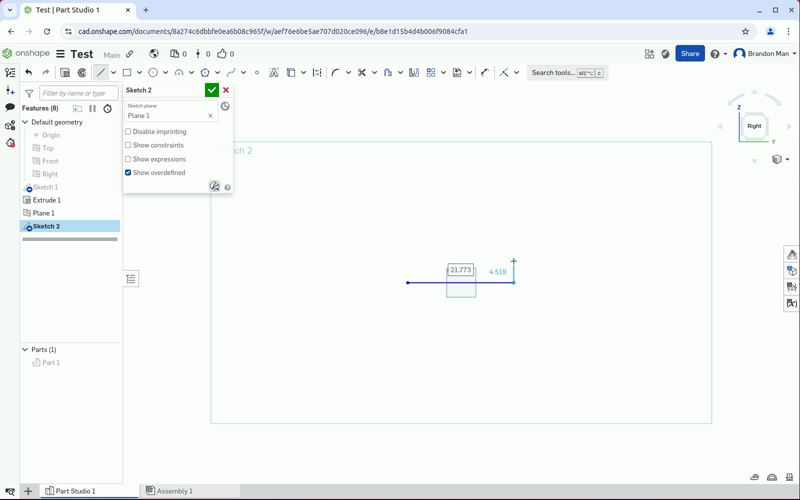
key_up(shift)
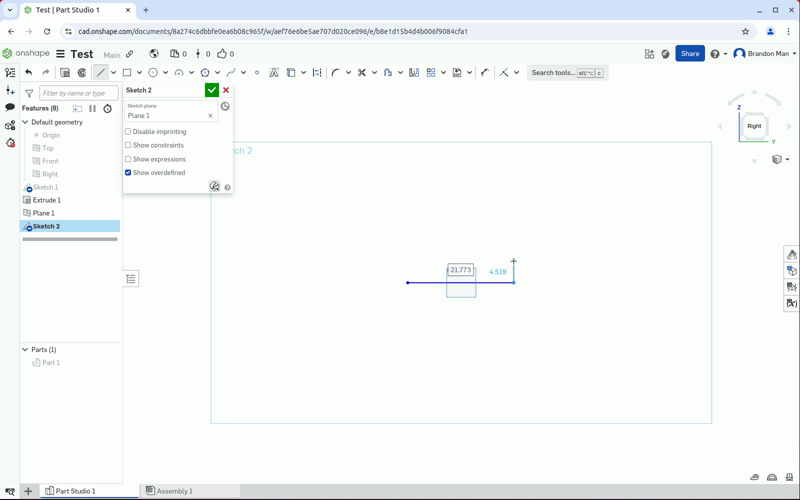
key_down(shift)
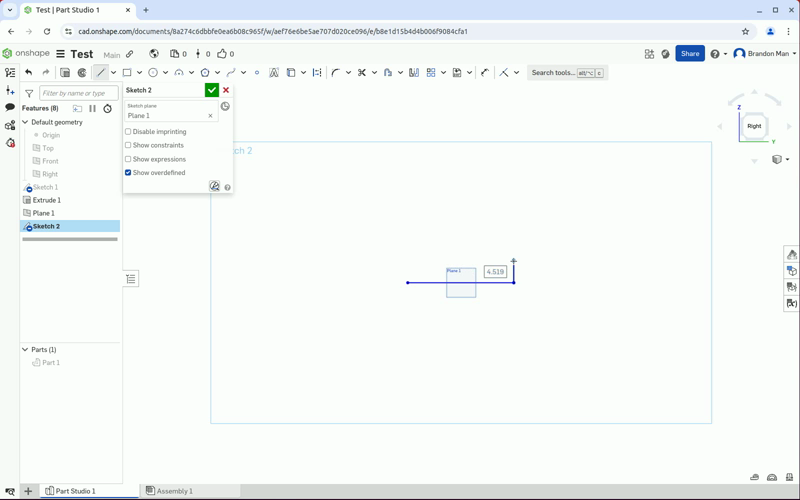
mouse_move(407, 260)
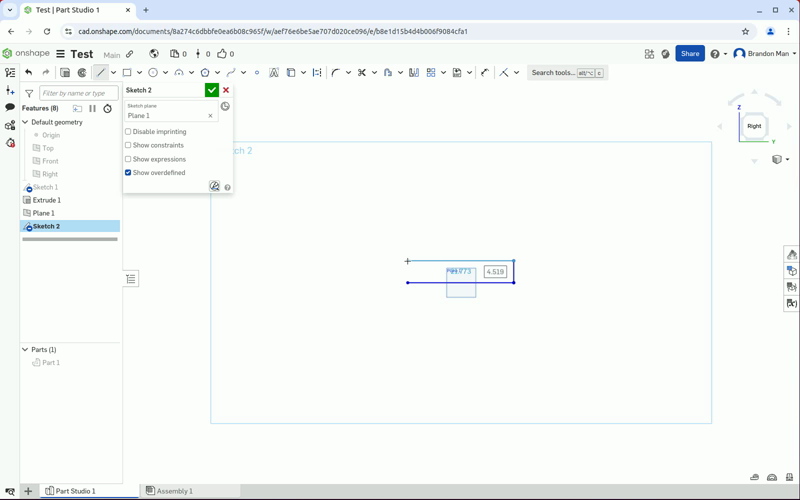
click(407, 260)
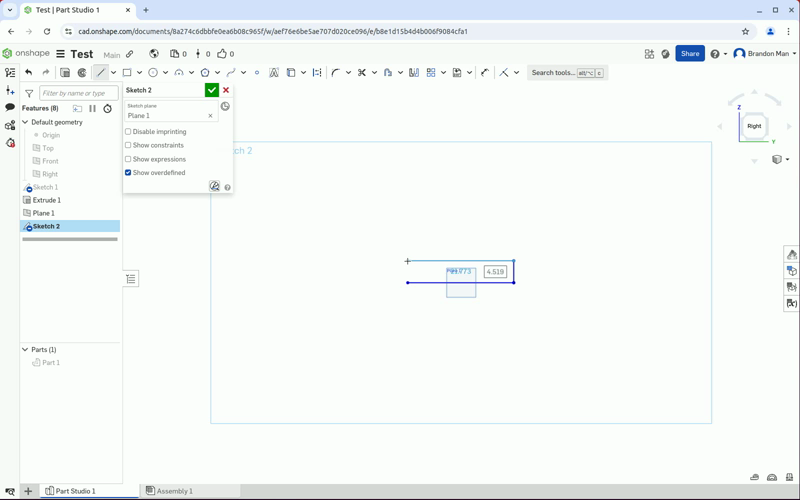
key_up(shift)
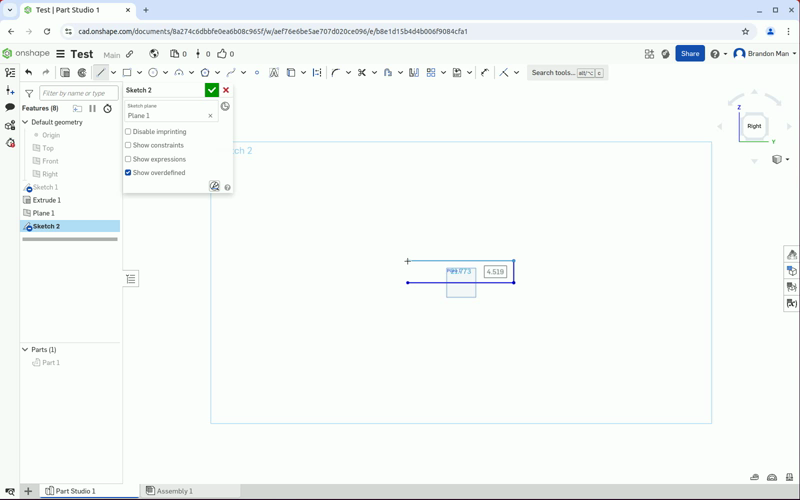
mouse_move(437, 260)
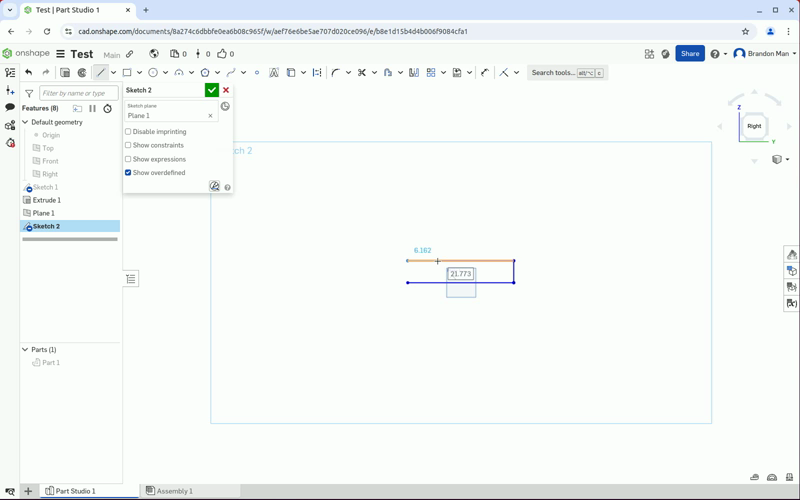
key_down(shift)
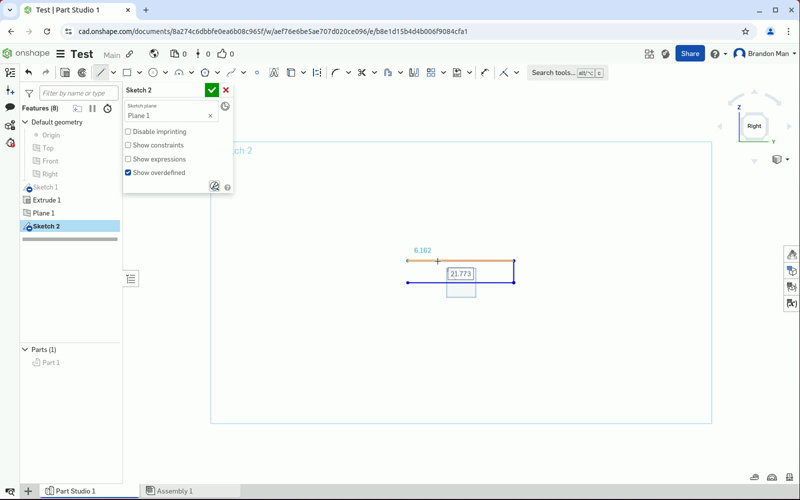
mouse_move(407, 282)
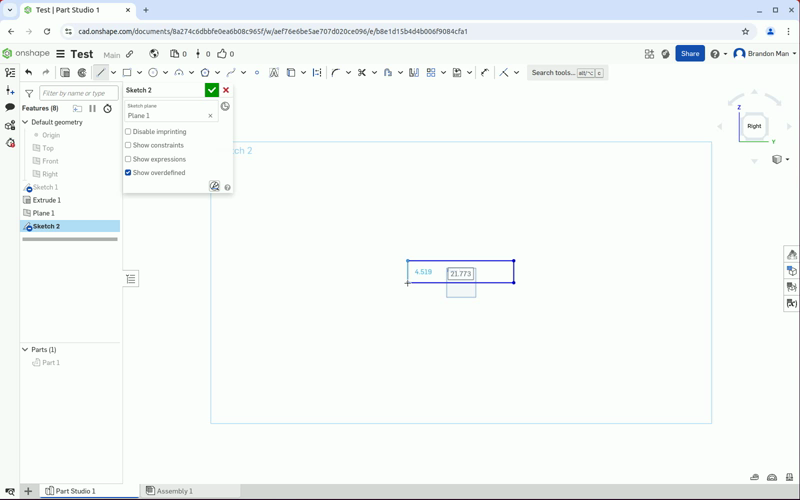
key_up(shift)
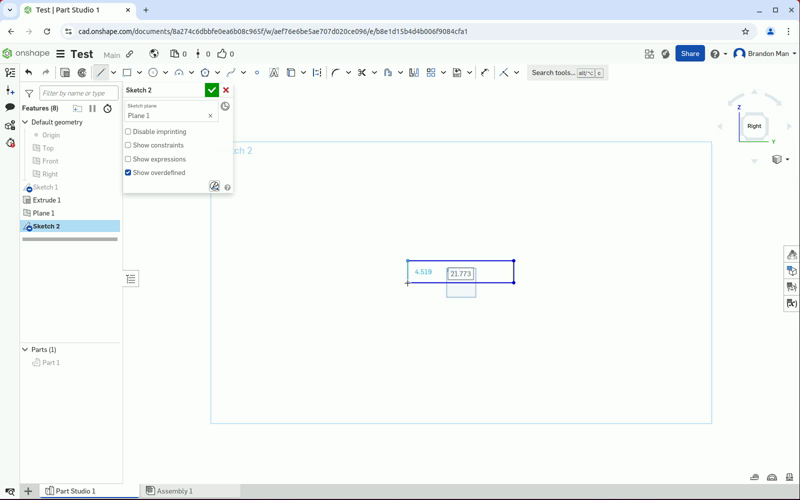
click(407, 282)
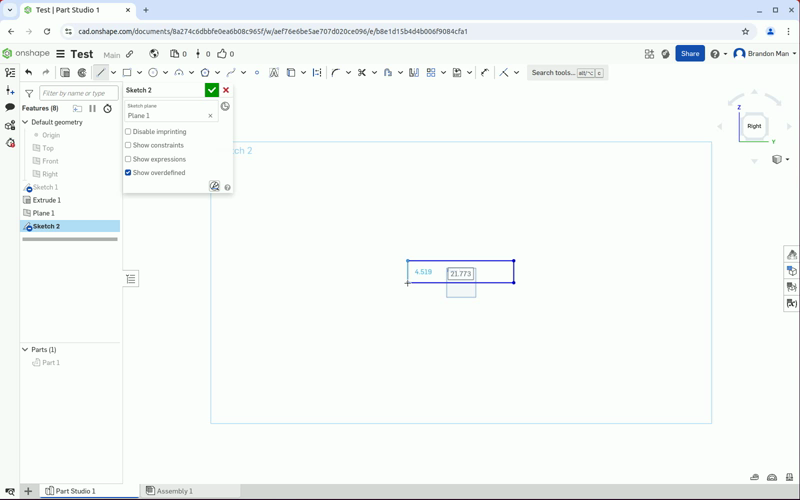
key(esc)
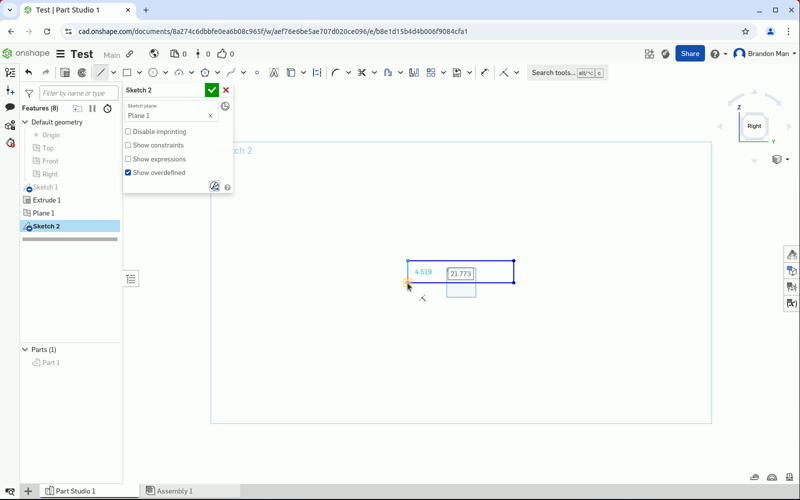
mouse_move(491, 276)
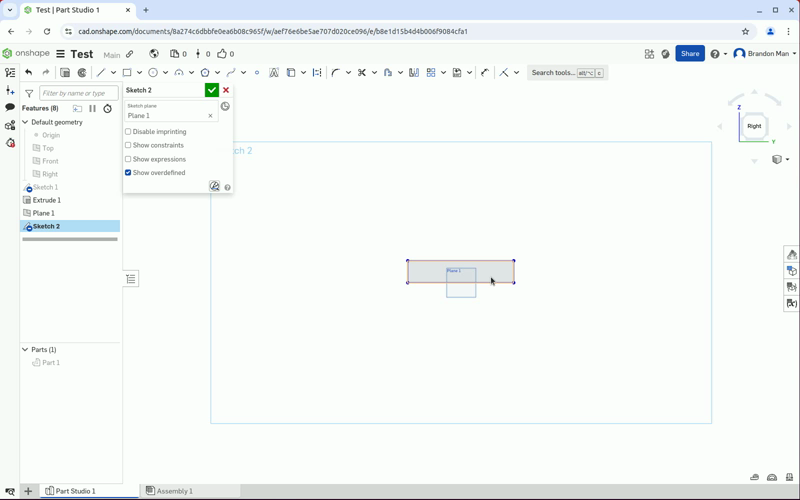
click(491, 276)
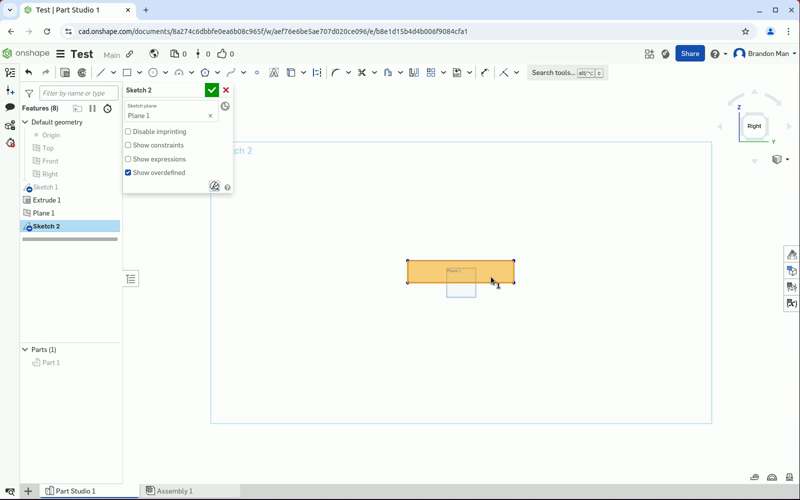
mouse_move(73, 352)
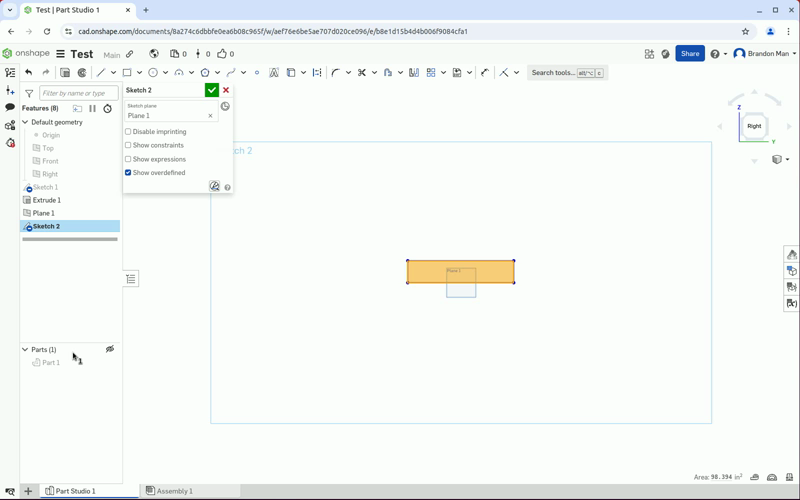
key(shift+y)
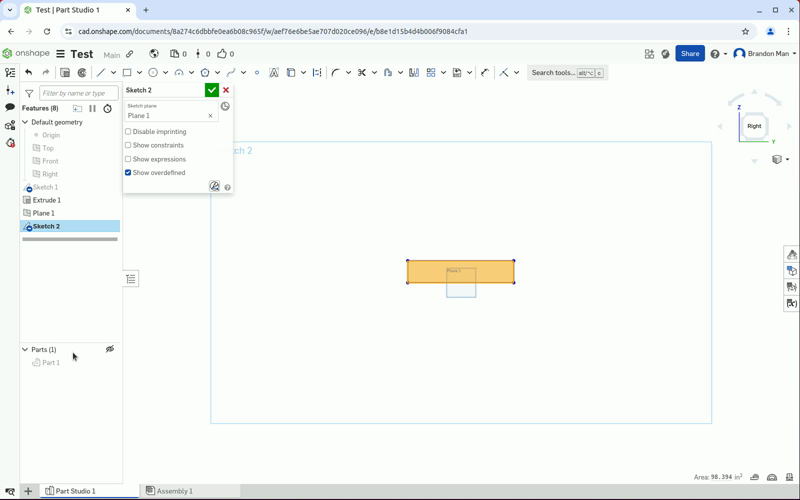
key(shift+e)
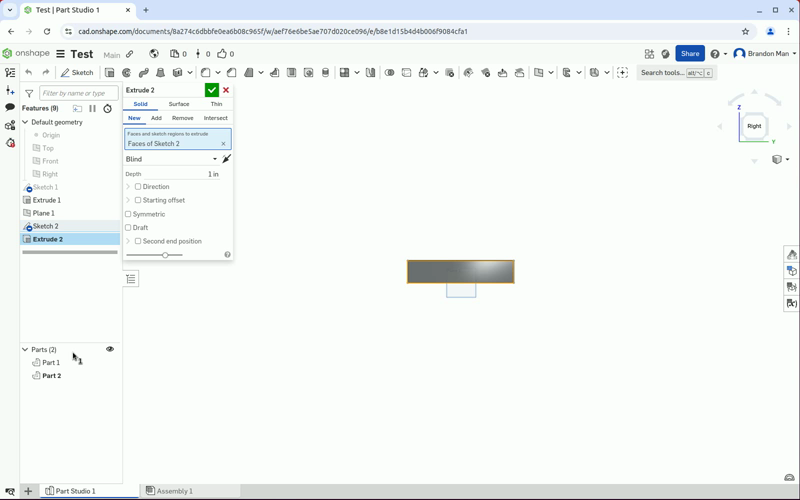
mouse_move(143, 106)
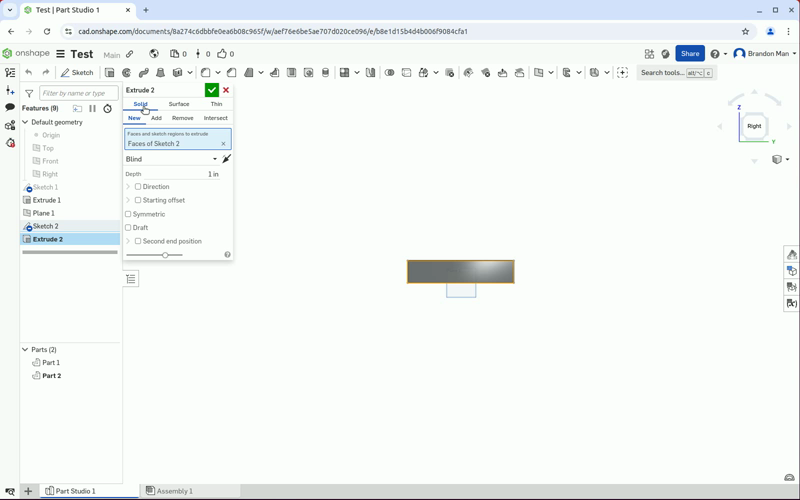
click(143, 106)
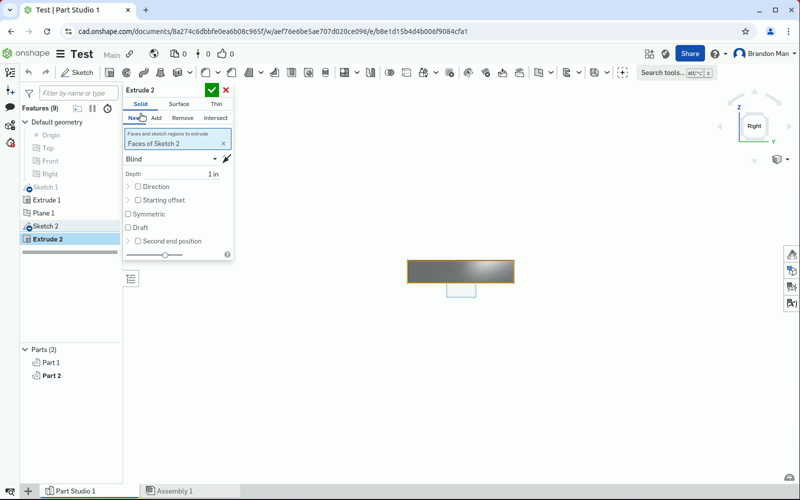
mouse_move(137, 120)
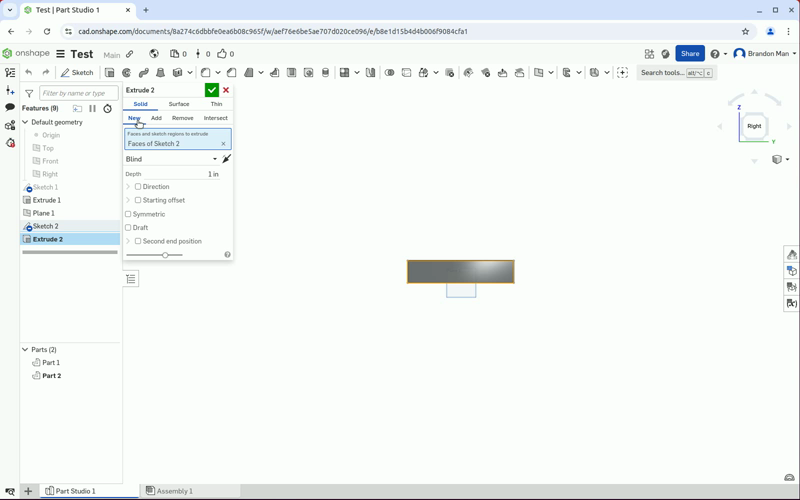
click(137, 120)
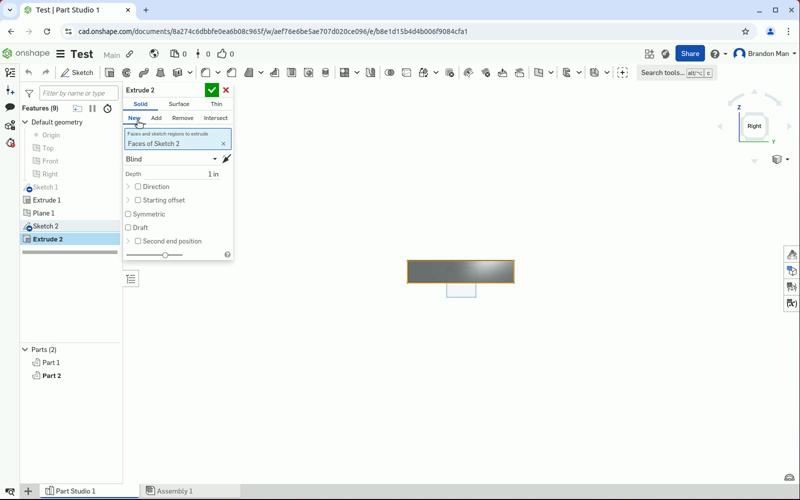
key(tab, 4)
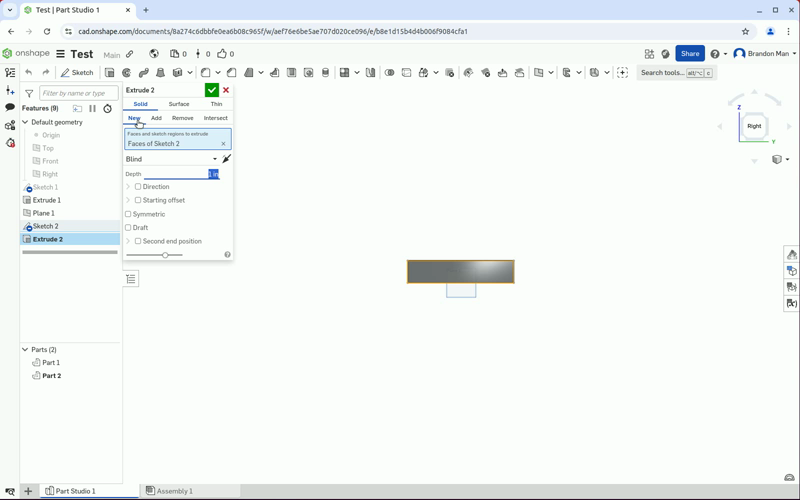
text(0.722)
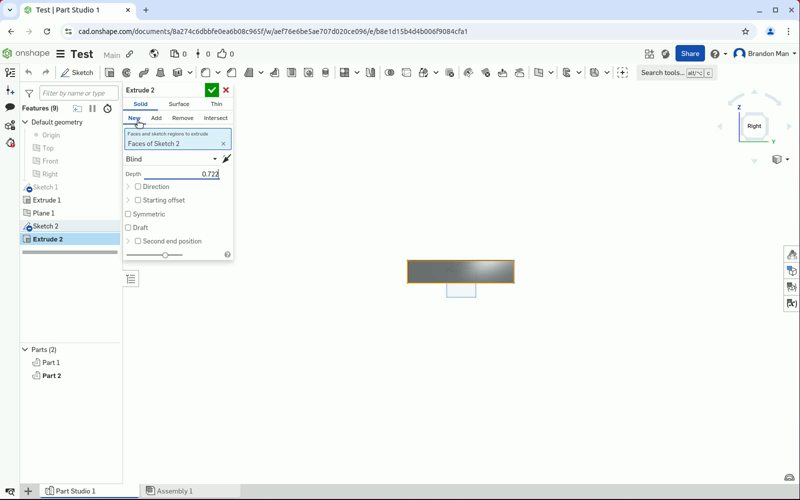
key(enter)
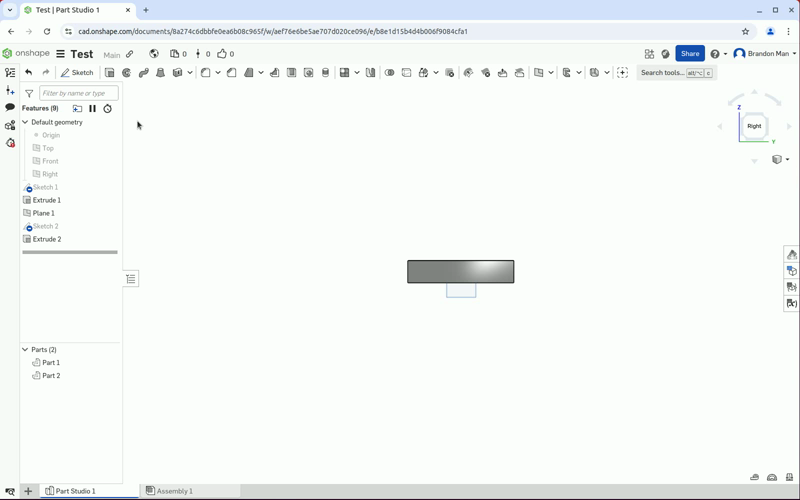
key(shift+h)
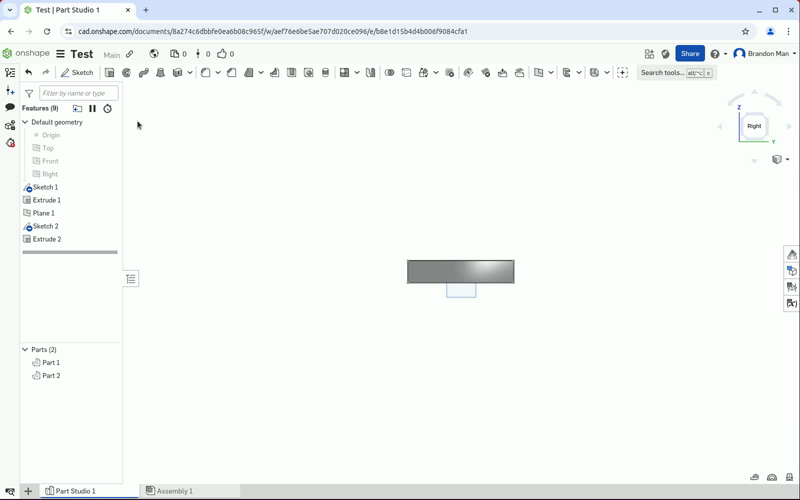
key(shift+h)
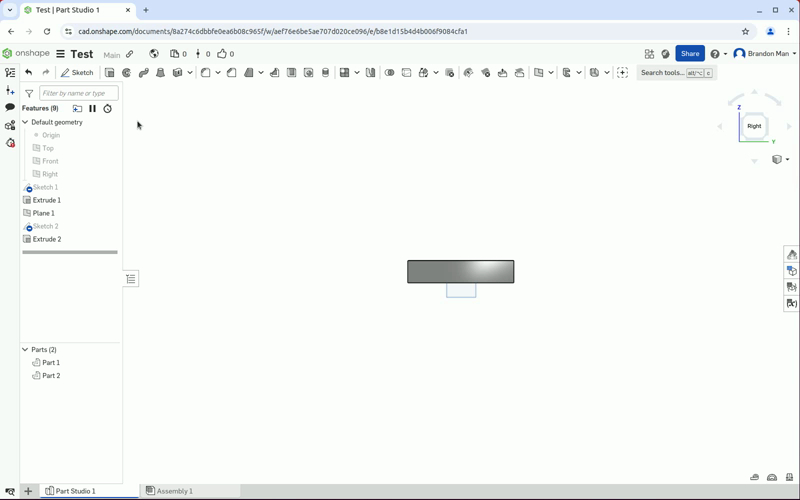
mouse_move(73, 189)
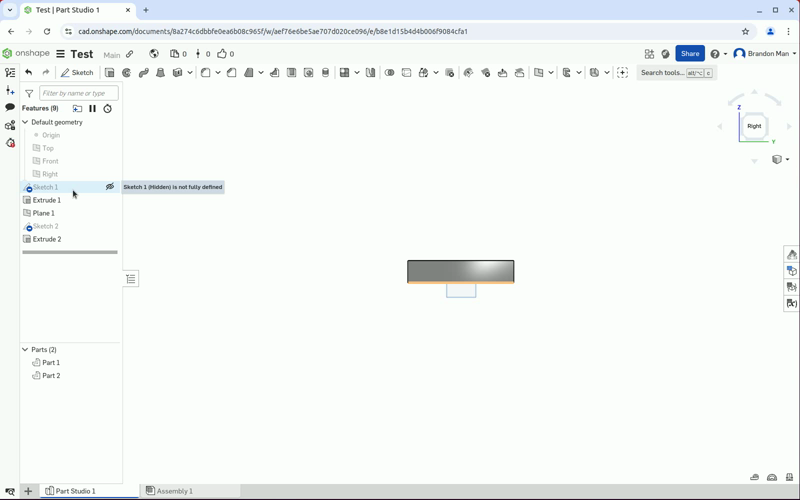
click(73, 189)
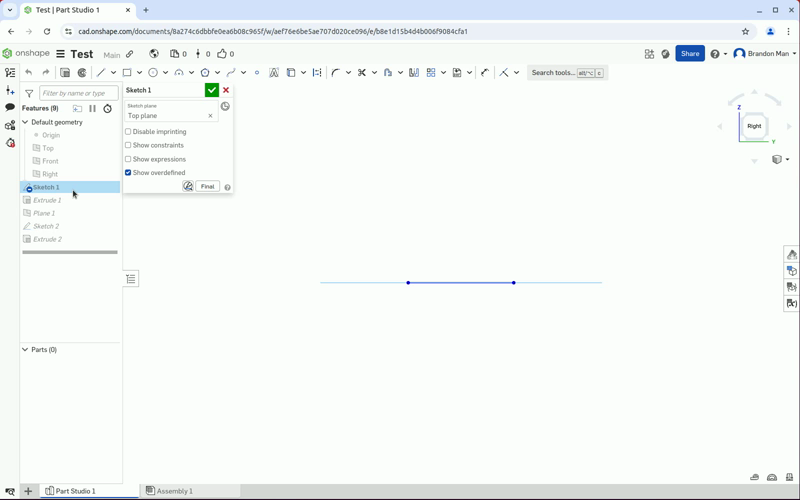
mouse_move(229, 92)
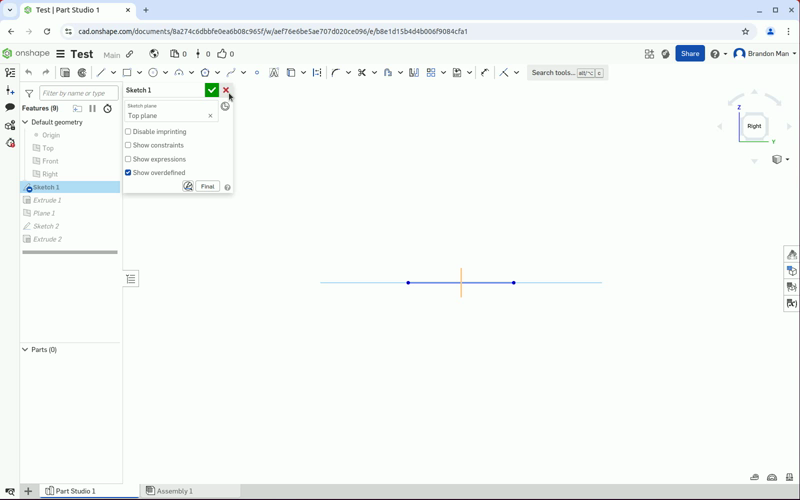
click(229, 92)
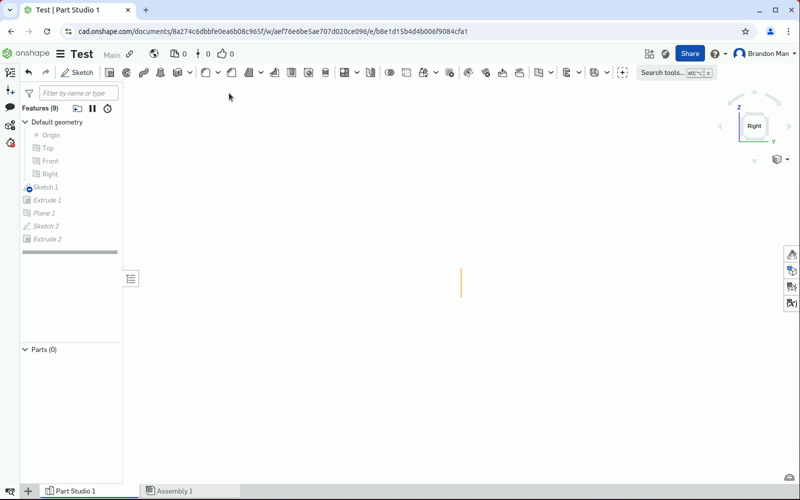
key(shift+s)
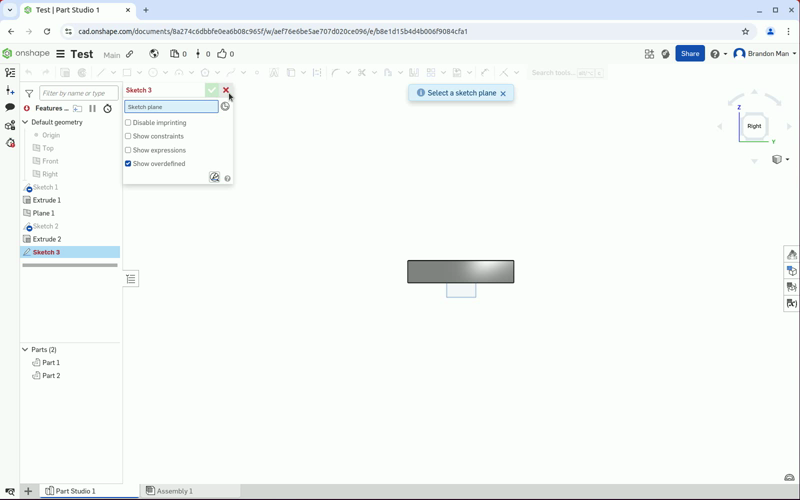
mouse_move(73, 215)
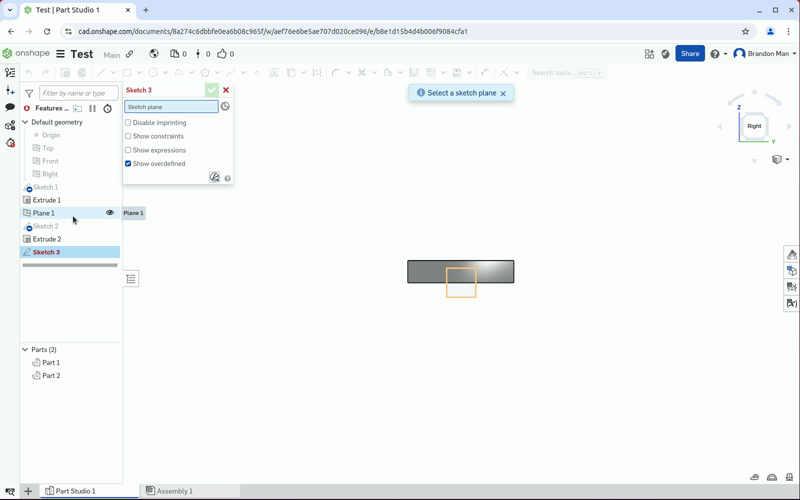
click(73, 215)
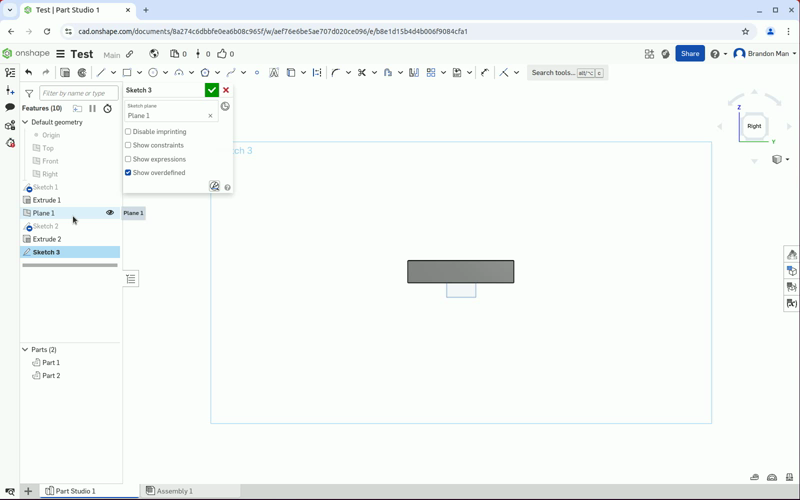
mouse_move(73, 352)
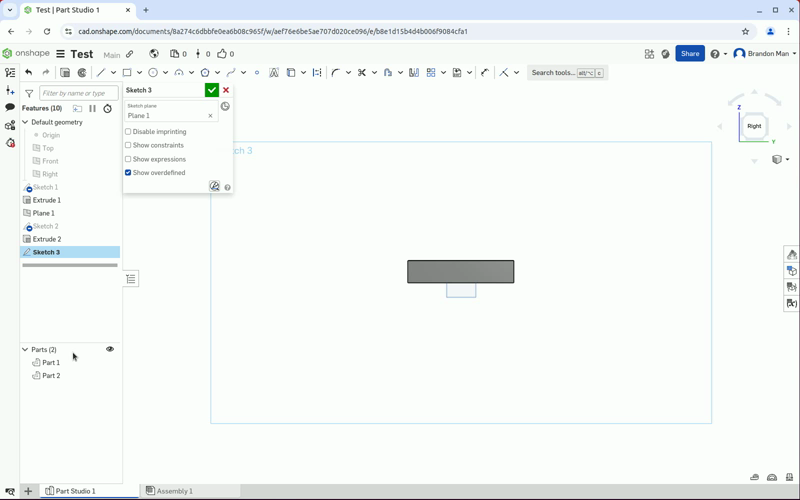
key(y)
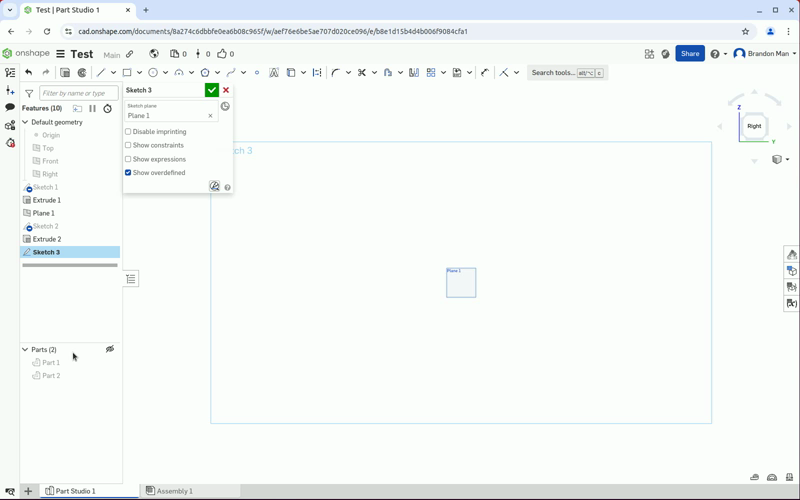
key(l)
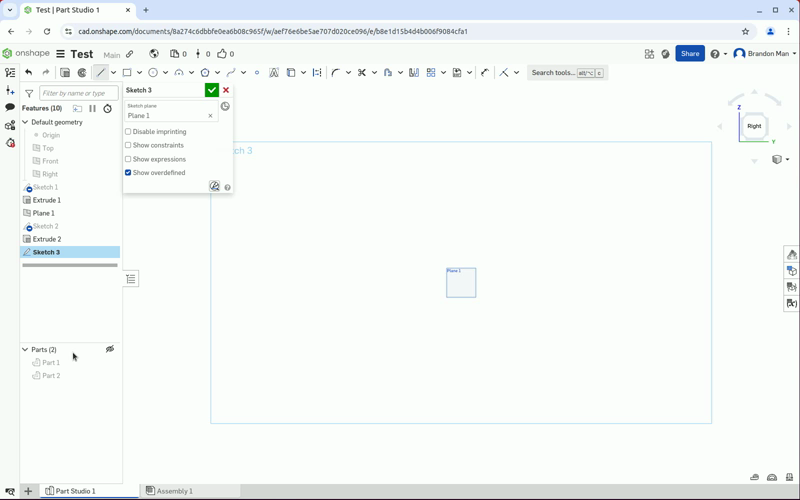
key_down(shift)
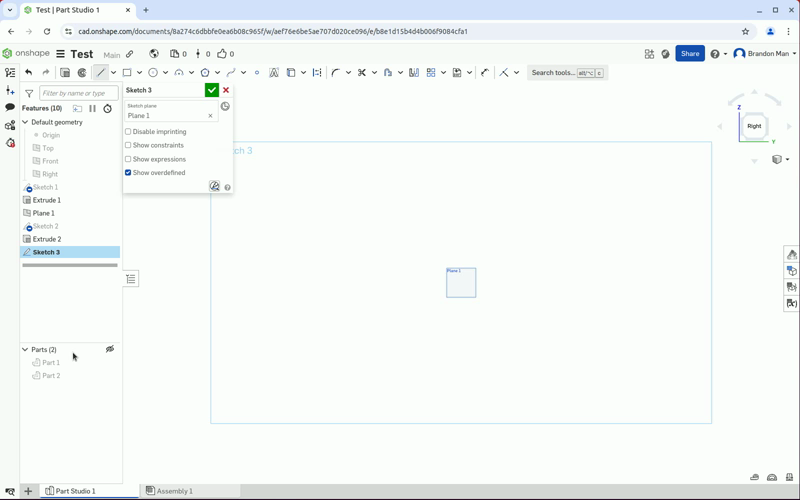
mouse_move(407, 260)
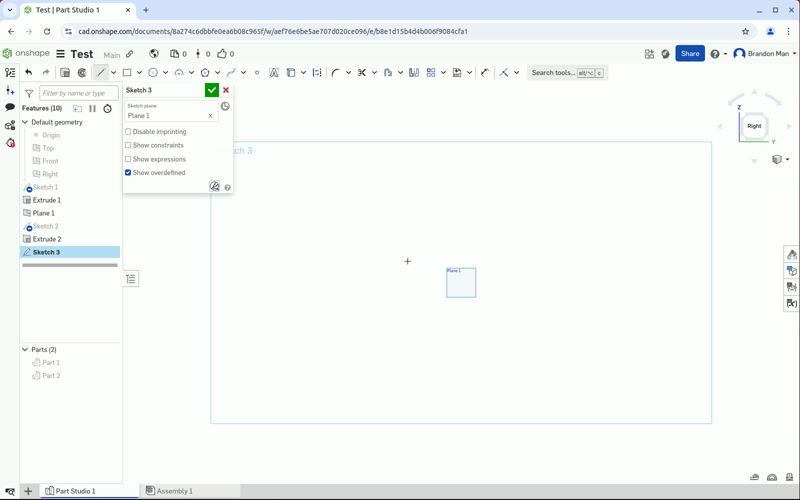
click(407, 260)
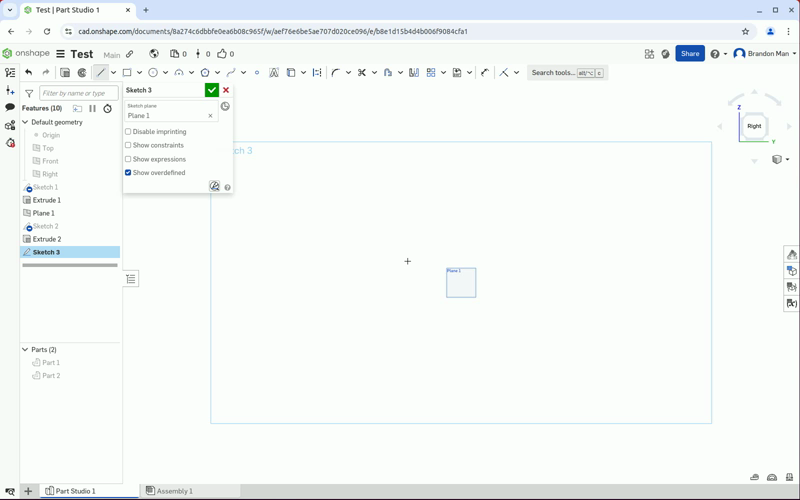
key_up(shift)
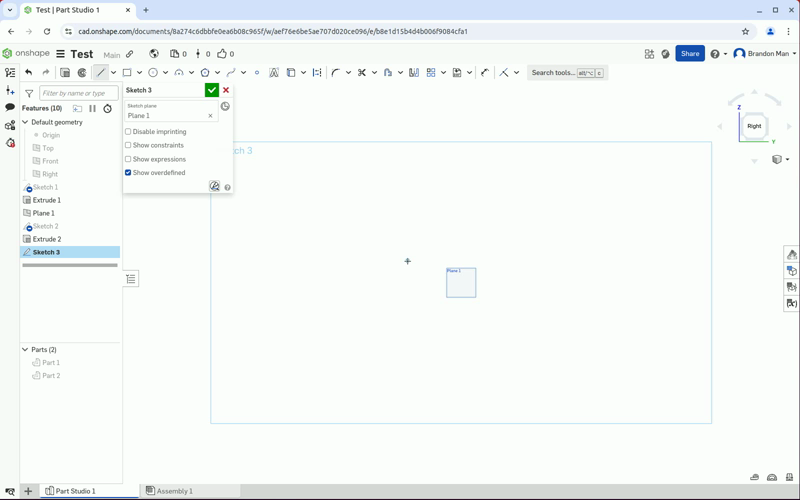
key_down(shift)
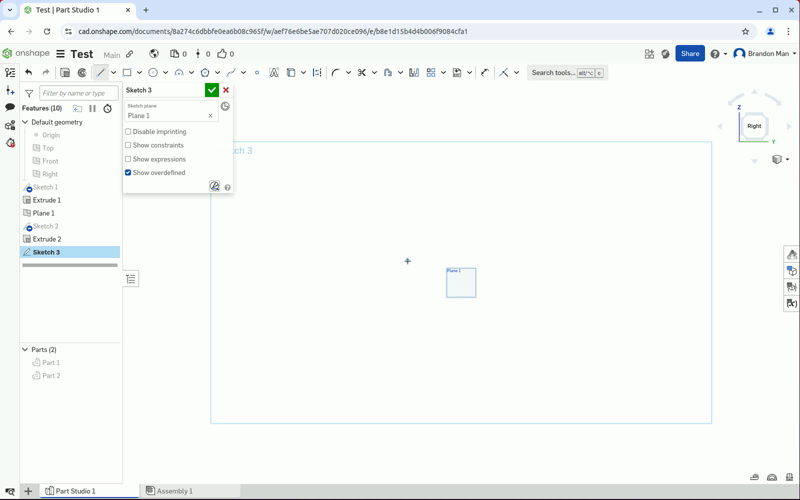
mouse_move(513, 260)
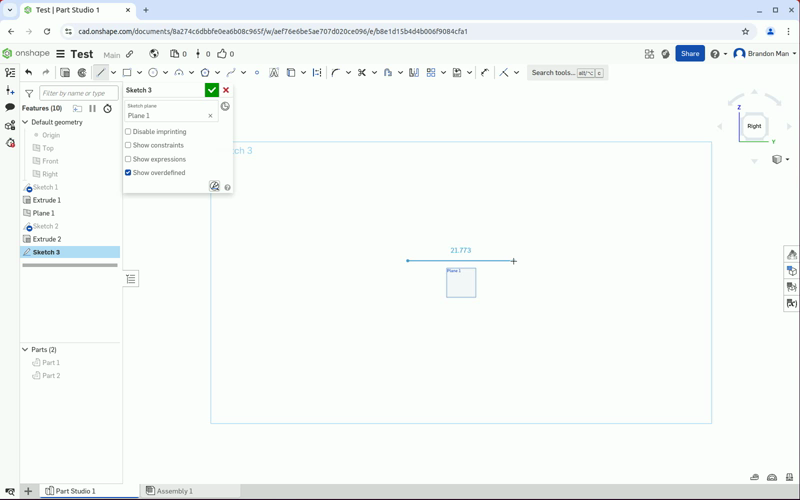
click(513, 260)
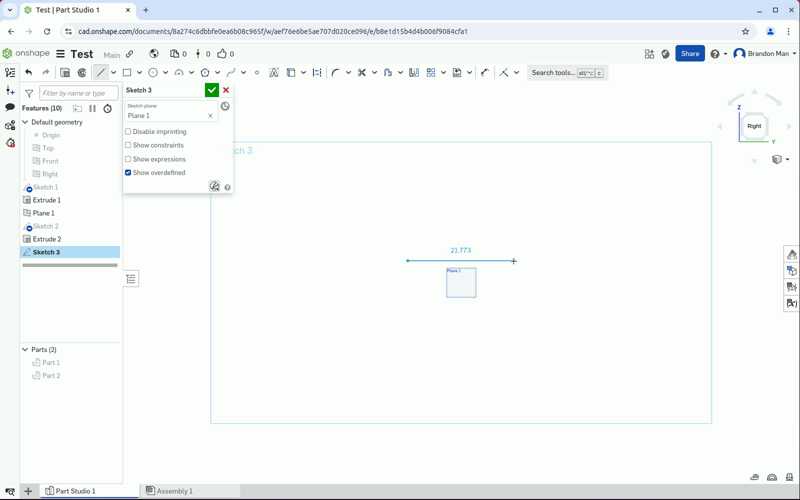
key_up(shift)
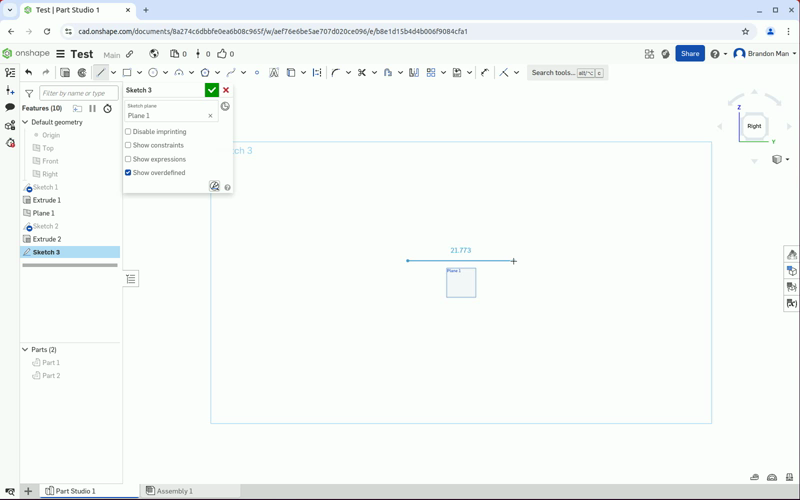
key_down(shift)
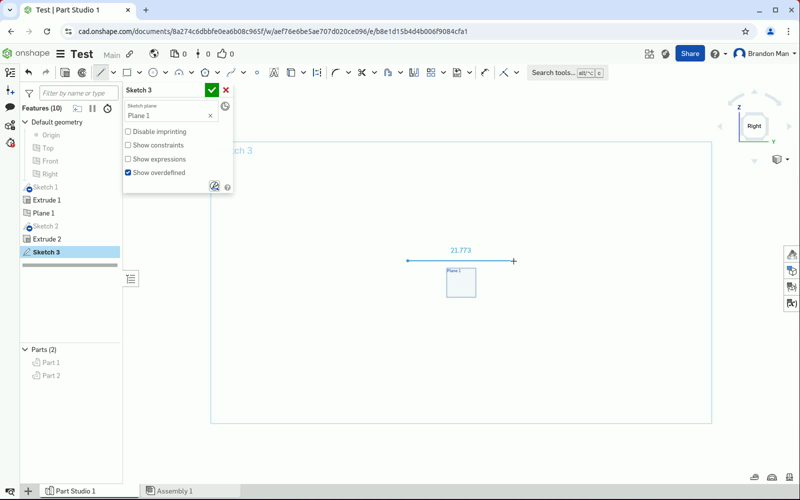
mouse_move(543, 260)
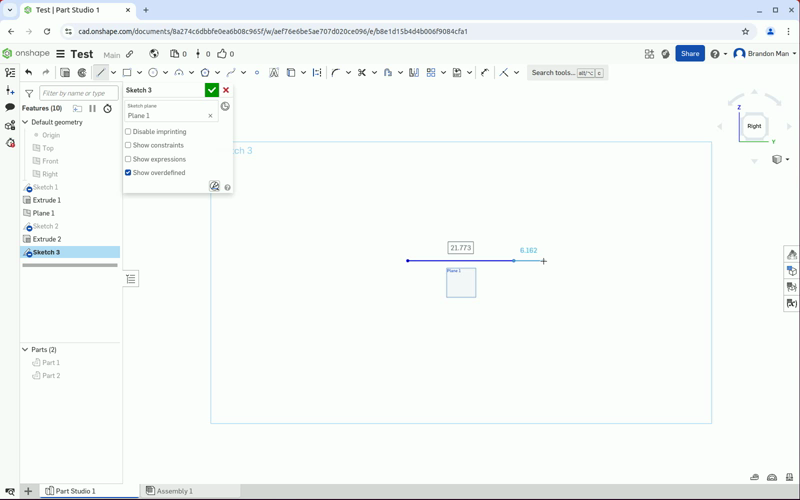
mouse_move(513, 257)
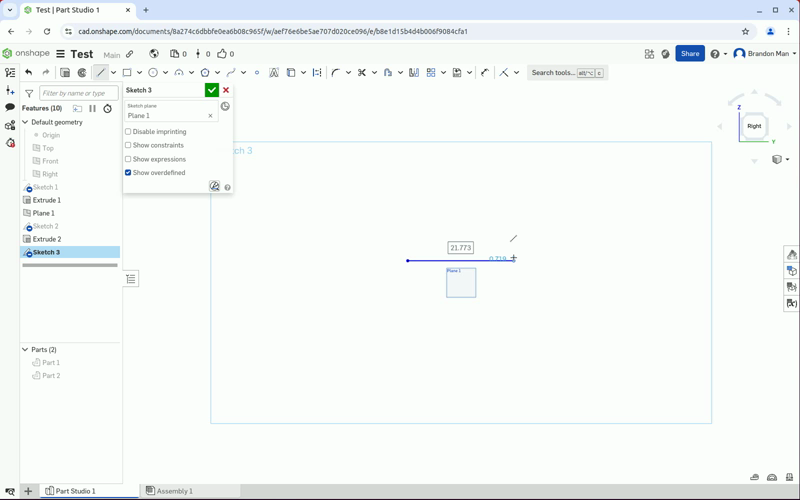
scroll(6)
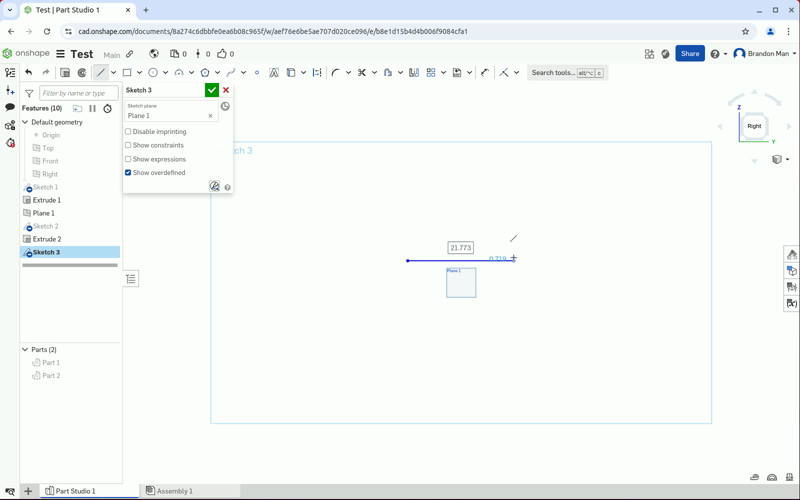
scroll(6)
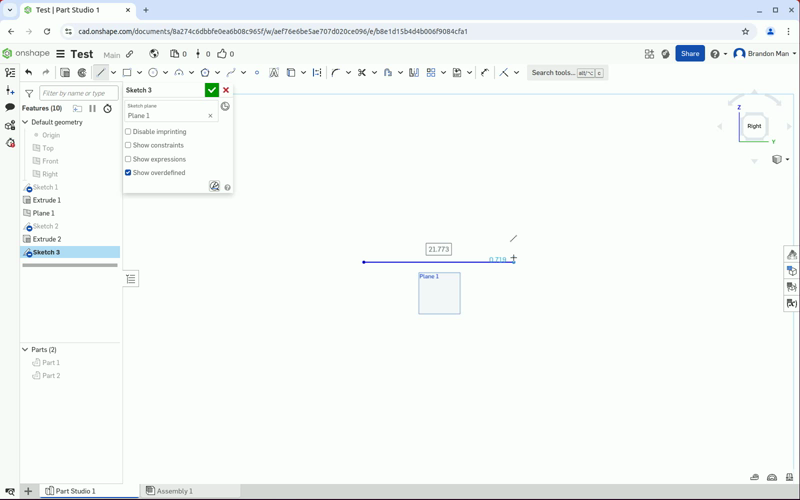
scroll(6)
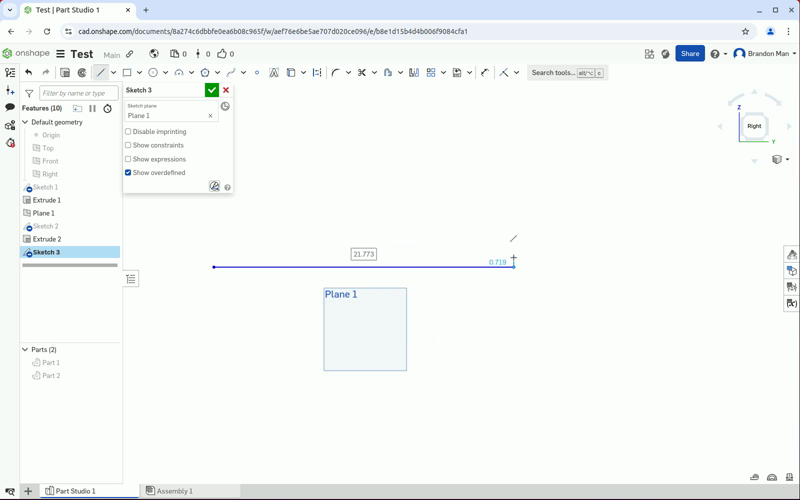
scroll(6)
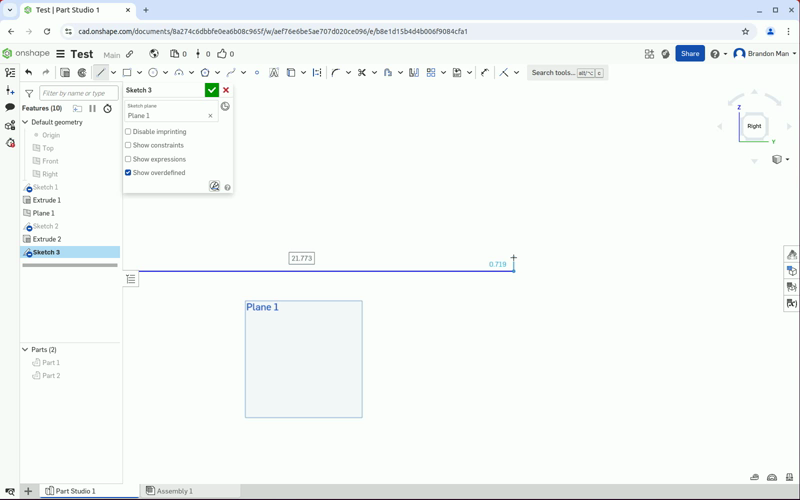
scroll(6)
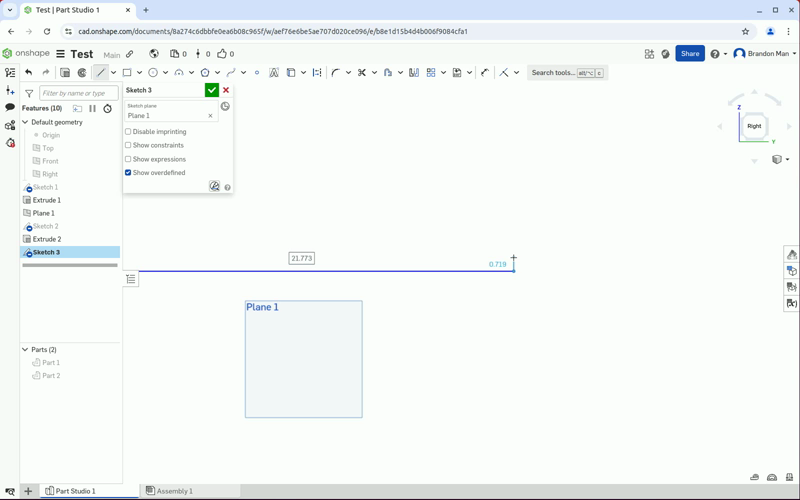
scroll(6)
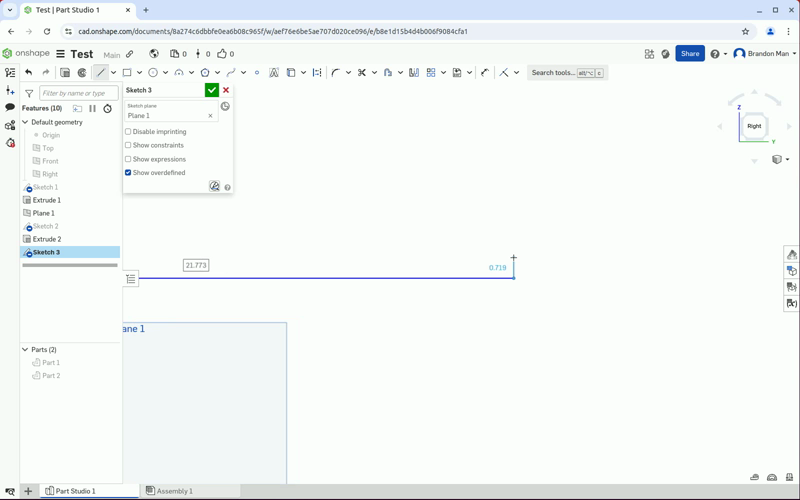
scroll(6)
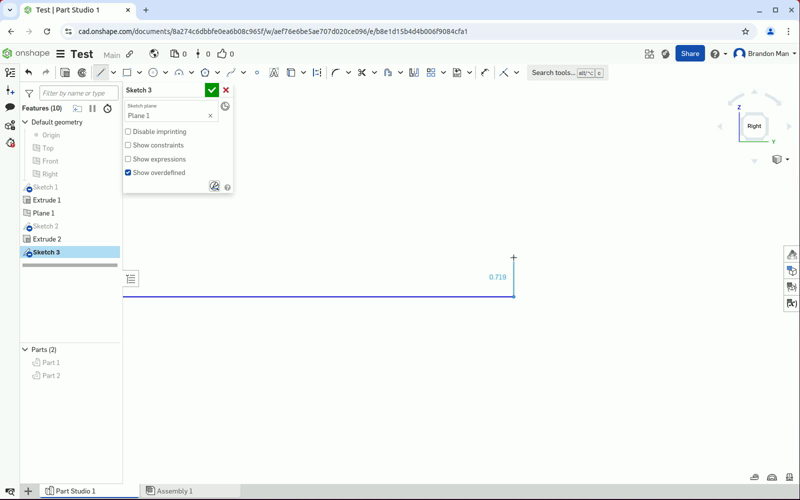
click(513, 257)
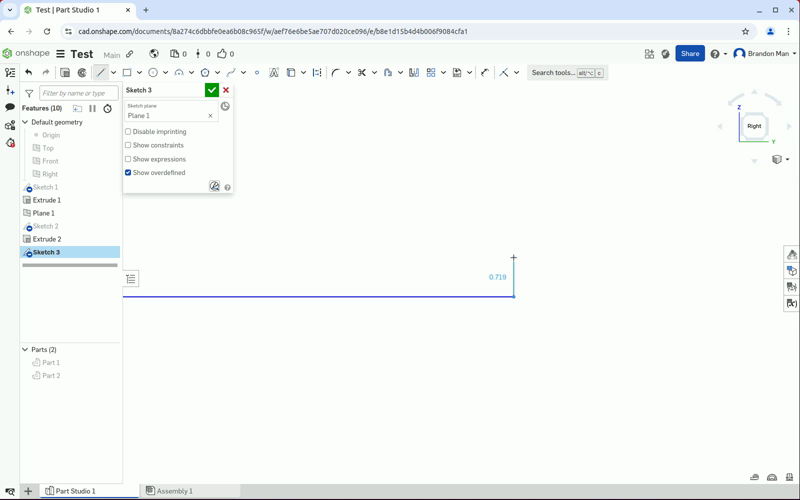
scroll(-6)
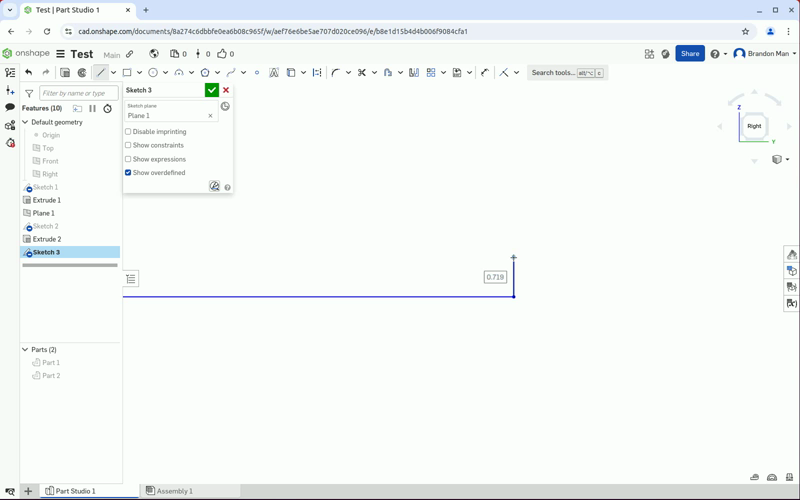
scroll(-6)
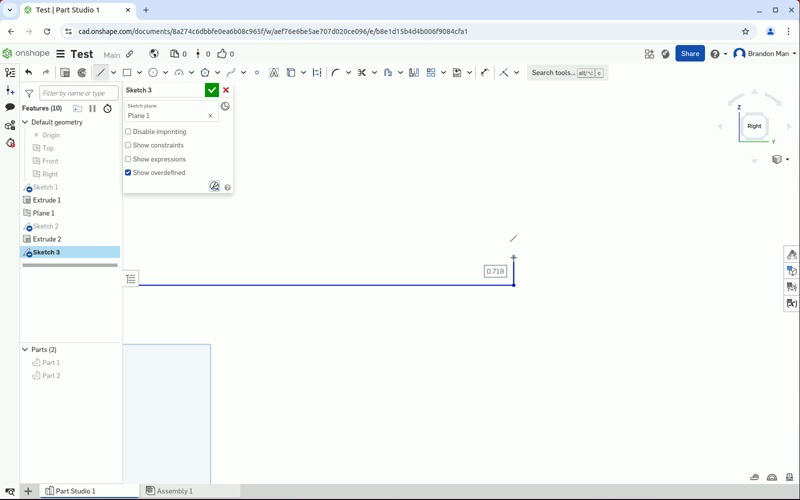
scroll(-6)
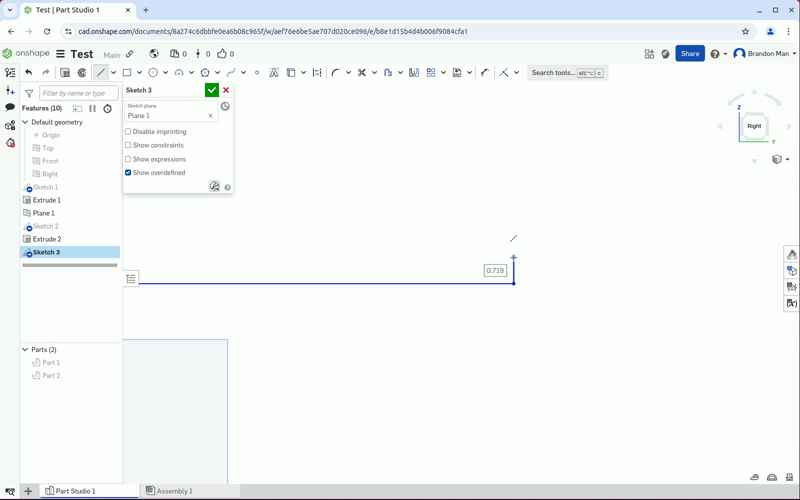
scroll(-6)
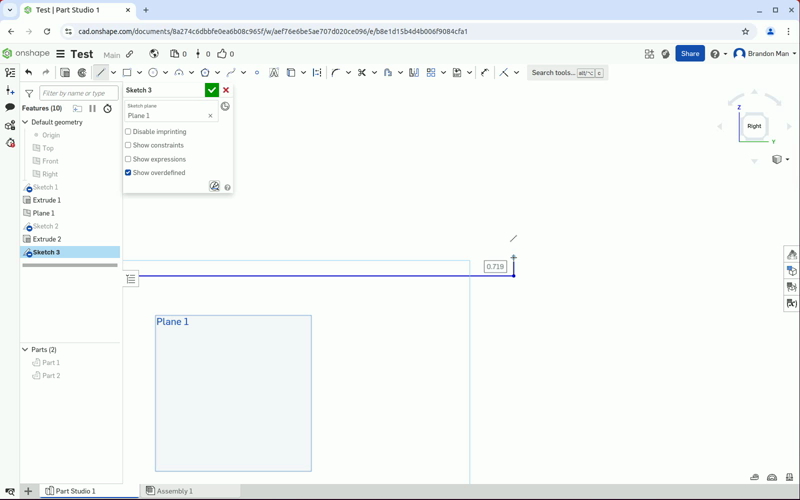
scroll(-6)
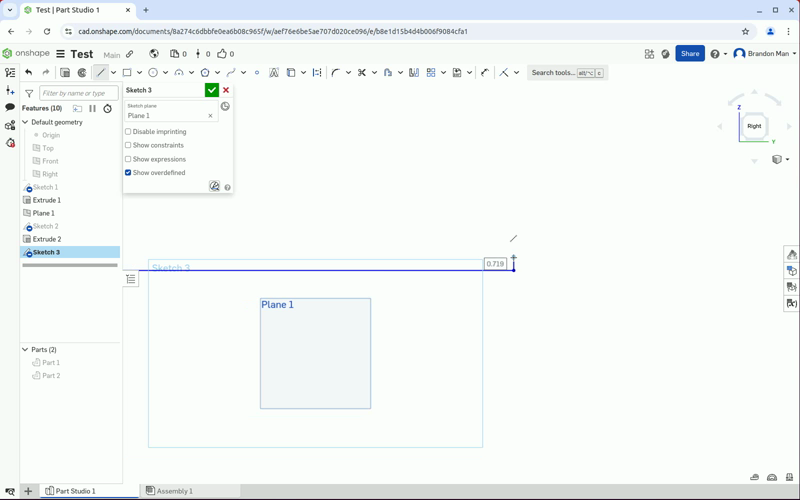
scroll(-6)
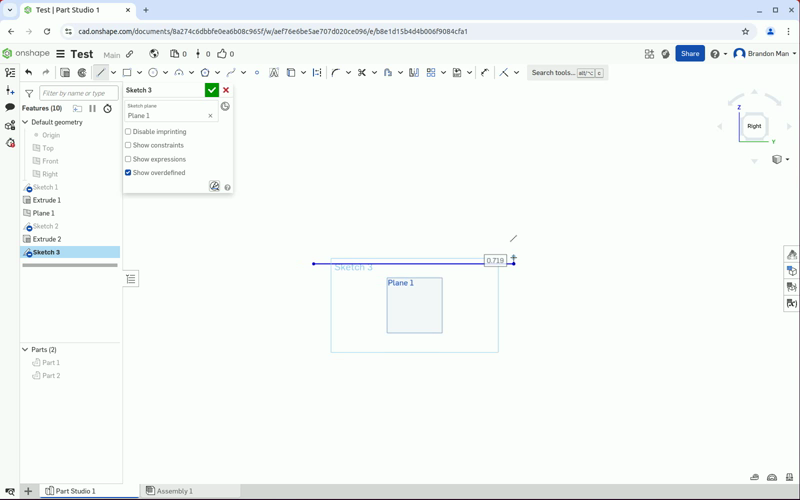
scroll(-6)
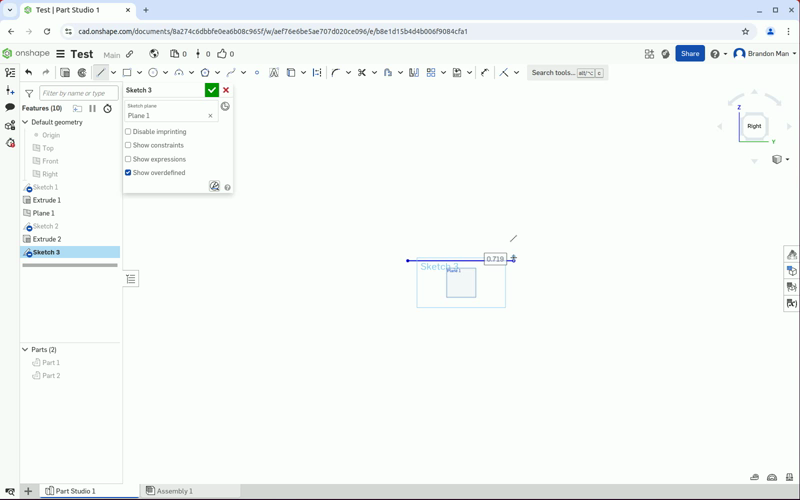
key_up(shift)
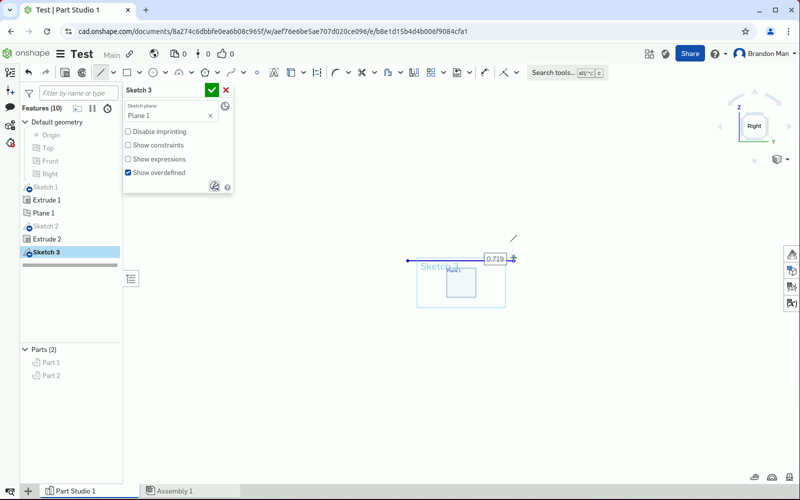
key_down(shift)
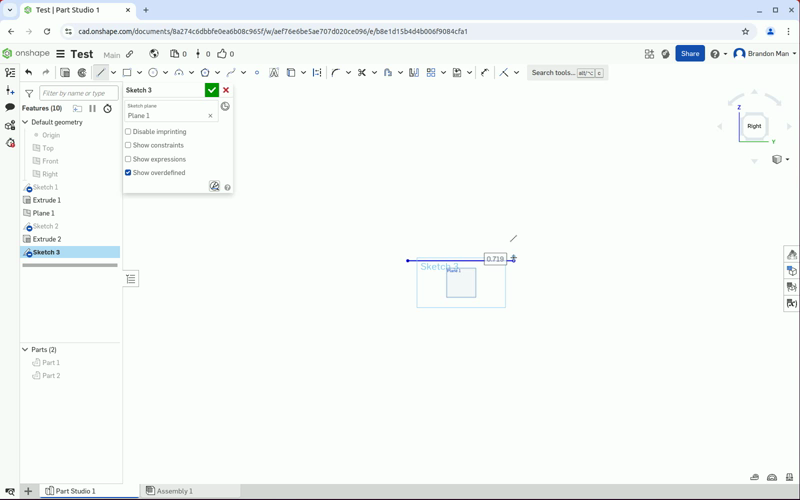
mouse_move(407, 257)
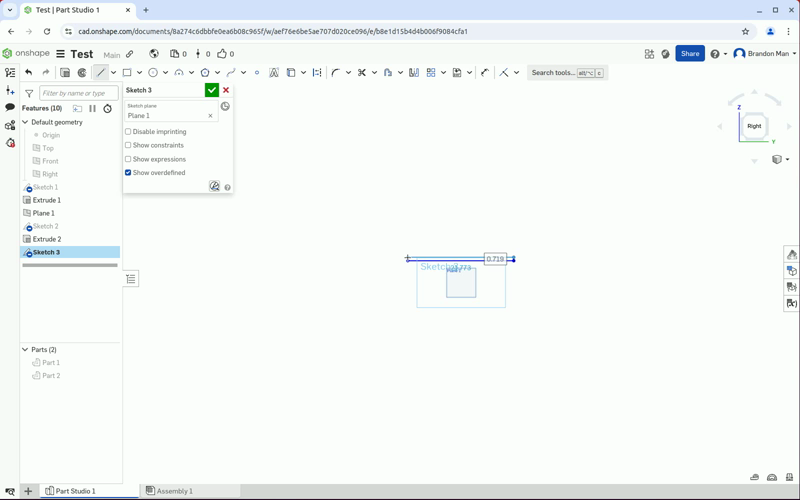
scroll(6)
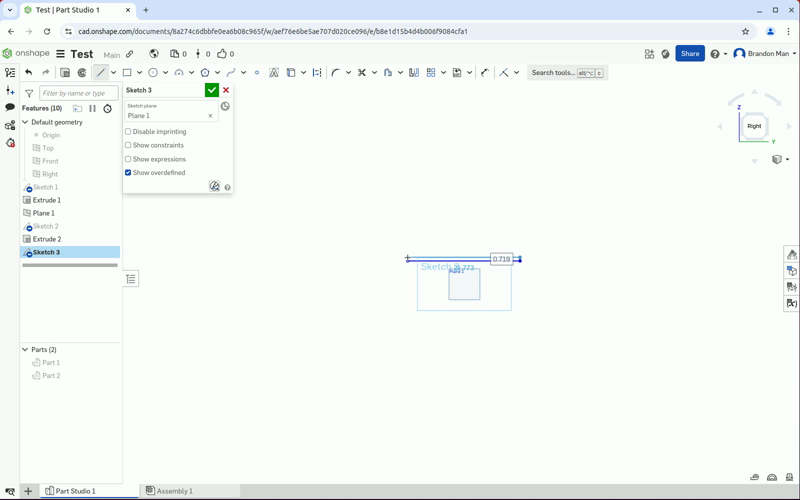
scroll(6)
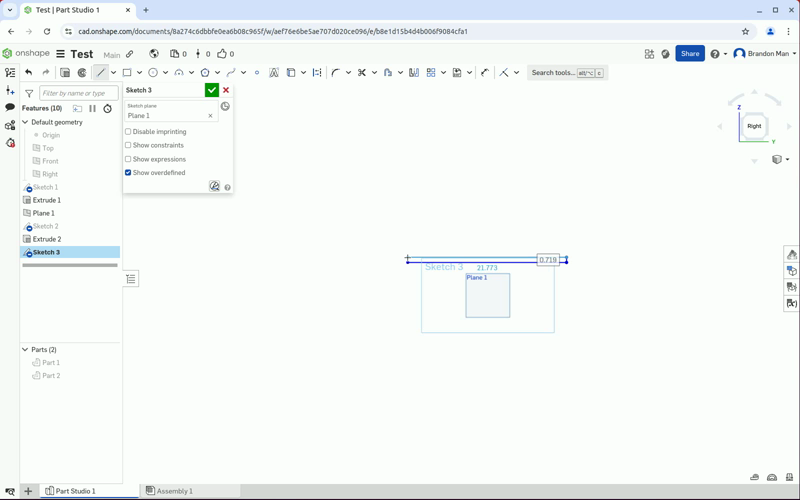
scroll(6)
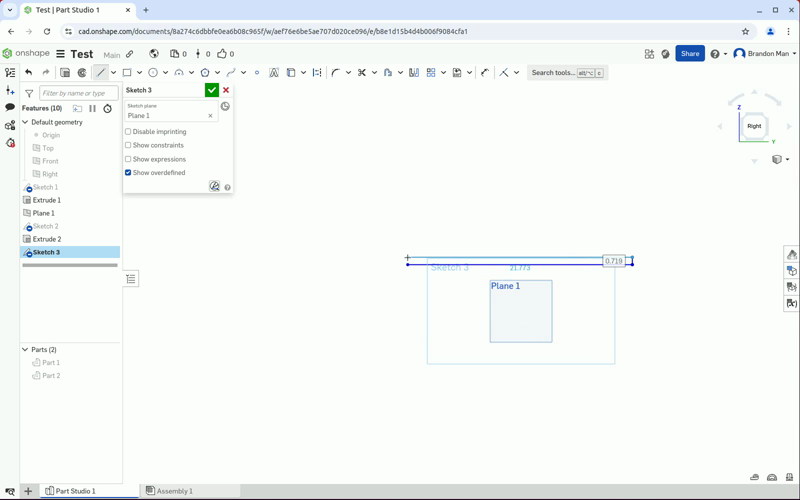
scroll(6)
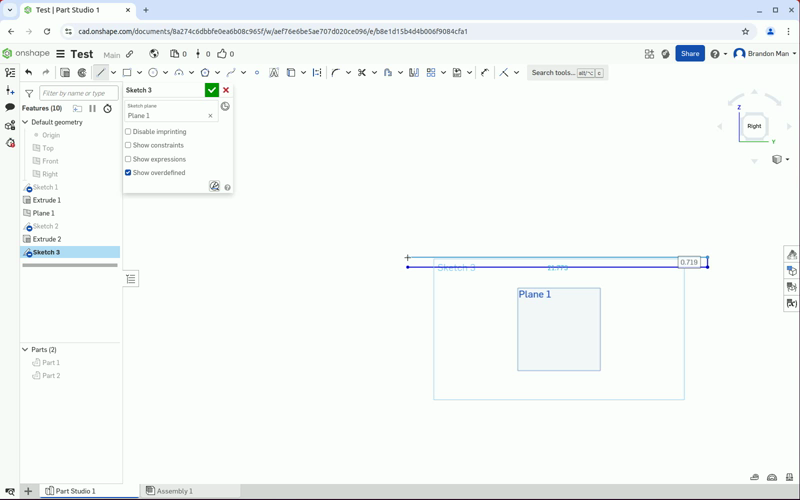
scroll(6)
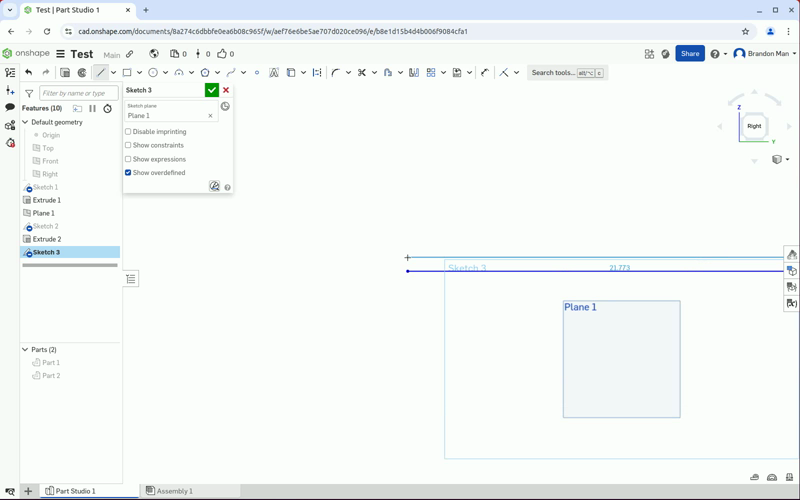
scroll(6)
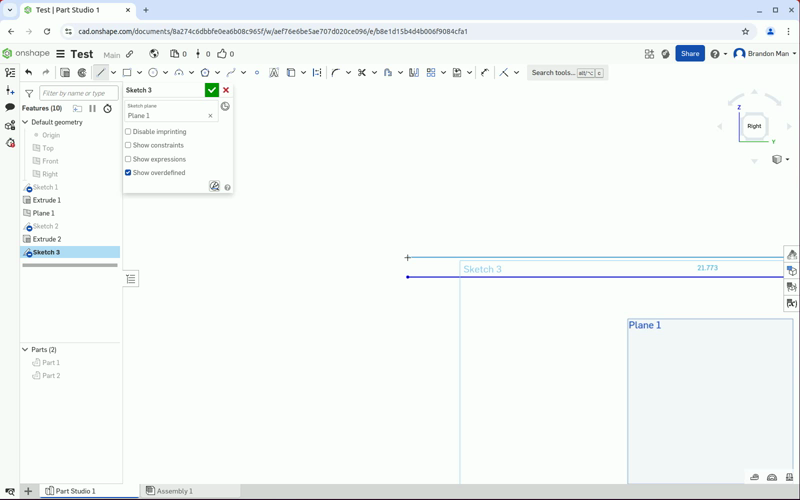
scroll(6)
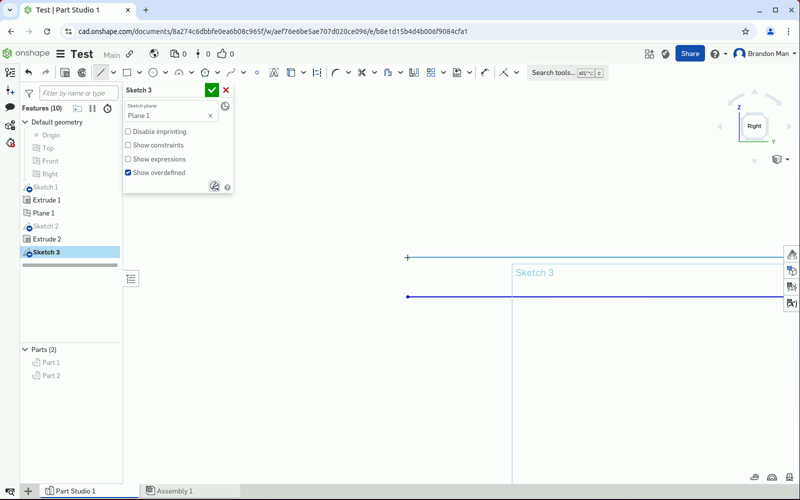
click(407, 257)
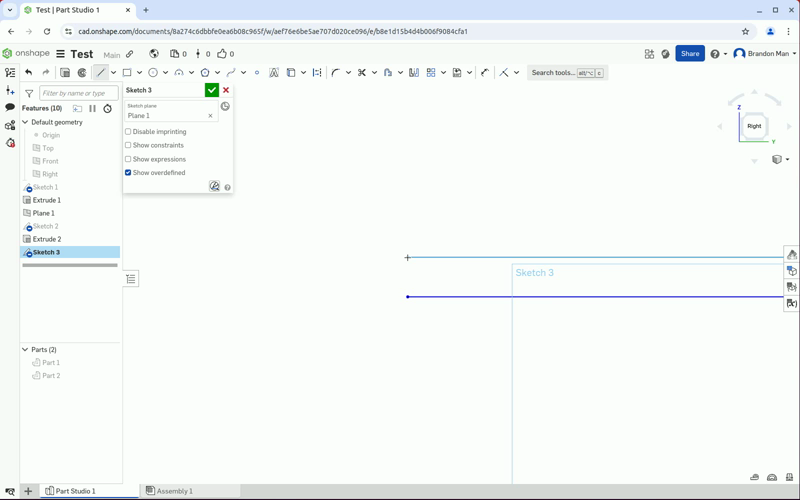
scroll(-6)
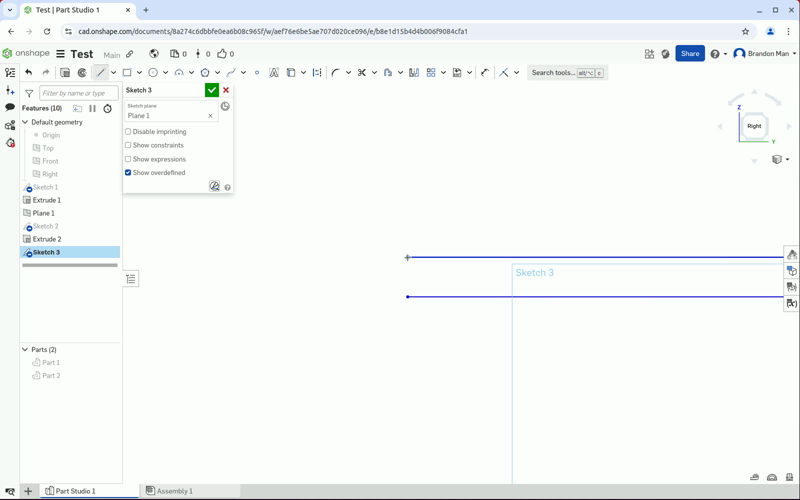
scroll(-6)
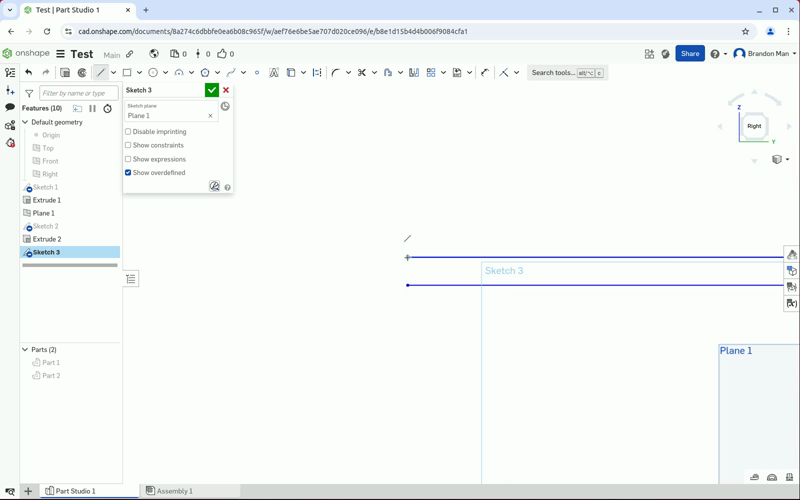
scroll(-6)
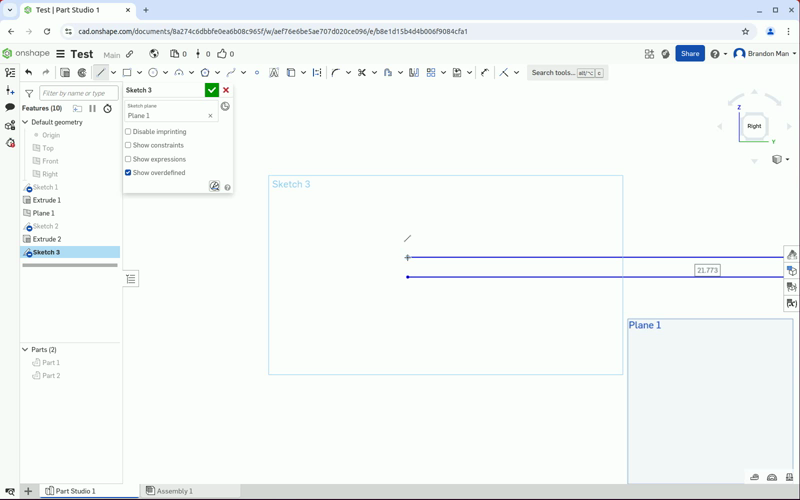
scroll(-6)
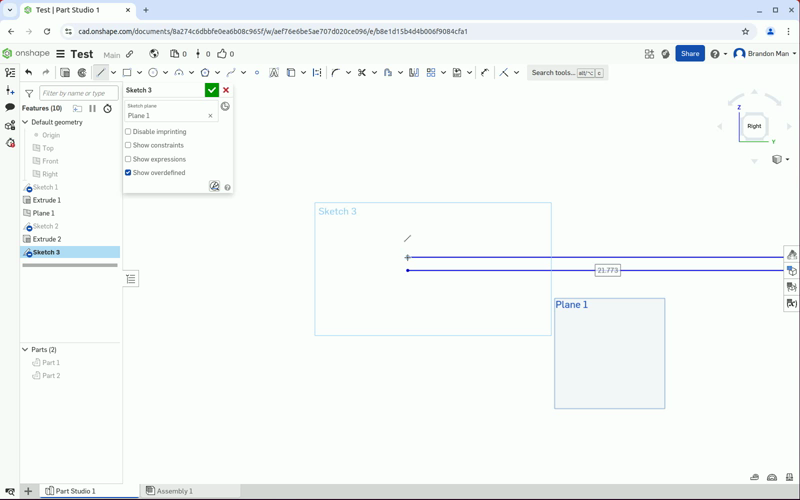
scroll(-6)
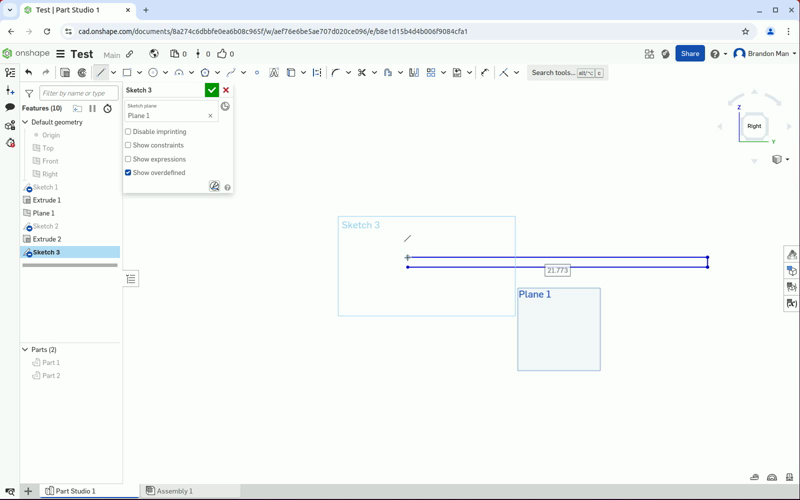
scroll(-6)
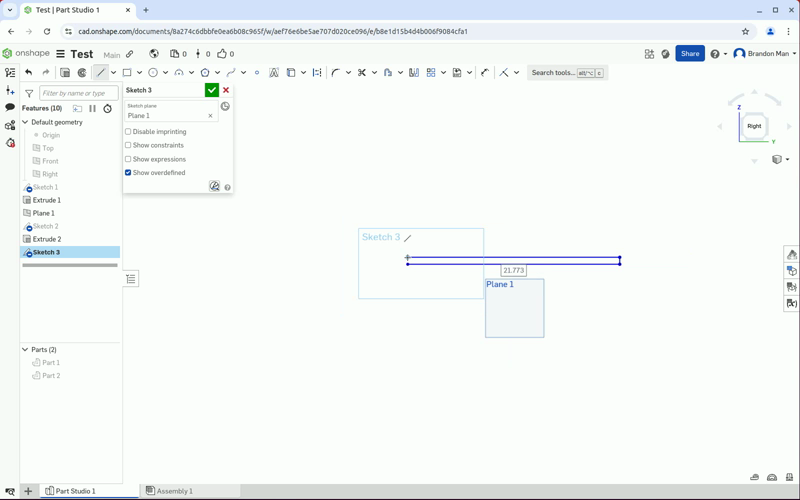
scroll(-6)
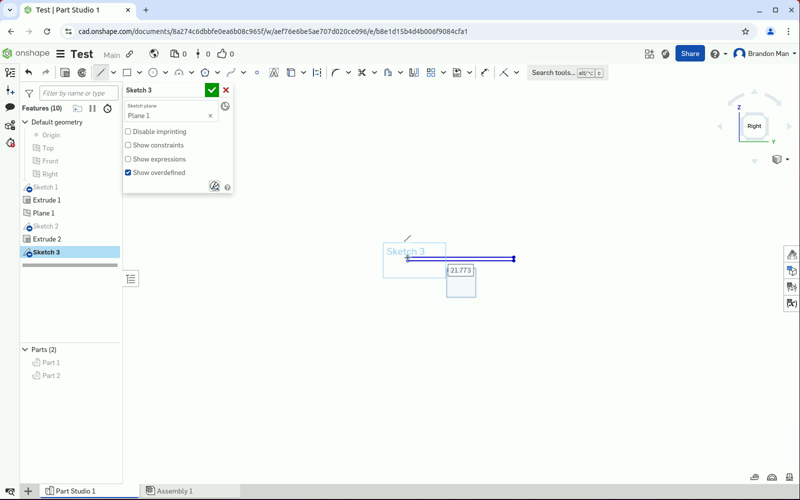
key_up(shift)
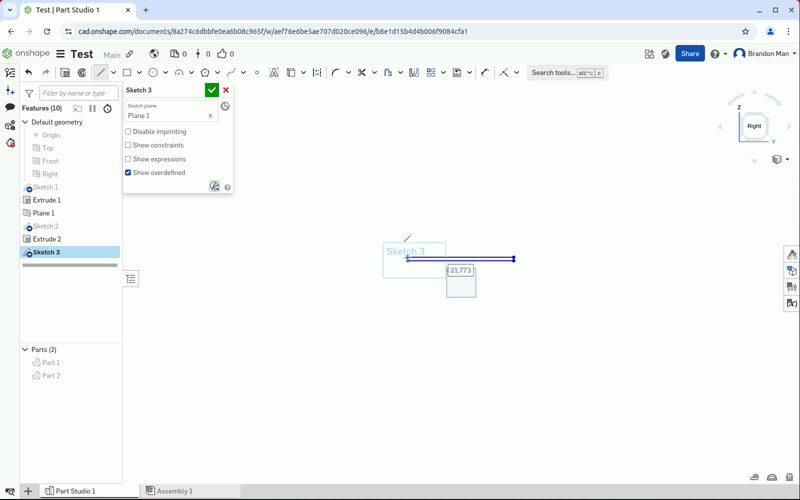
mouse_move(437, 257)
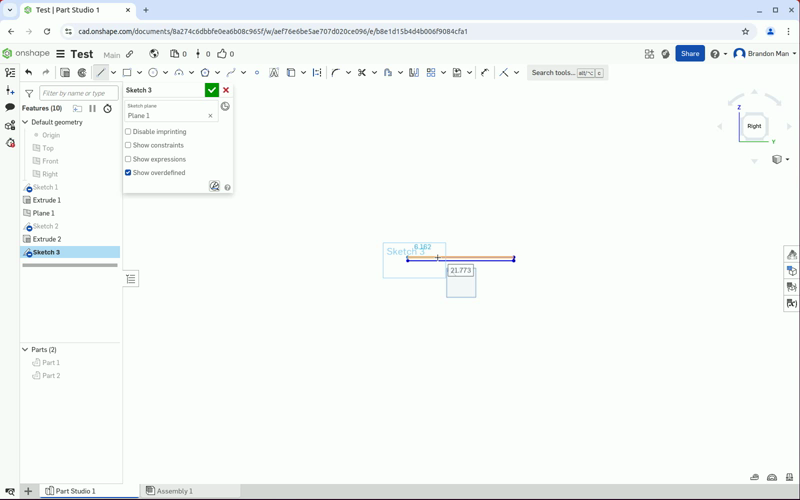
key_down(shift)
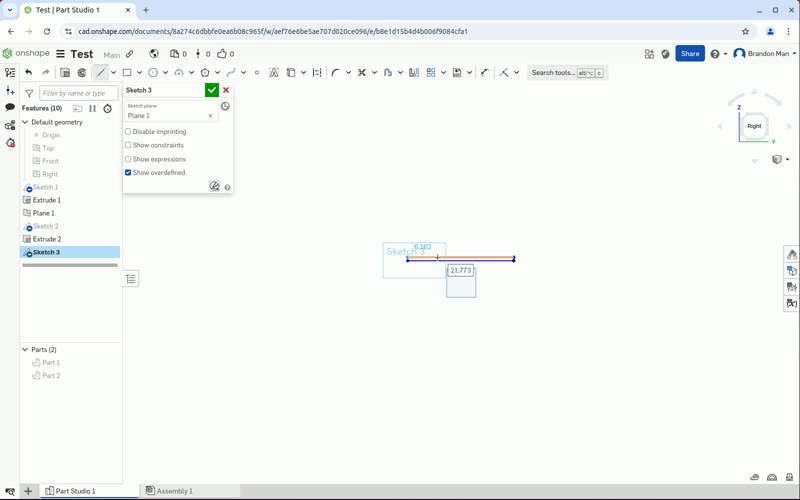
mouse_move(407, 260)
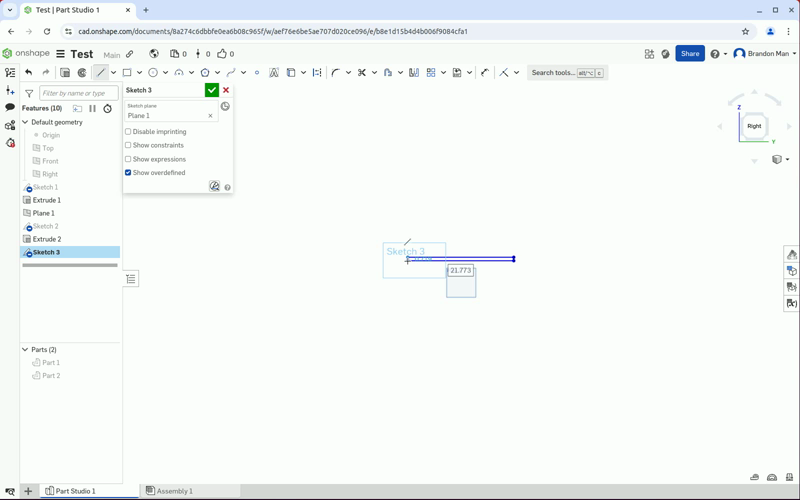
scroll(6)
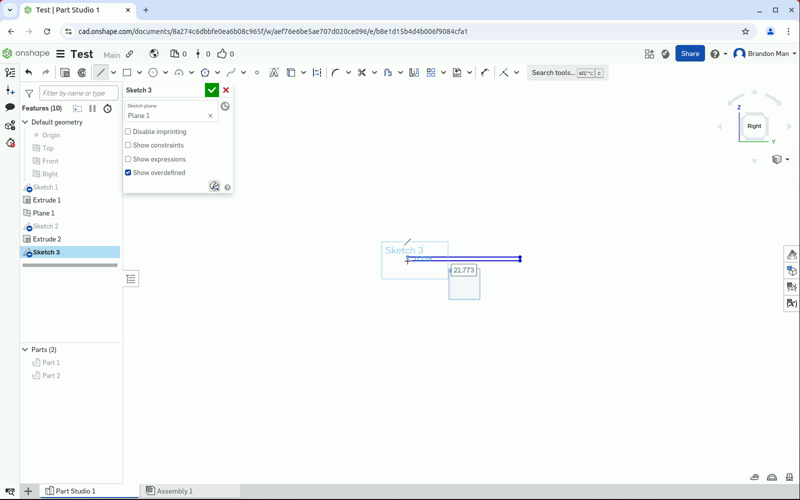
scroll(6)
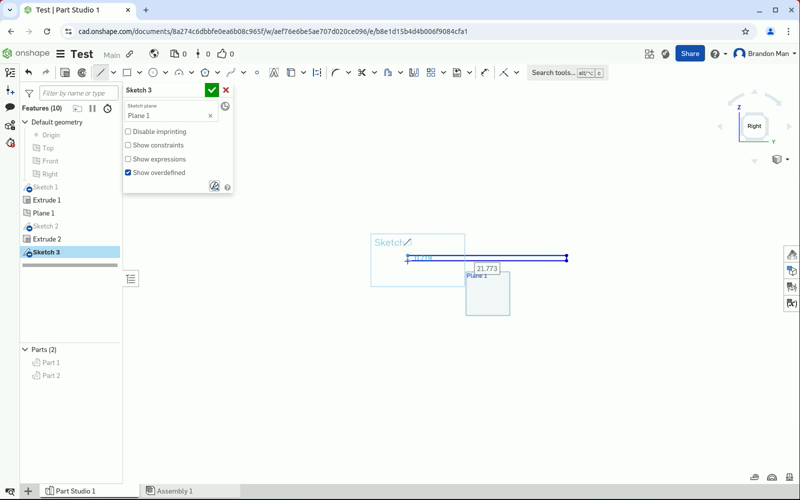
scroll(6)
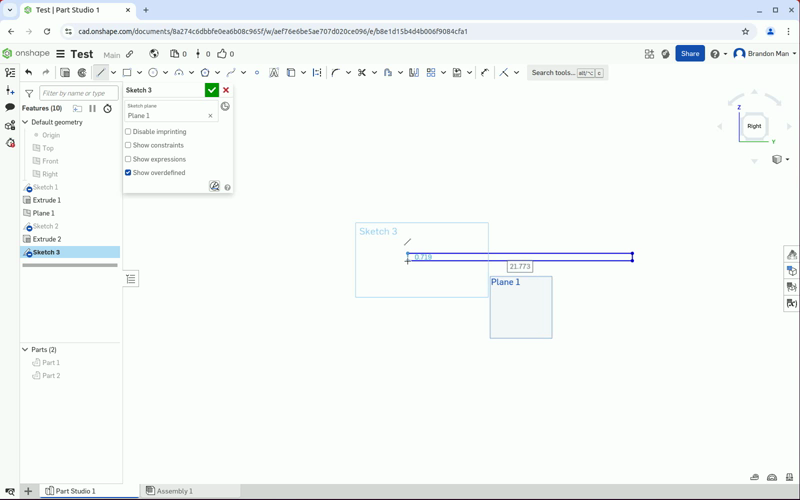
scroll(6)
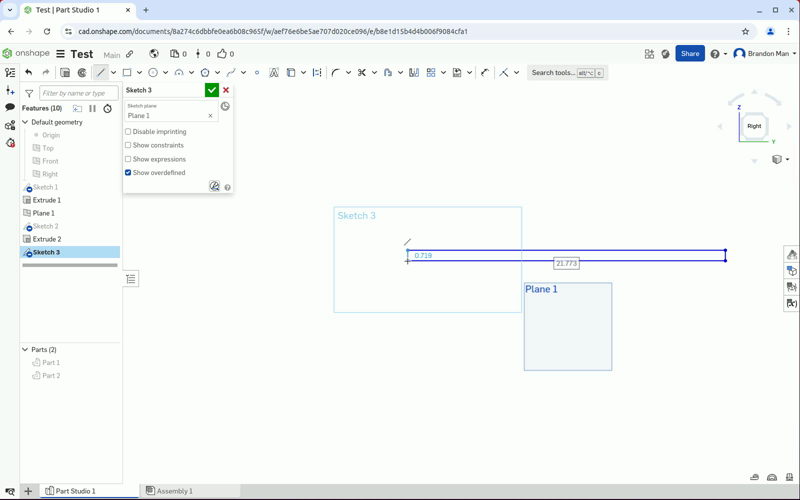
scroll(6)
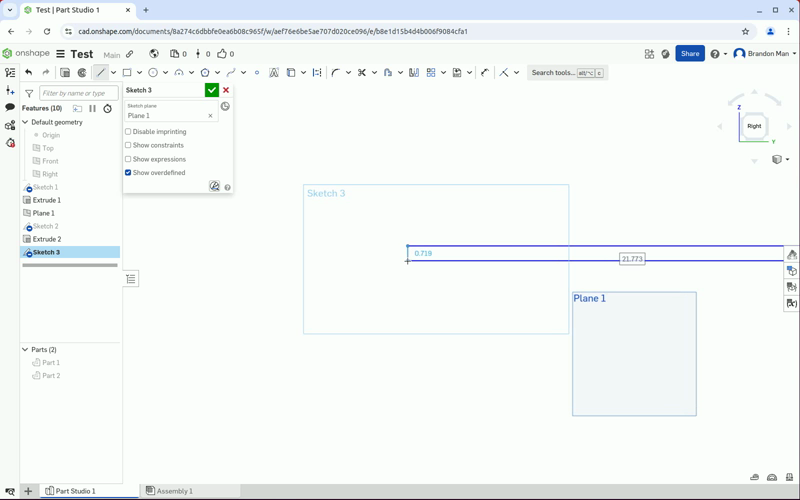
scroll(6)
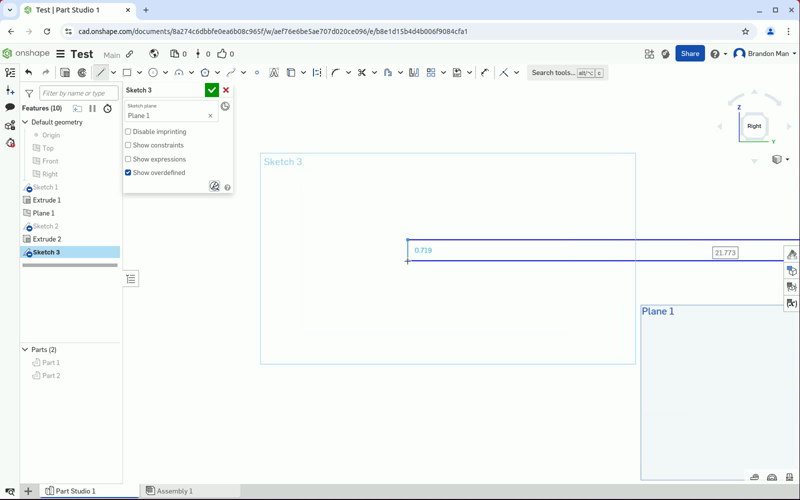
scroll(6)
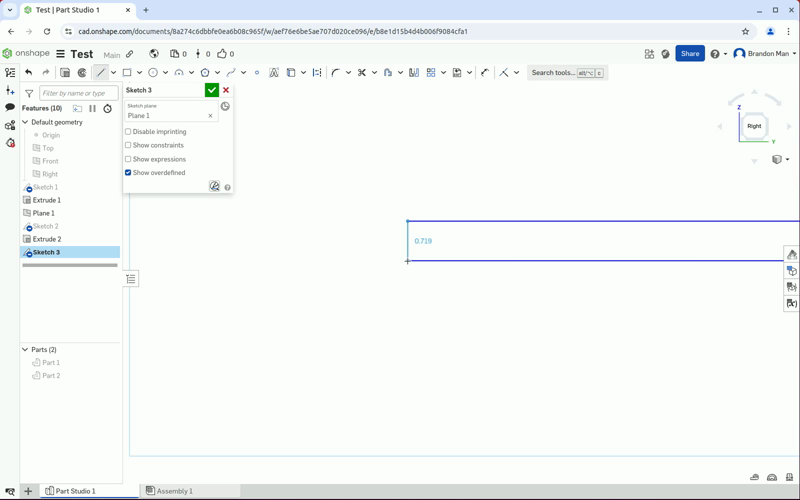
key_up(shift)
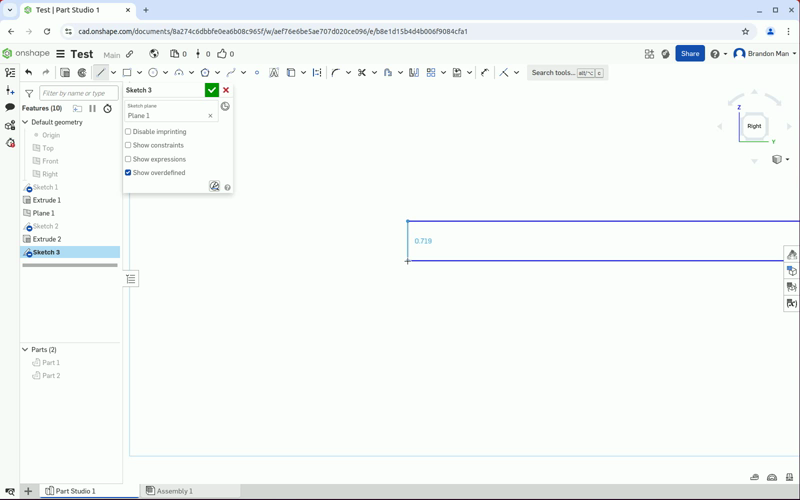
click(407, 260)
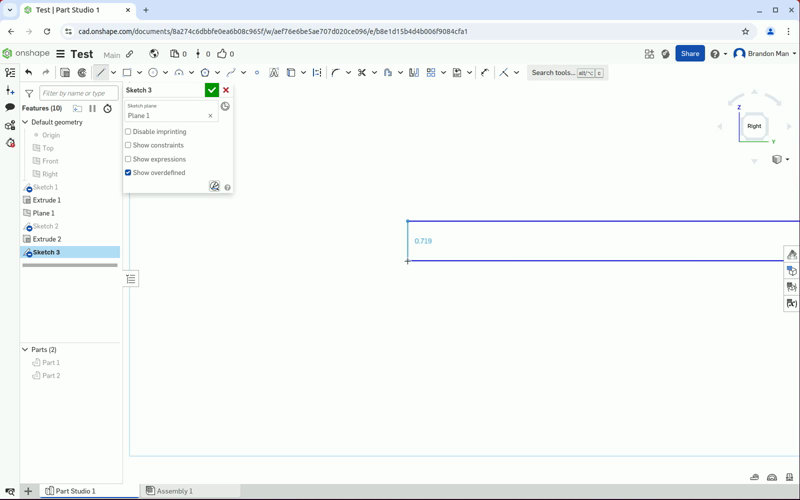
scroll(-6)
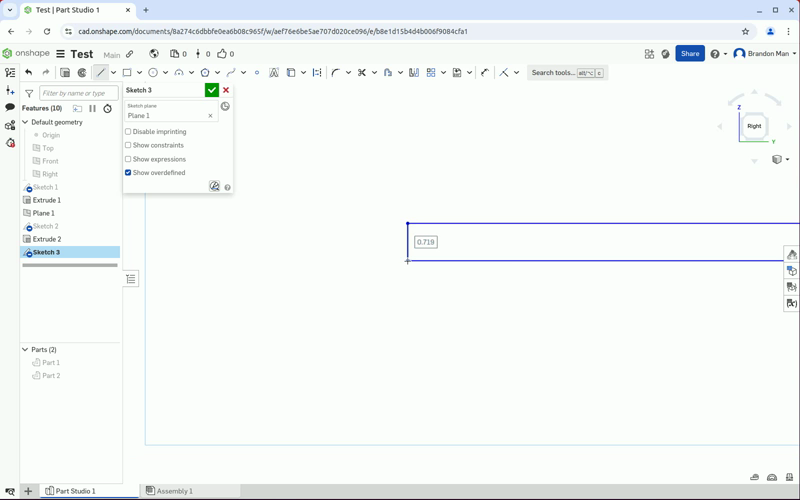
scroll(-6)
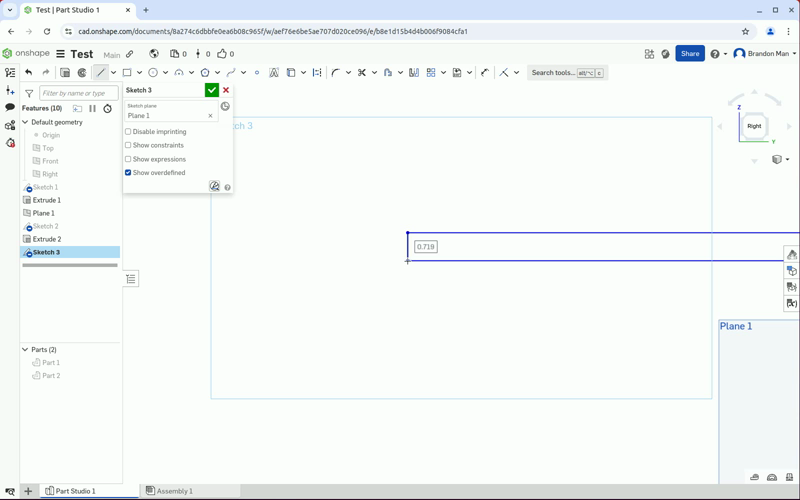
scroll(-6)
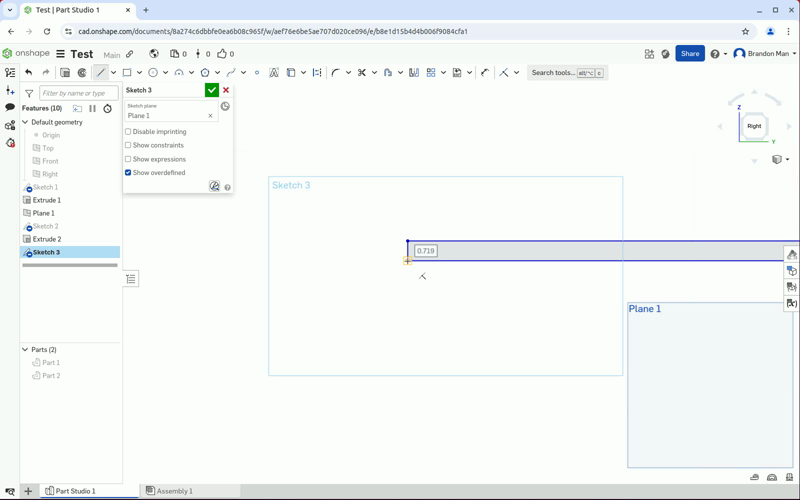
scroll(-6)
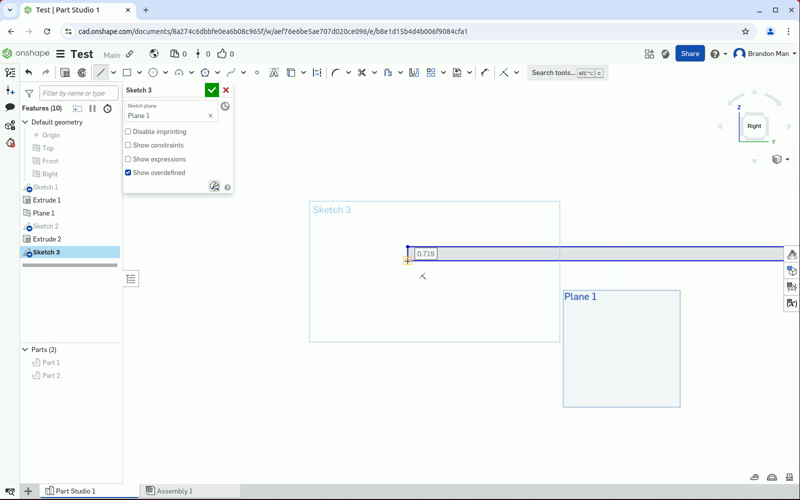
scroll(-6)
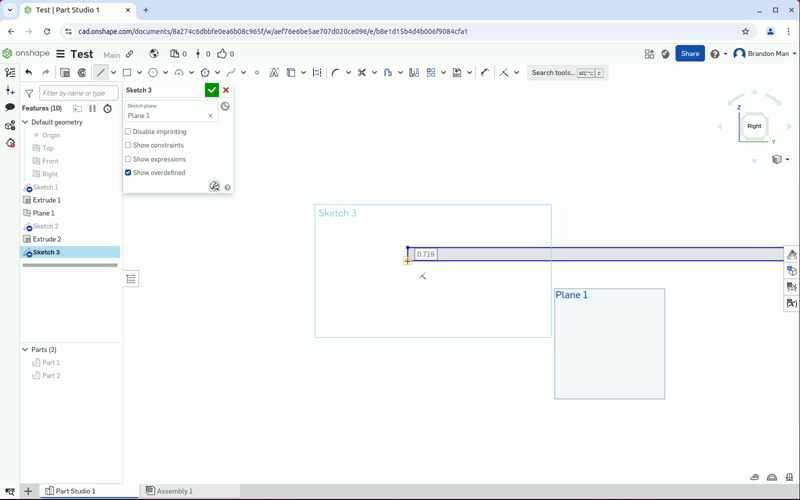
scroll(-6)
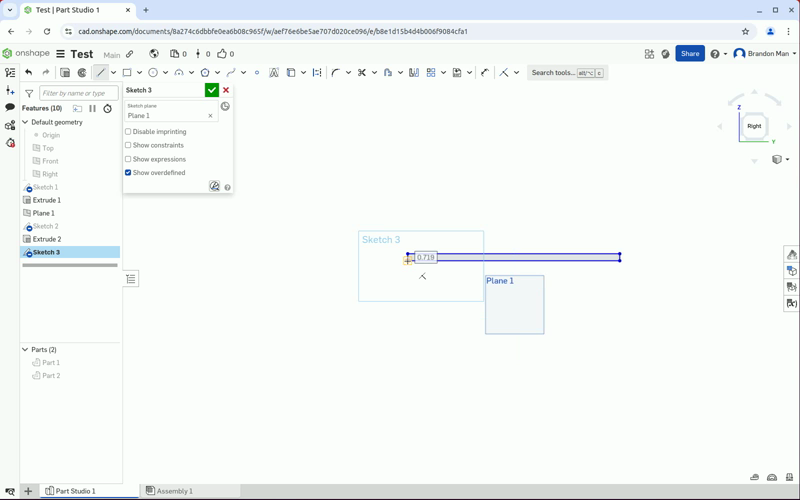
scroll(-6)
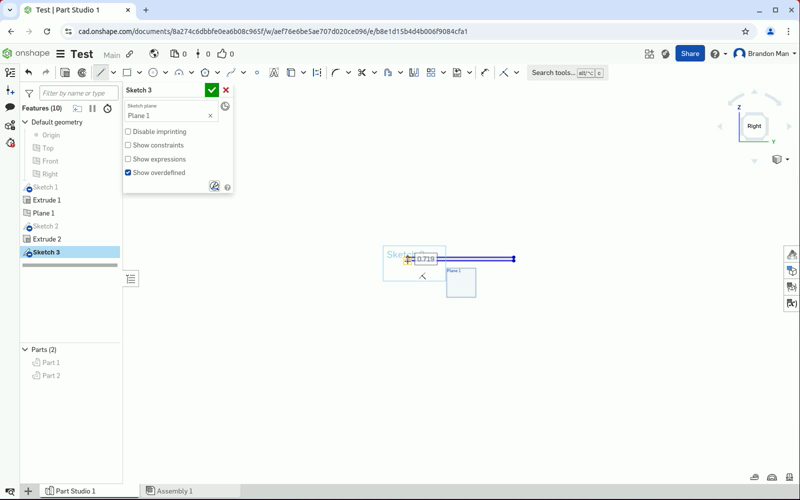
key(esc)
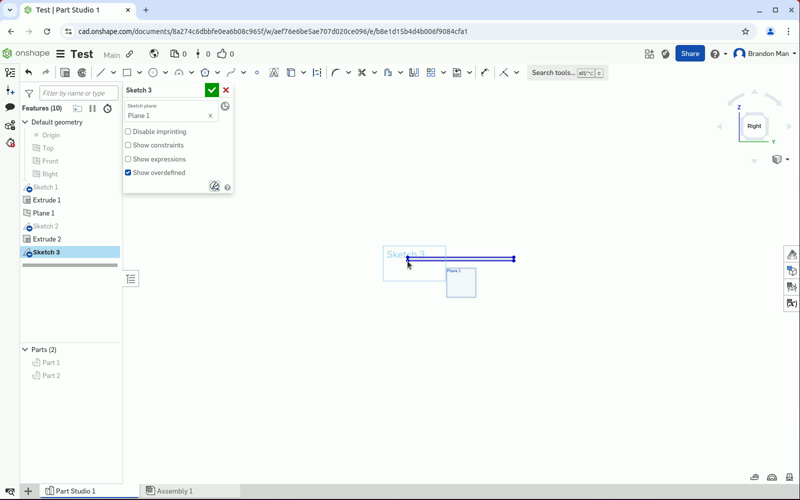
mouse_move(479, 258)
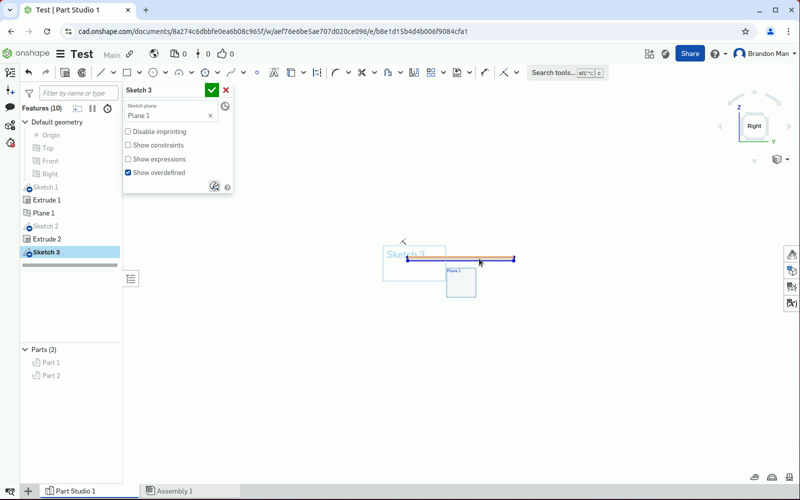
scroll(6)
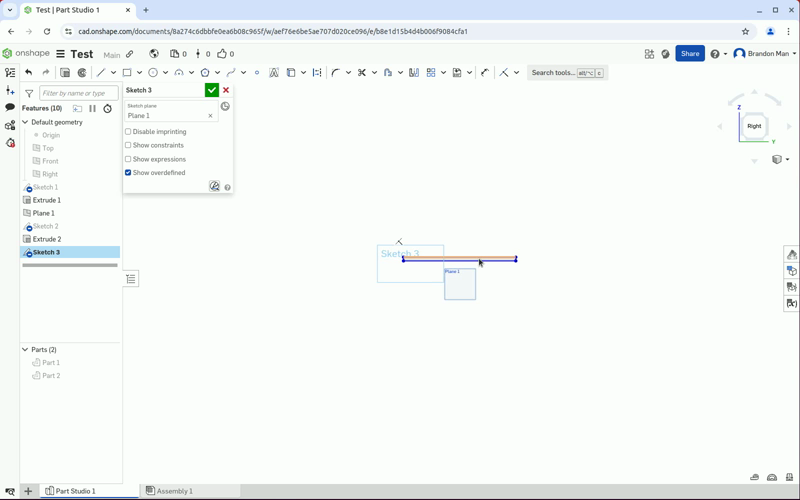
scroll(6)
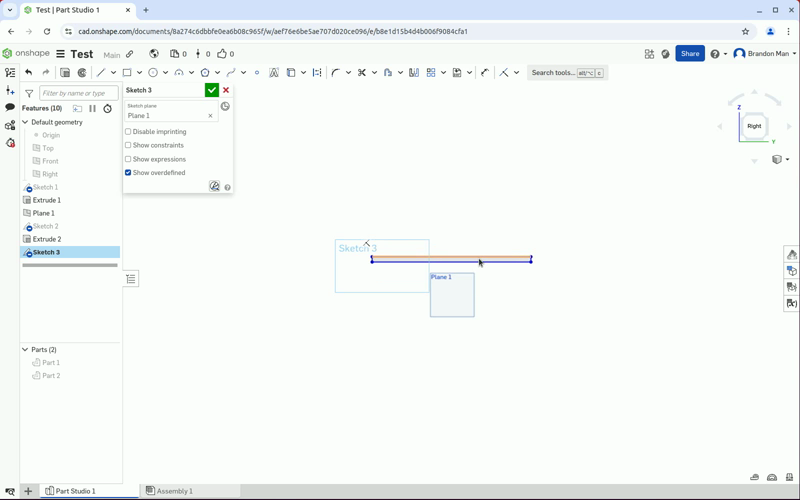
scroll(6)
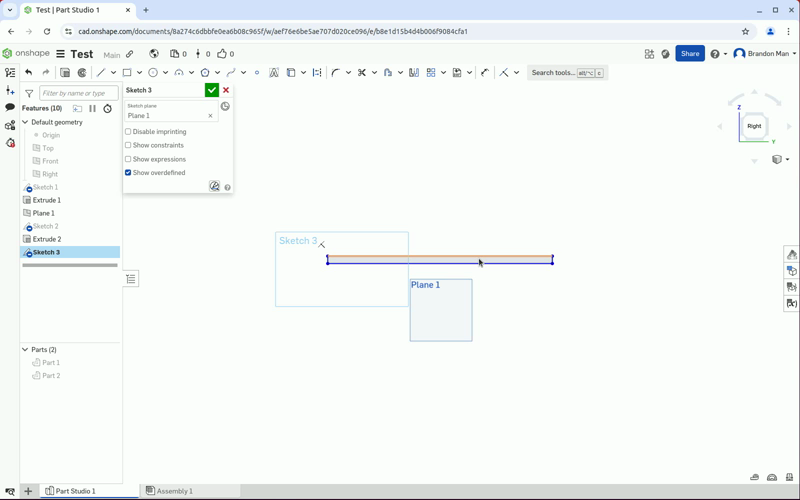
scroll(6)
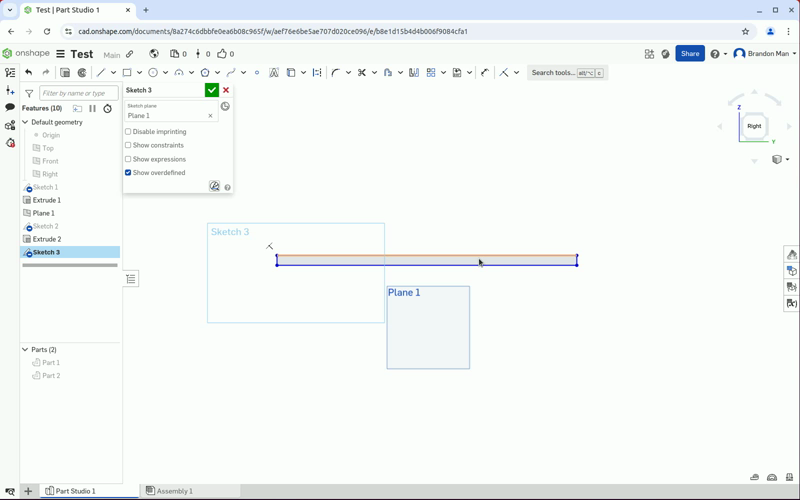
scroll(6)
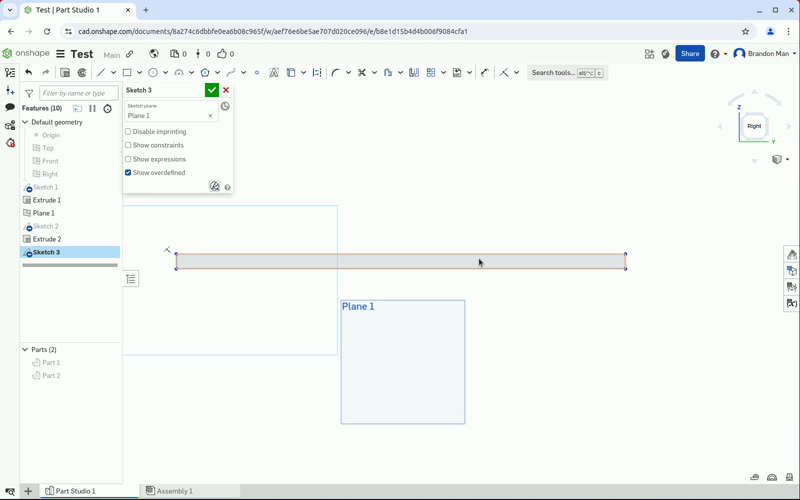
scroll(6)
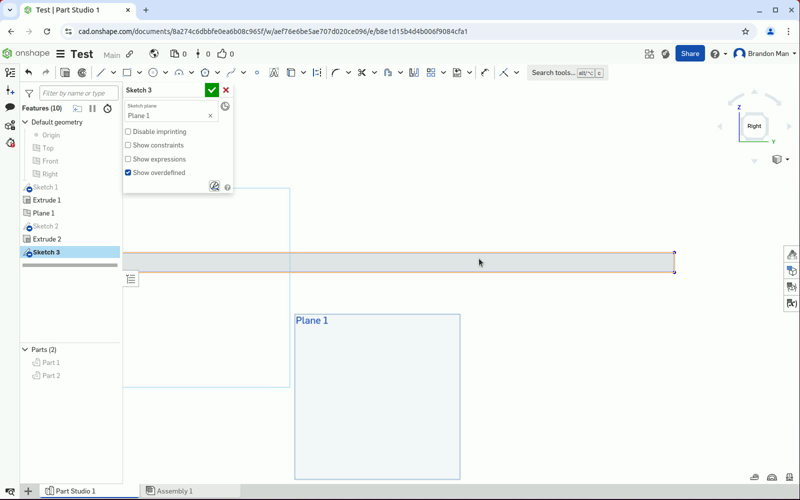
scroll(6)
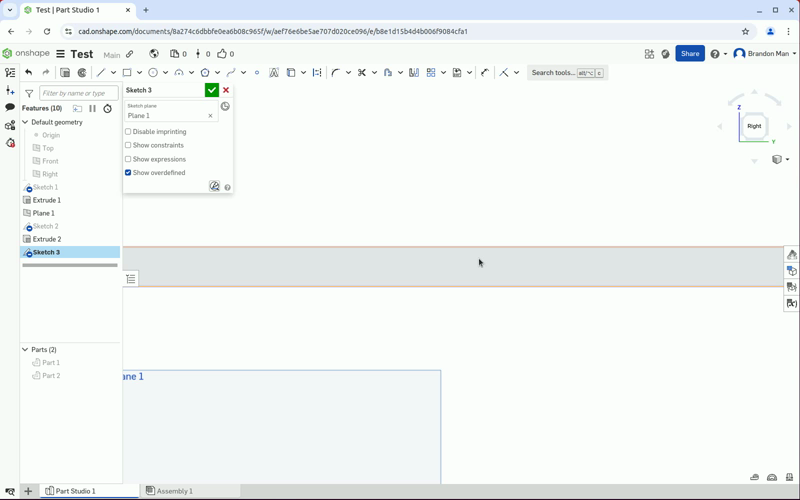
click(479, 258)
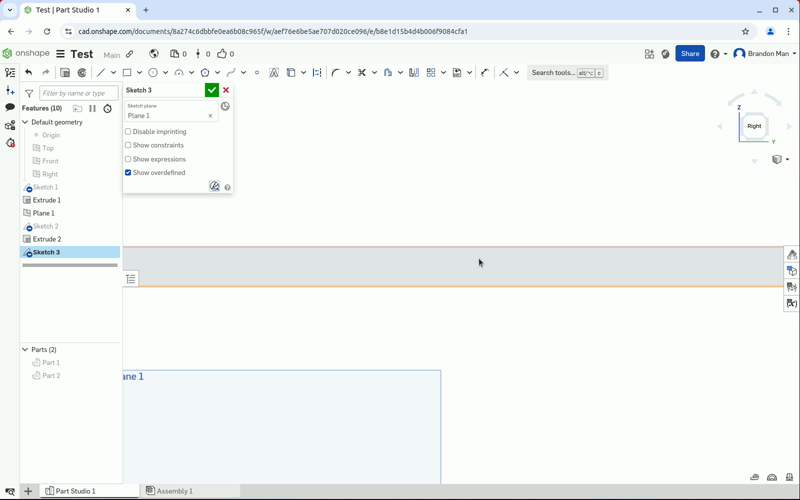
scroll(-6)
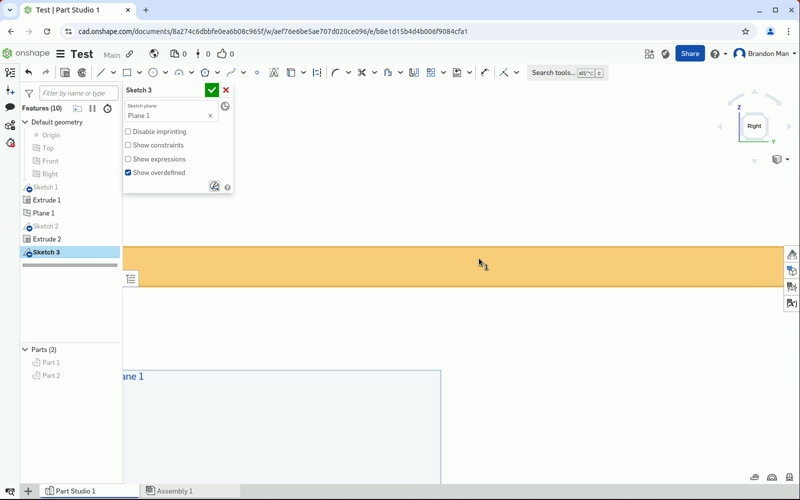
scroll(-6)
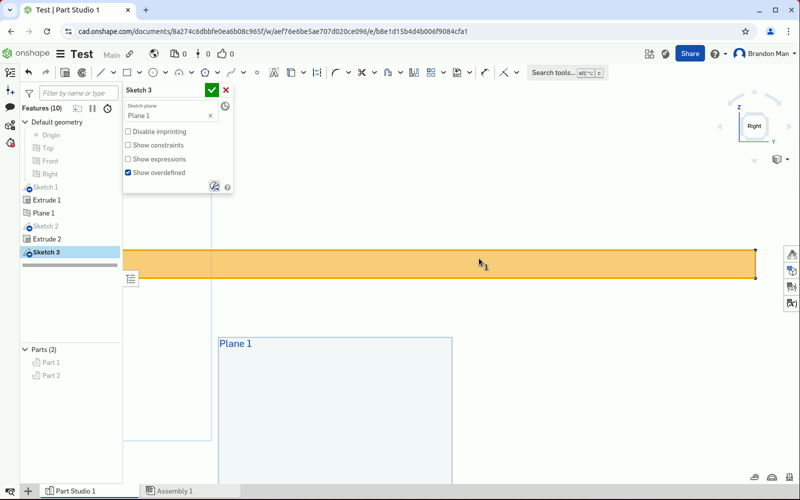
scroll(-6)
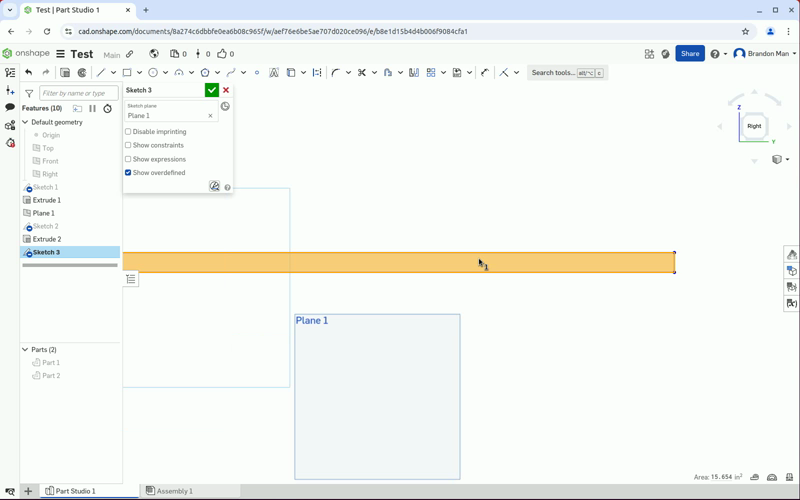
scroll(-6)
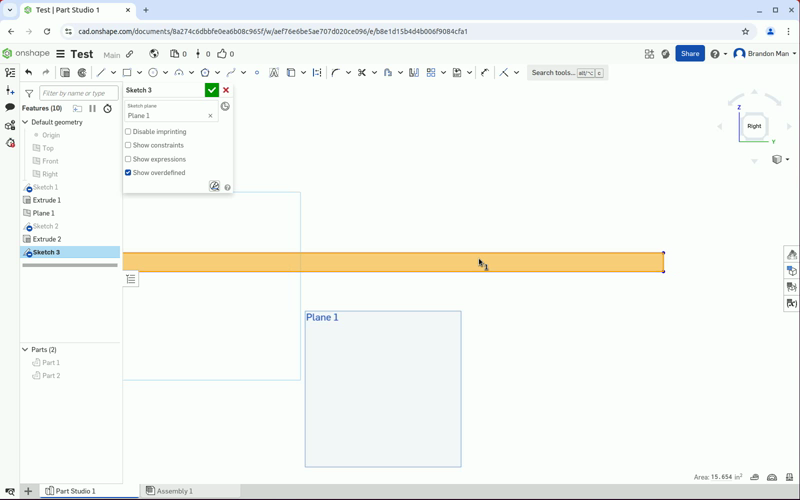
scroll(-6)
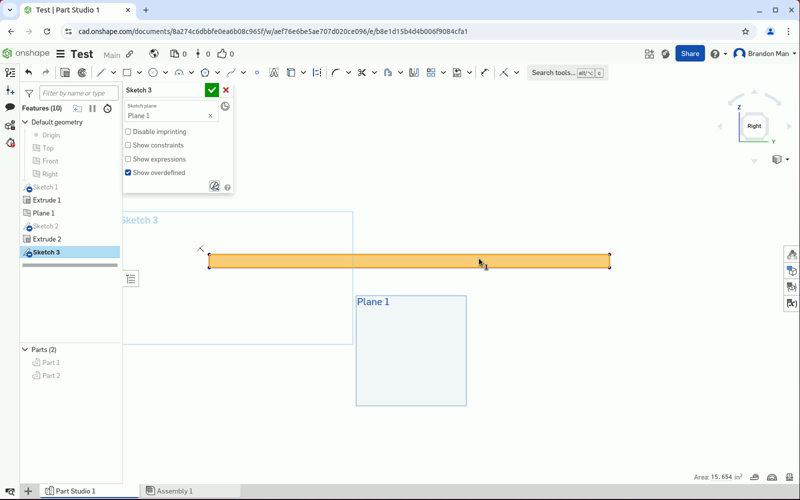
scroll(-6)
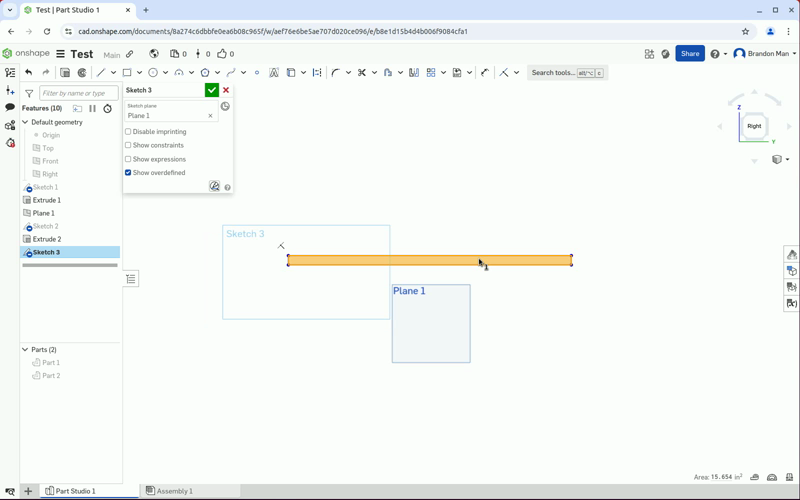
scroll(-6)
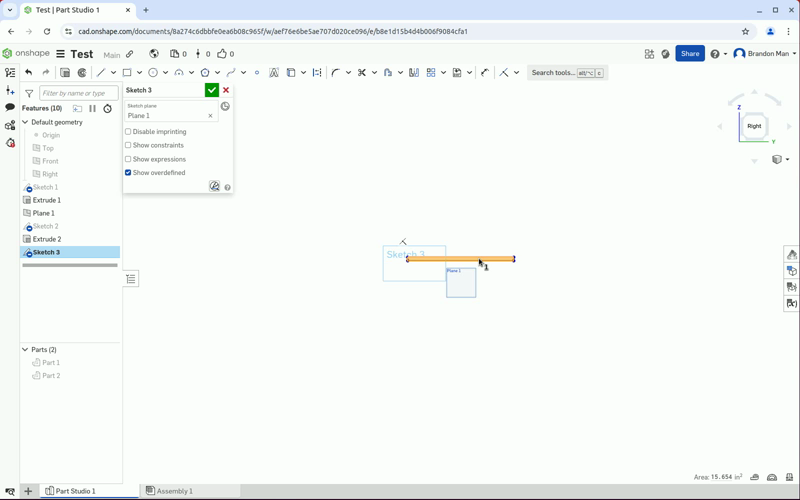
mouse_move(73, 352)
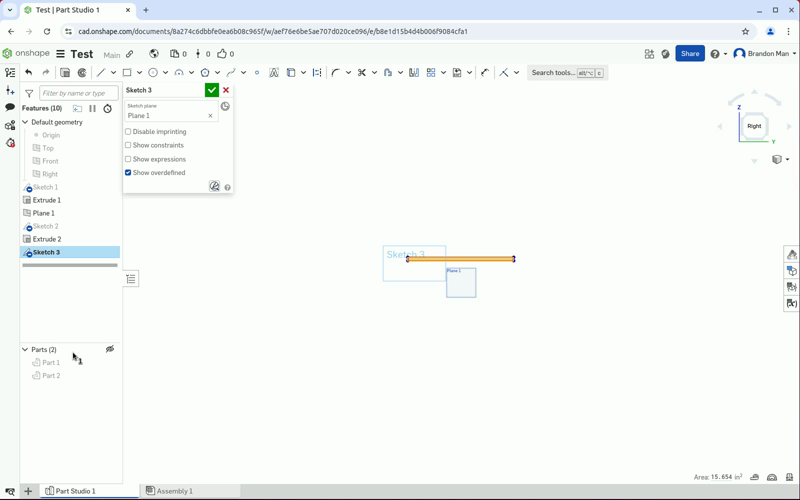
key(shift+y)
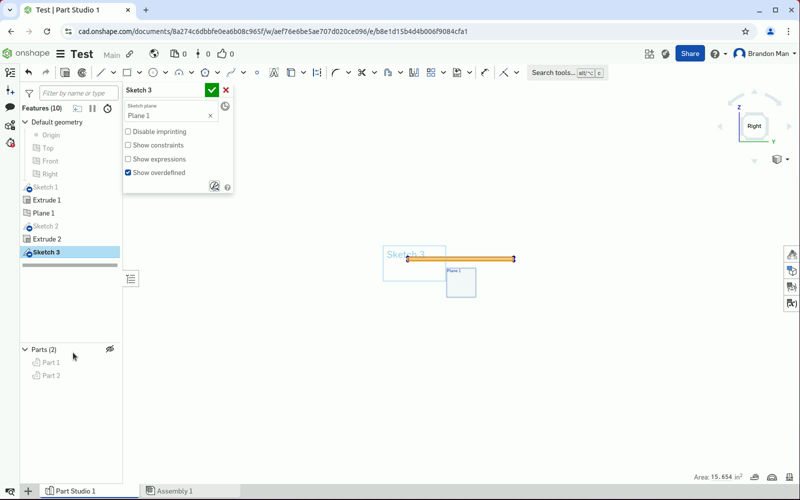
key(shift+e)
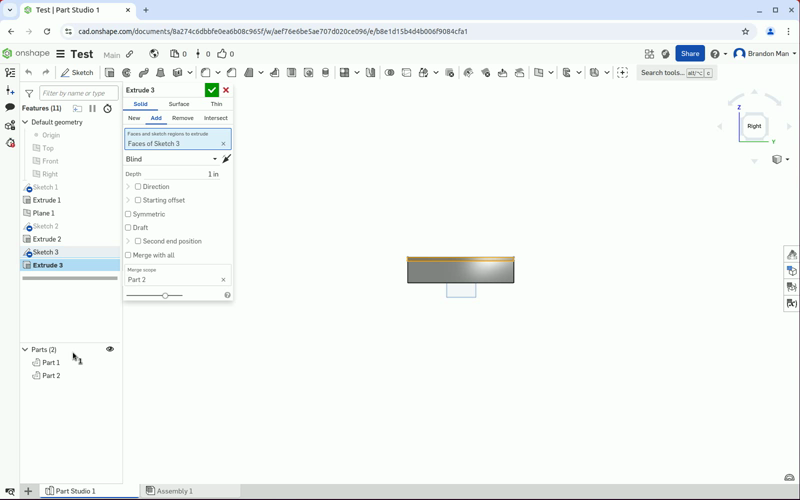
mouse_move(143, 106)
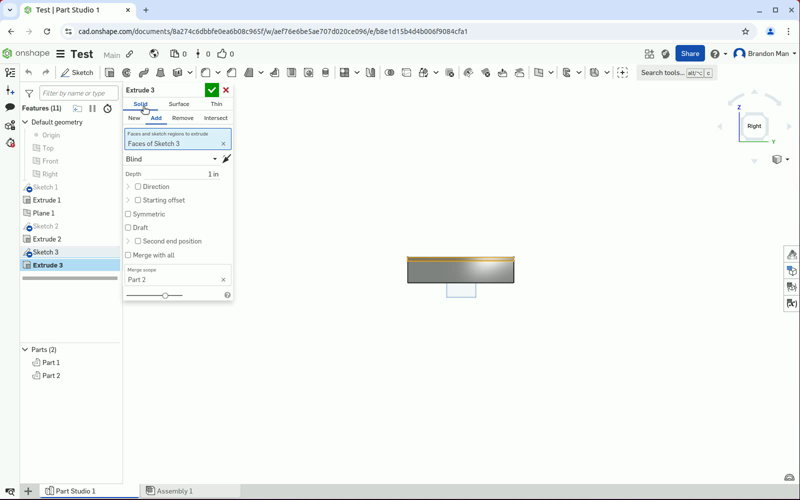
click(143, 106)
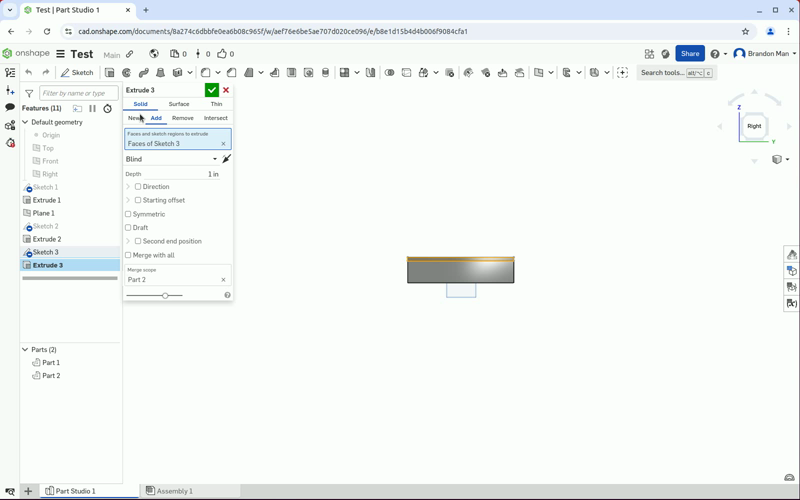
mouse_move(137, 120)
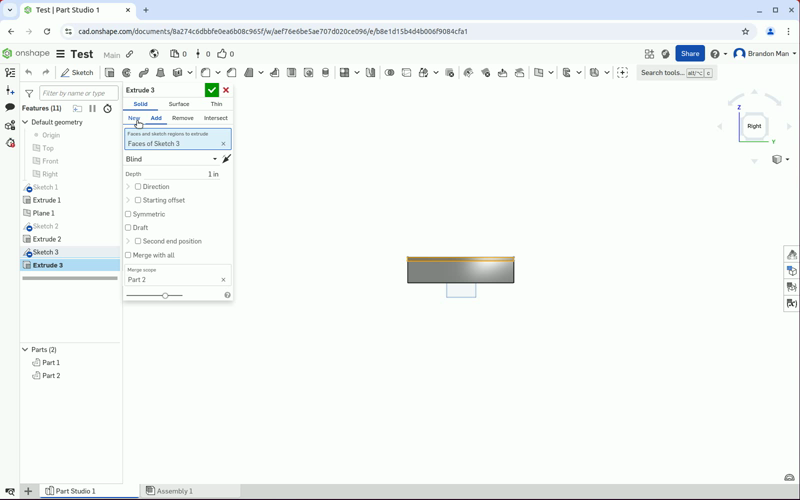
click(137, 120)
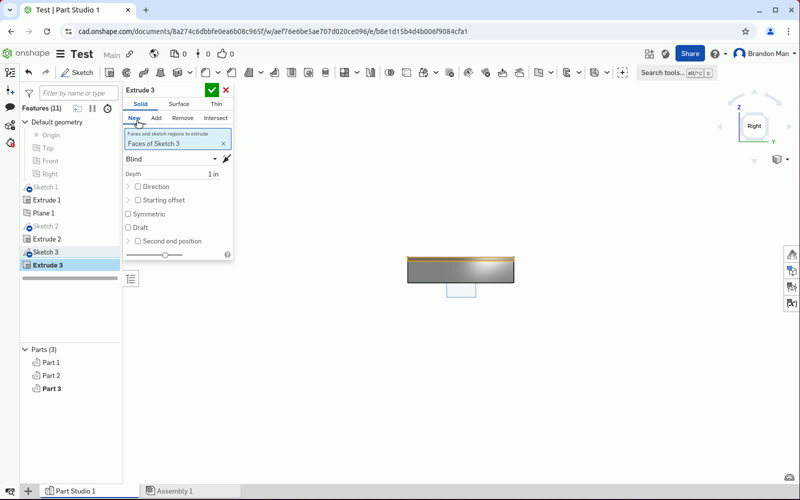
key(tab, 4)
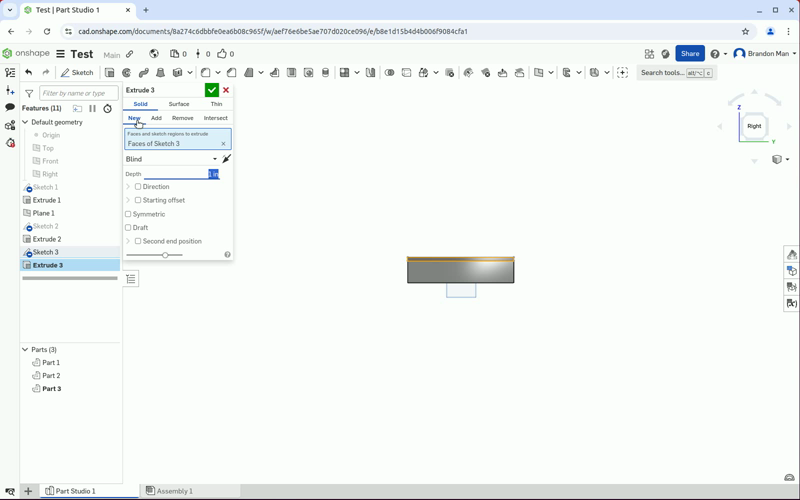
text(0.722)
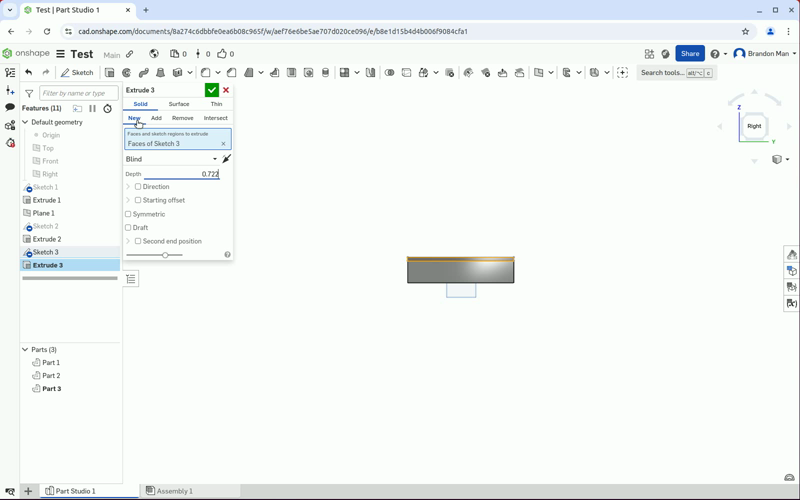
key(enter)
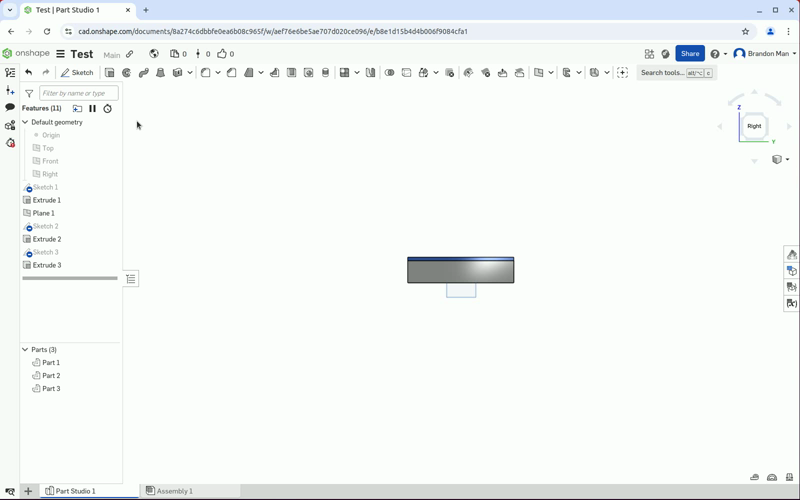
key(shift+h)
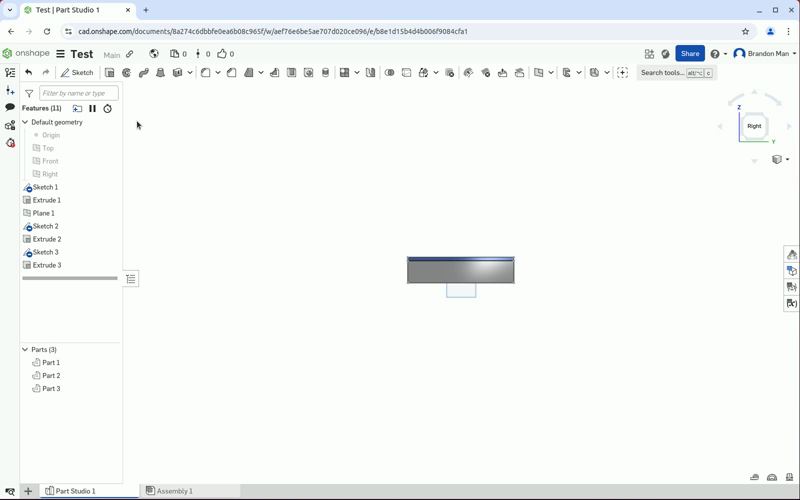
key(shift+h)
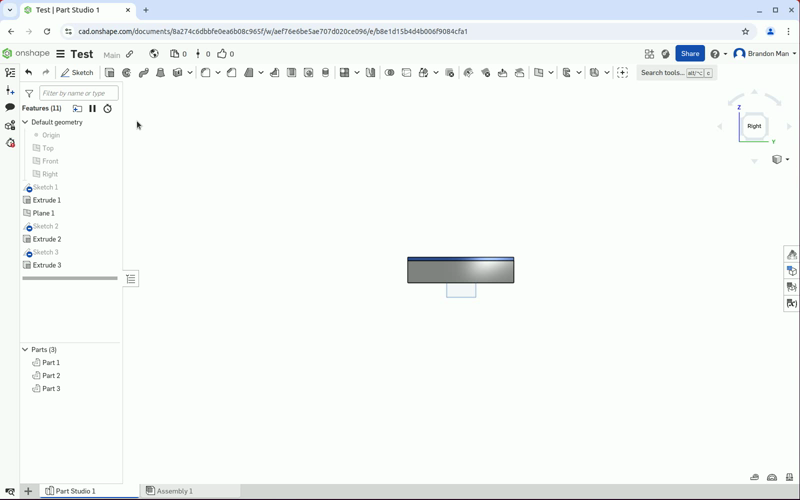
mouse_move(73, 189)
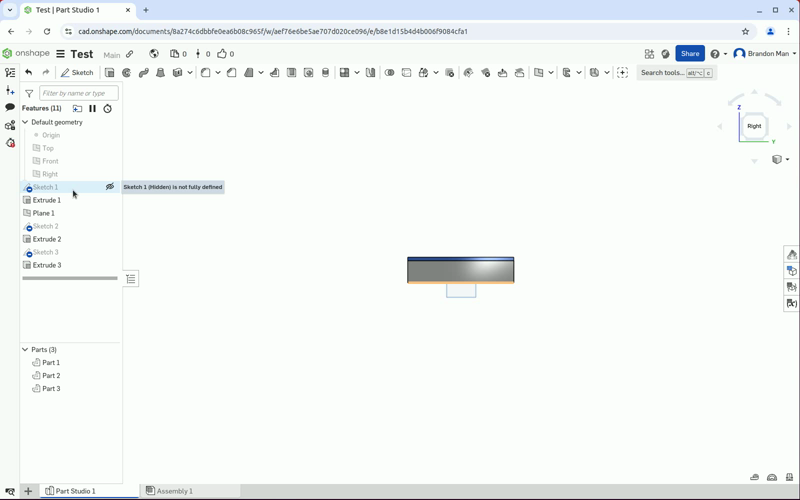
click(73, 189)
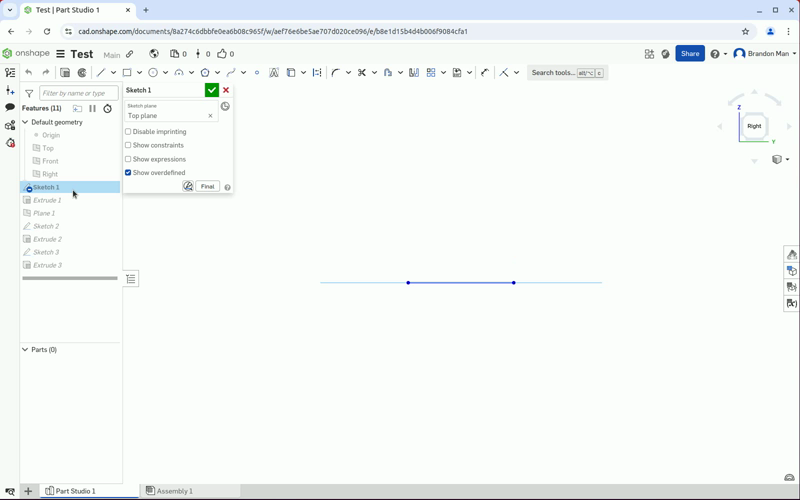
mouse_move(229, 92)
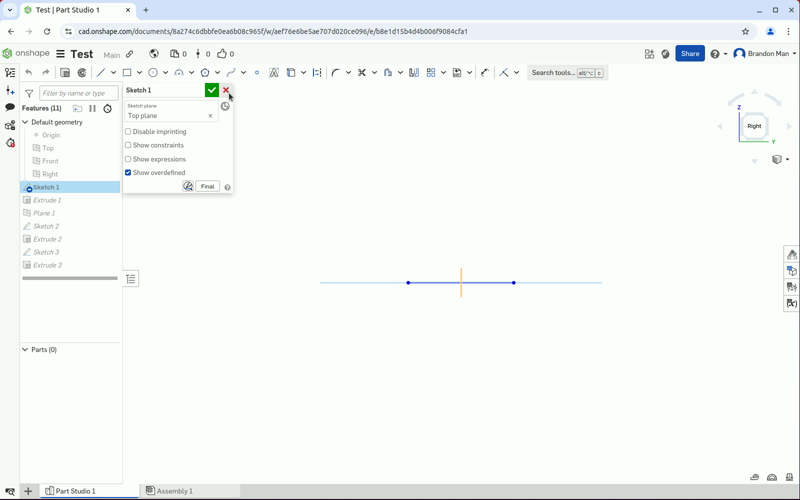
click(229, 92)
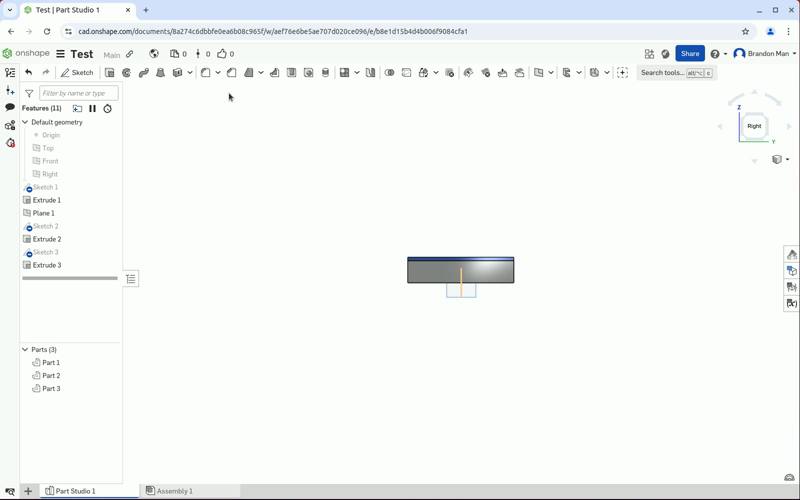
mouse_move(73, 352)
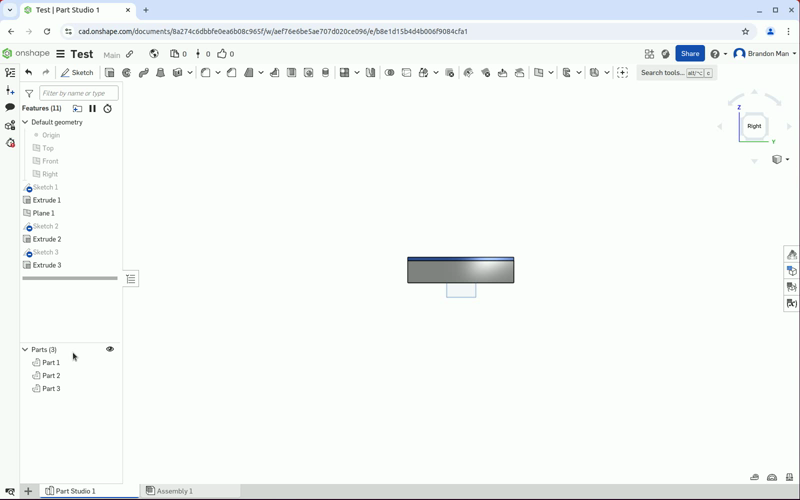
key(y)
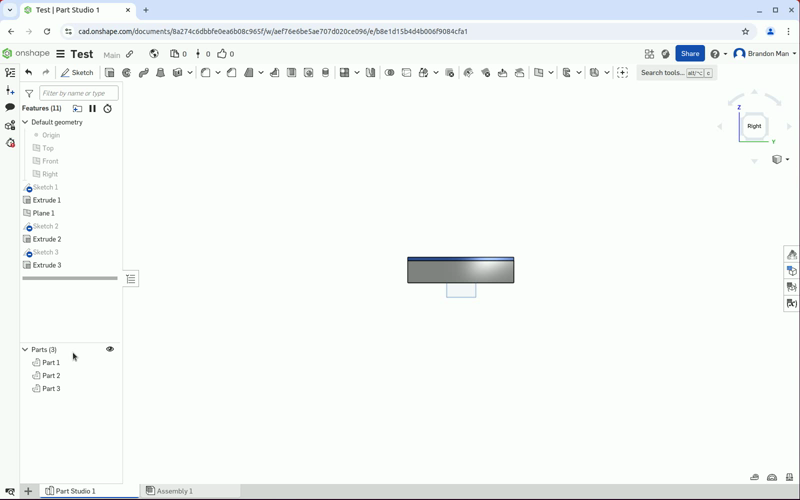
key(shift+p)
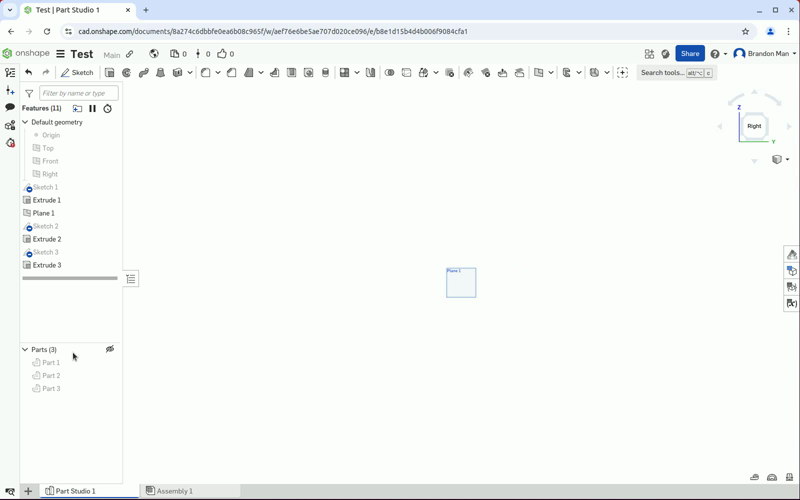
key(space)
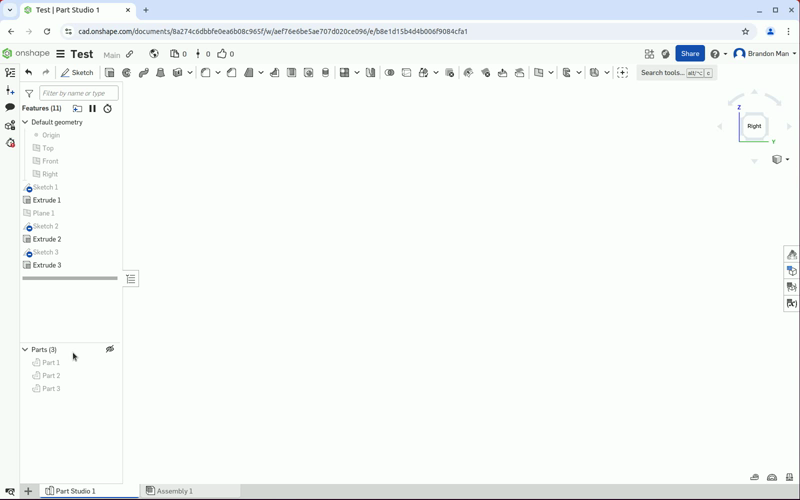
key_down(shift)
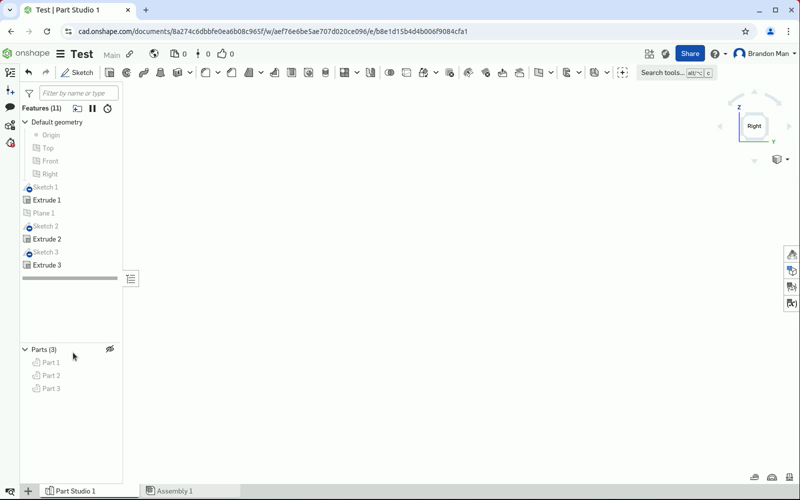
key(right)
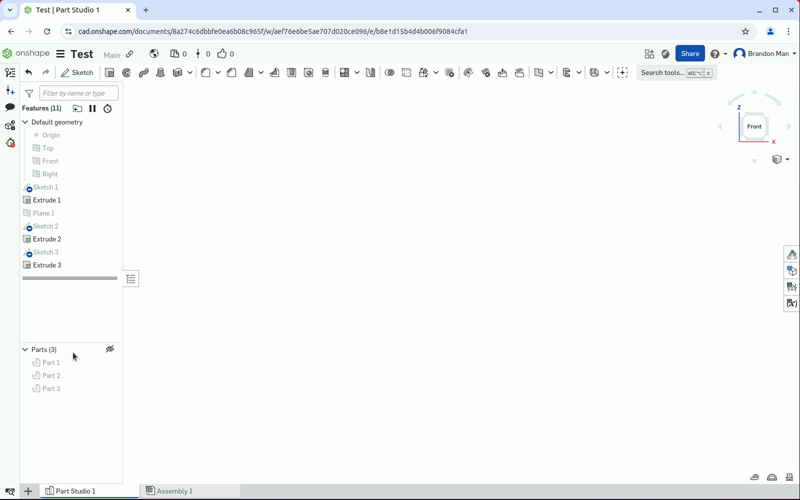
key_up(shift)
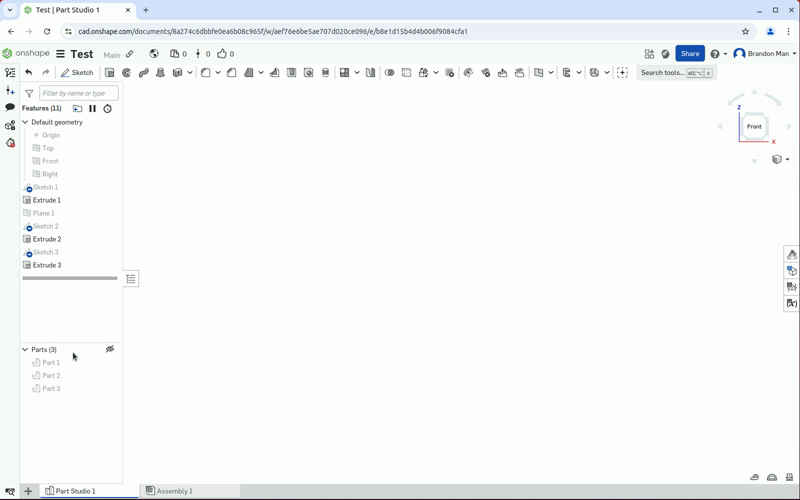
mouse_move(73, 352)
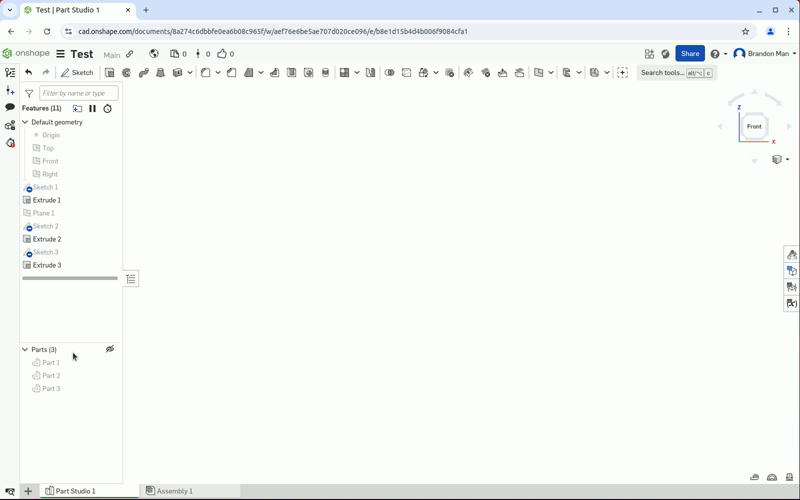
key(shift+y)
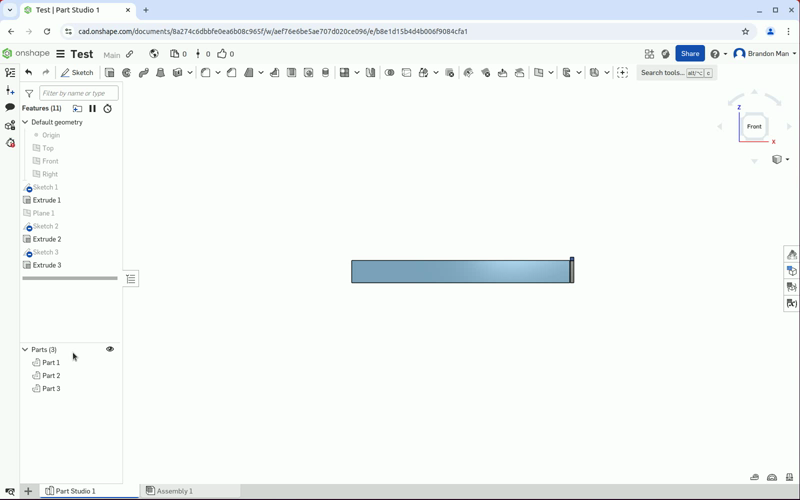
mouse_move(541, 75)
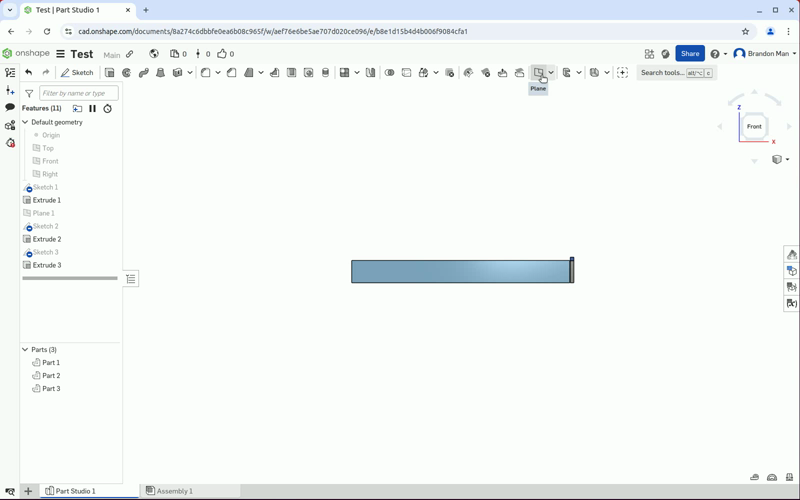
click(541, 75)
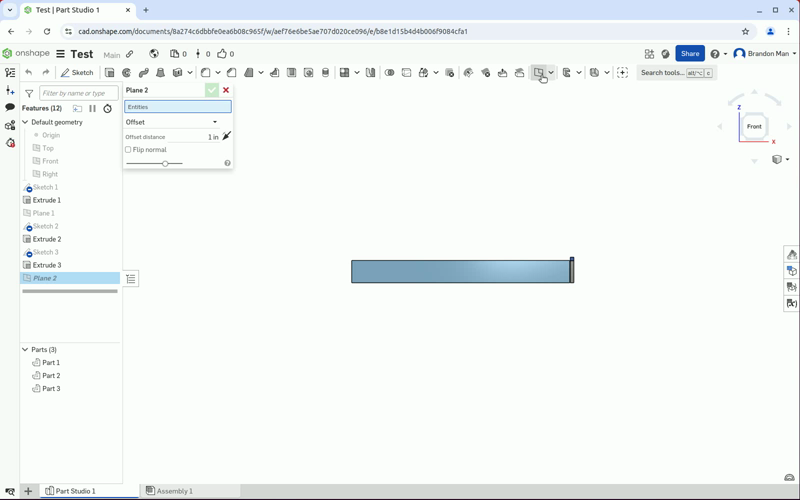
mouse_move(73, 163)
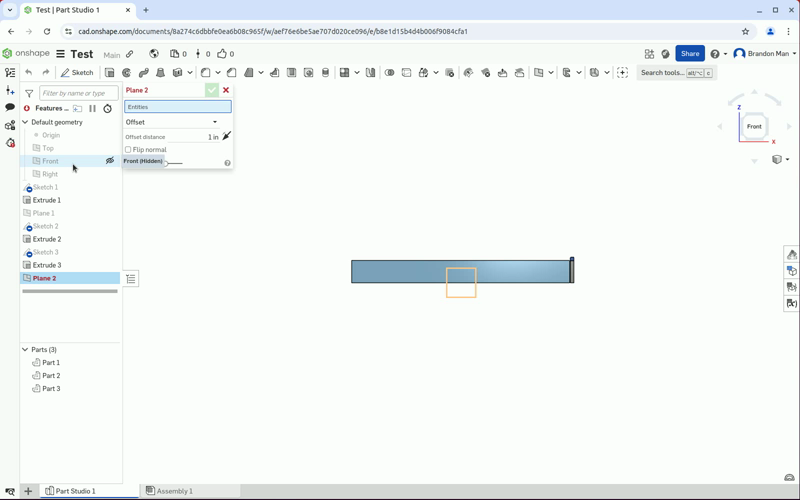
click(73, 163)
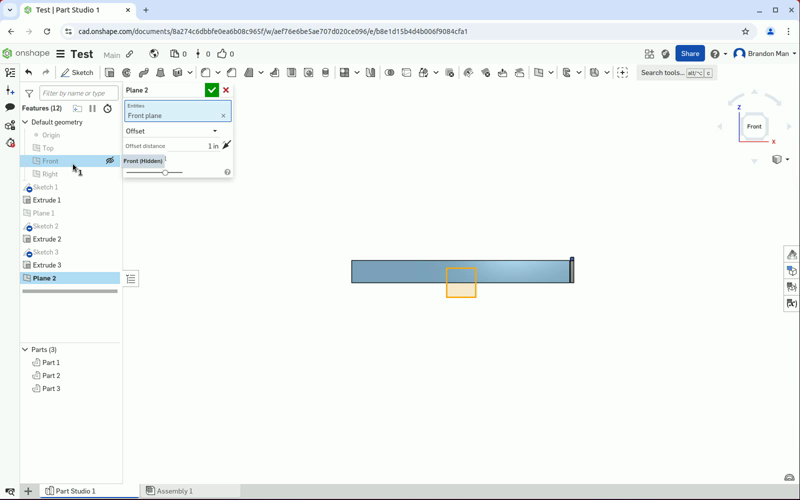
key(tab, 2)
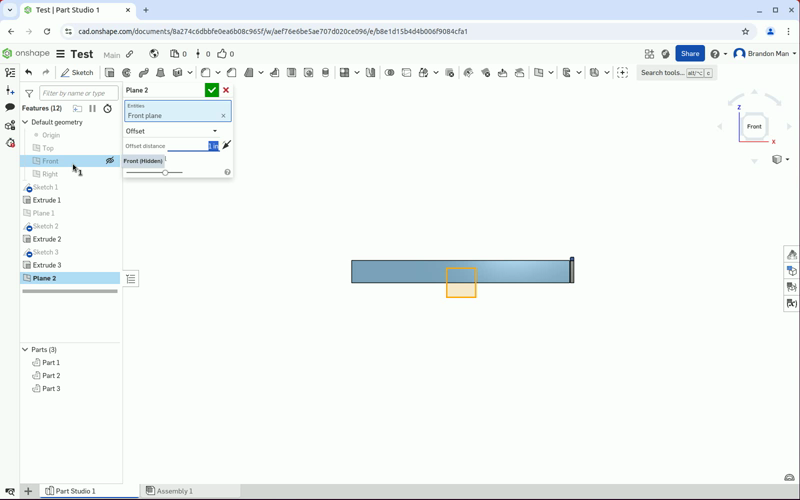
text(10.845)
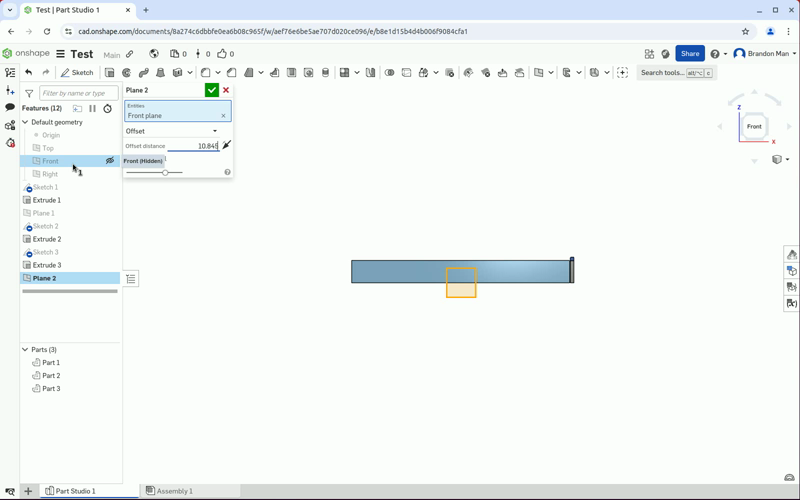
key(enter, 2)
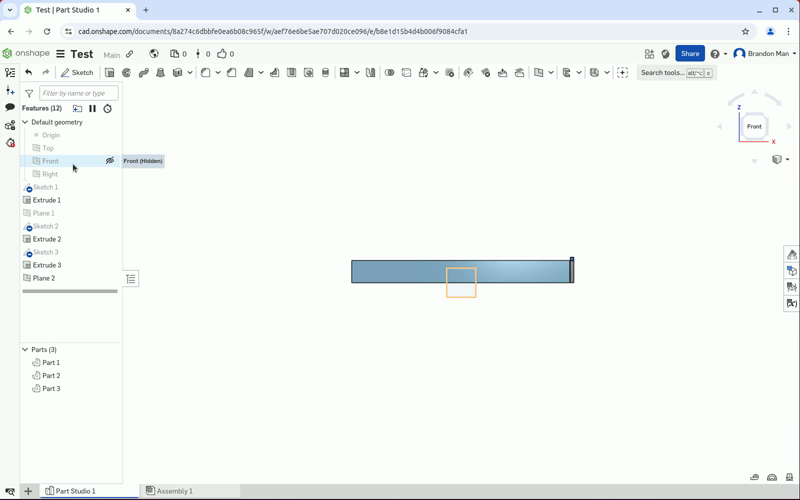
key(shift+s)
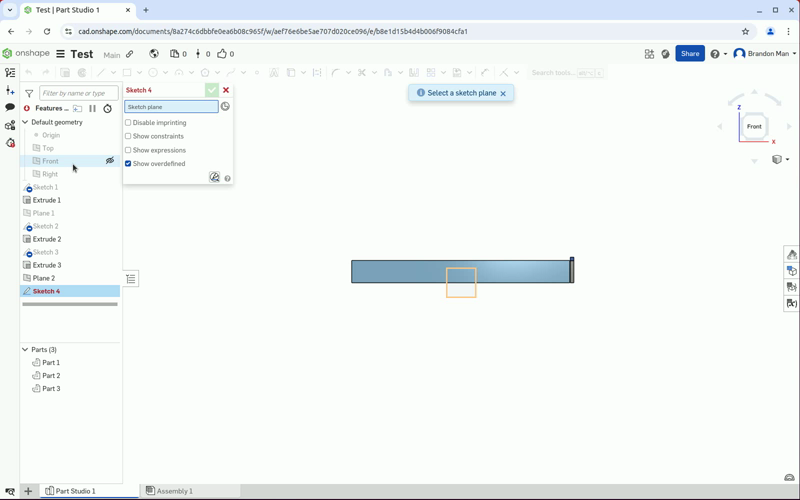
mouse_move(73, 280)
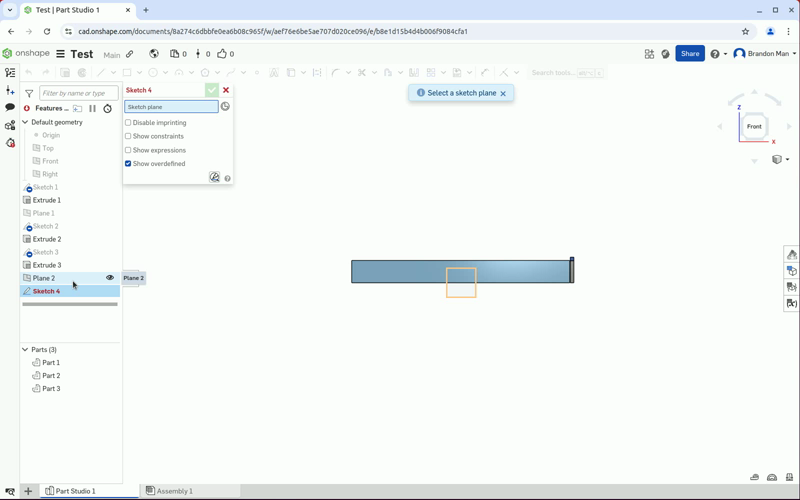
click(73, 280)
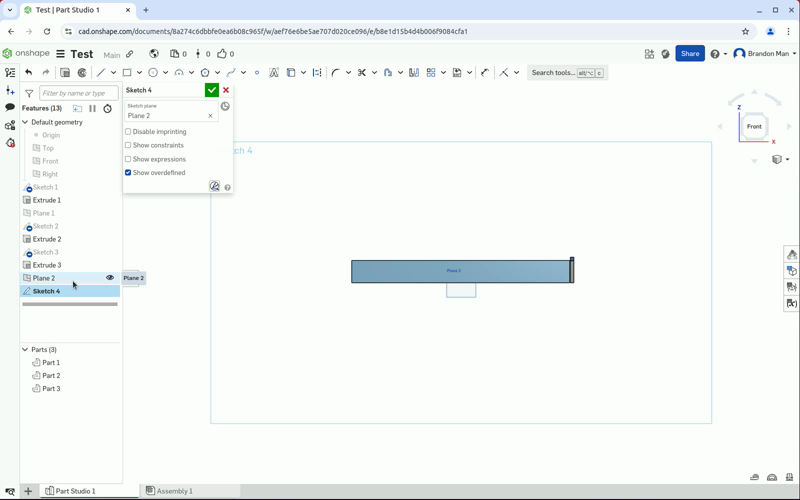
mouse_move(73, 352)
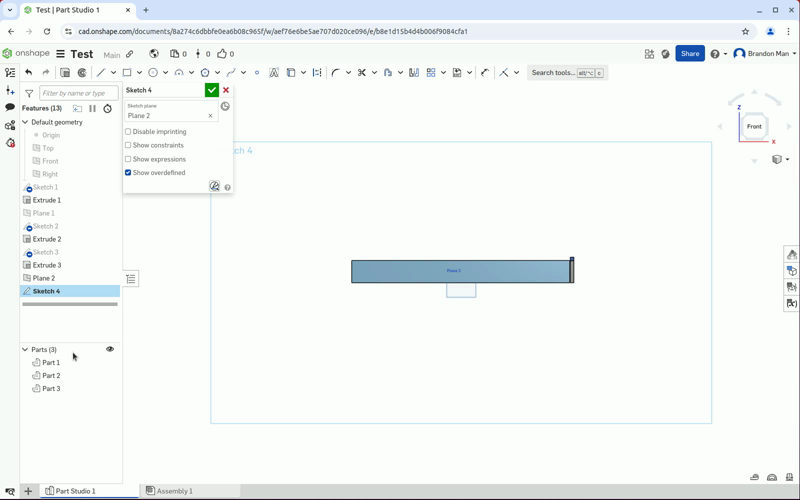
key(y)
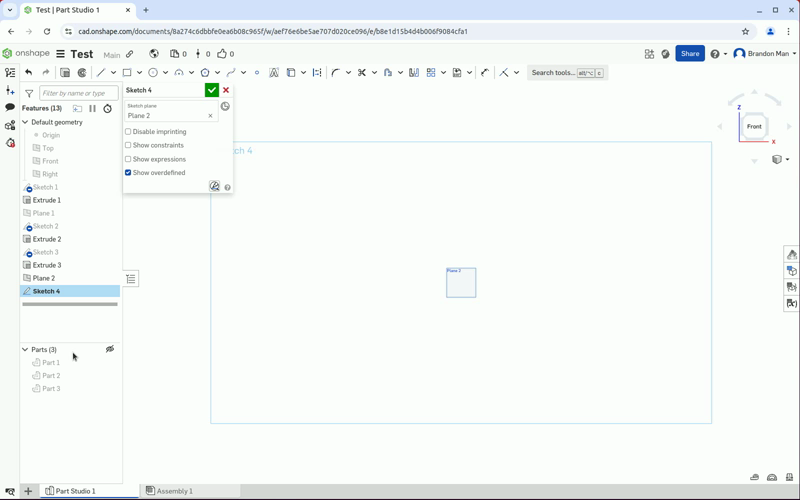
key(l)
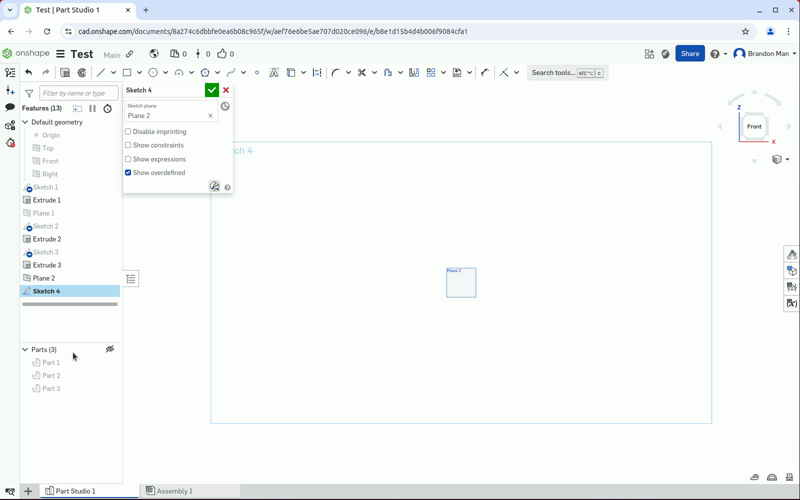
key_down(shift)
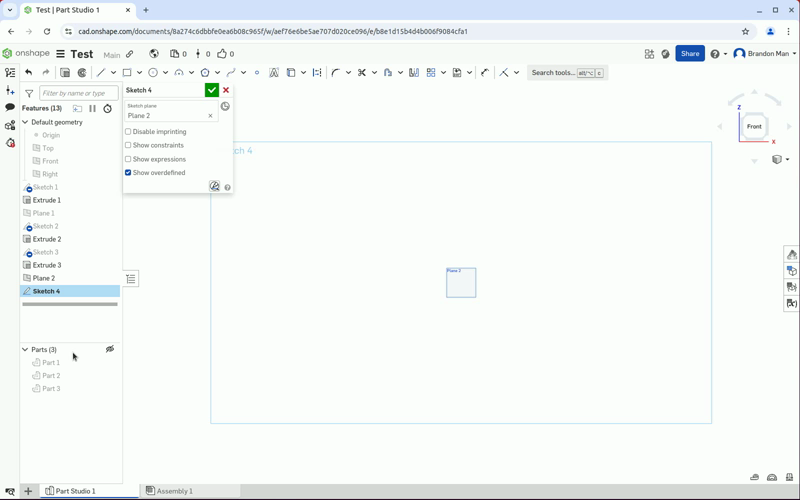
mouse_move(348, 282)
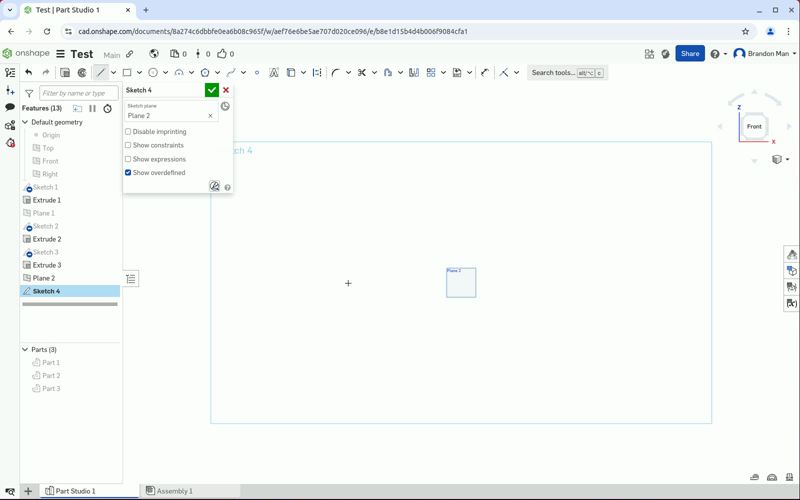
click(348, 282)
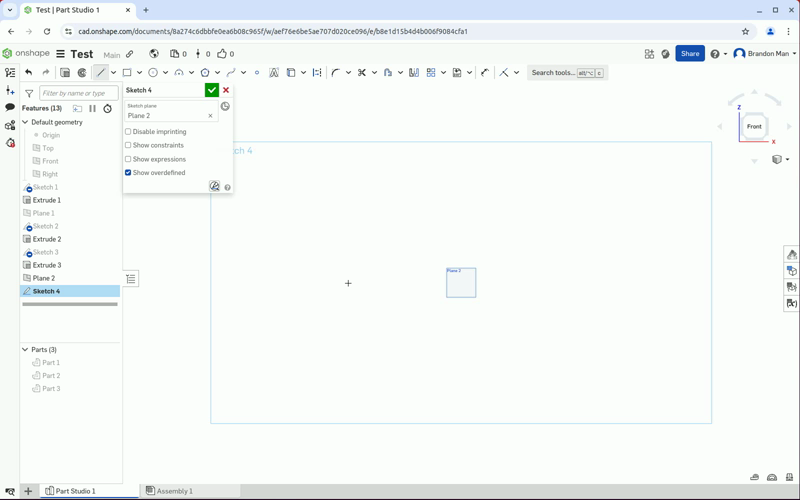
key_up(shift)
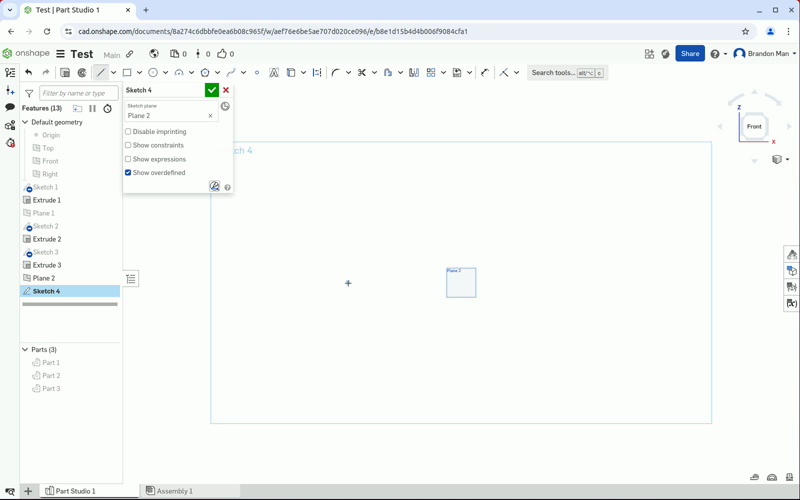
key_down(shift)
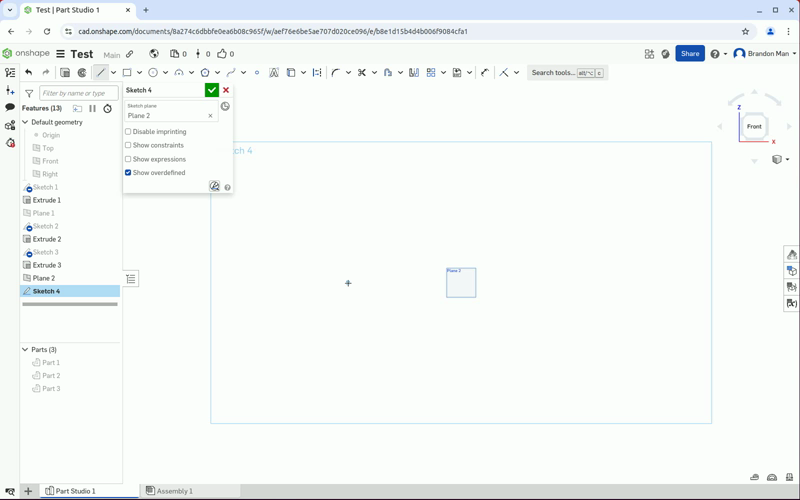
mouse_move(378, 282)
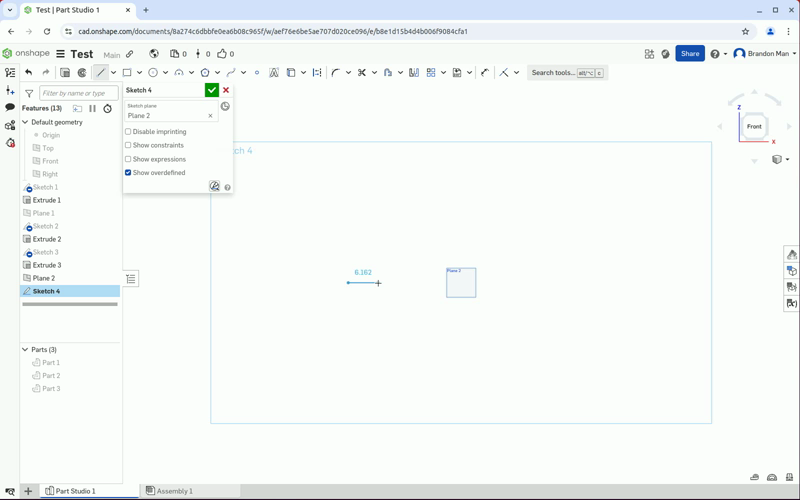
mouse_move(350, 282)
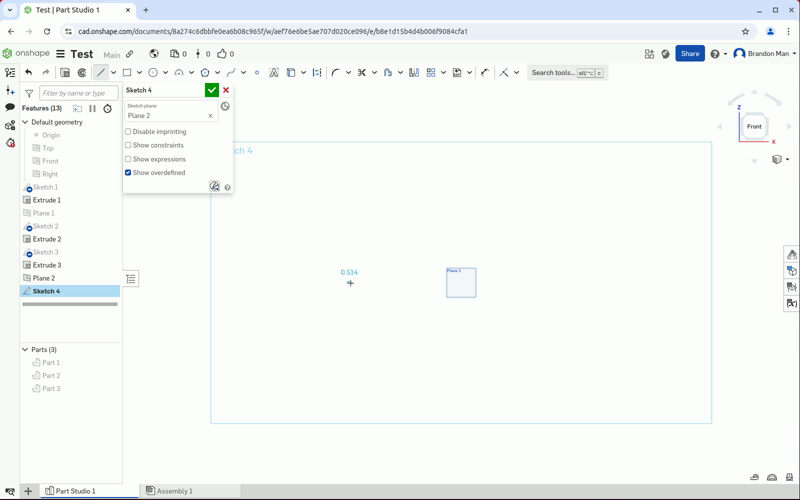
scroll(6)
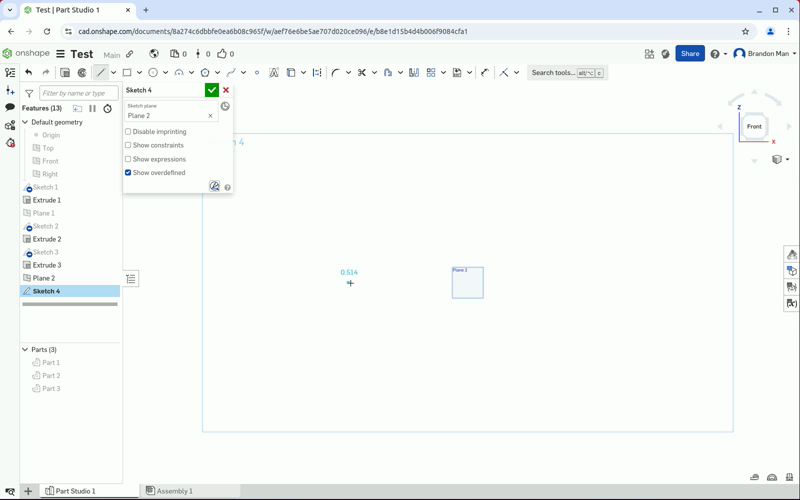
scroll(6)
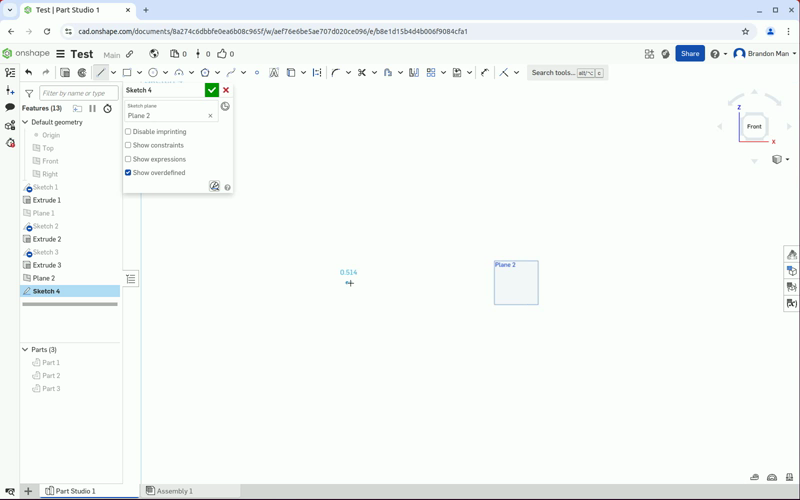
scroll(6)
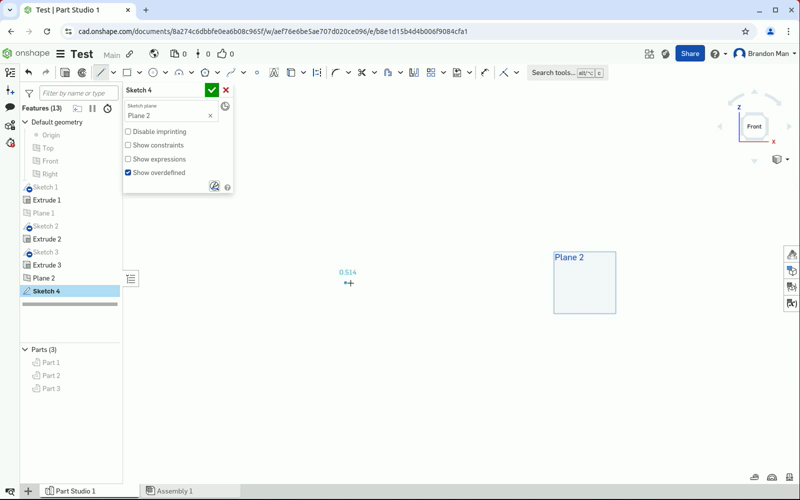
scroll(6)
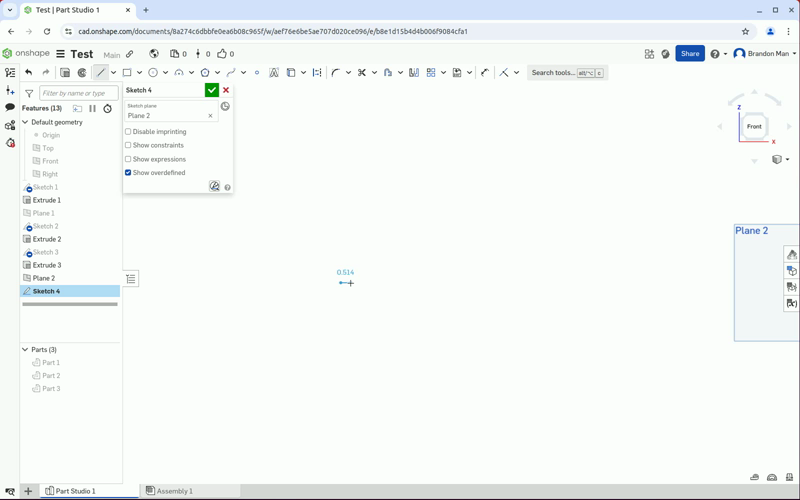
scroll(6)
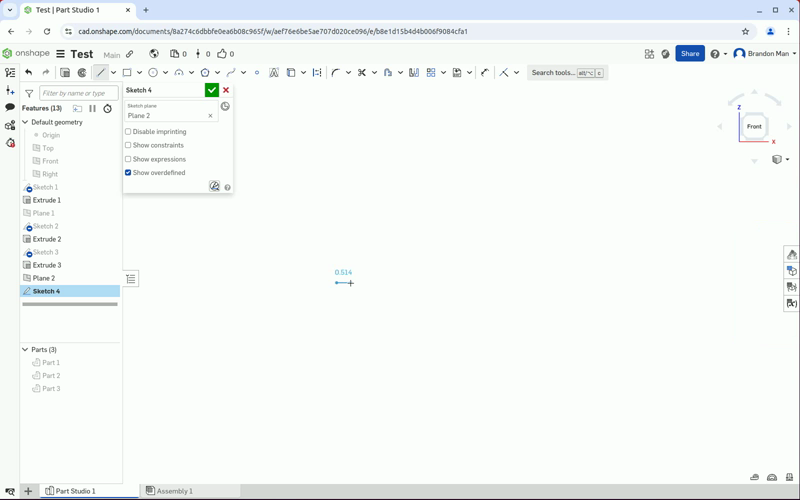
scroll(6)
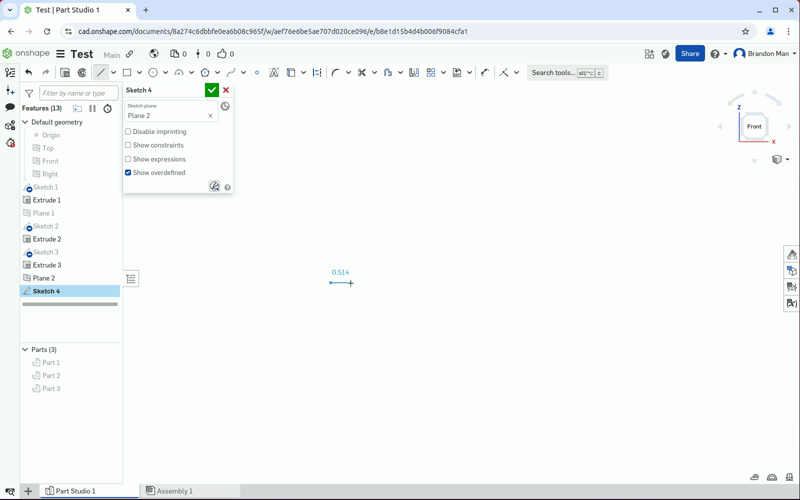
scroll(6)
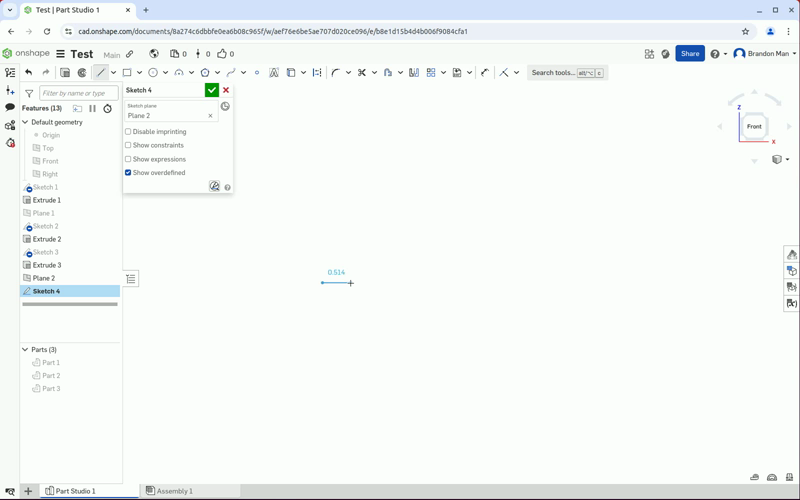
click(350, 282)
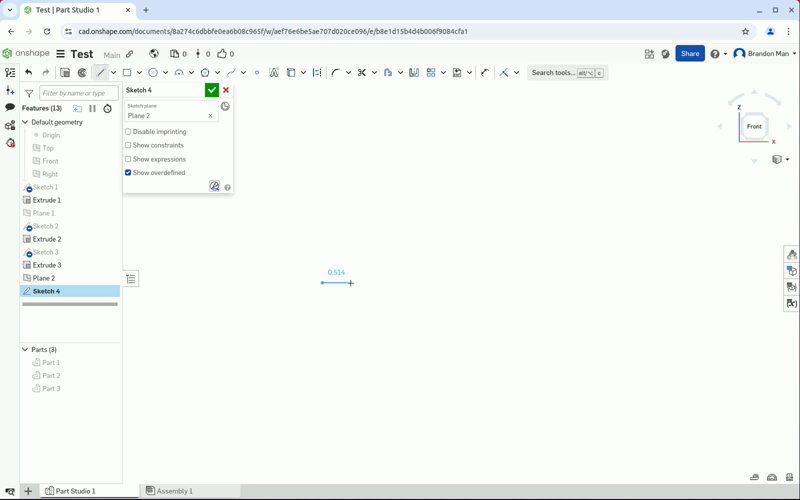
scroll(-6)
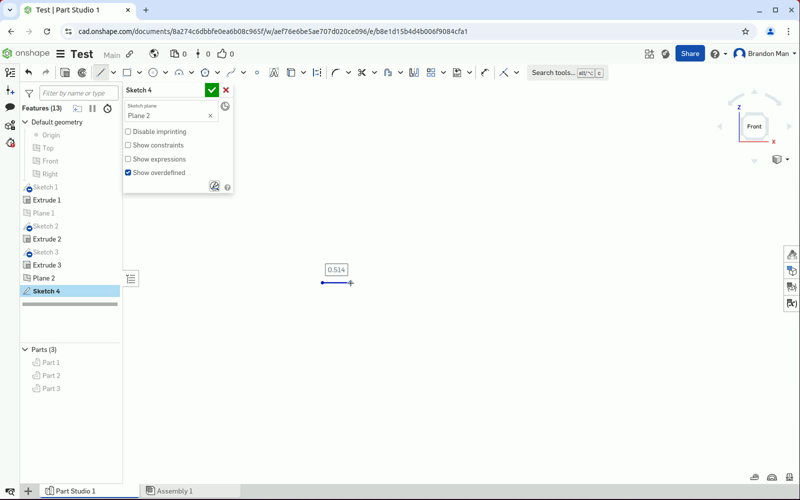
scroll(-6)
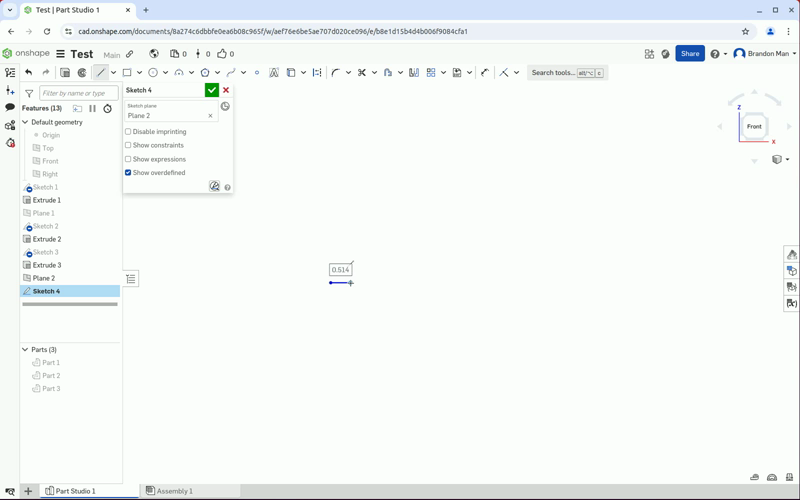
scroll(-6)
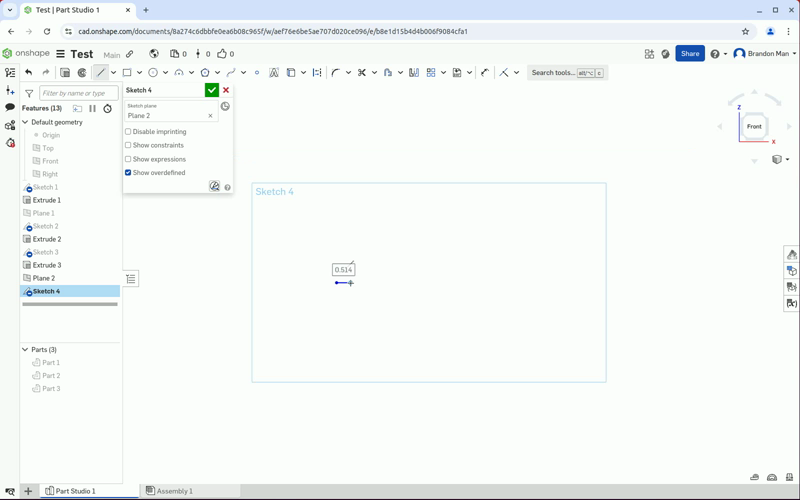
scroll(-6)
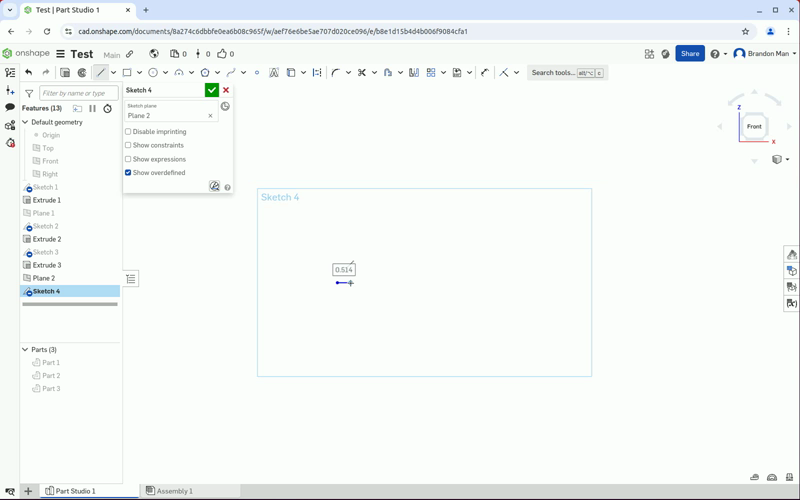
scroll(-6)
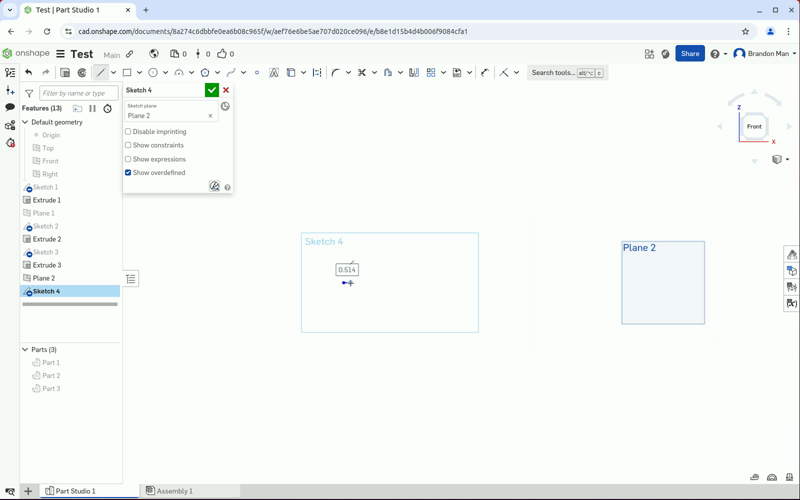
scroll(-6)
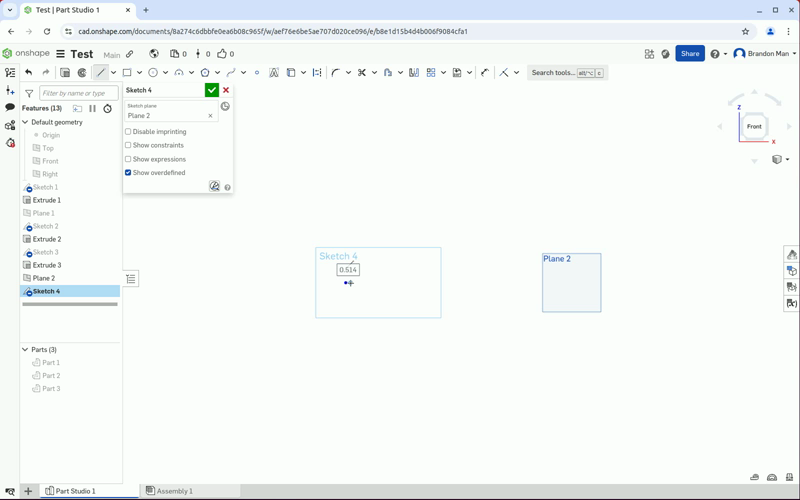
scroll(-6)
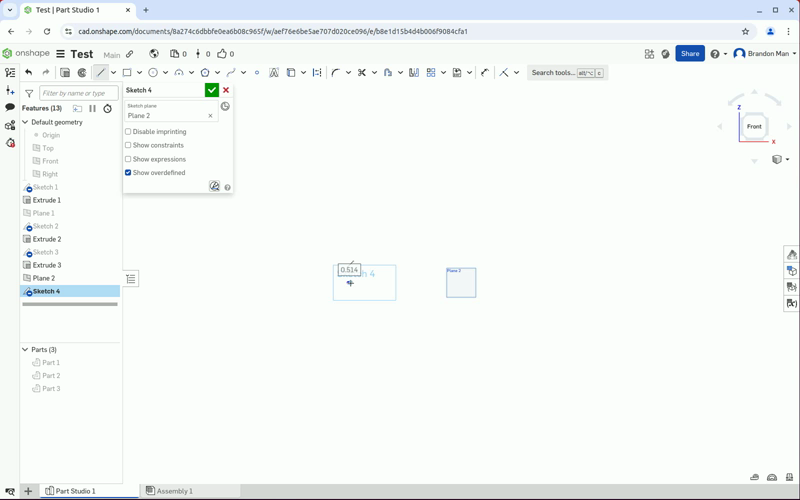
key_up(shift)
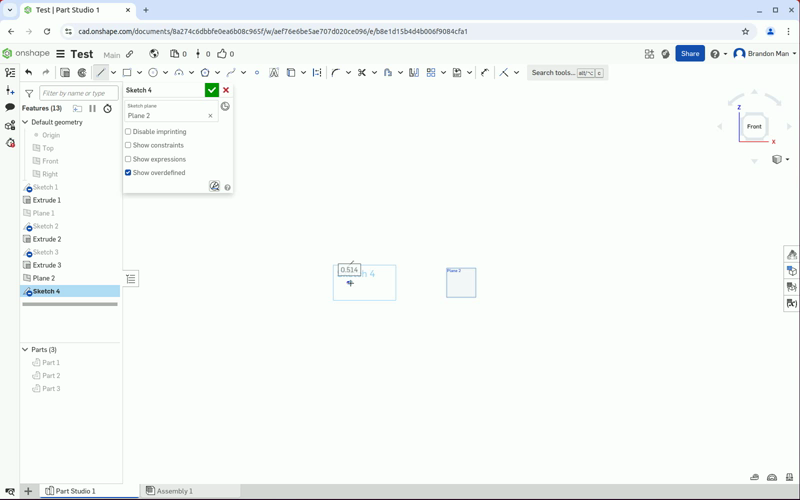
key_down(shift)
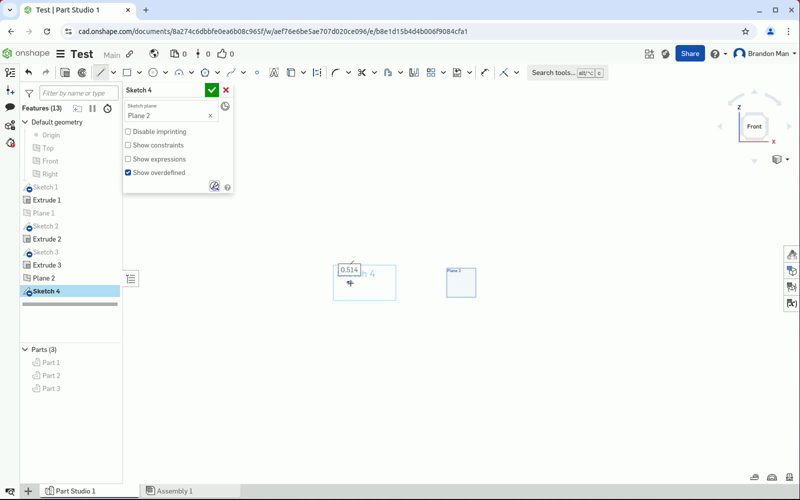
mouse_move(380, 282)
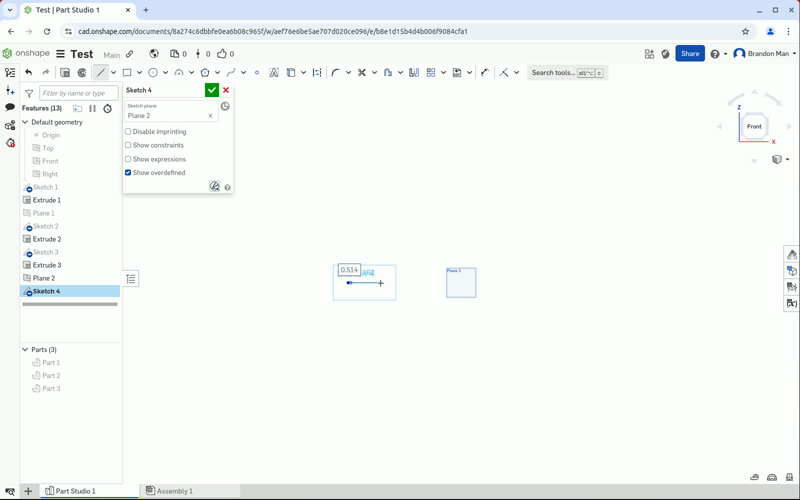
mouse_move(350, 259)
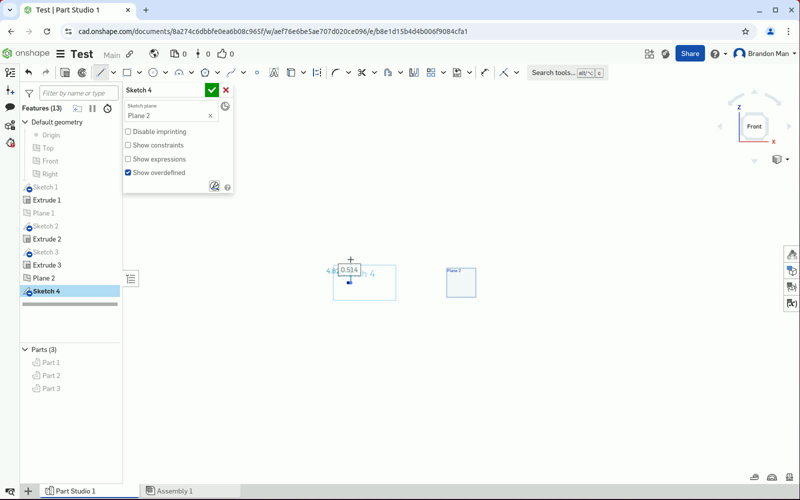
click(350, 259)
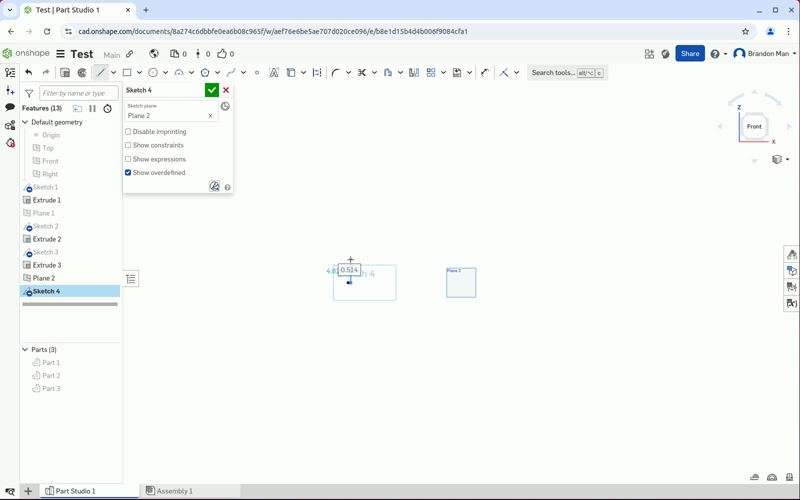
key_up(shift)
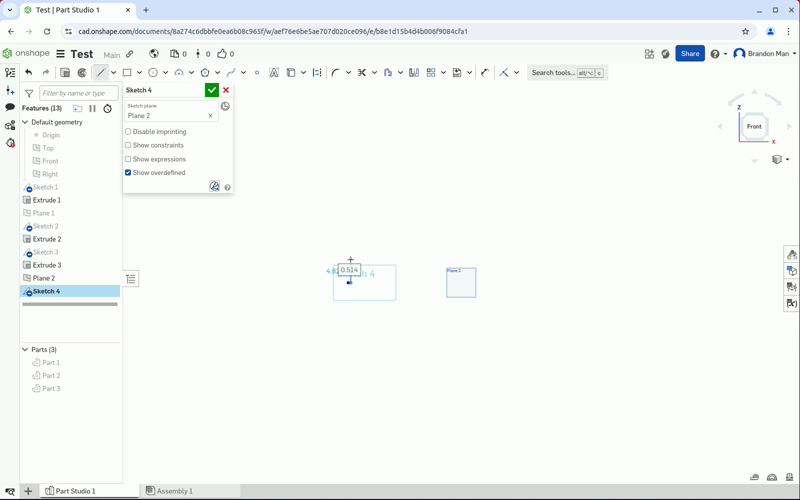
key_down(shift)
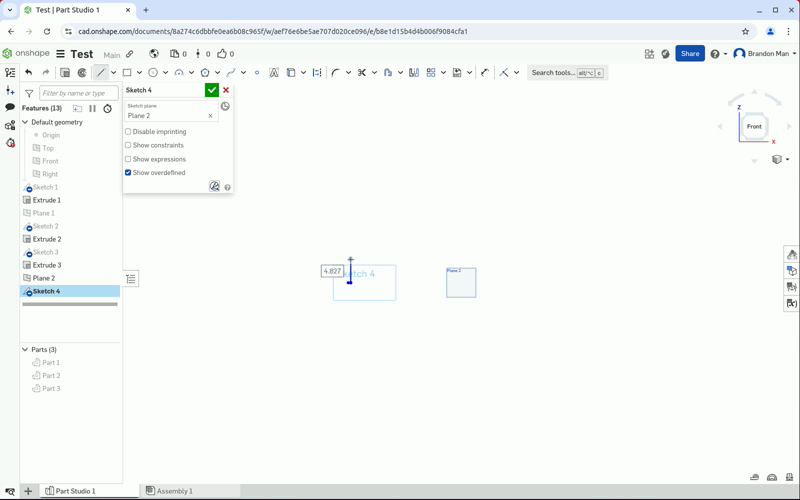
mouse_move(569, 259)
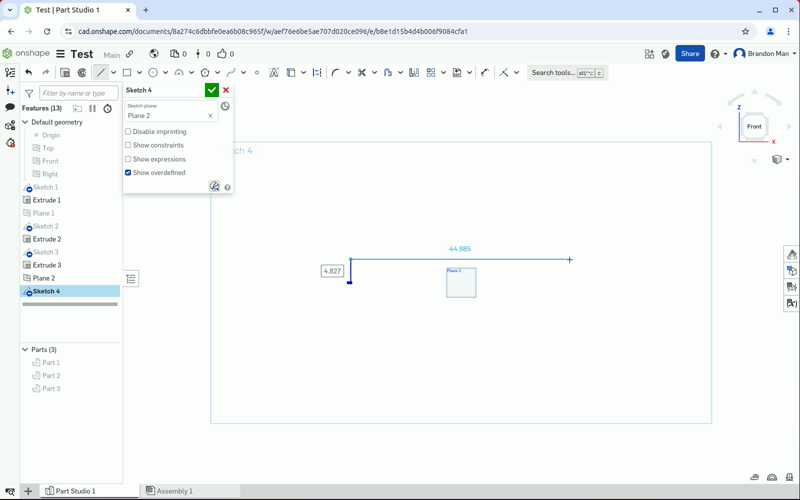
click(569, 259)
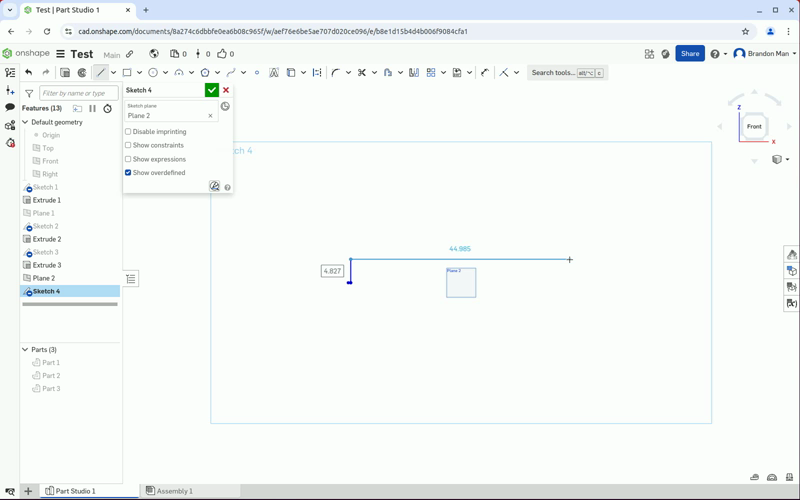
key_up(shift)
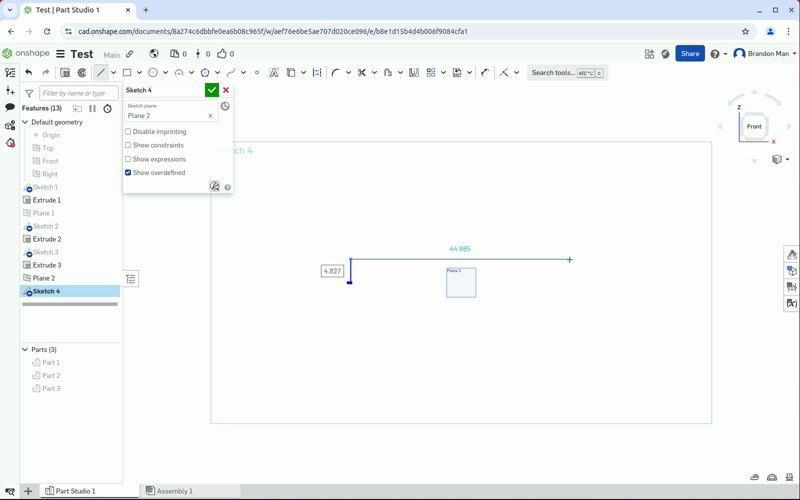
key_down(shift)
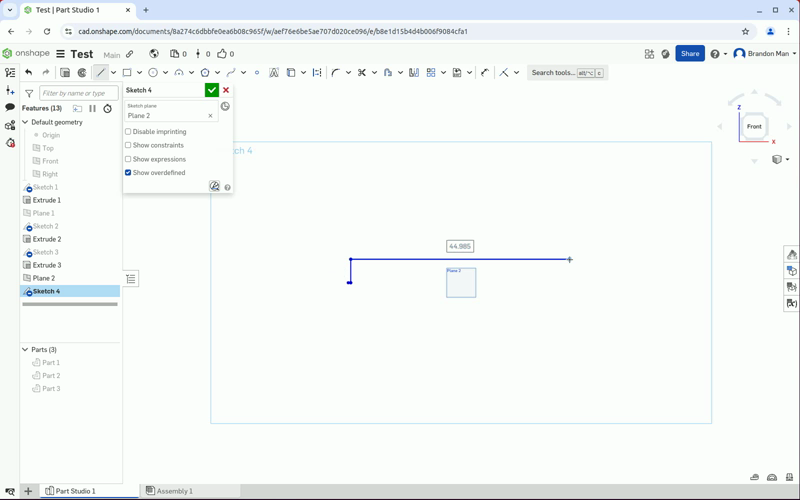
mouse_move(589, 259)
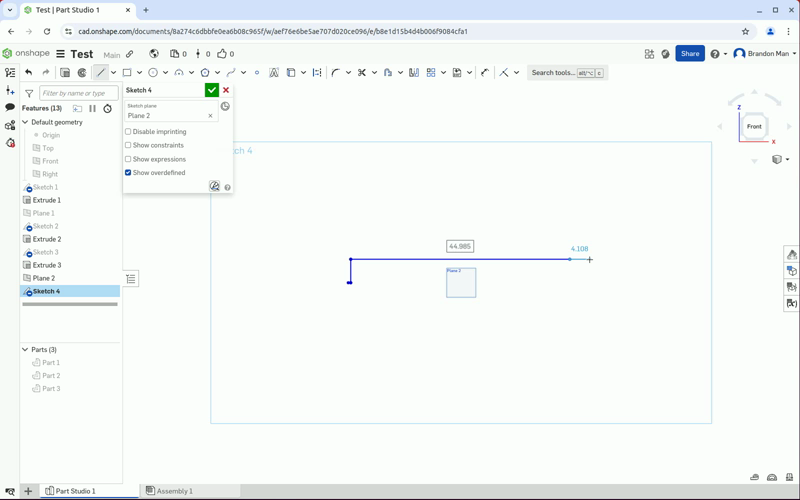
mouse_move(569, 282)
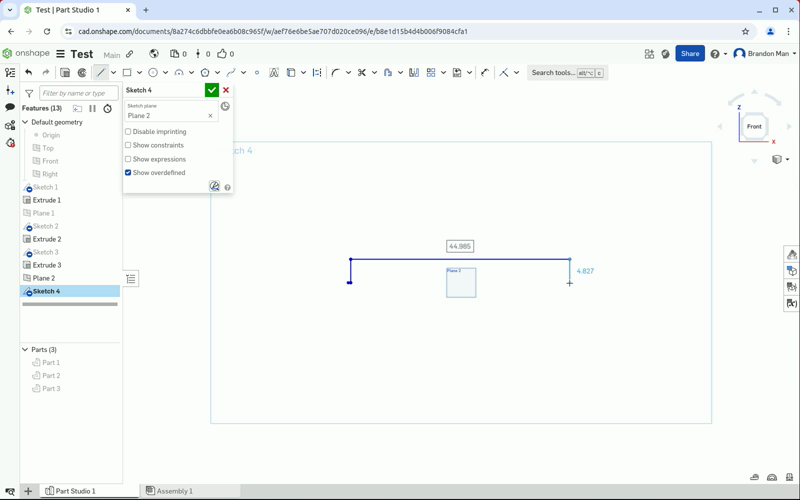
click(569, 282)
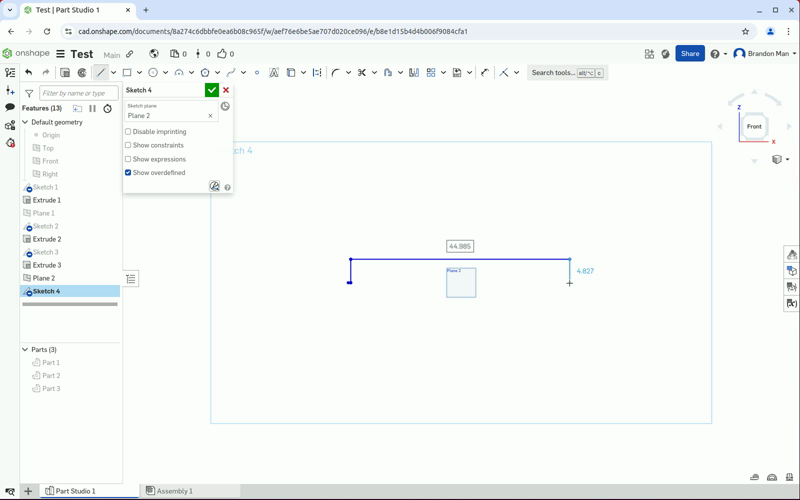
key_up(shift)
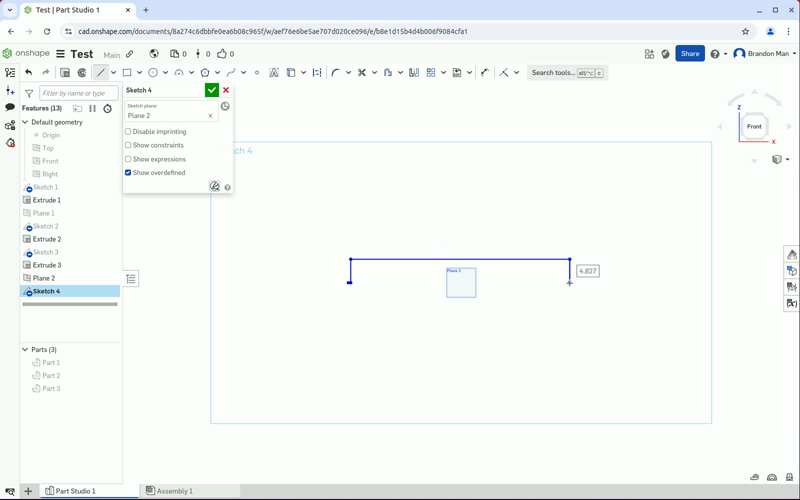
key_down(shift)
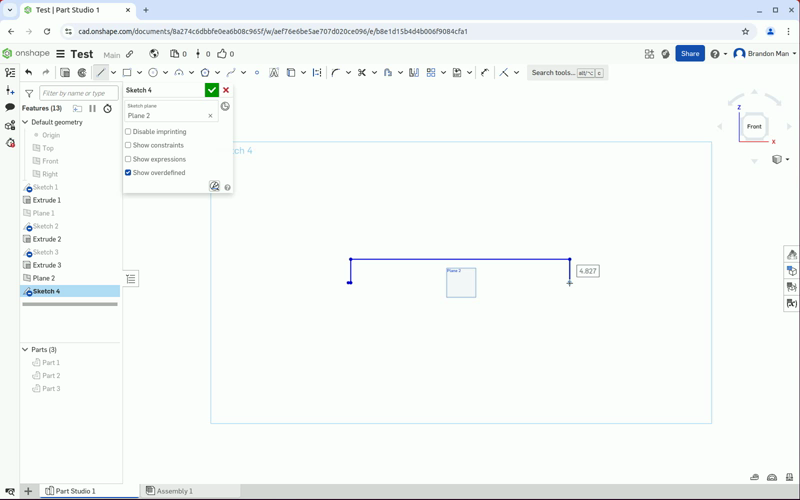
mouse_move(589, 282)
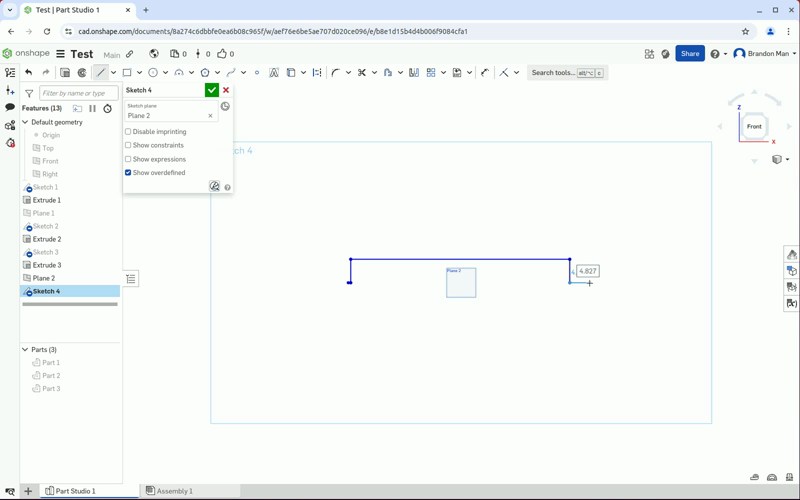
mouse_move(572, 282)
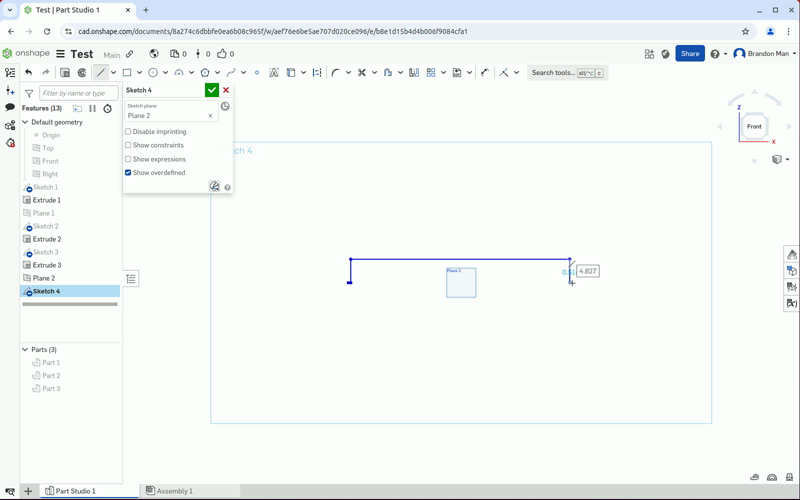
scroll(6)
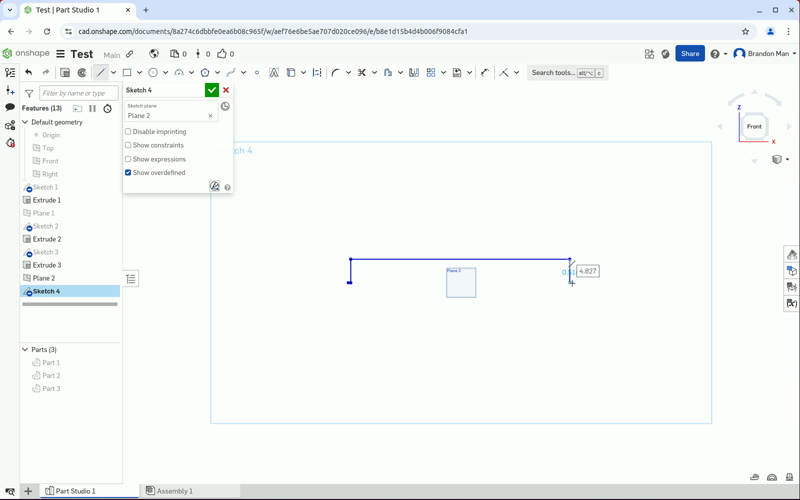
scroll(6)
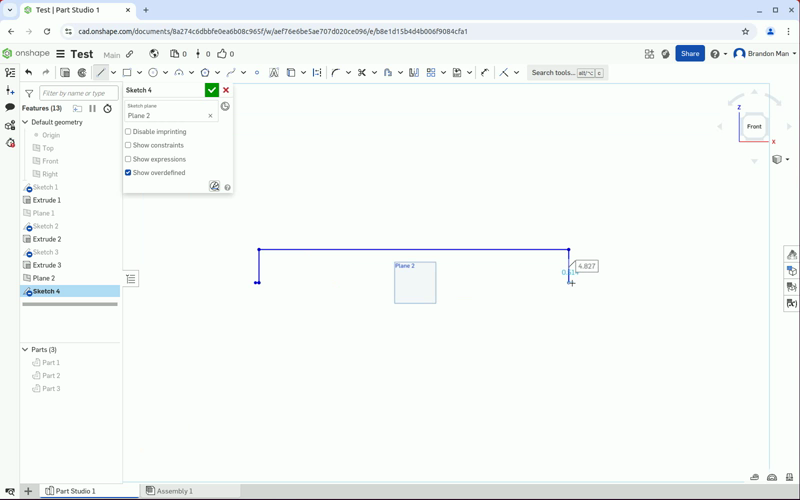
scroll(6)
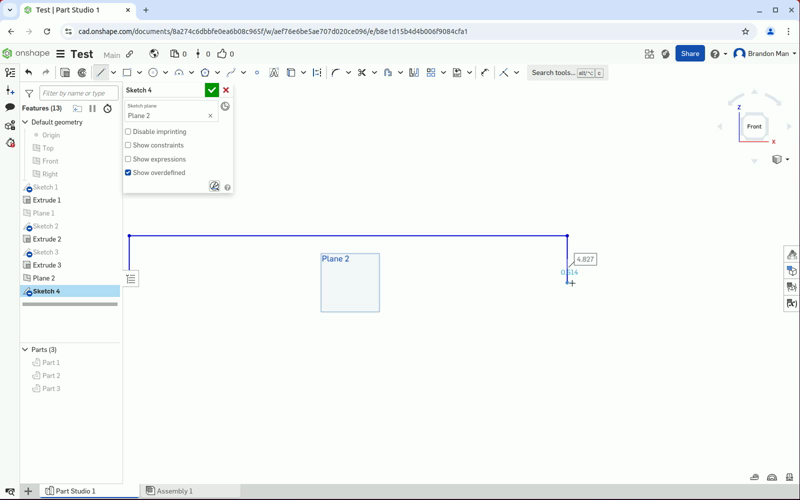
scroll(6)
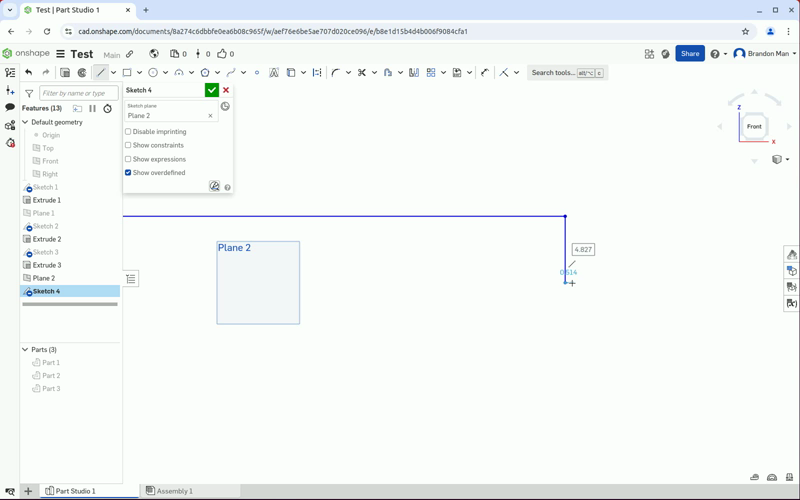
scroll(6)
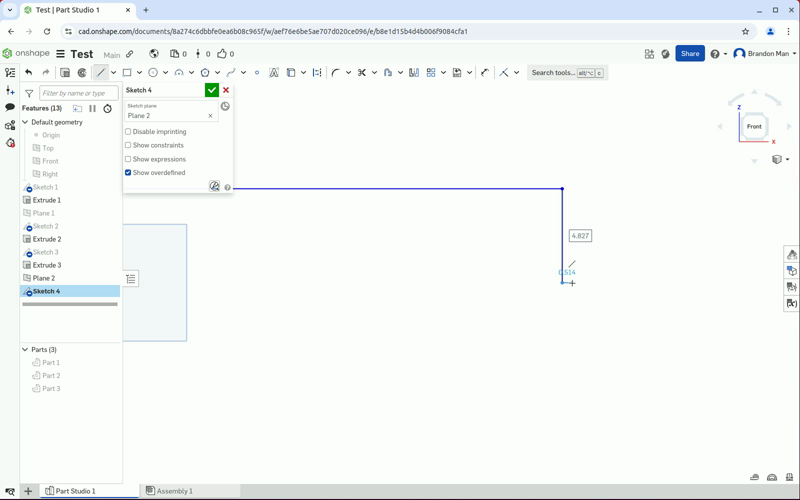
scroll(6)
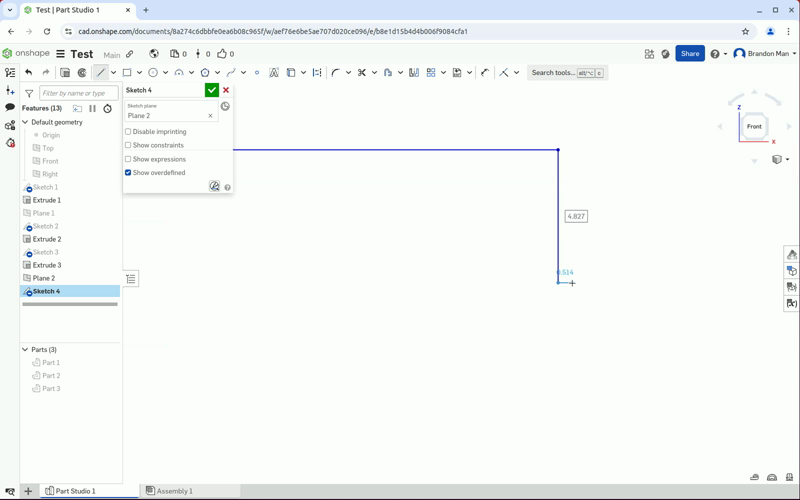
scroll(6)
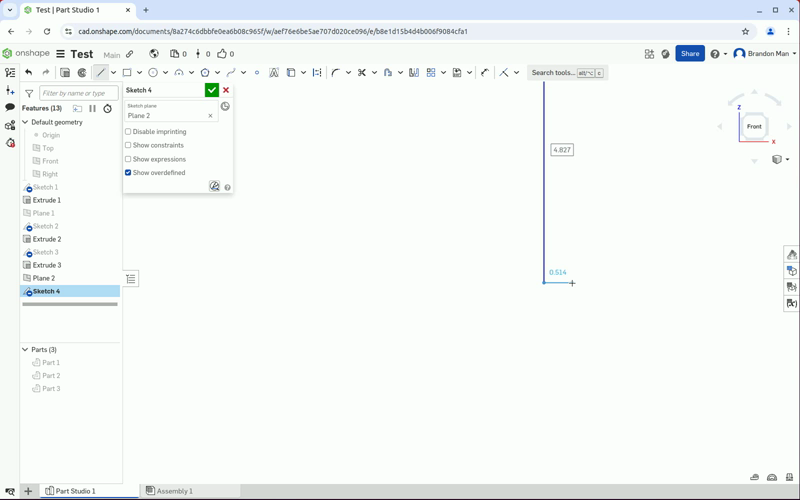
click(572, 282)
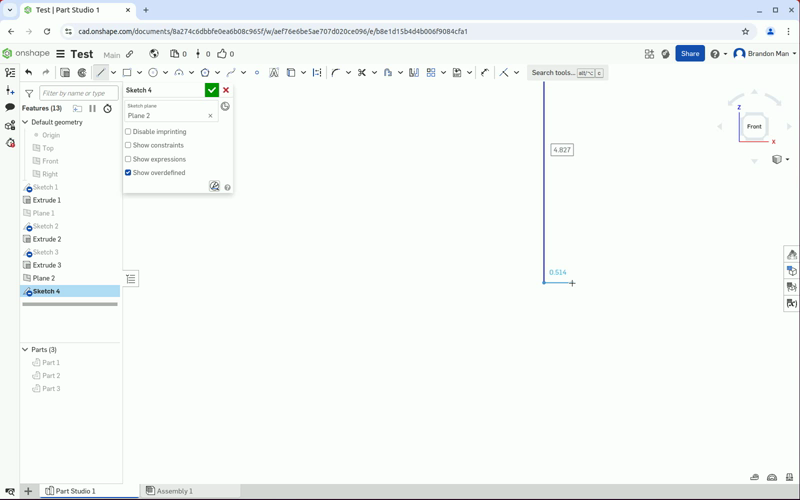
scroll(-6)
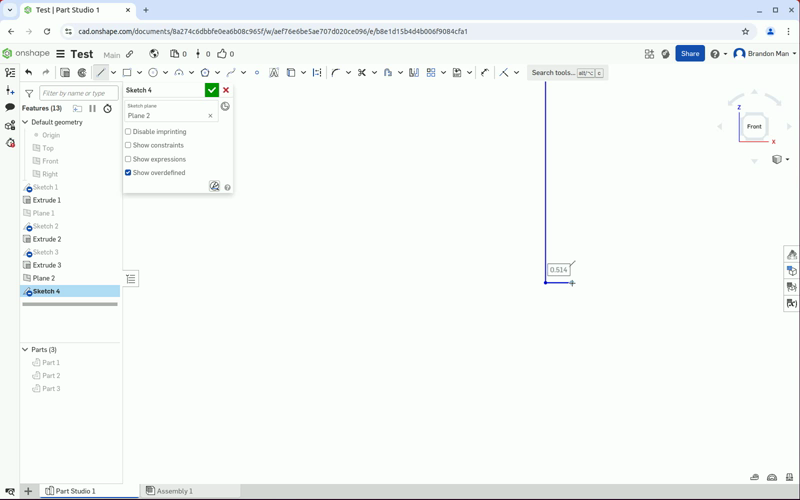
scroll(-6)
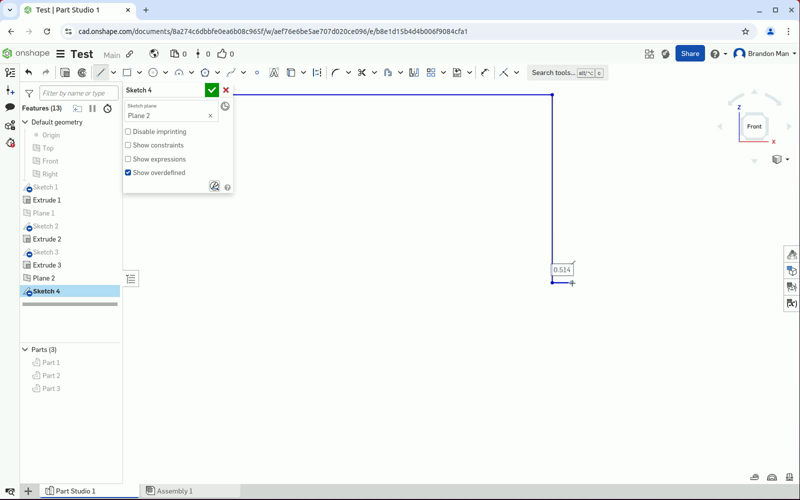
scroll(-6)
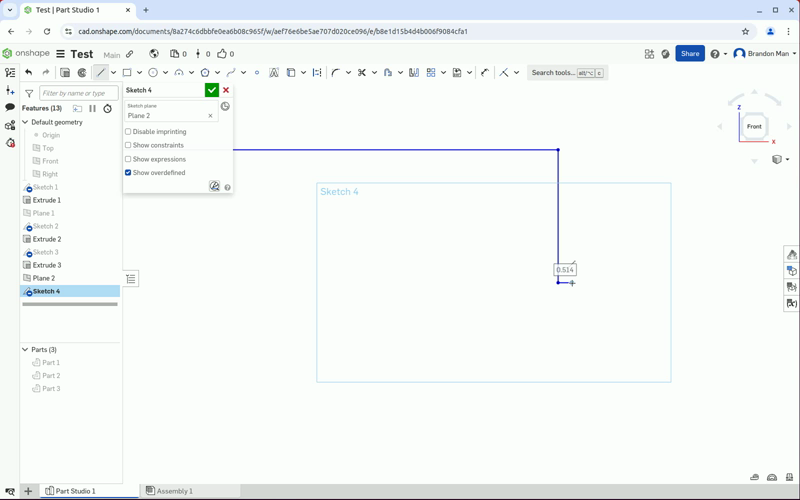
scroll(-6)
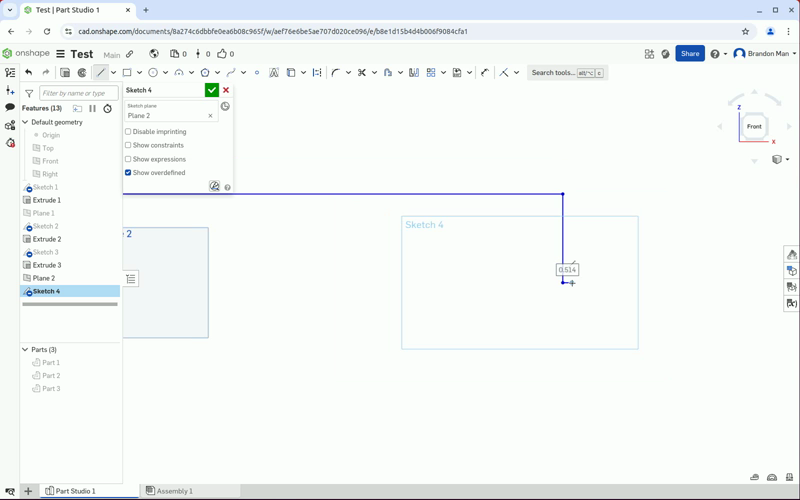
scroll(-6)
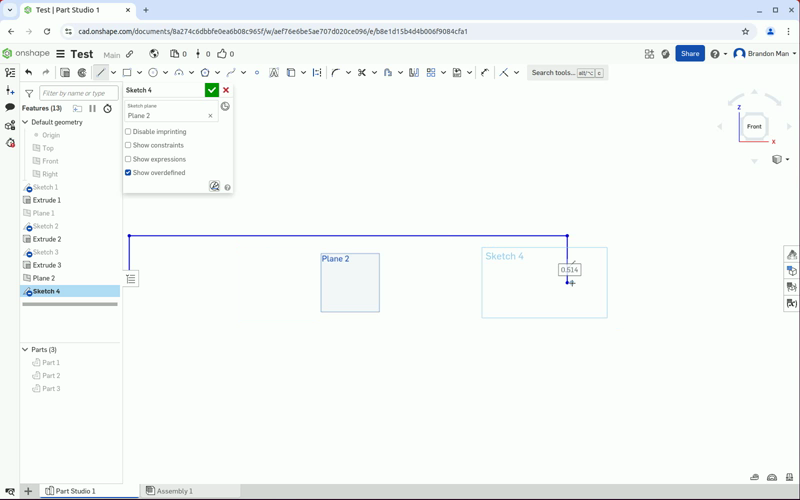
scroll(-6)
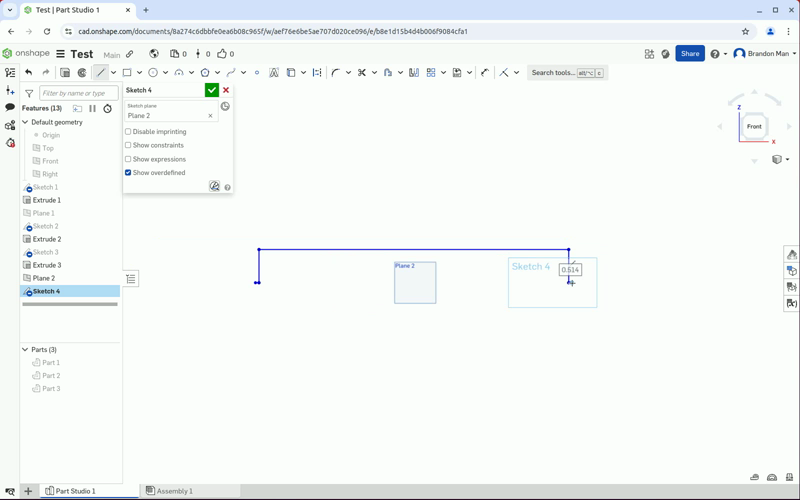
scroll(-6)
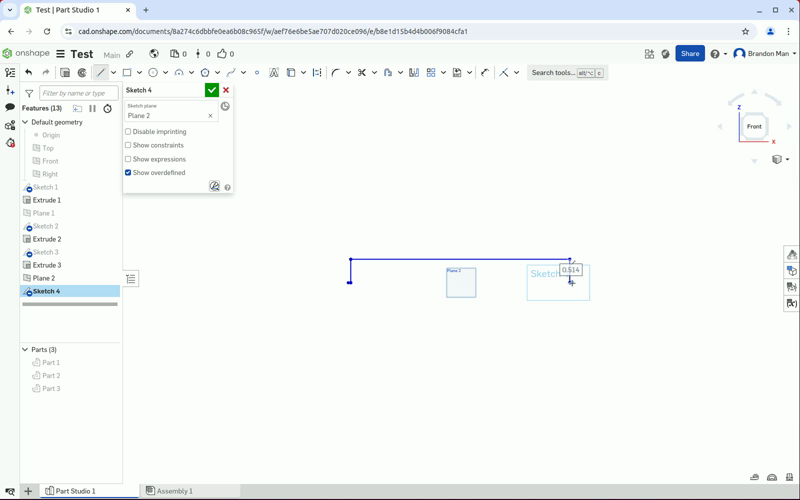
key_up(shift)
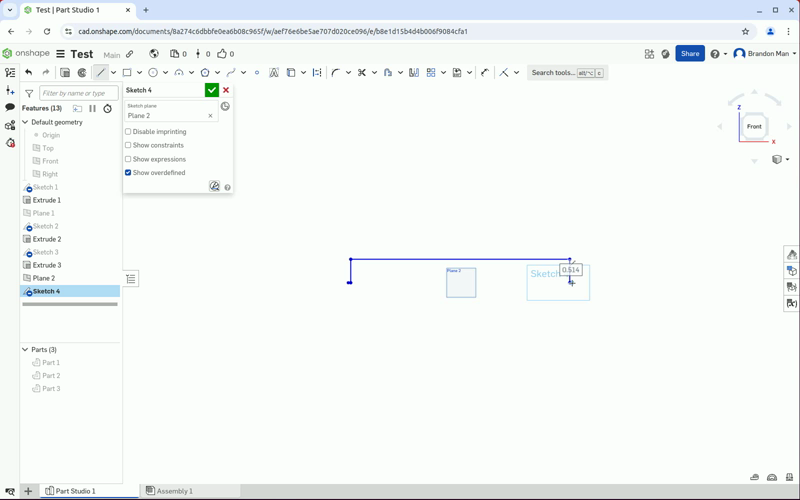
key_down(shift)
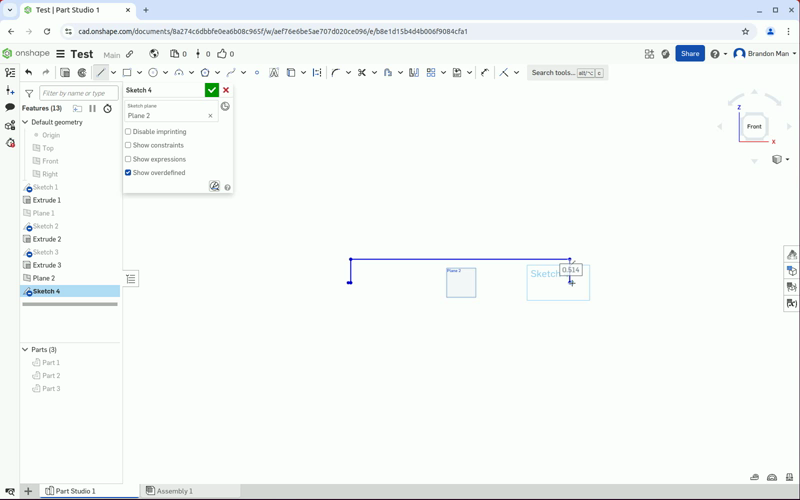
mouse_move(589, 282)
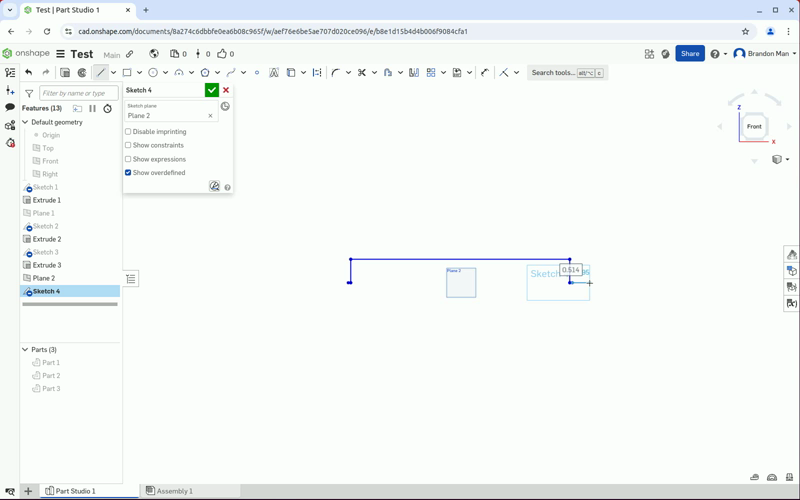
mouse_move(572, 257)
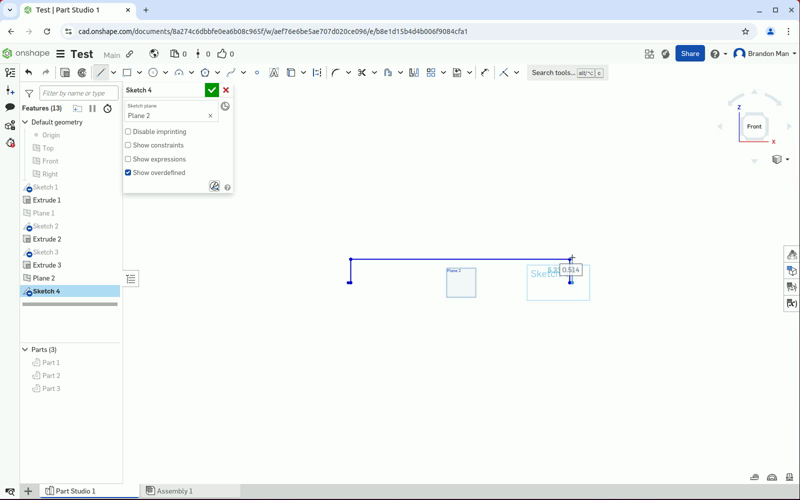
scroll(6)
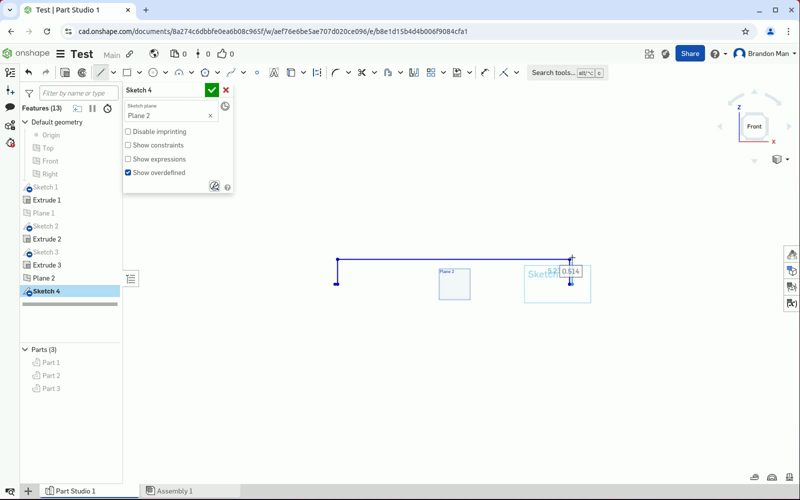
scroll(6)
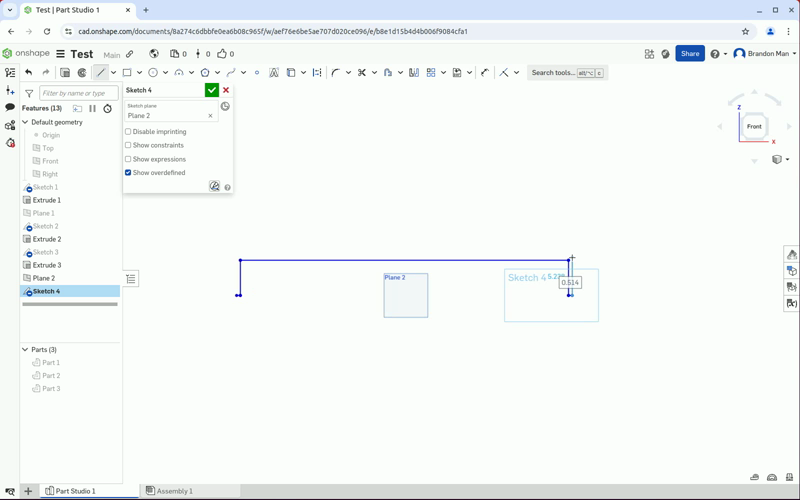
scroll(6)
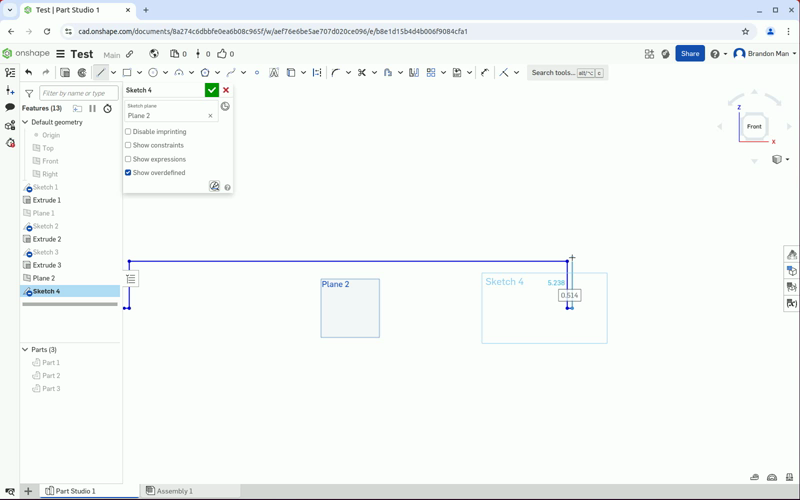
scroll(6)
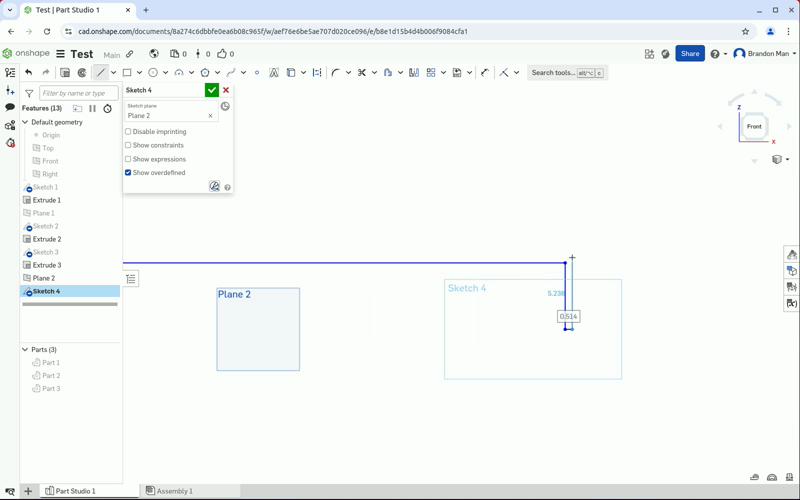
scroll(6)
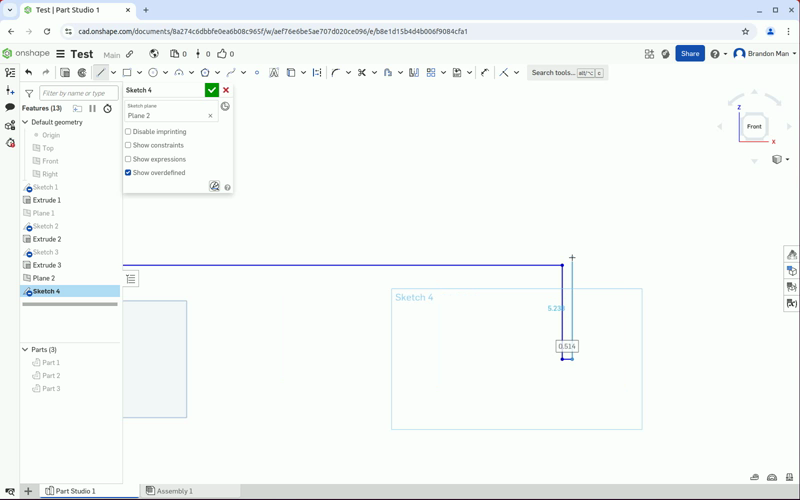
scroll(6)
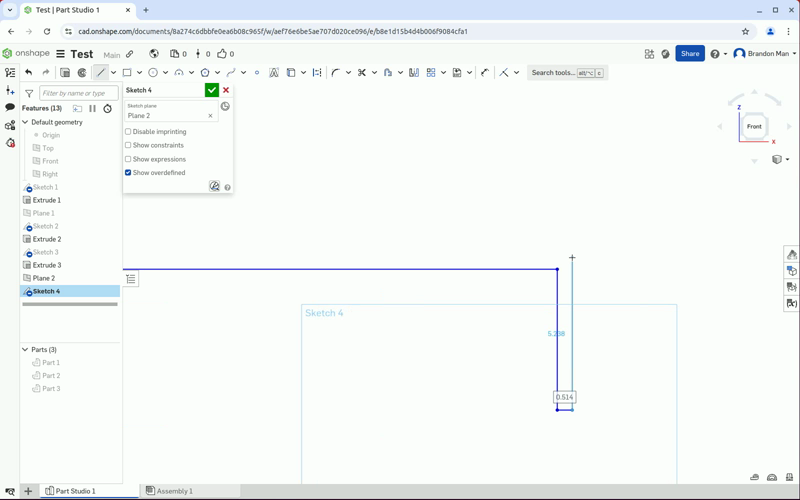
scroll(6)
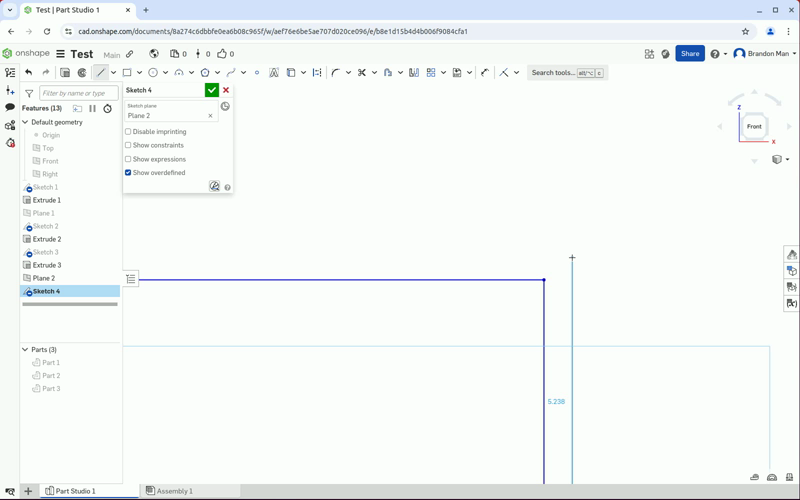
click(572, 257)
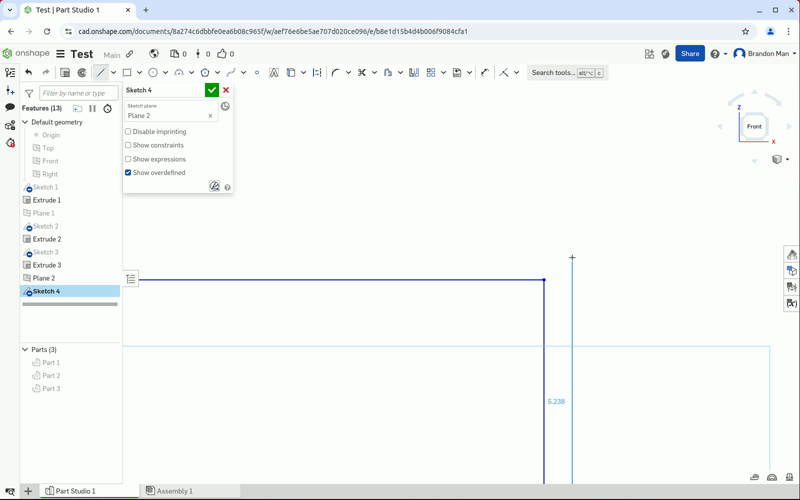
scroll(-6)
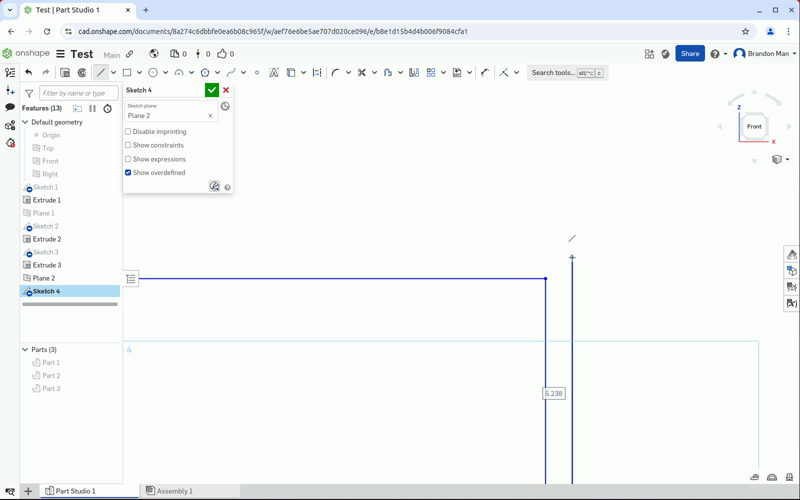
scroll(-6)
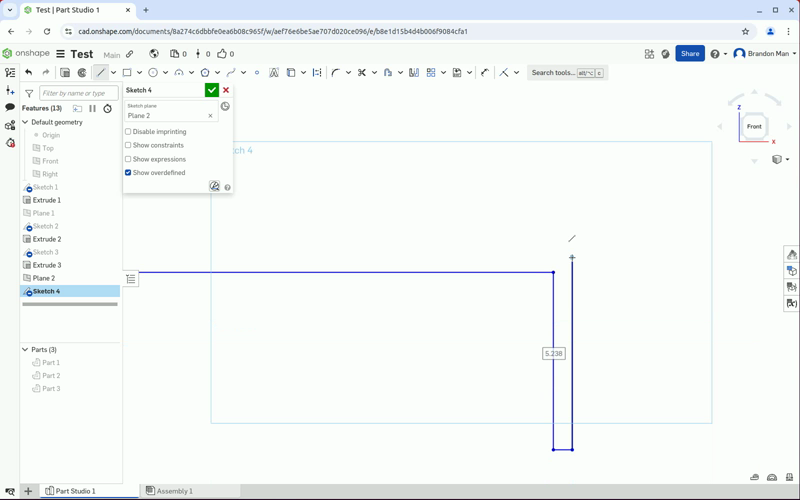
scroll(-6)
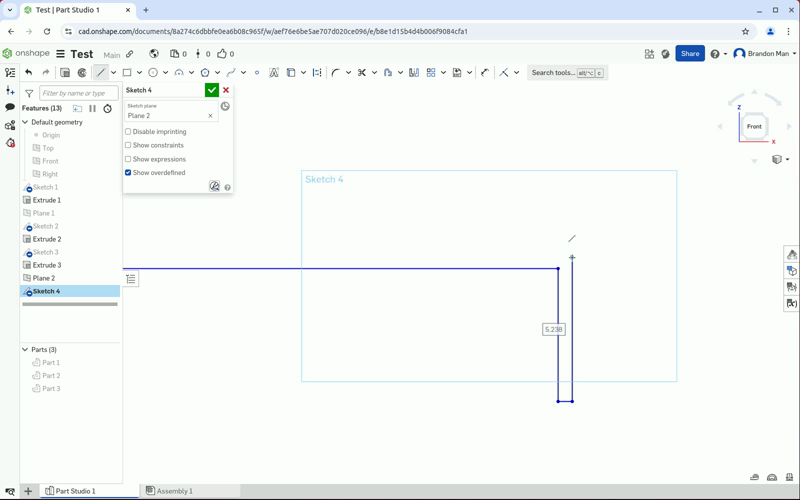
scroll(-6)
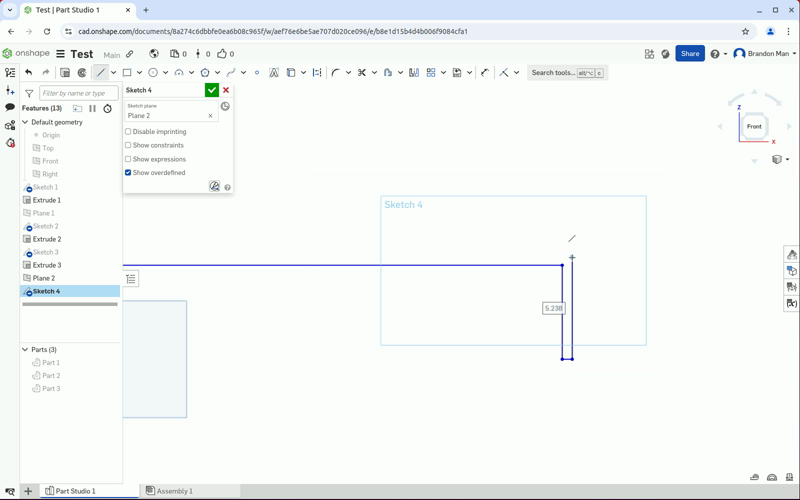
scroll(-6)
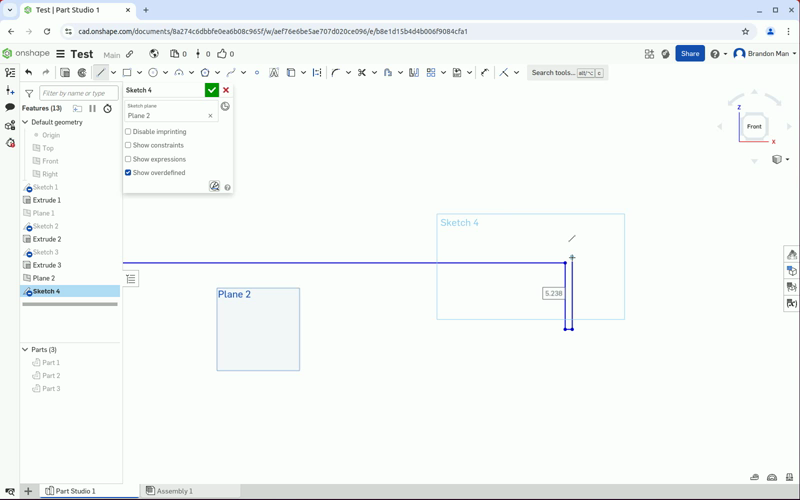
scroll(-6)
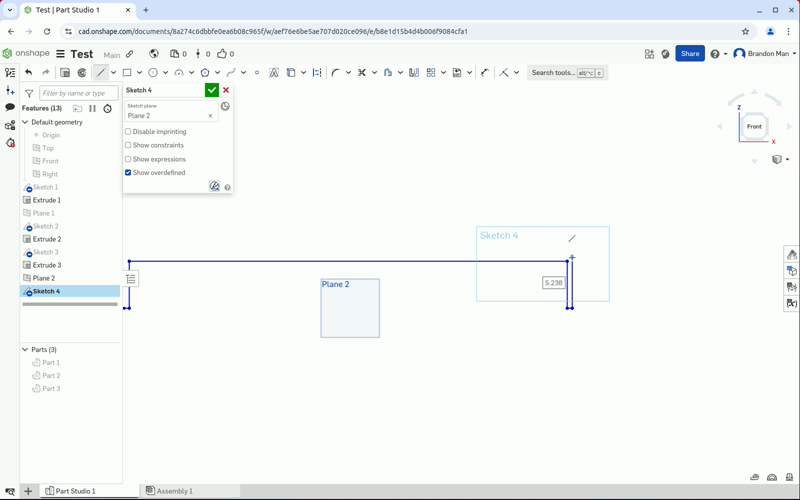
scroll(-6)
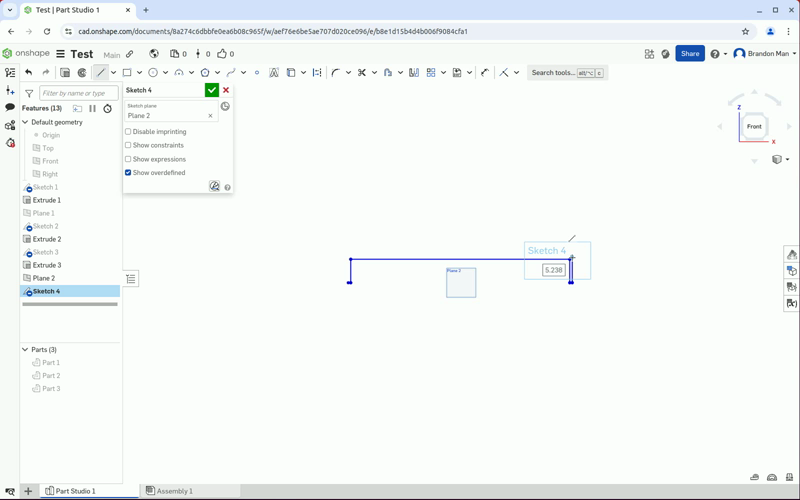
key_up(shift)
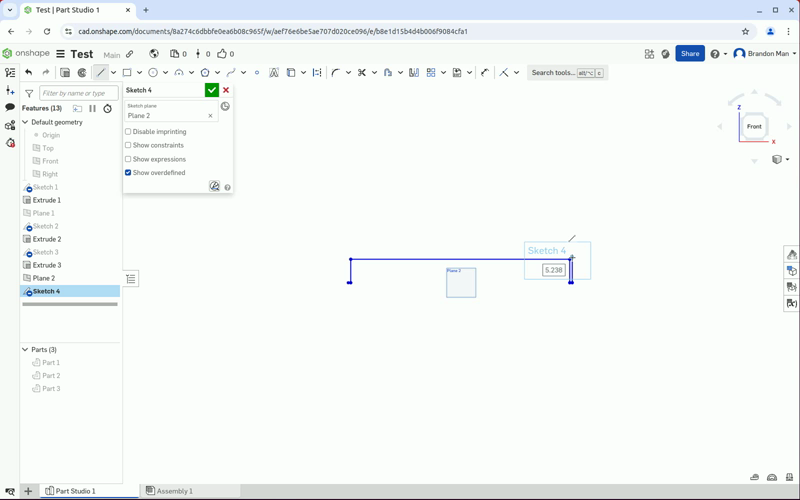
key_down(shift)
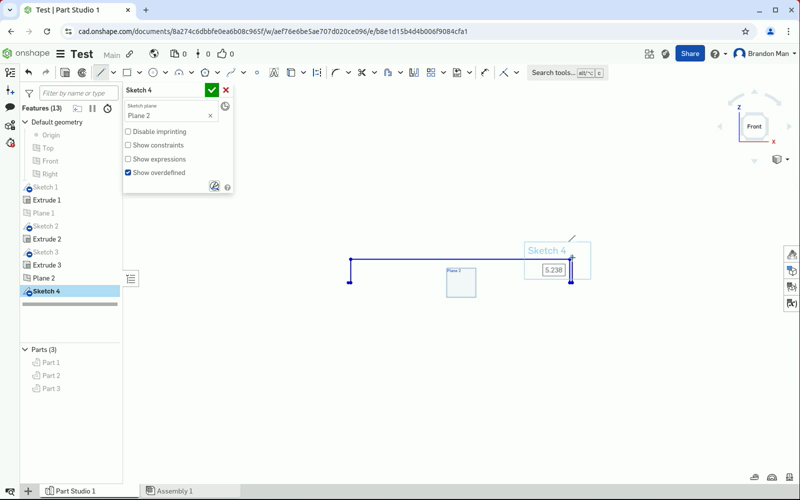
mouse_move(348, 257)
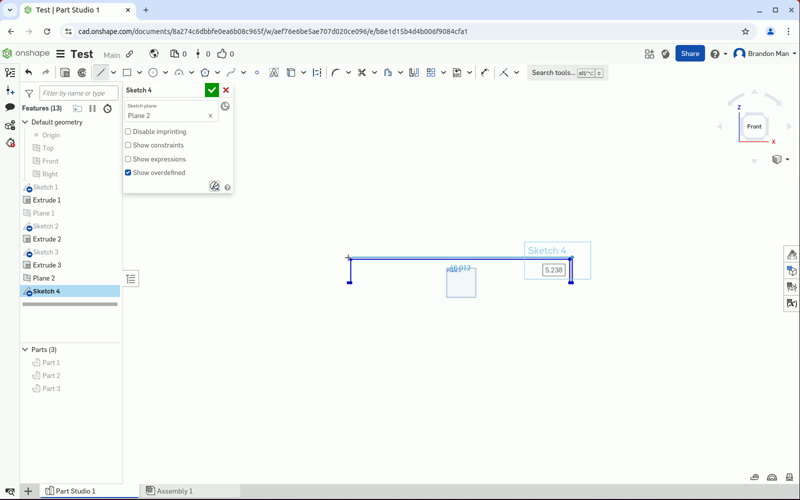
scroll(6)
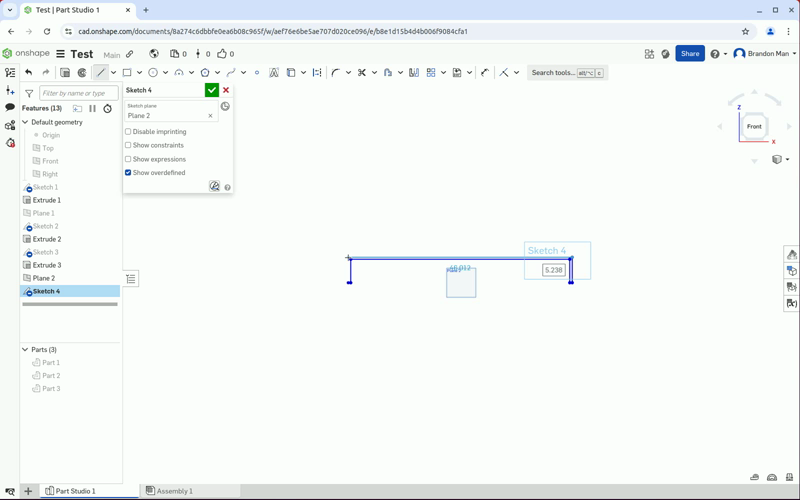
scroll(6)
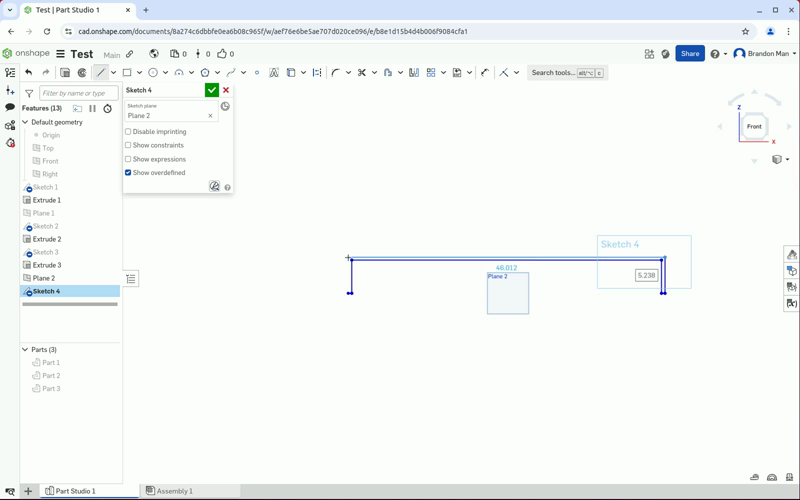
scroll(6)
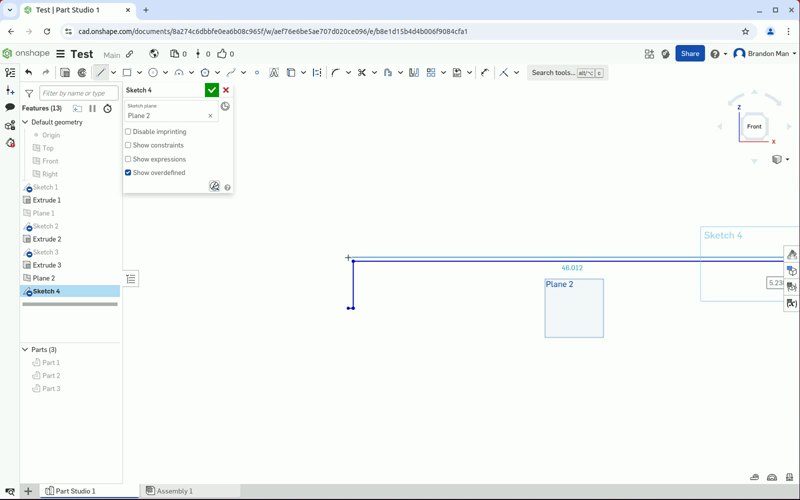
scroll(6)
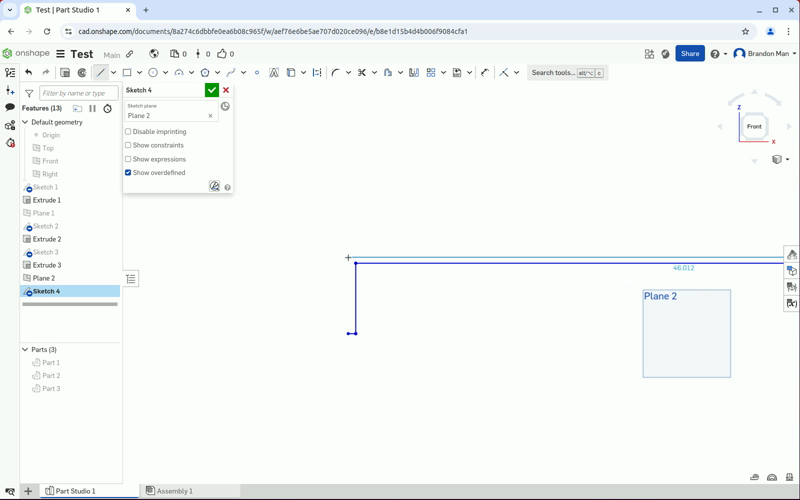
scroll(6)
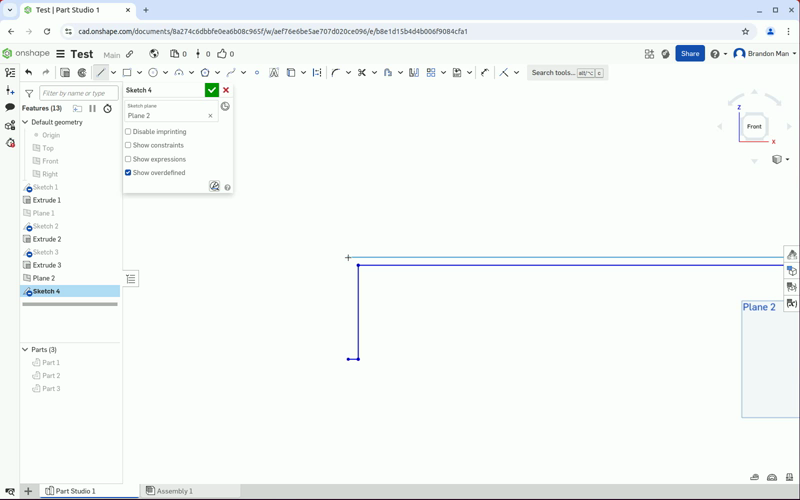
scroll(6)
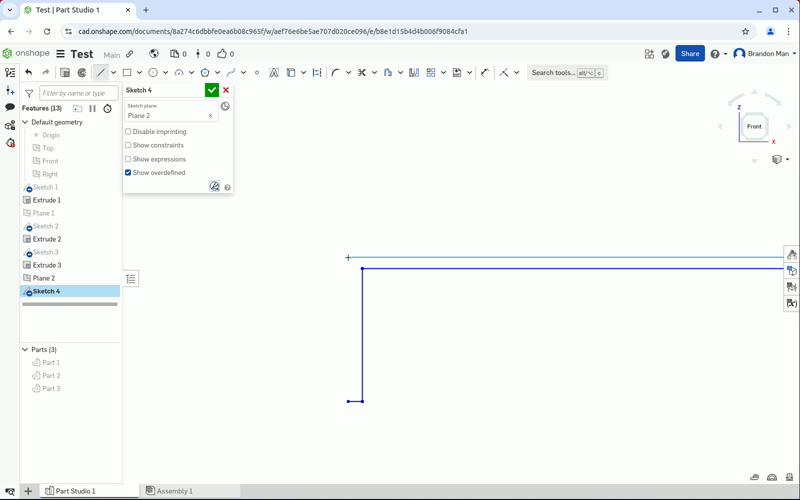
scroll(6)
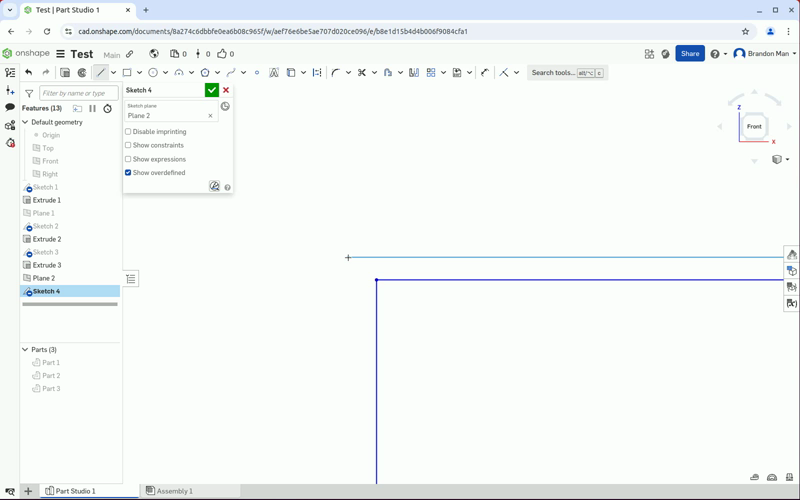
click(348, 257)
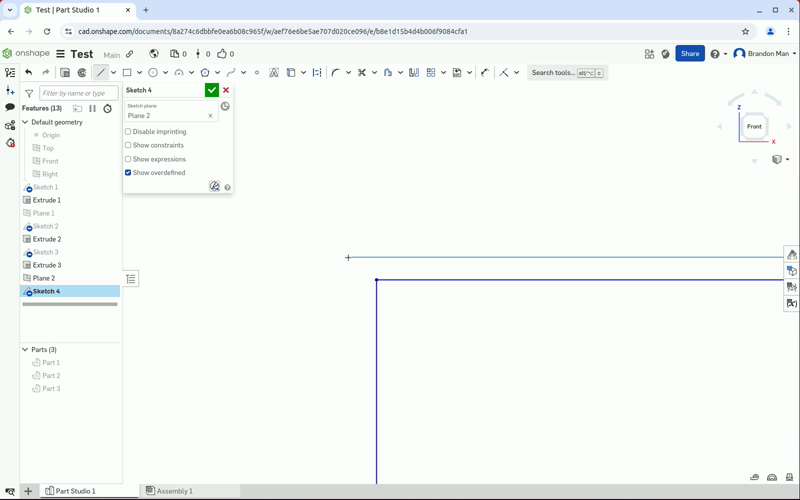
scroll(-6)
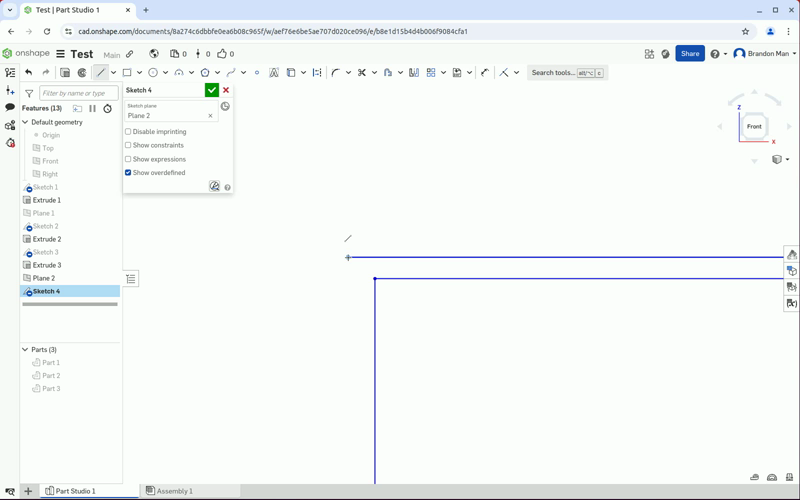
scroll(-6)
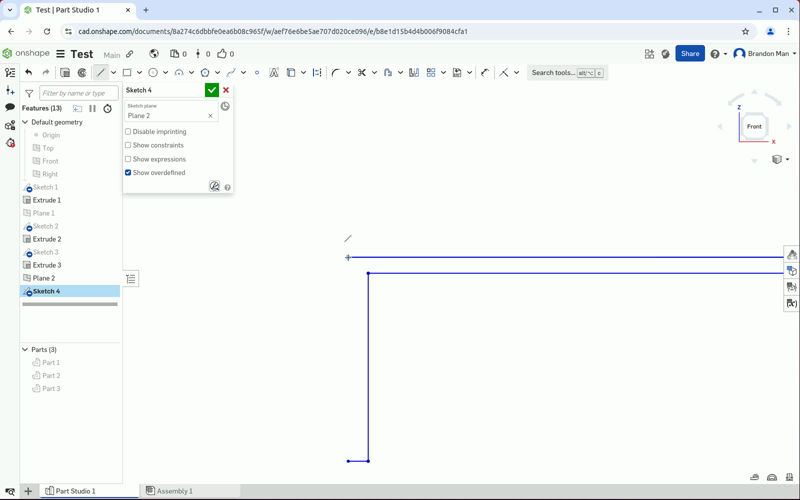
scroll(-6)
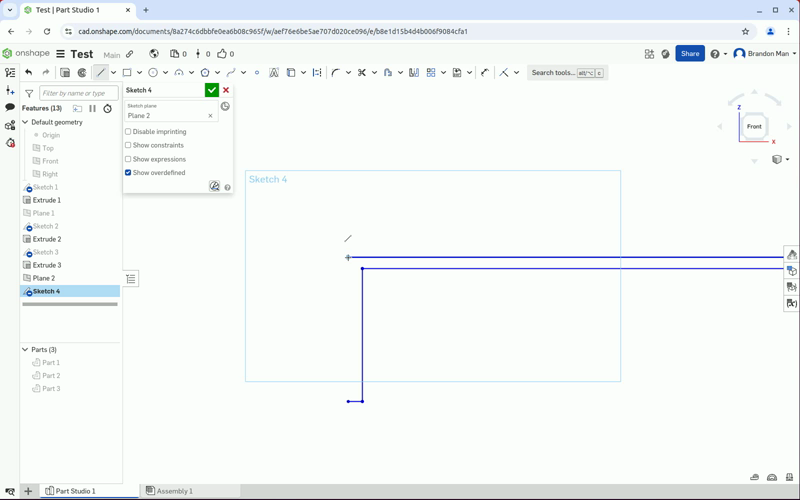
scroll(-6)
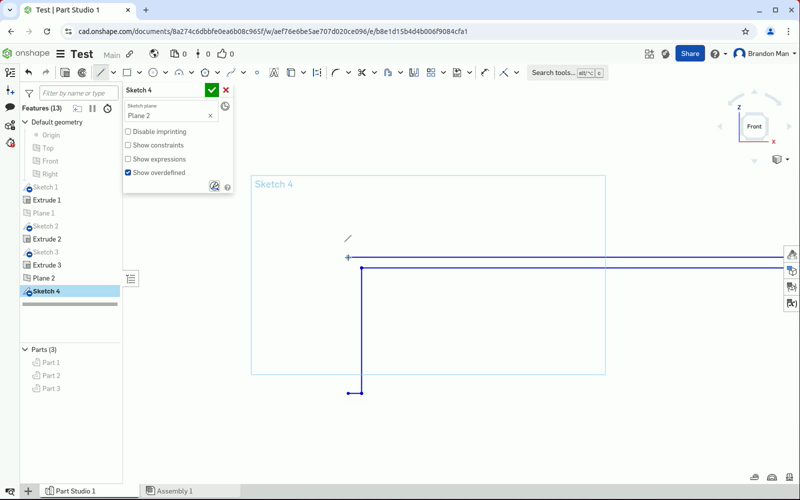
scroll(-6)
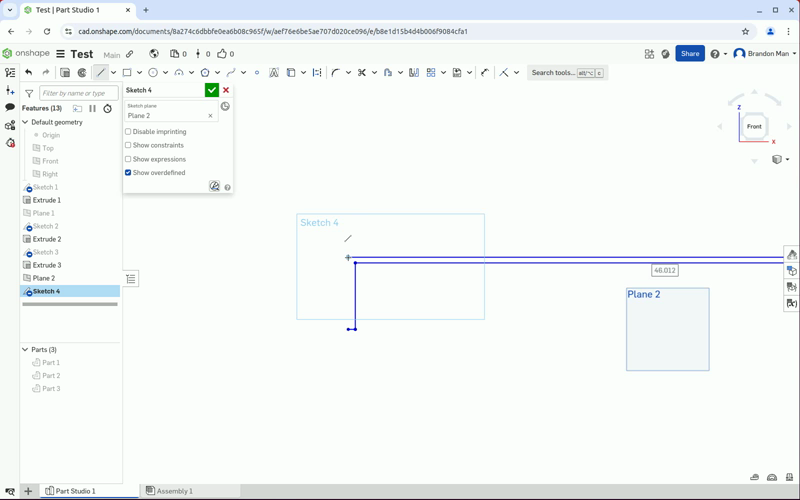
scroll(-6)
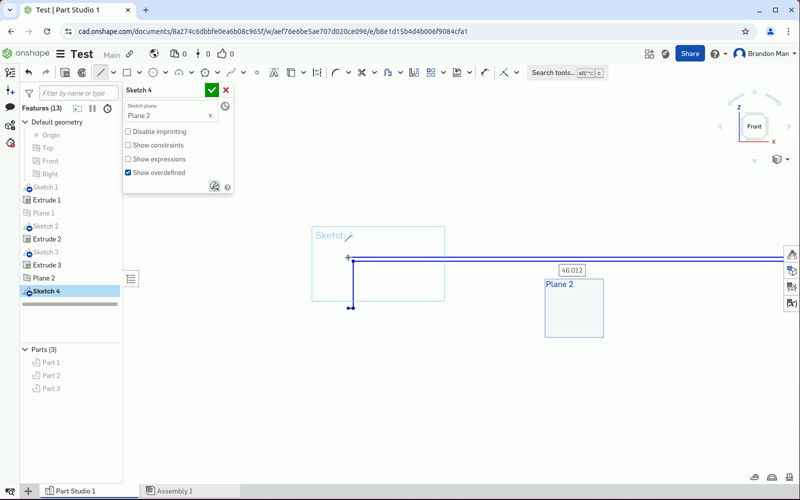
scroll(-6)
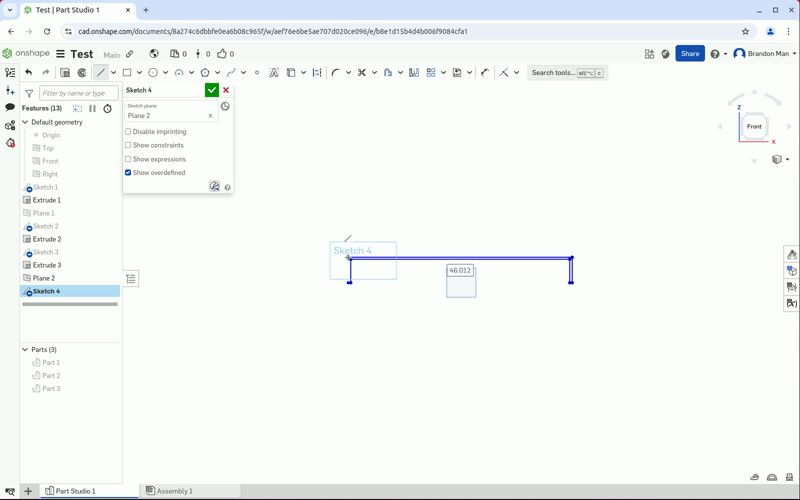
key_up(shift)
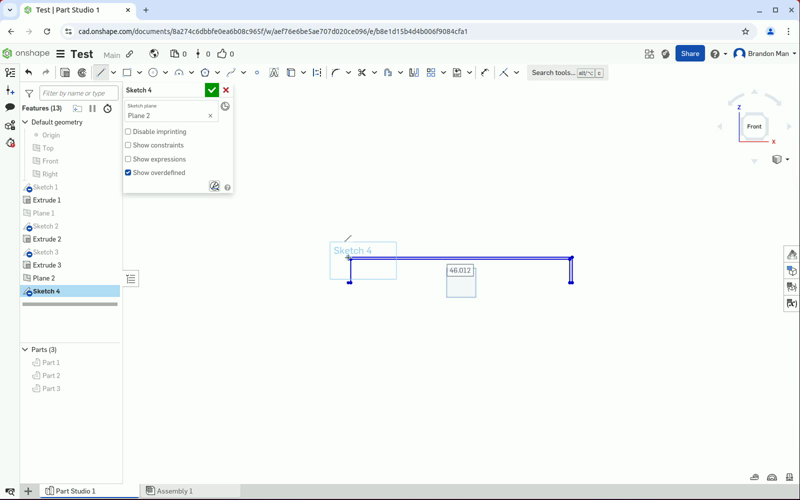
mouse_move(378, 257)
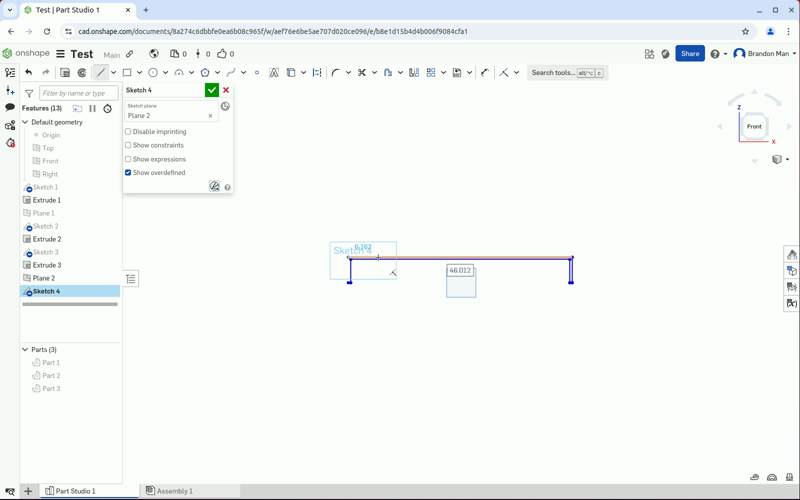
key_down(shift)
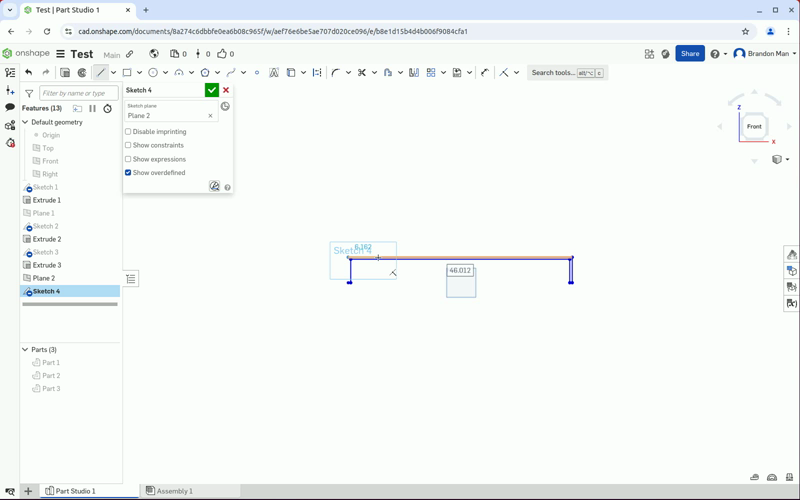
mouse_move(348, 282)
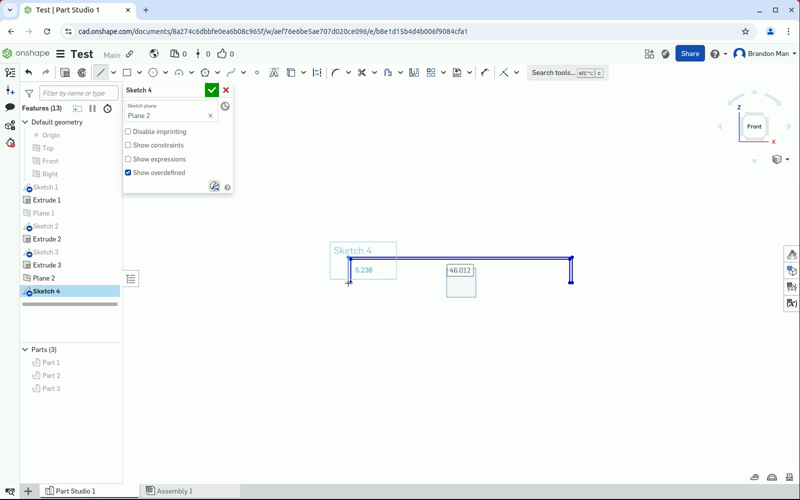
scroll(6)
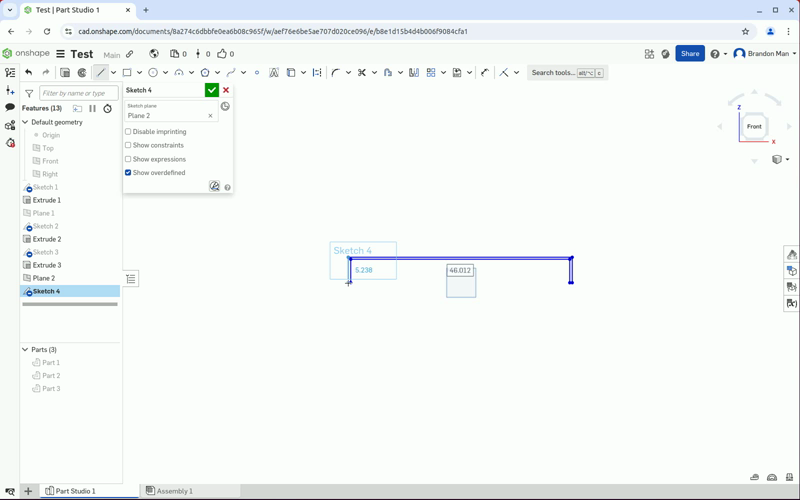
scroll(6)
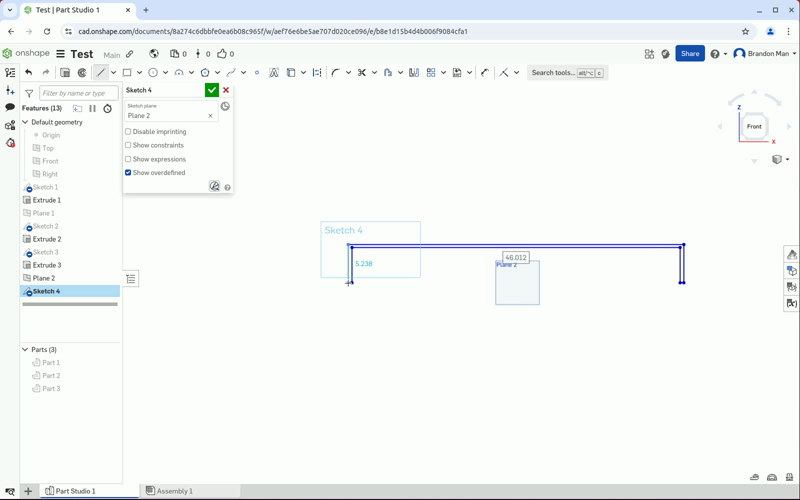
scroll(6)
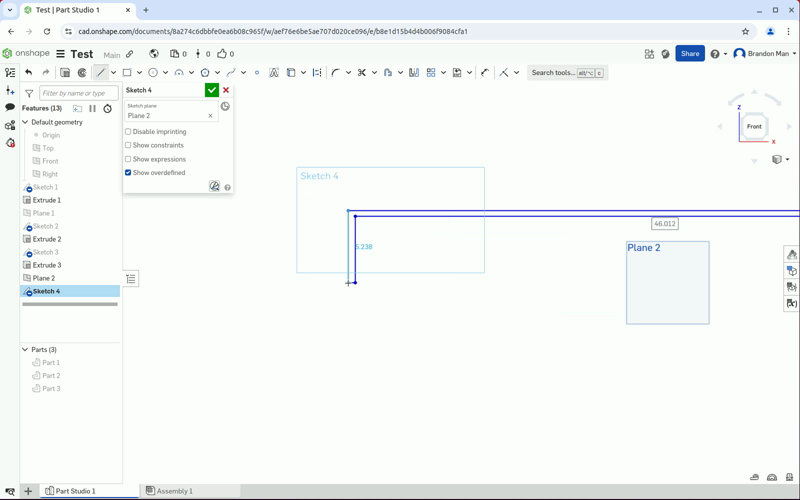
scroll(6)
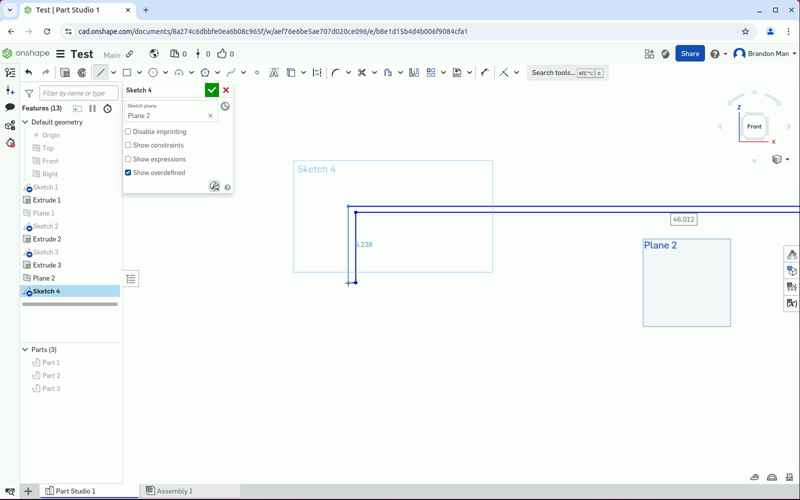
scroll(6)
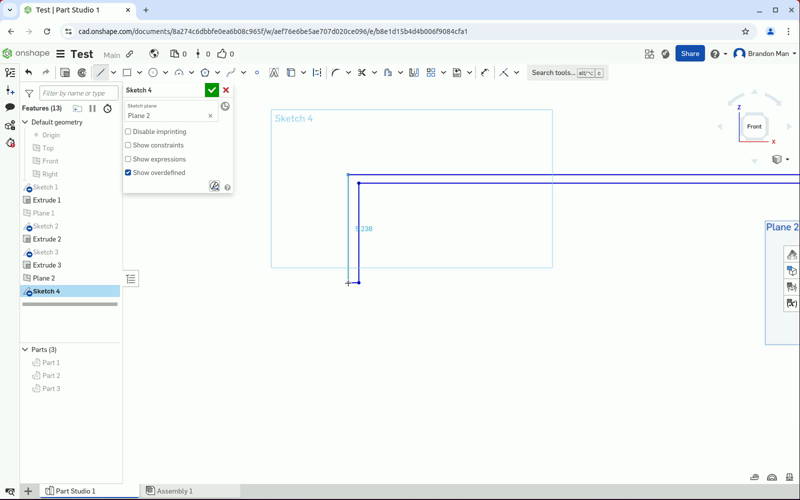
scroll(6)
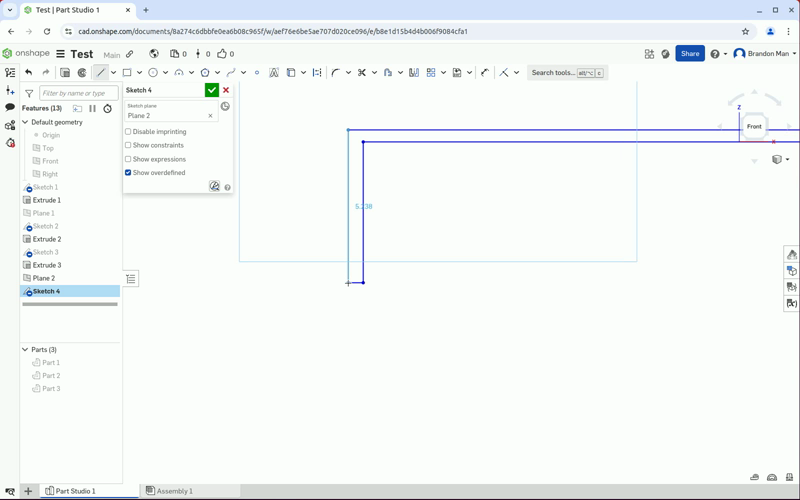
scroll(6)
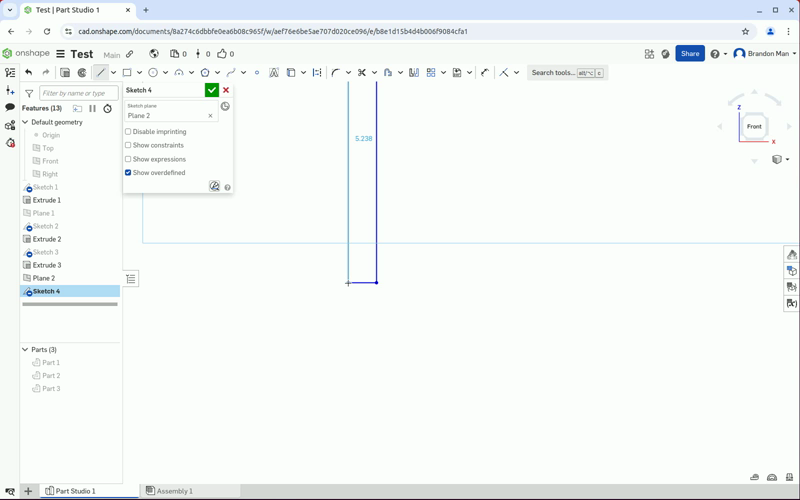
key_up(shift)
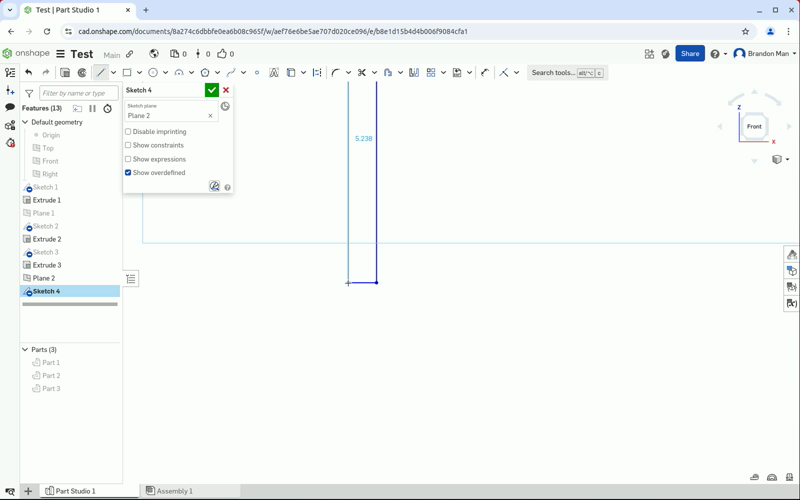
click(348, 282)
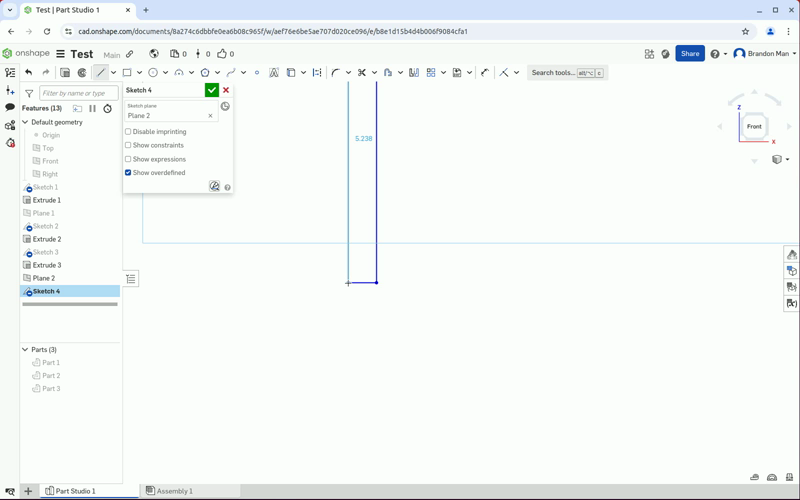
scroll(-6)
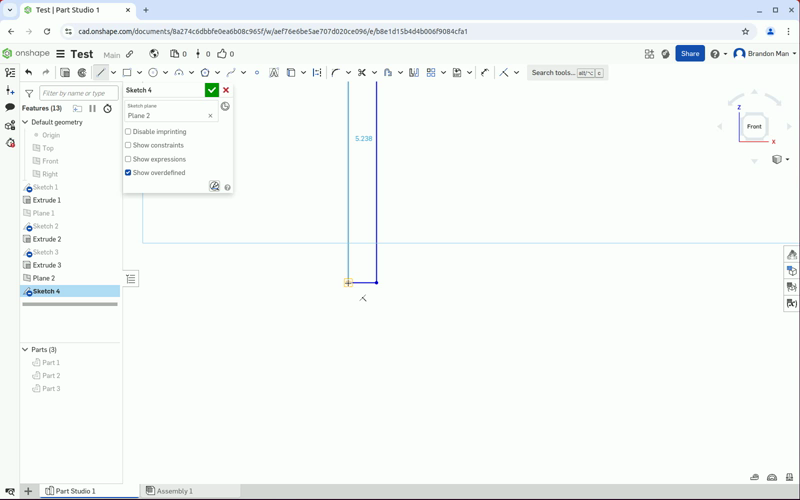
scroll(-6)
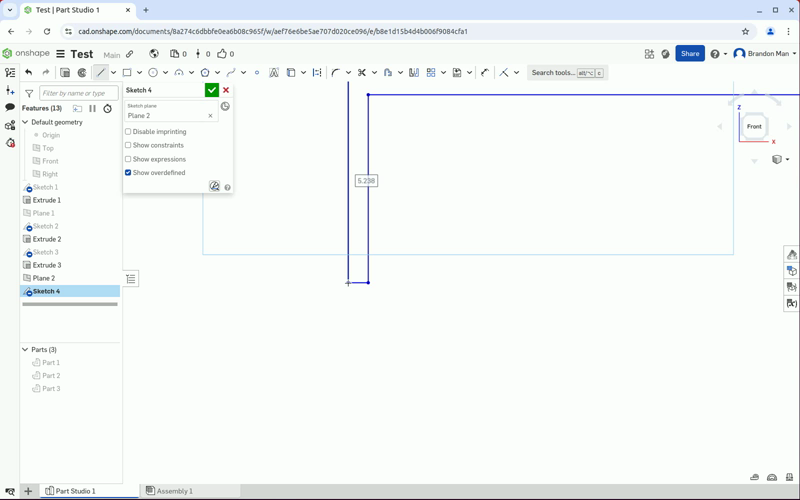
scroll(-6)
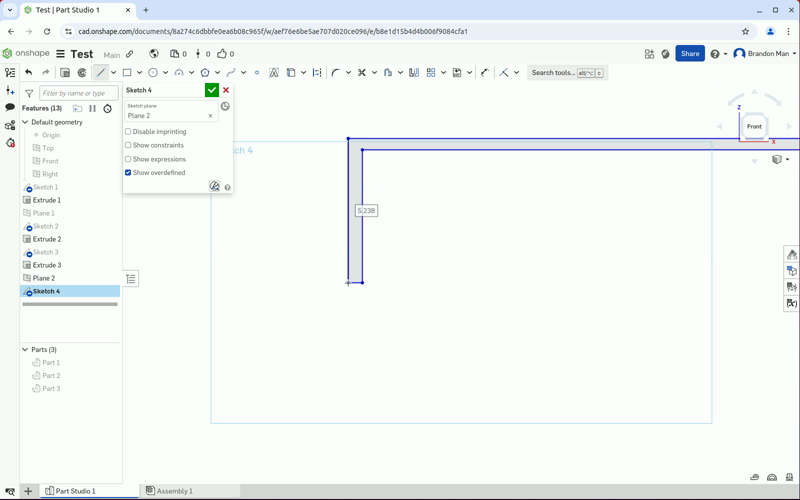
scroll(-6)
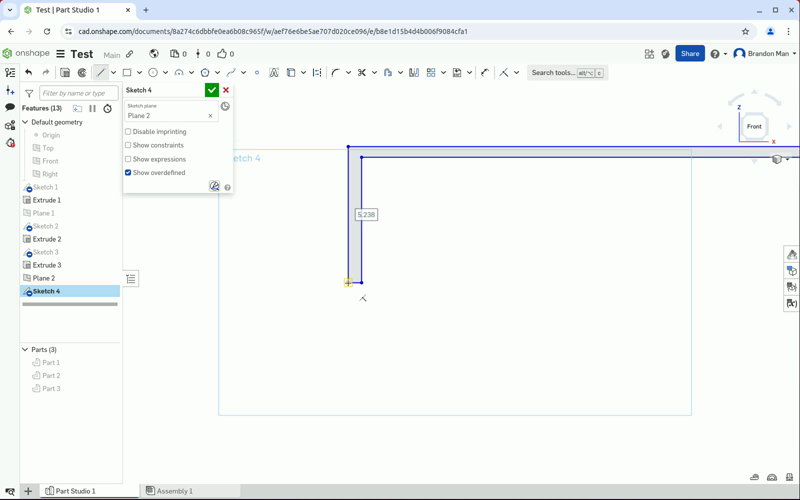
scroll(-6)
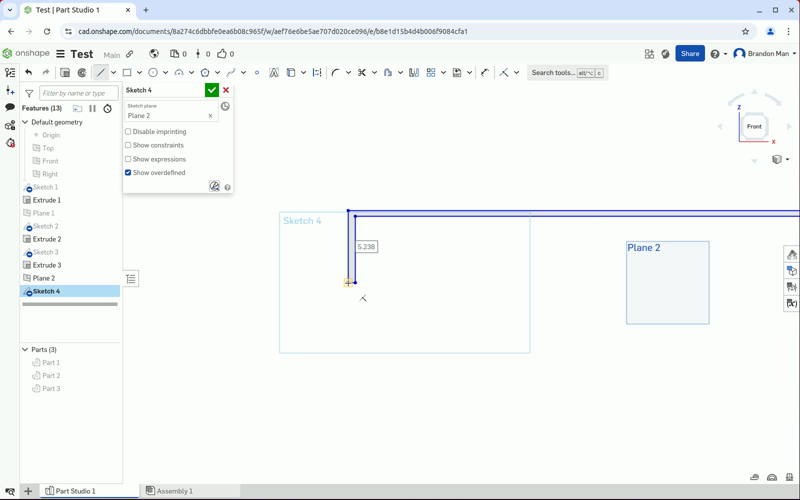
scroll(-6)
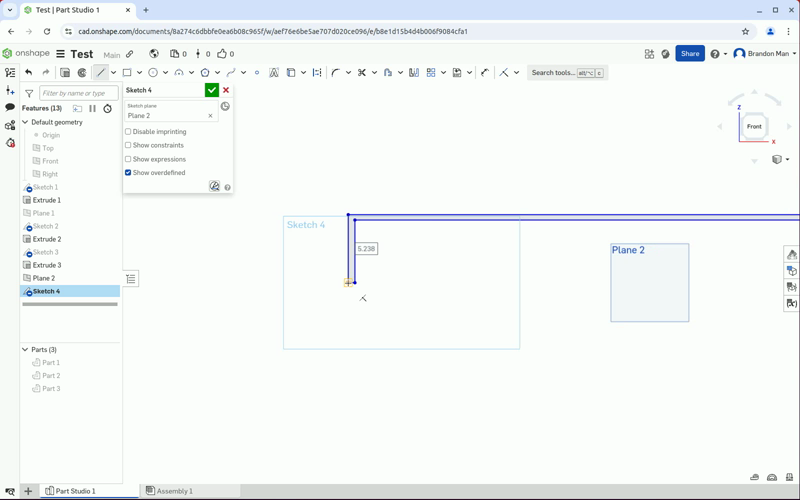
scroll(-6)
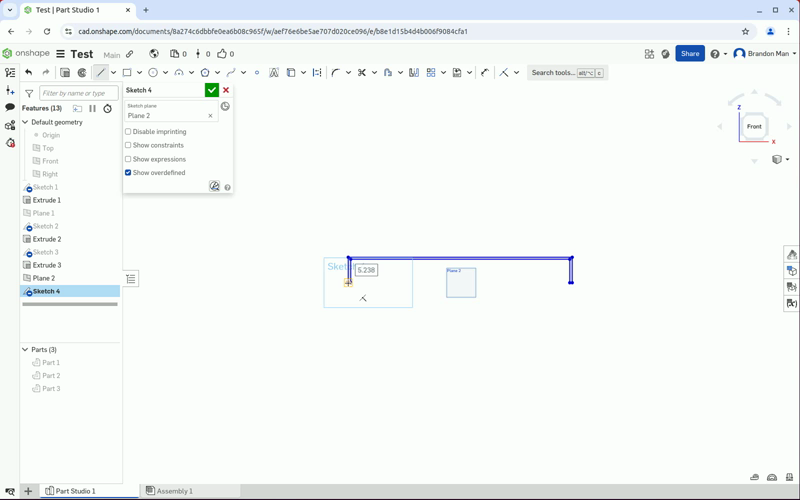
key(esc)
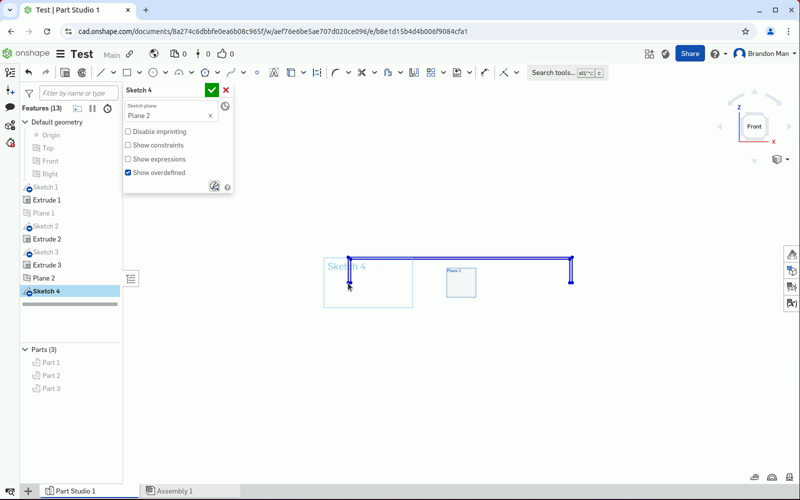
mouse_move(463, 258)
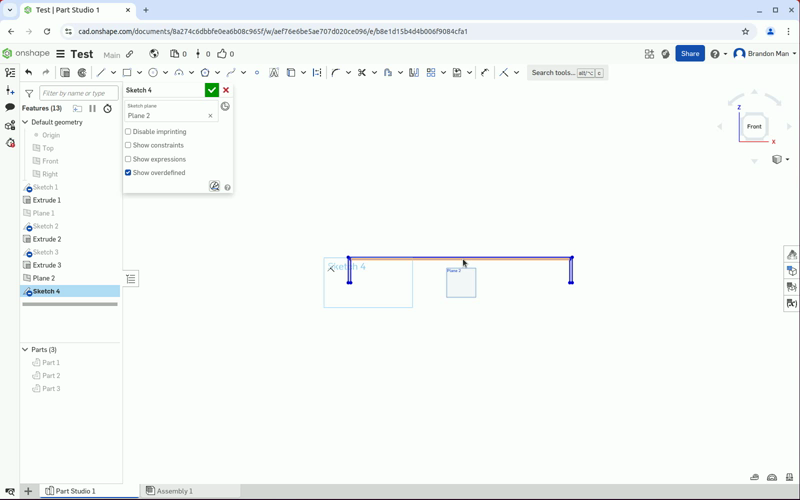
scroll(6)
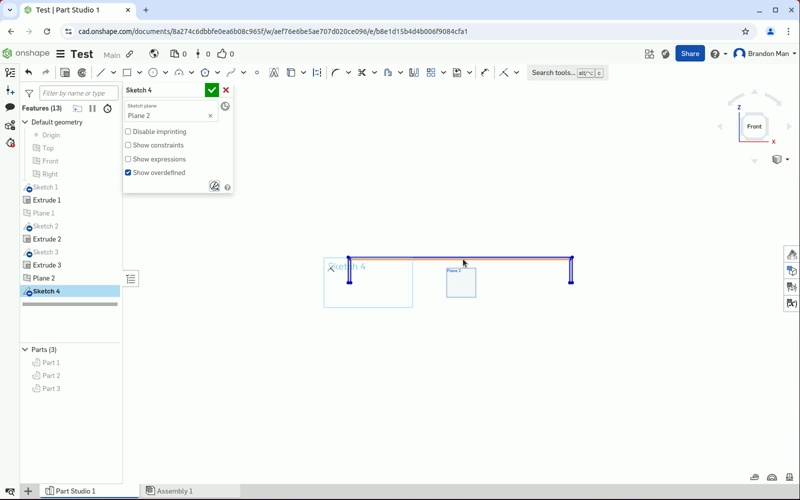
scroll(6)
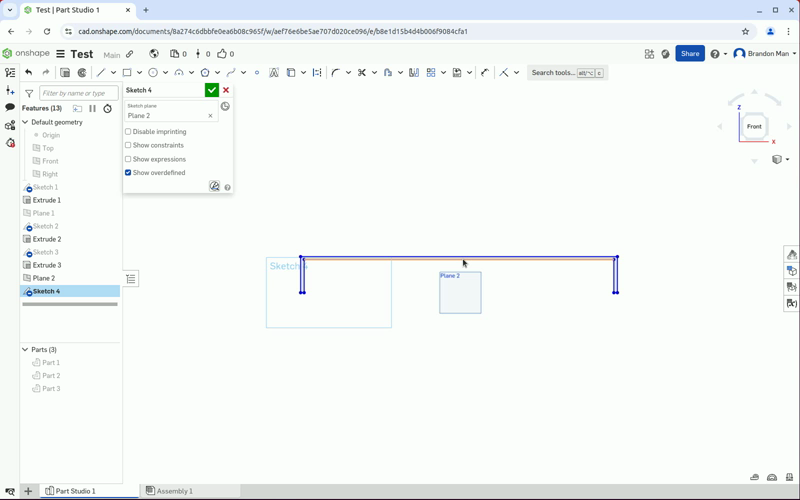
scroll(6)
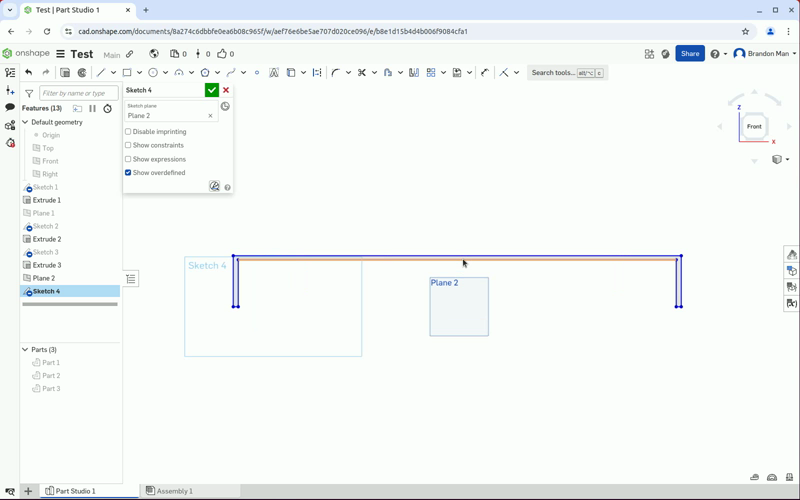
scroll(6)
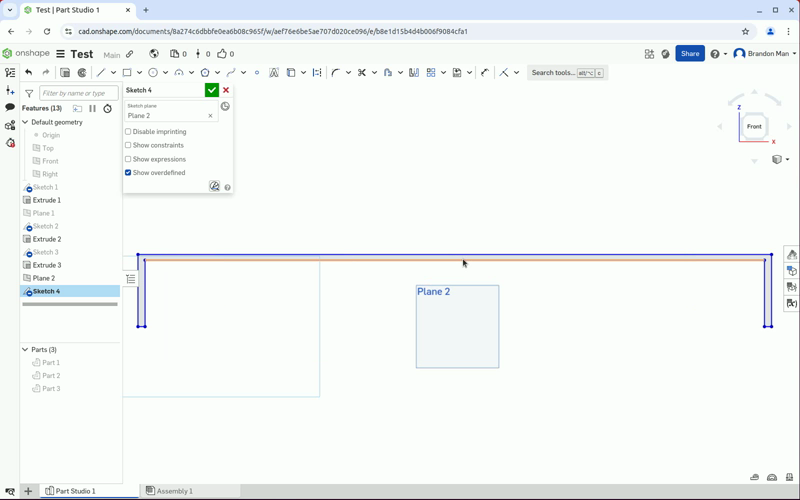
scroll(6)
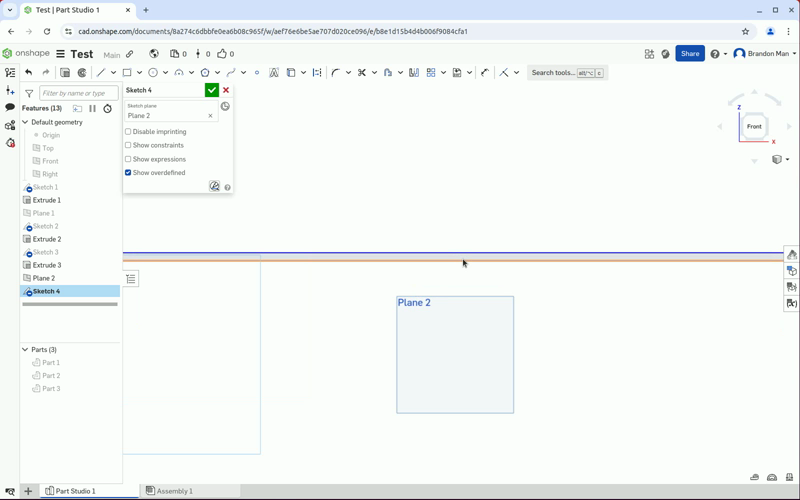
scroll(6)
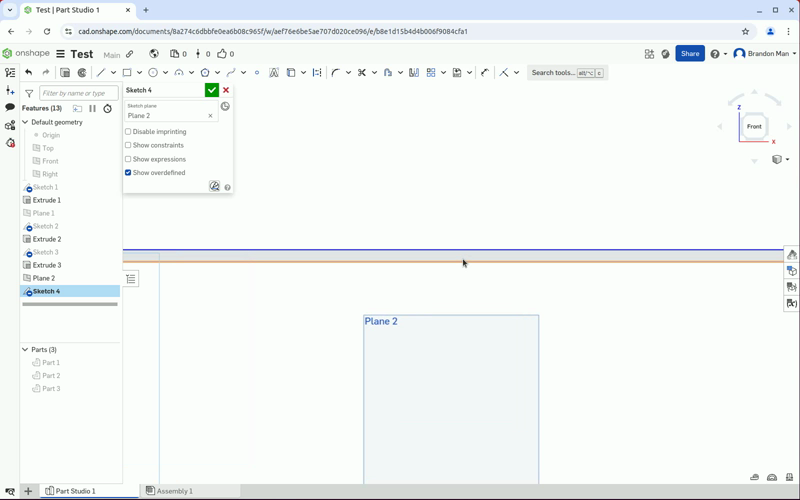
scroll(6)
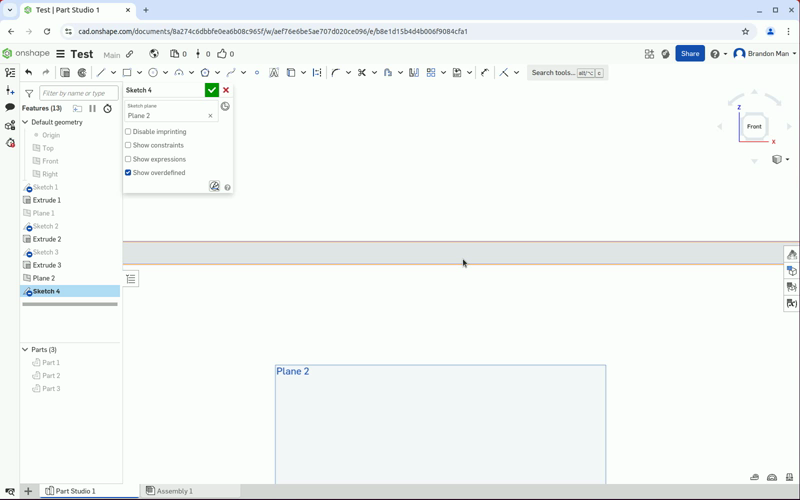
click(463, 258)
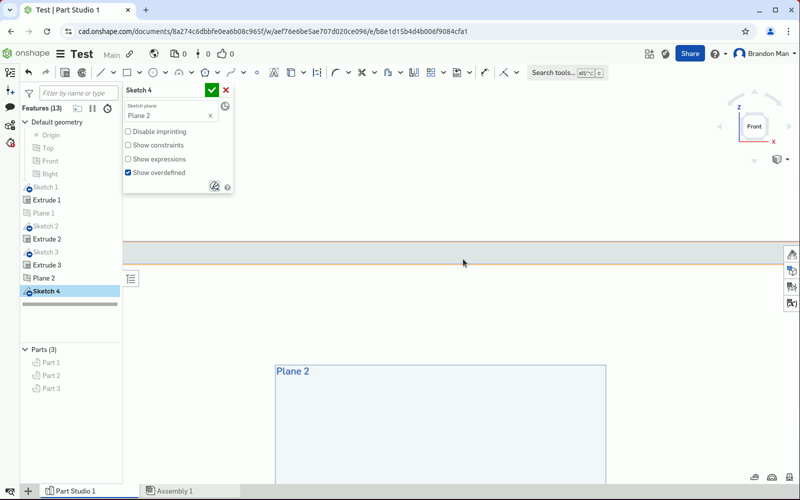
scroll(-6)
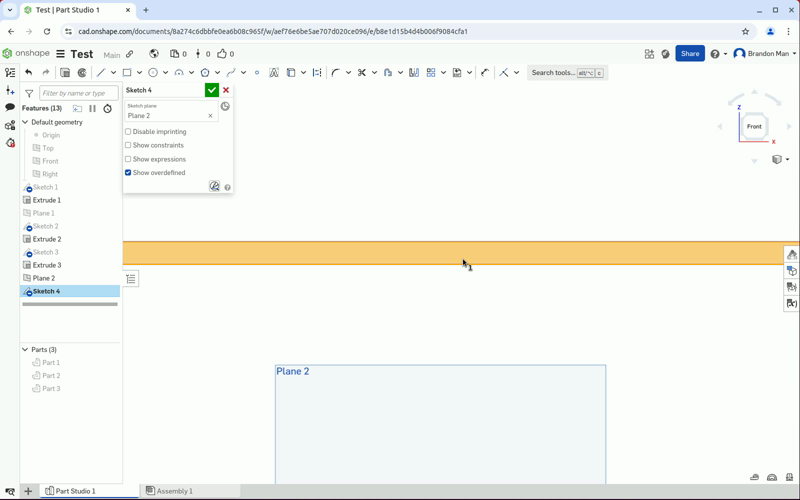
scroll(-6)
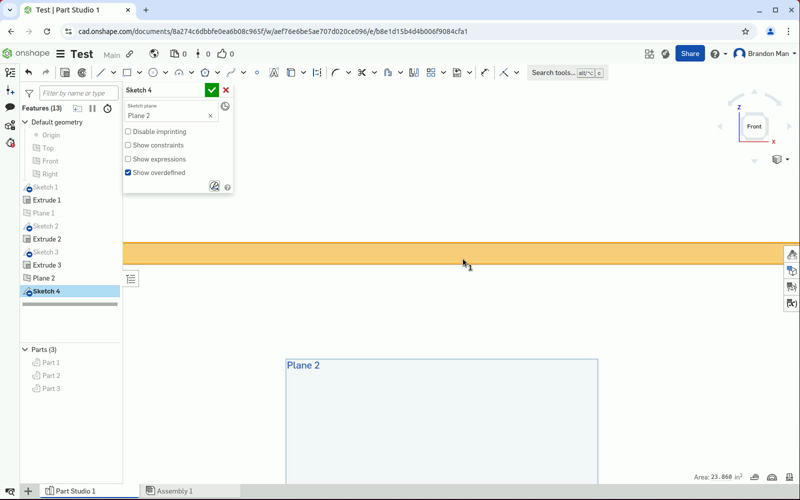
scroll(-6)
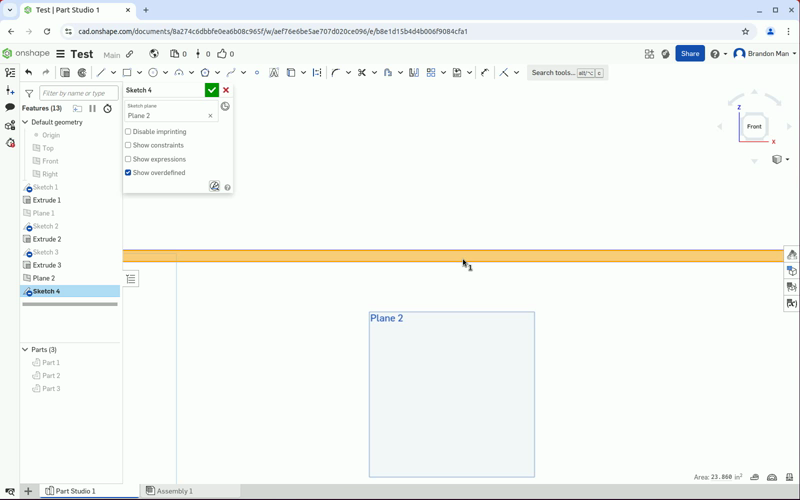
scroll(-6)
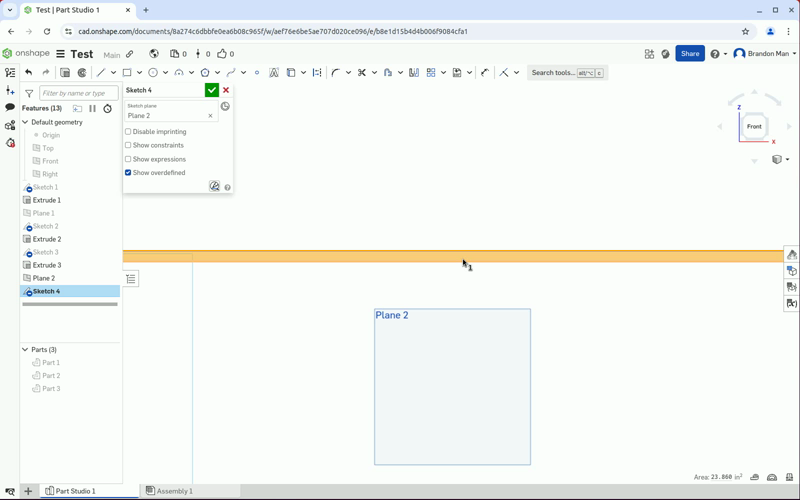
scroll(-6)
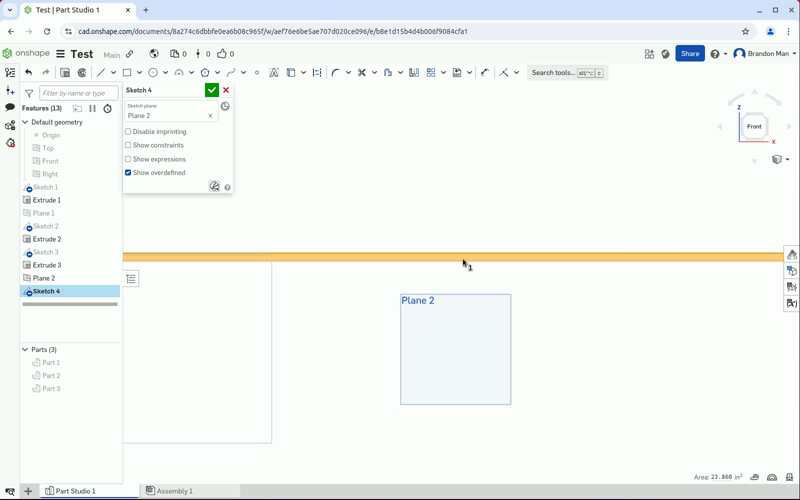
scroll(-6)
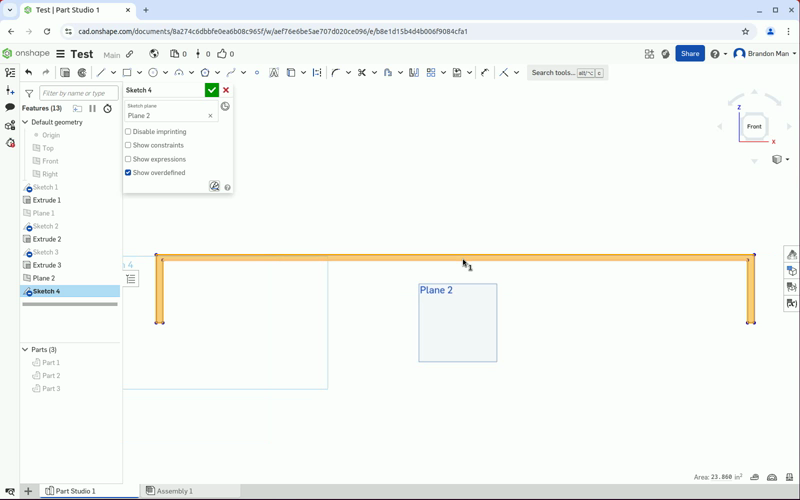
scroll(-6)
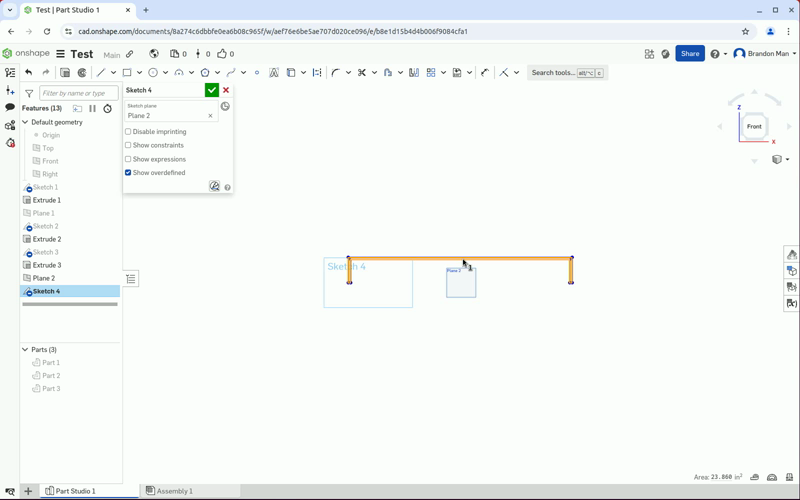
mouse_move(73, 352)
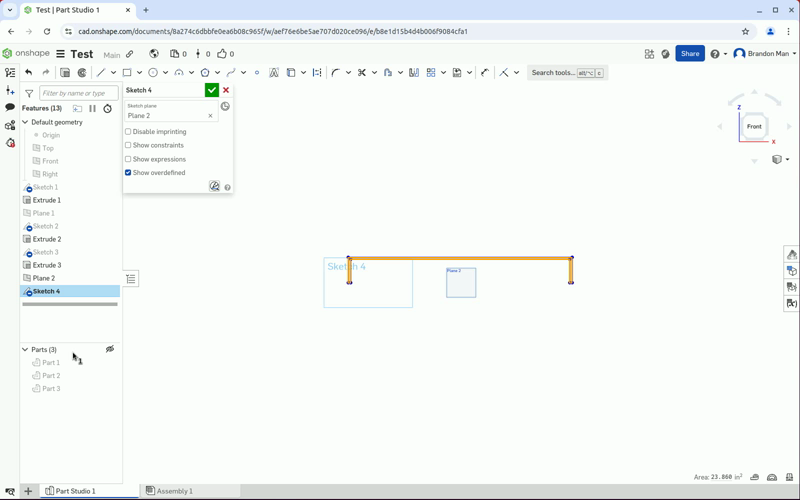
key(shift+y)
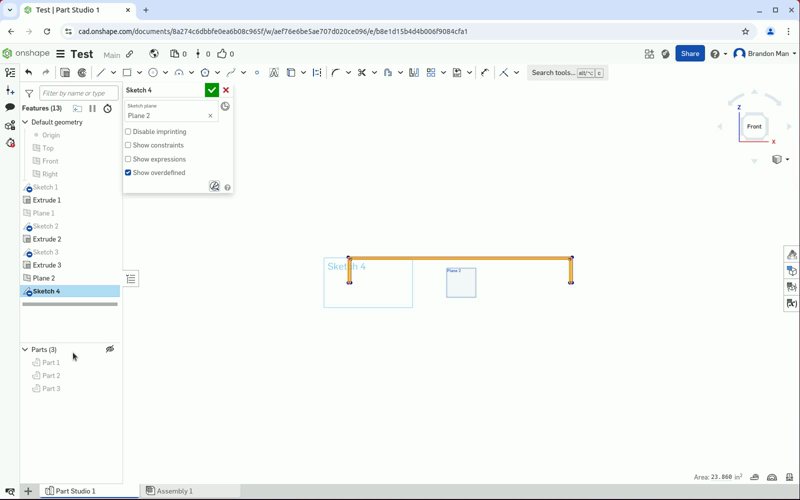
key(shift+e)
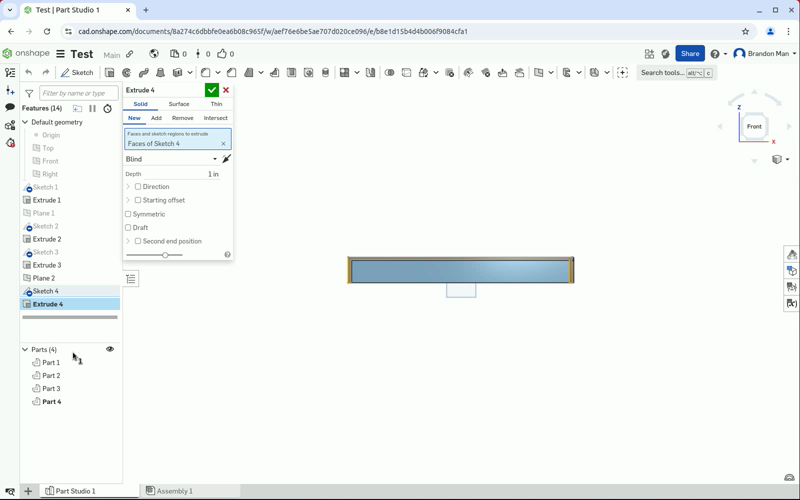
mouse_move(143, 106)
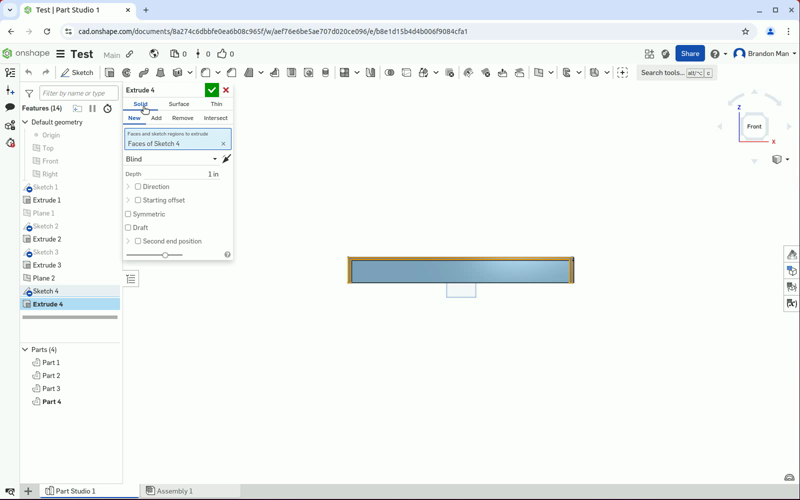
click(143, 106)
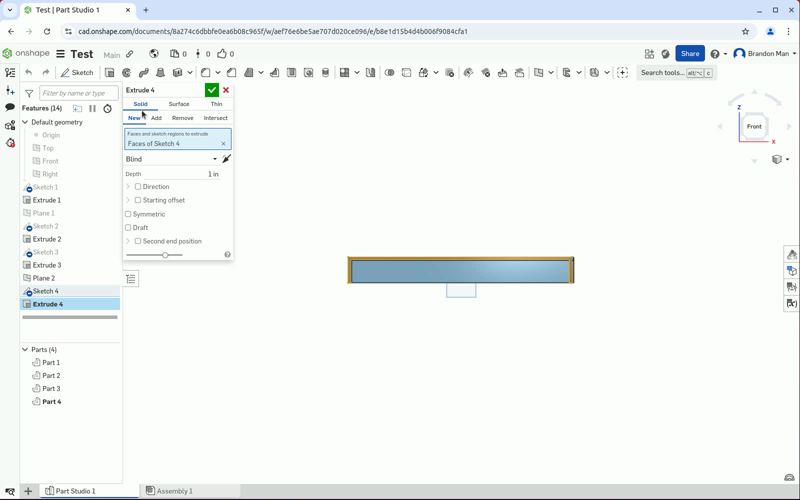
mouse_move(137, 120)
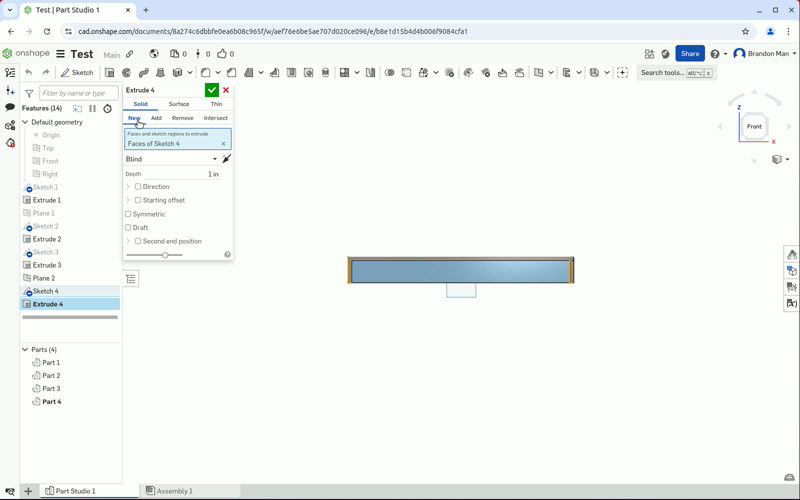
click(137, 120)
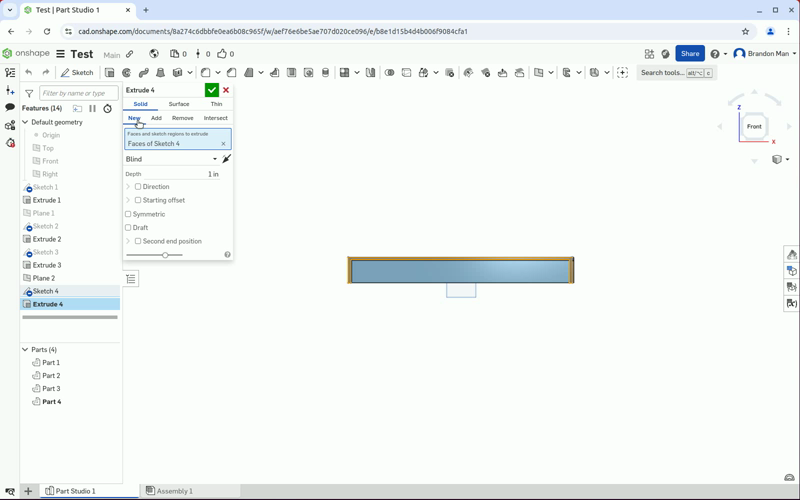
key(tab, 4)
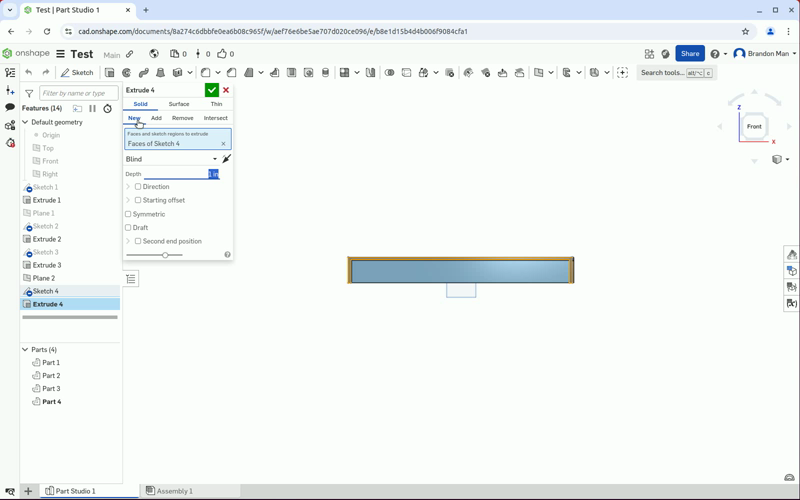
text(0.722)
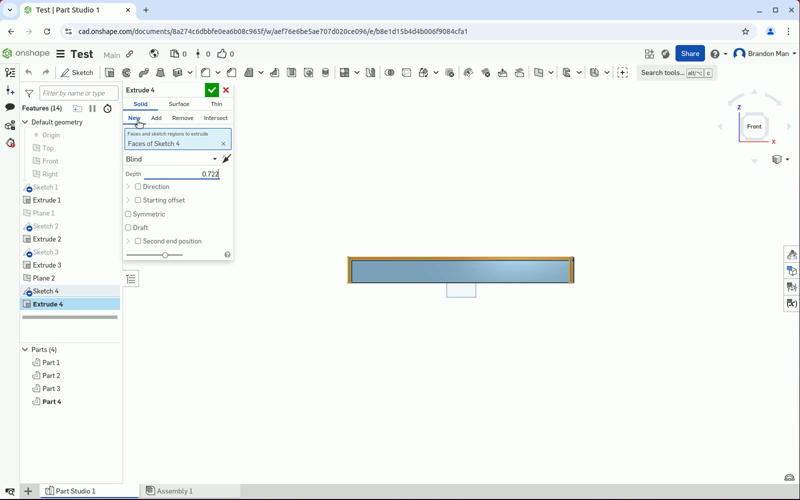
key(enter)
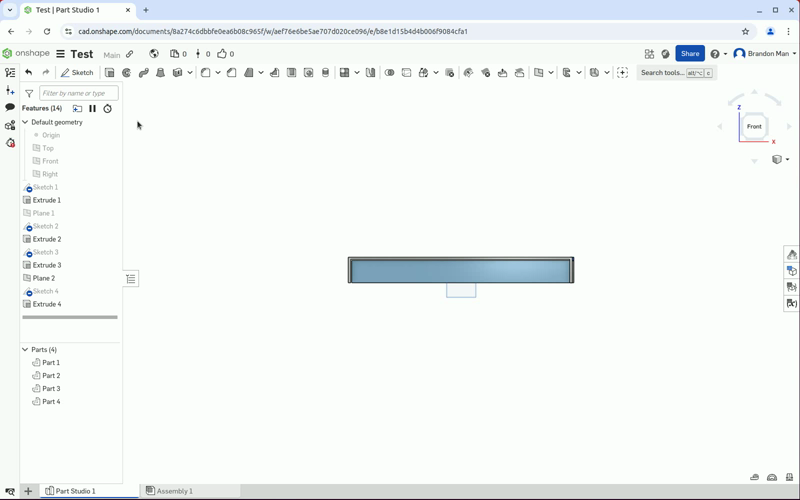
key(shift+h)
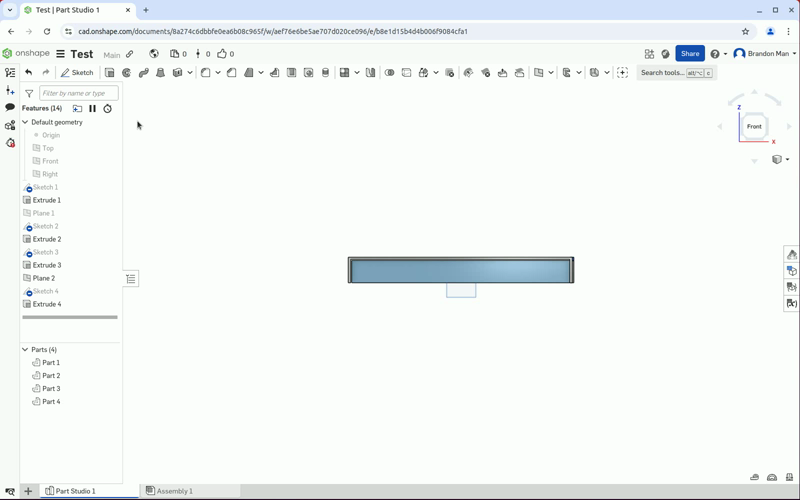
key(shift+h)
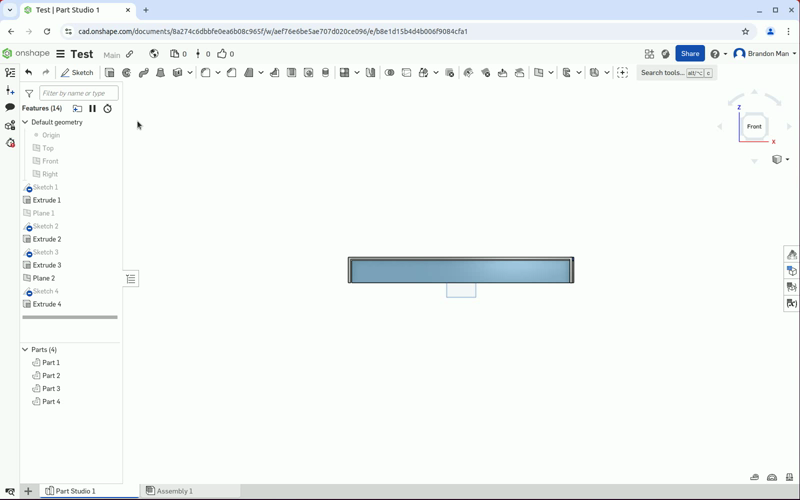
mouse_move(73, 189)
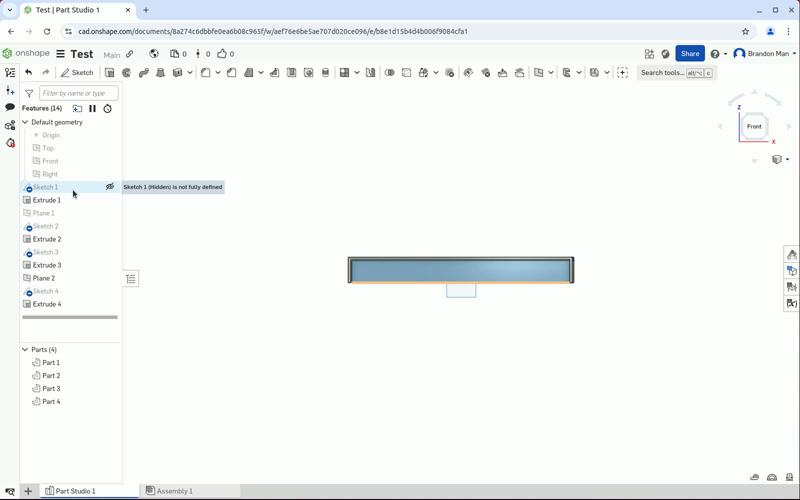
click(73, 189)
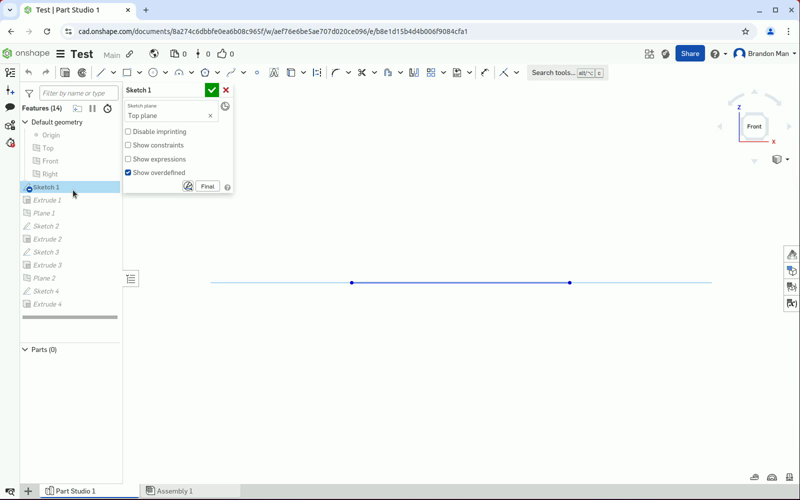
mouse_move(229, 92)
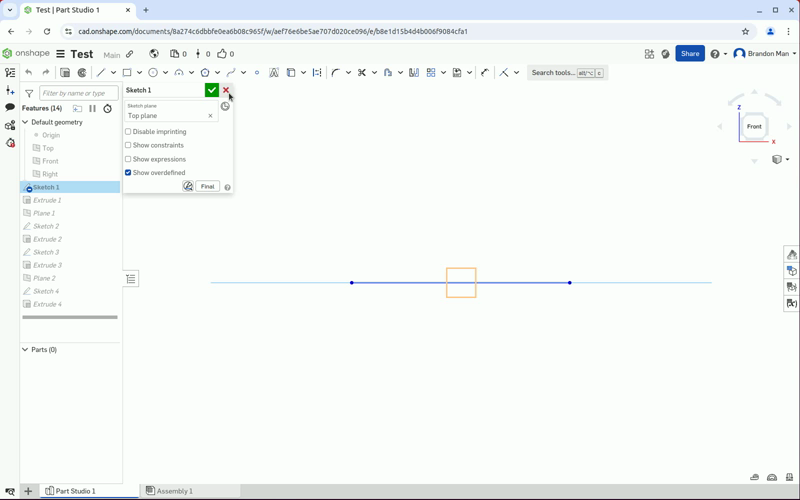
click(229, 92)
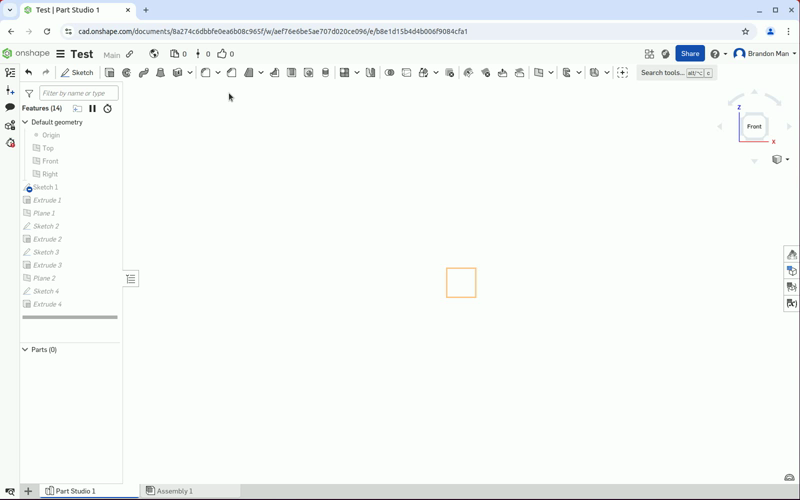
key(shift+s)
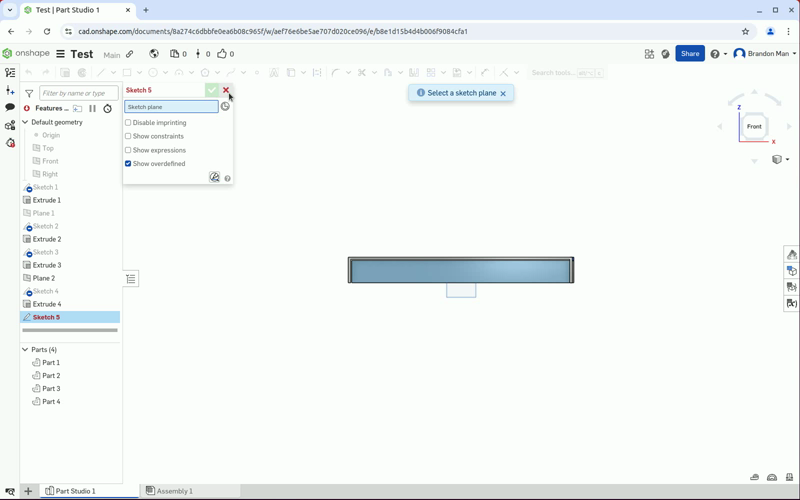
mouse_move(73, 280)
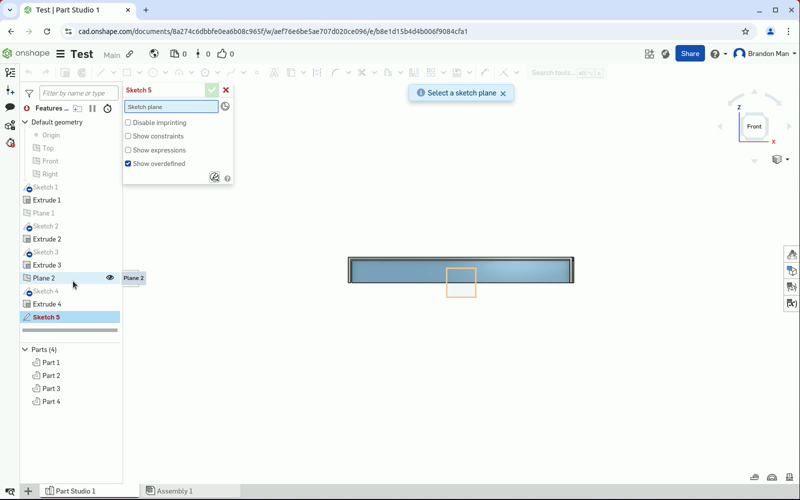
click(73, 280)
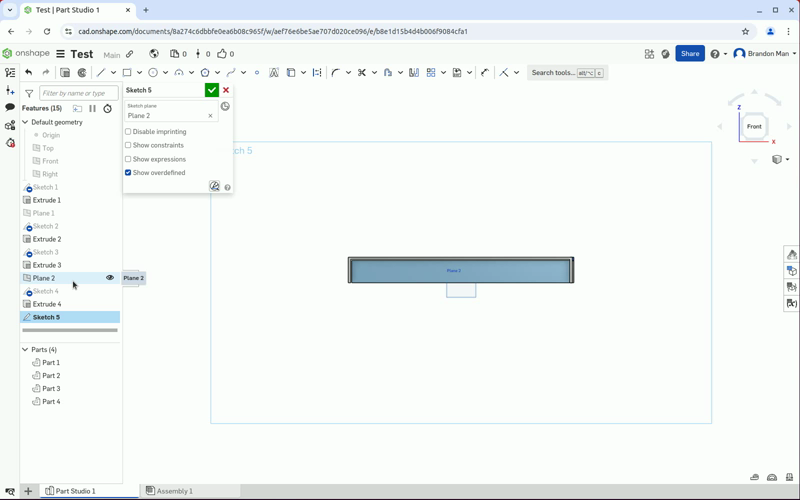
mouse_move(73, 352)
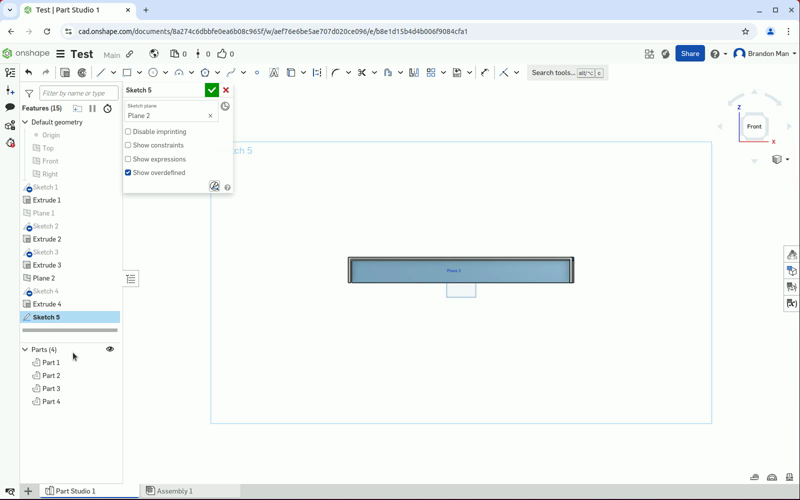
key(y)
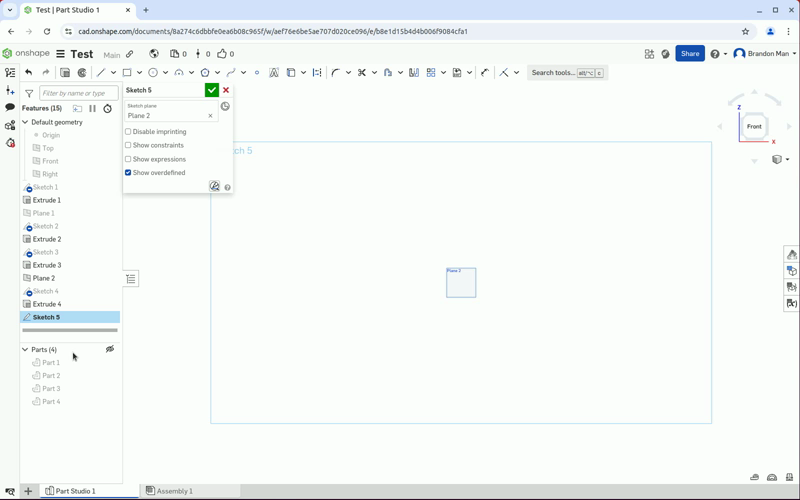
key(l)
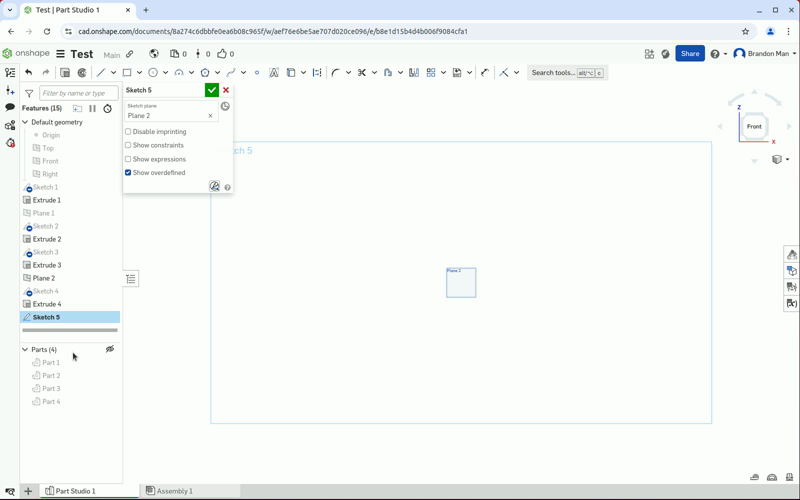
key_down(shift)
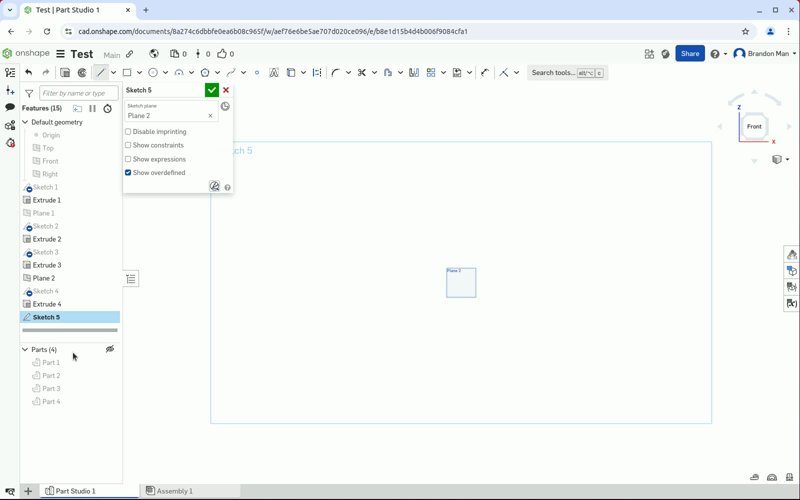
mouse_move(351, 282)
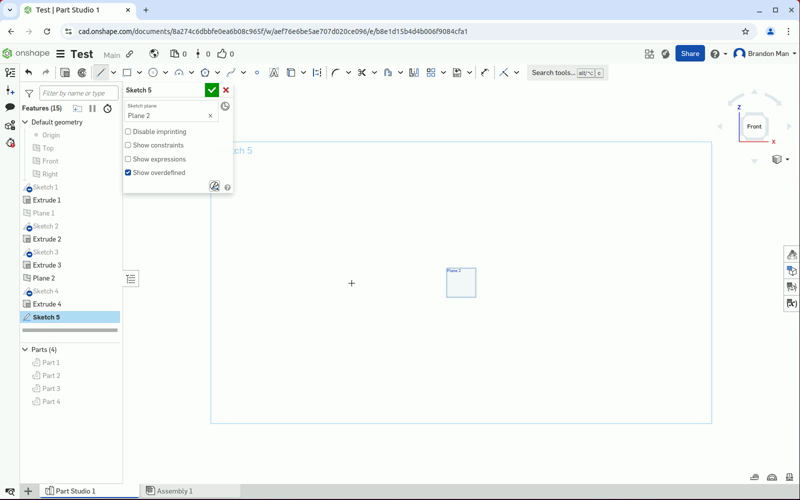
click(351, 282)
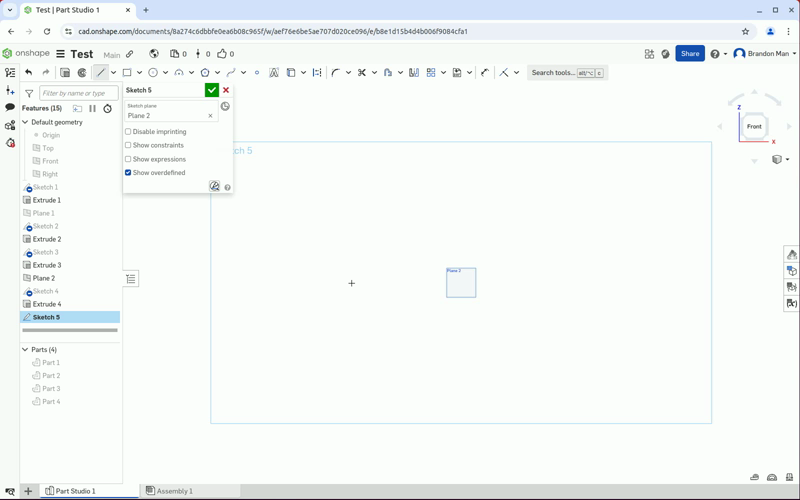
key_up(shift)
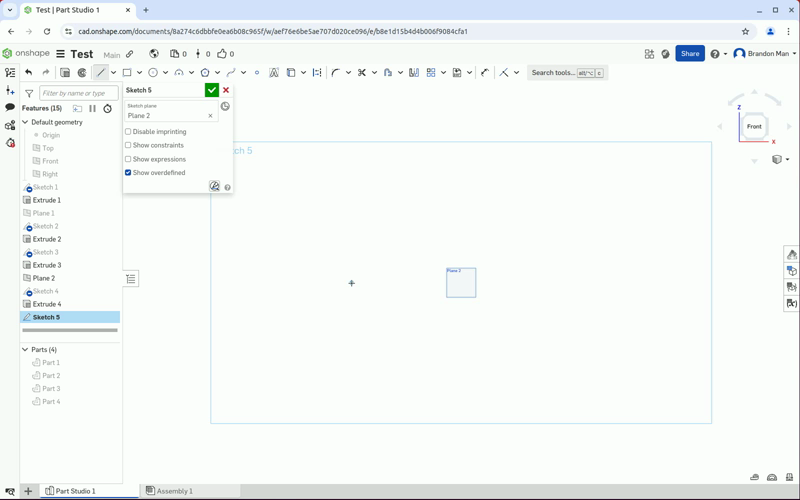
key_down(shift)
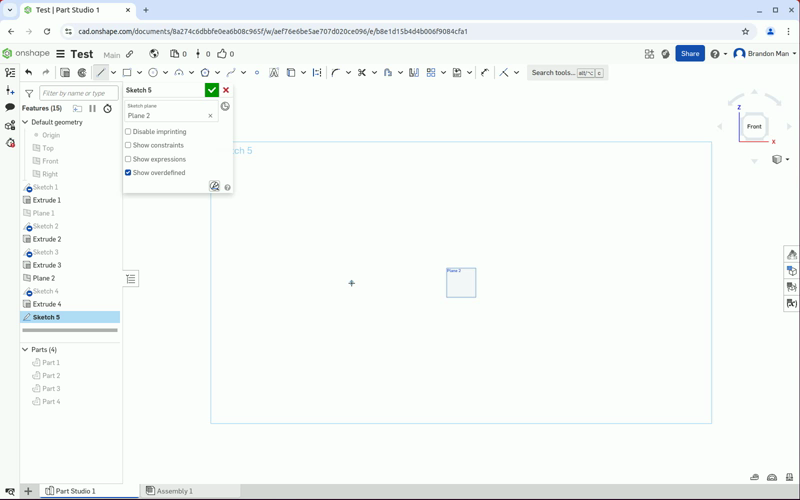
mouse_move(569, 282)
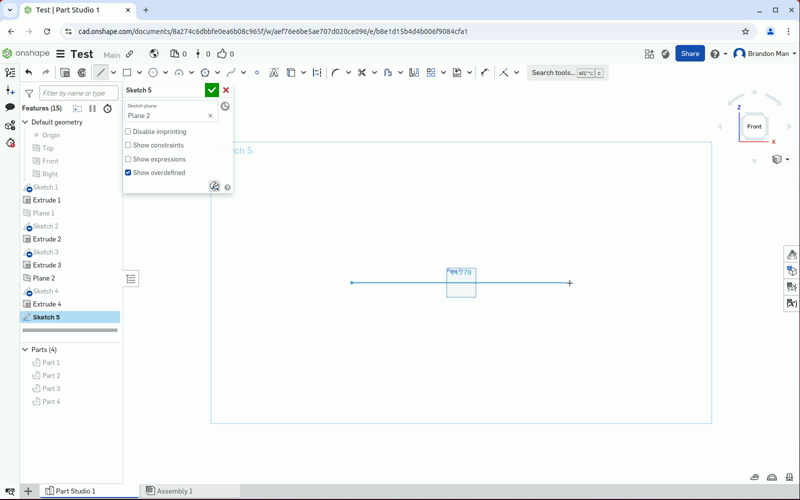
click(569, 282)
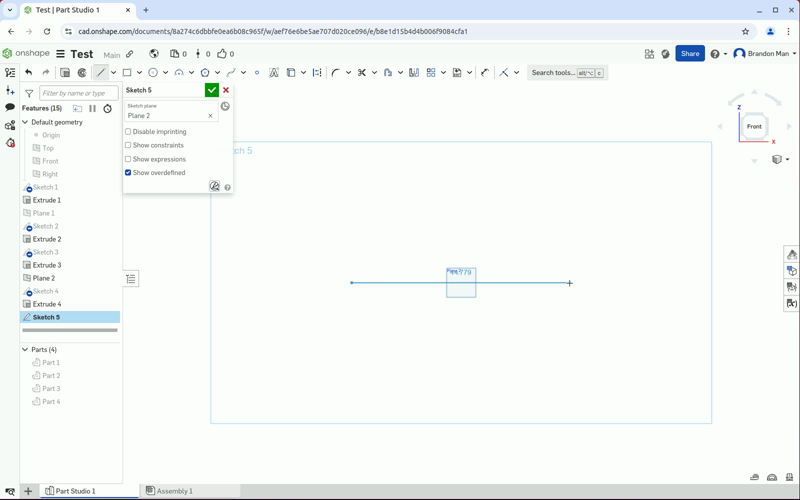
key_up(shift)
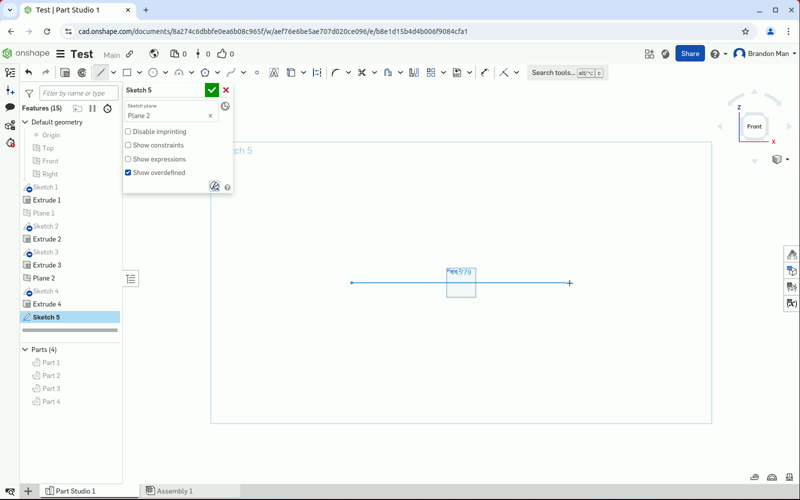
key_down(shift)
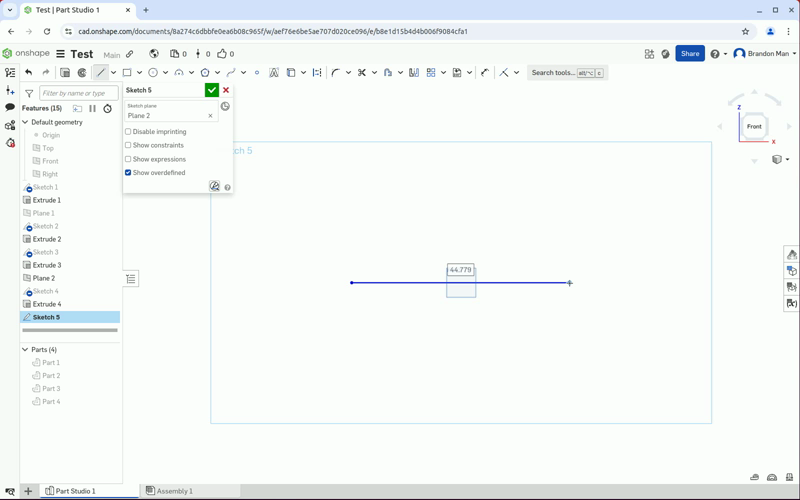
mouse_move(589, 282)
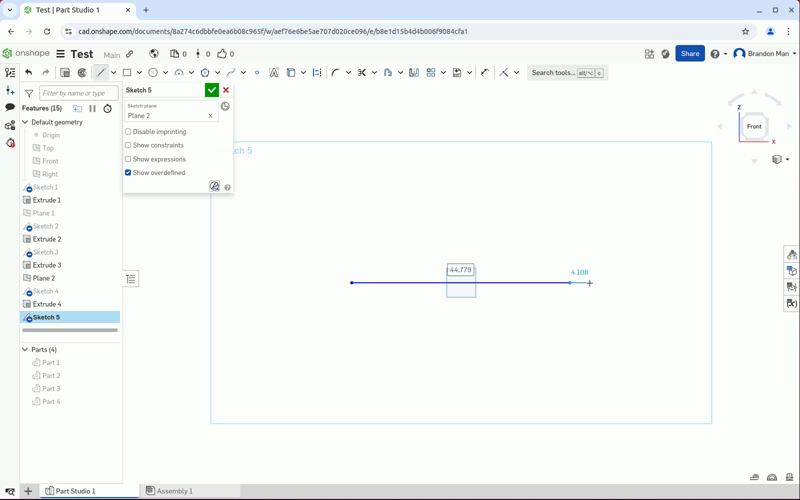
mouse_move(569, 260)
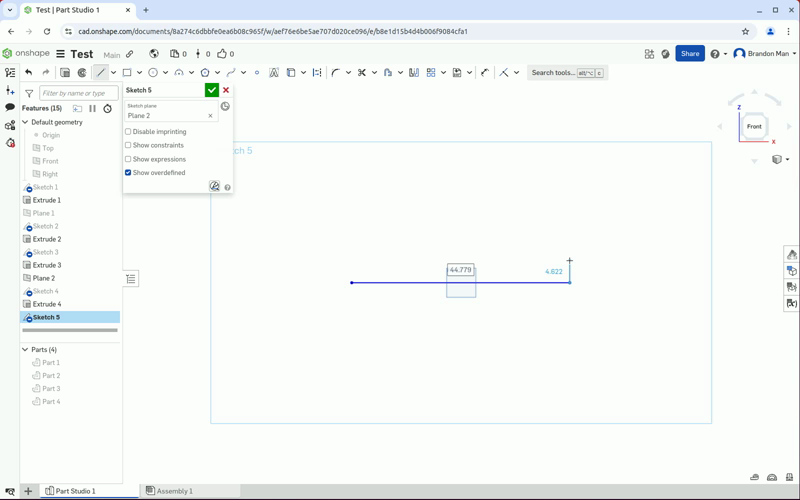
click(569, 260)
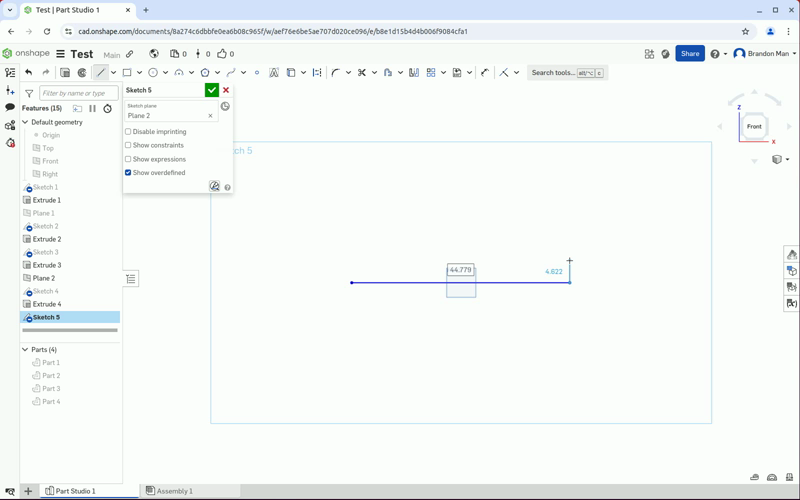
key_up(shift)
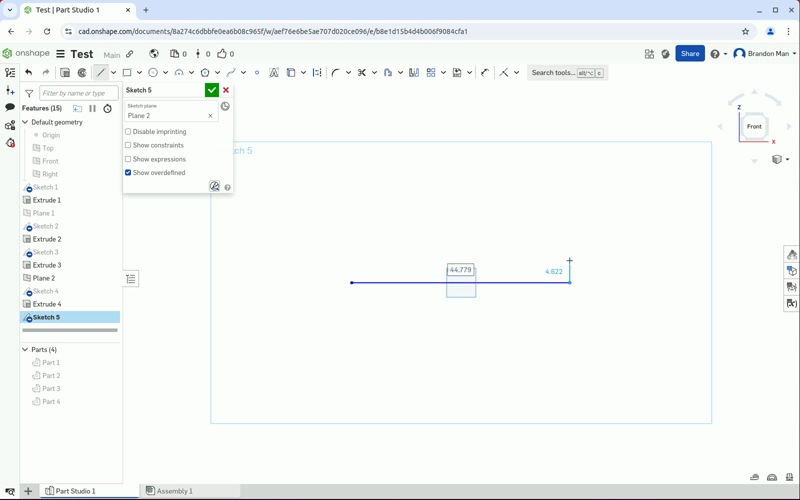
key_down(shift)
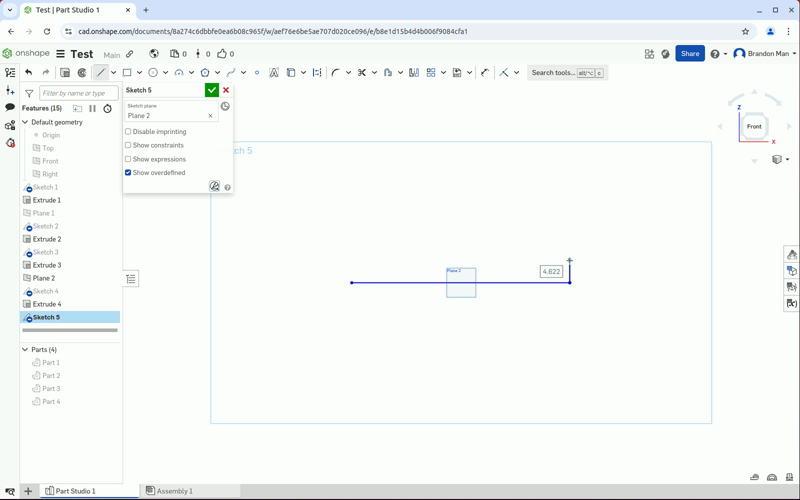
mouse_move(351, 260)
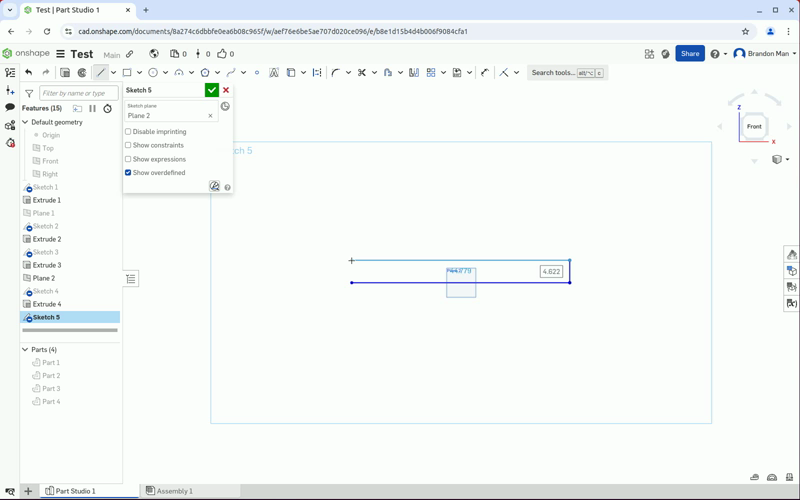
click(351, 260)
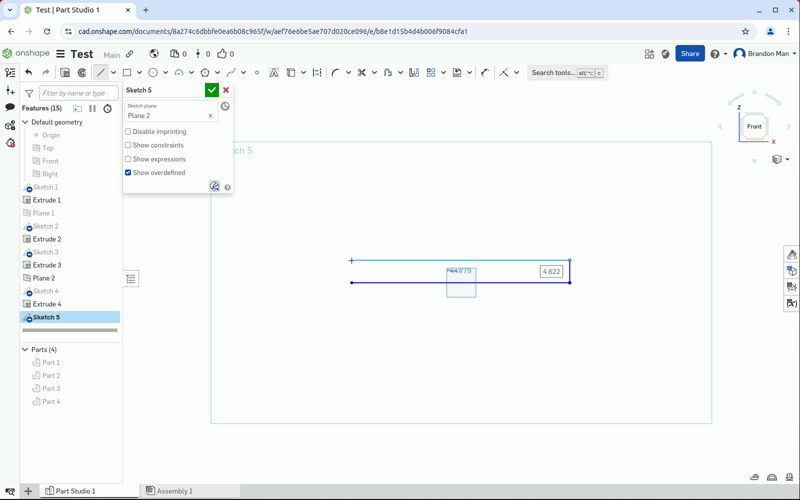
key_up(shift)
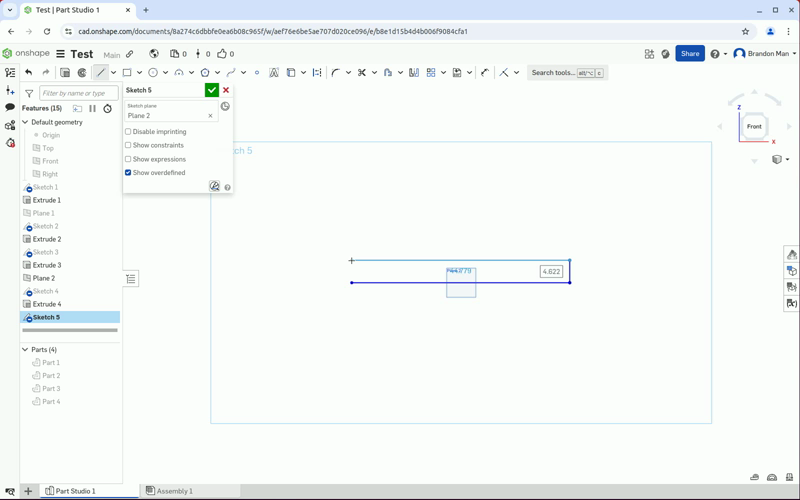
mouse_move(381, 260)
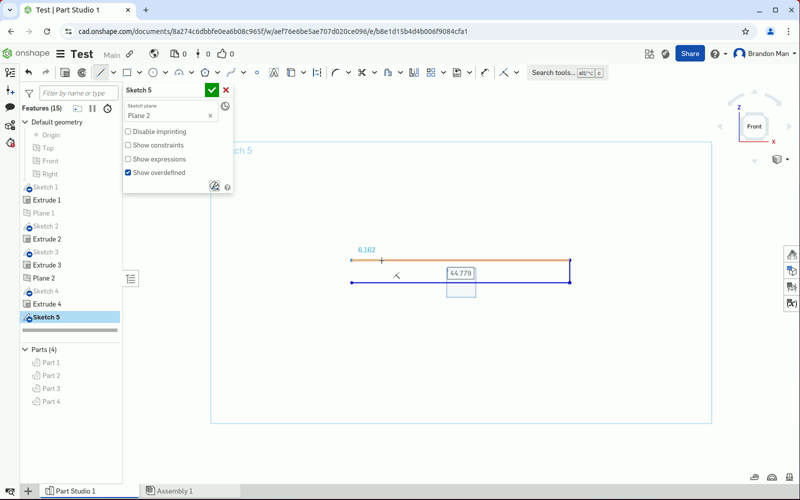
key_down(shift)
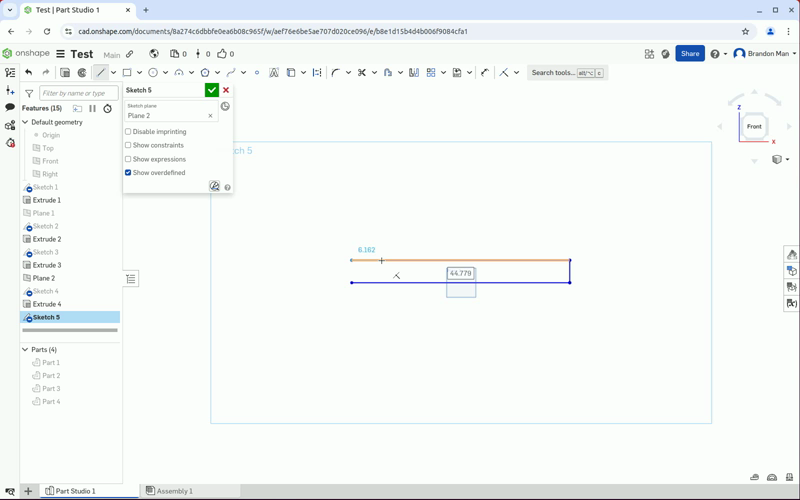
mouse_move(351, 282)
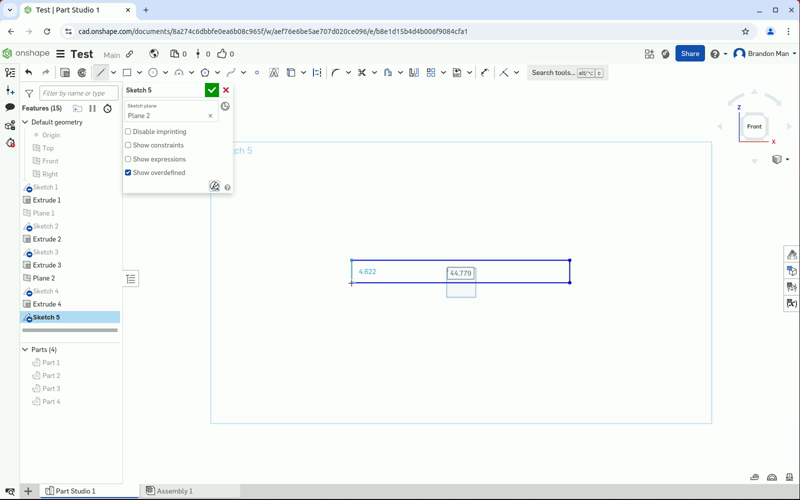
key_up(shift)
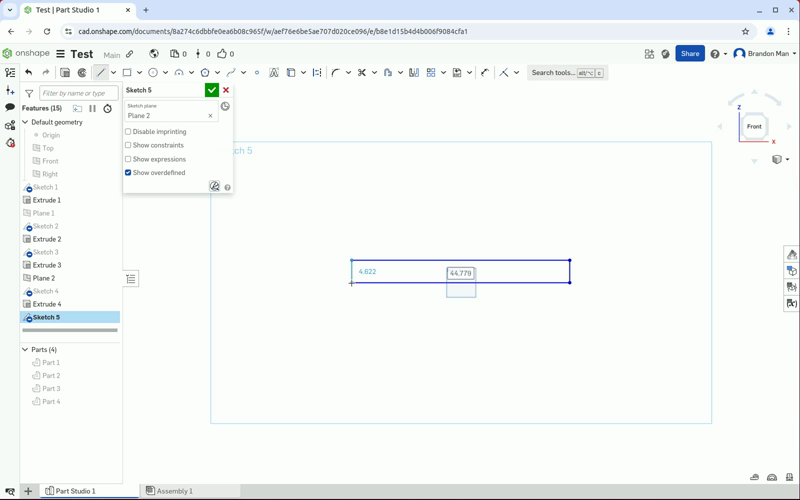
click(351, 282)
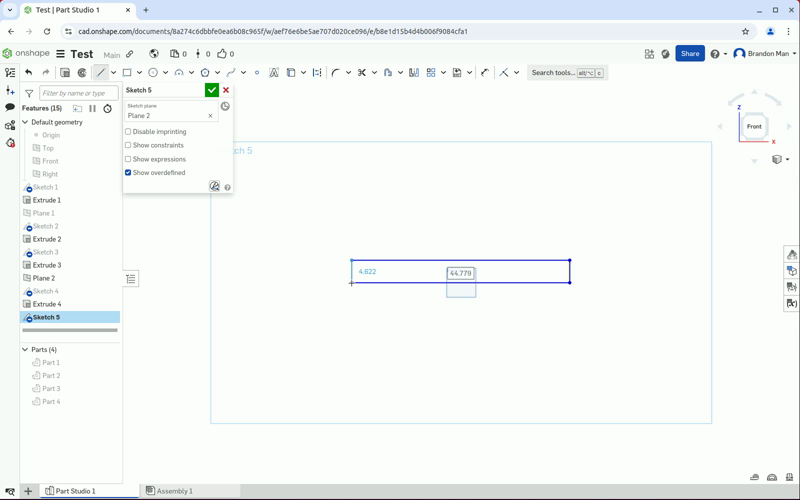
key(esc)
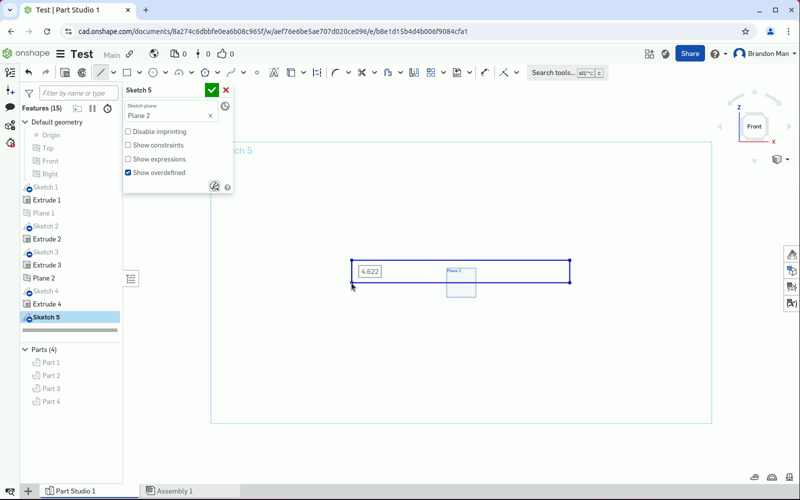
mouse_move(379, 275)
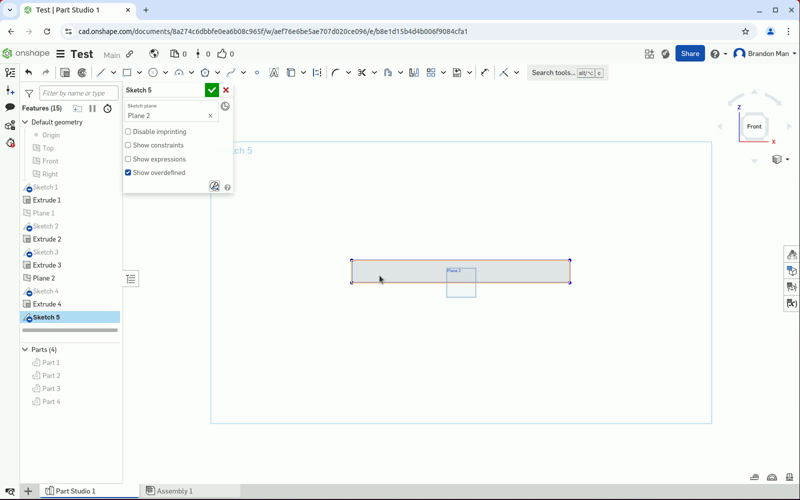
click(379, 275)
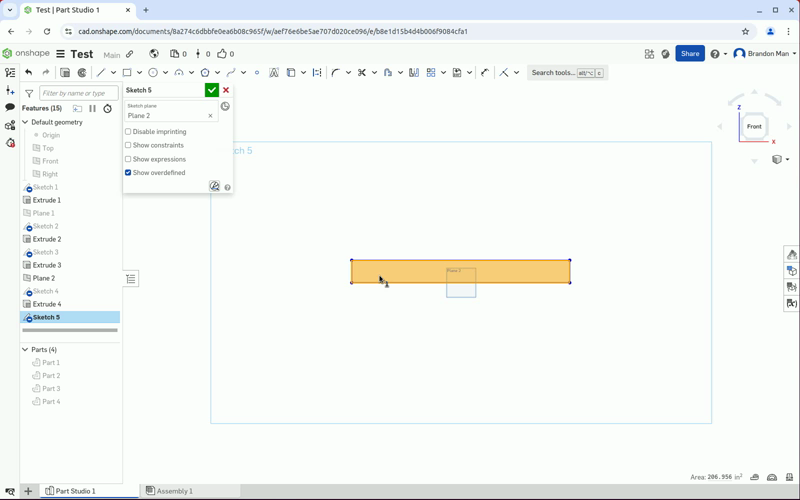
mouse_move(73, 352)
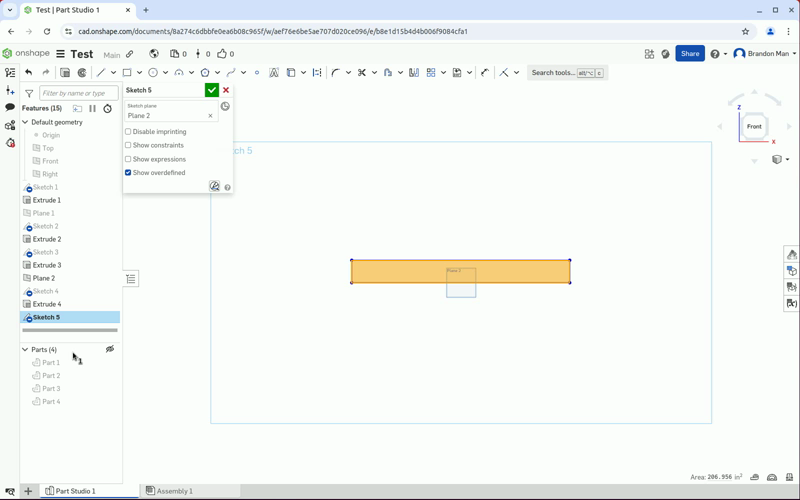
key(shift+y)
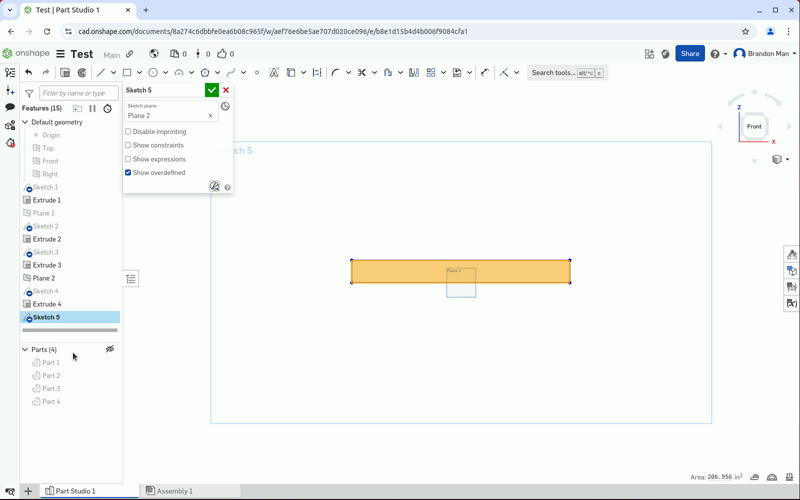
key(shift+e)
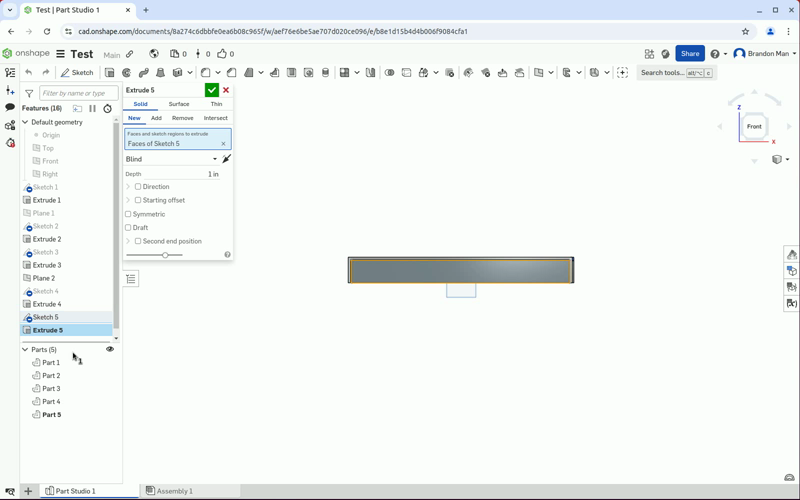
mouse_move(143, 106)
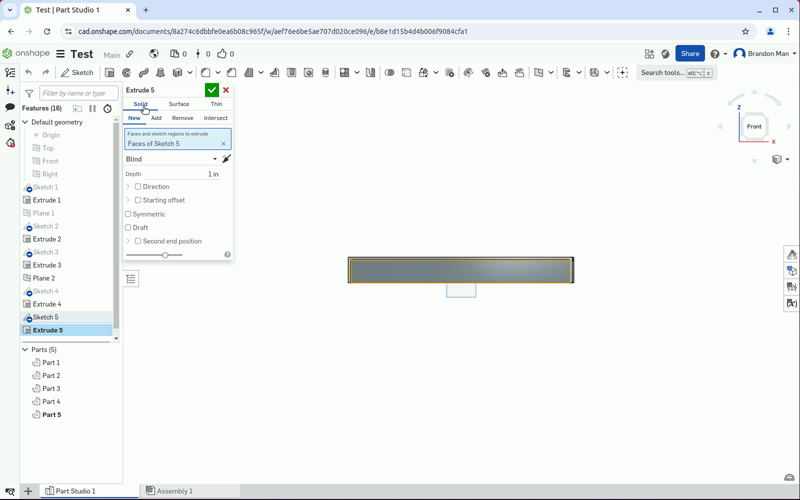
click(143, 106)
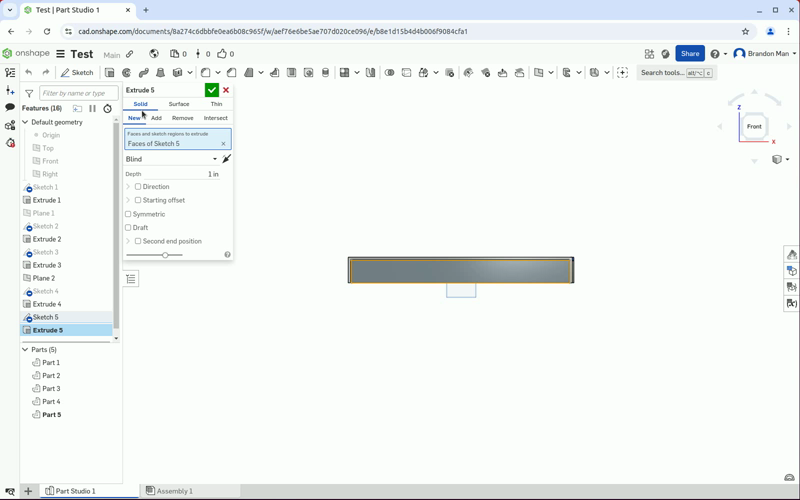
mouse_move(137, 120)
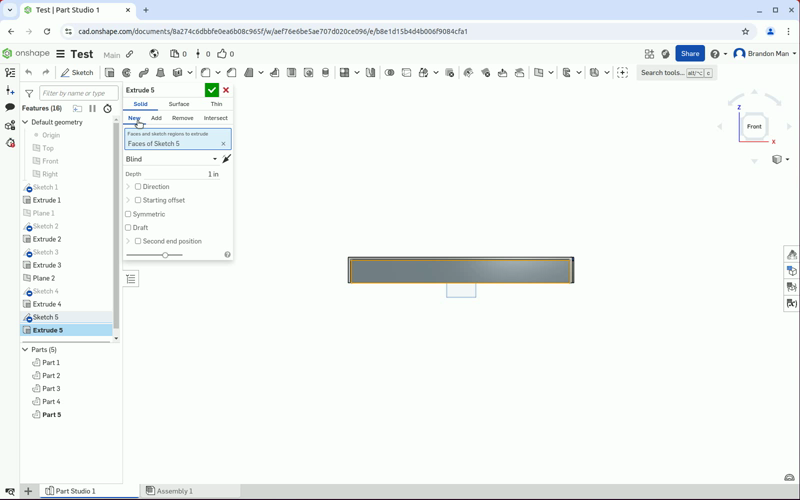
click(137, 120)
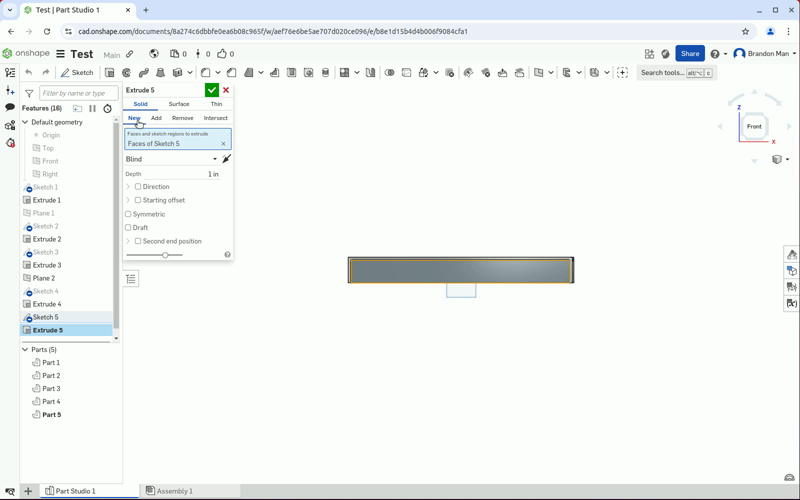
key(tab, 4)
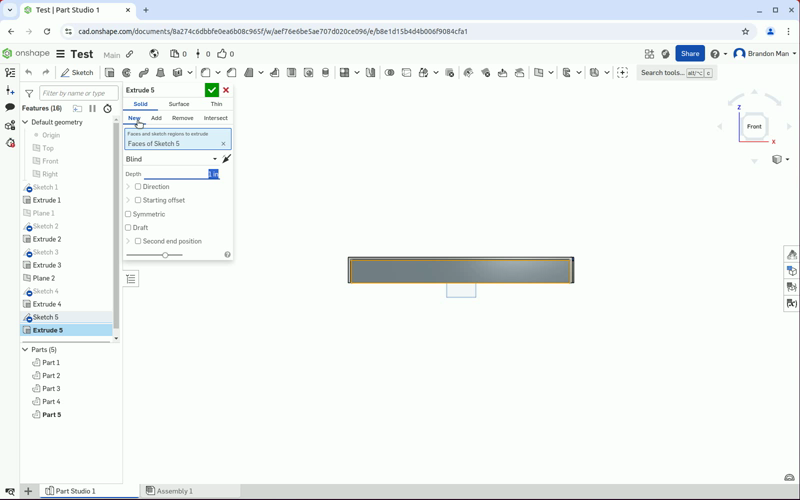
text(0.722)
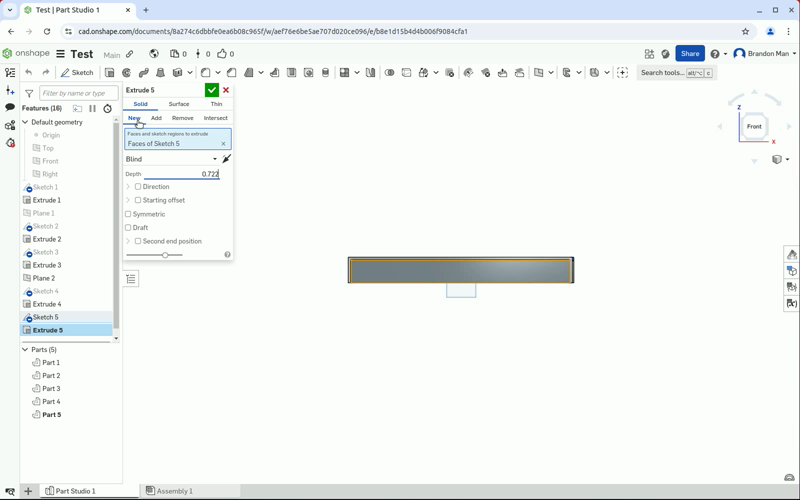
key(enter)
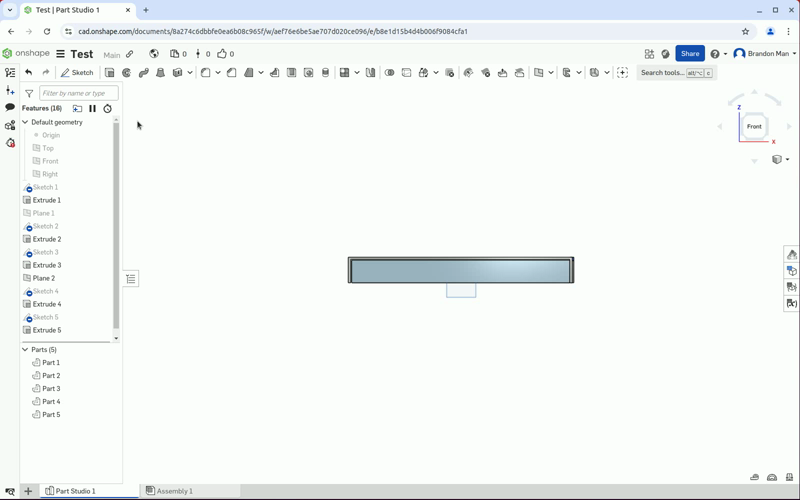
key(shift+h)
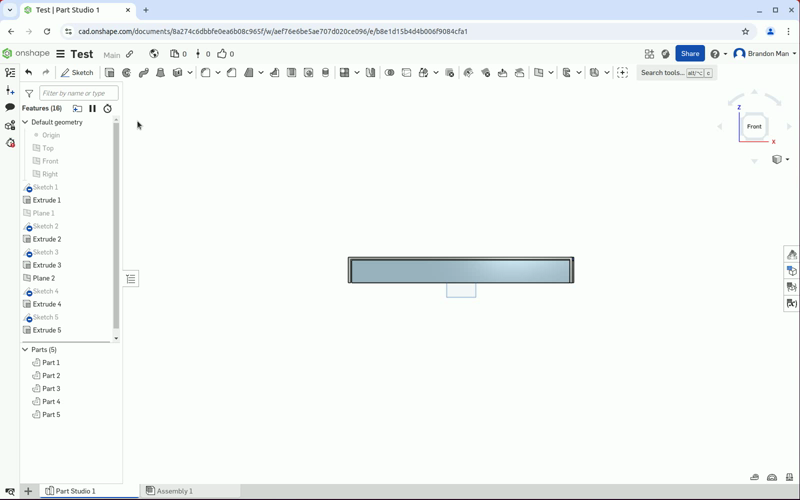
key(shift+h)
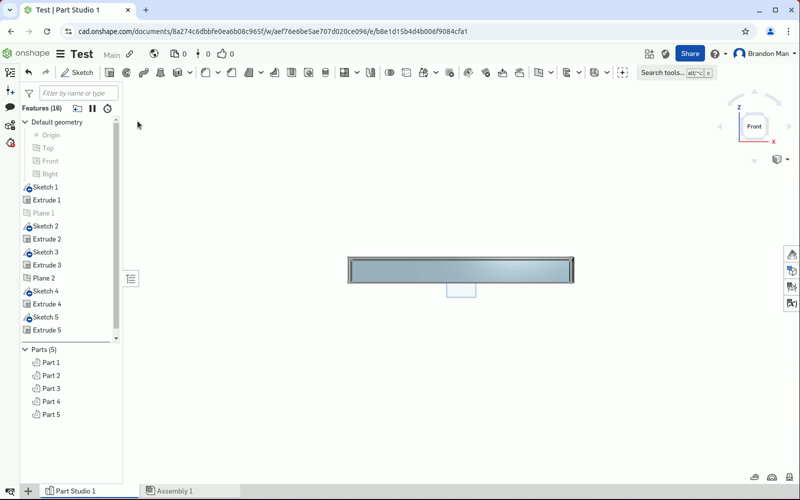
key(shift+7)
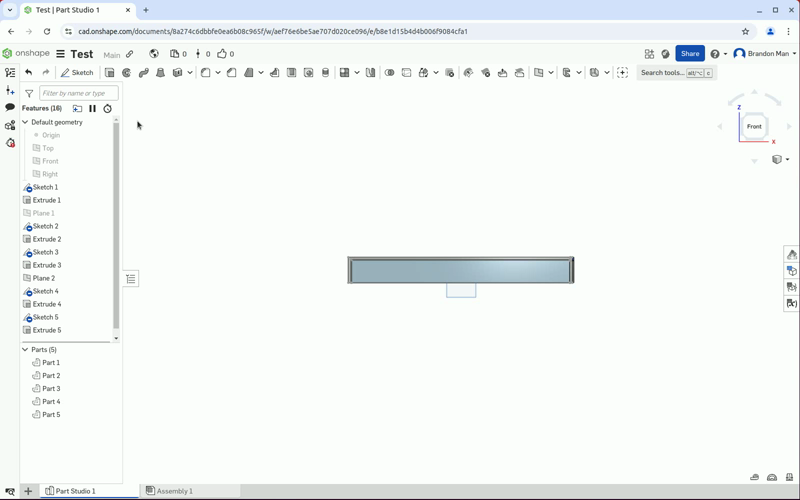
key(left, 2)
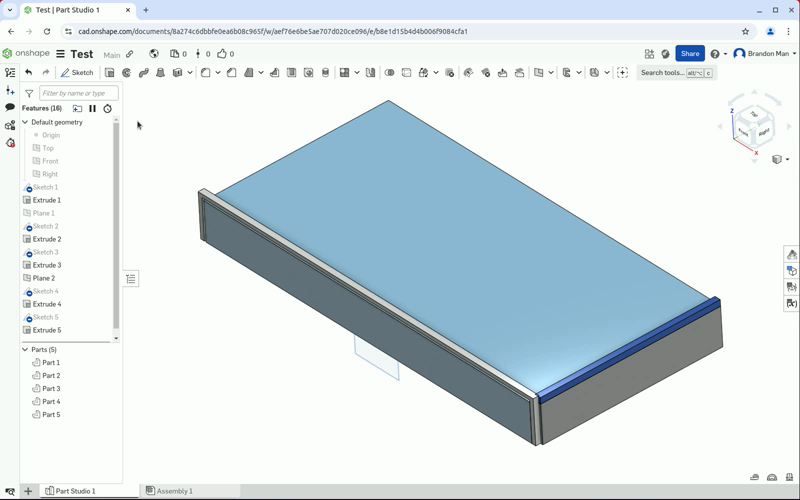
key(down, 2)
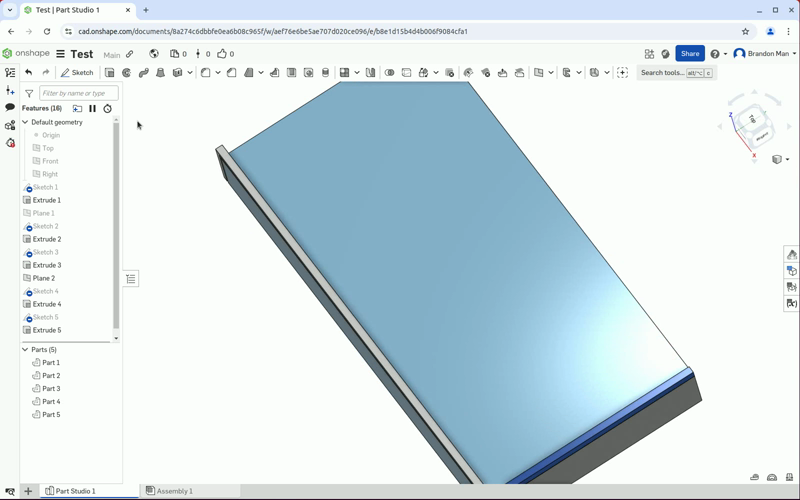
key(up, 2)
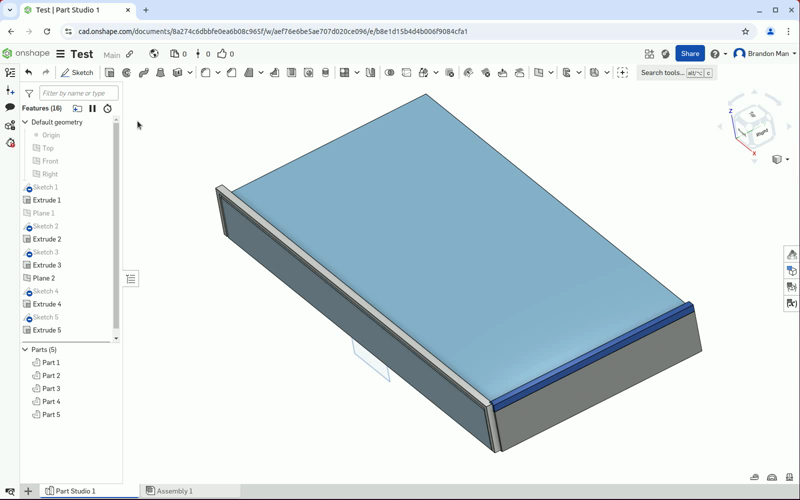
key(right, 2)
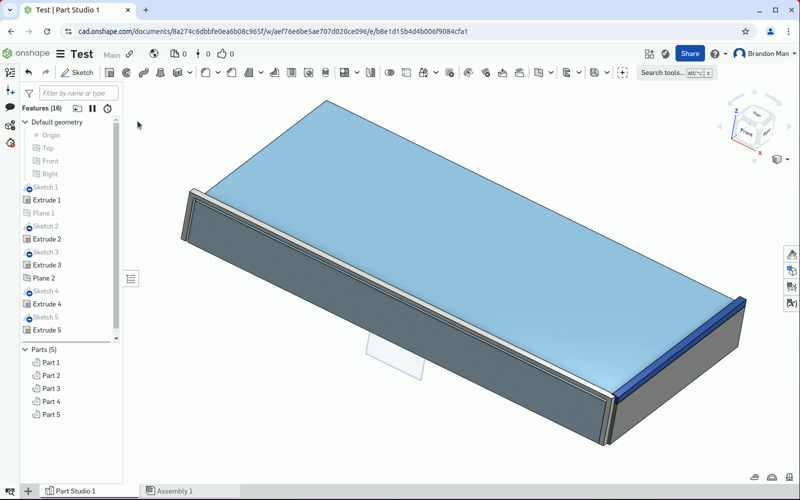
mouse_move(69, 189)
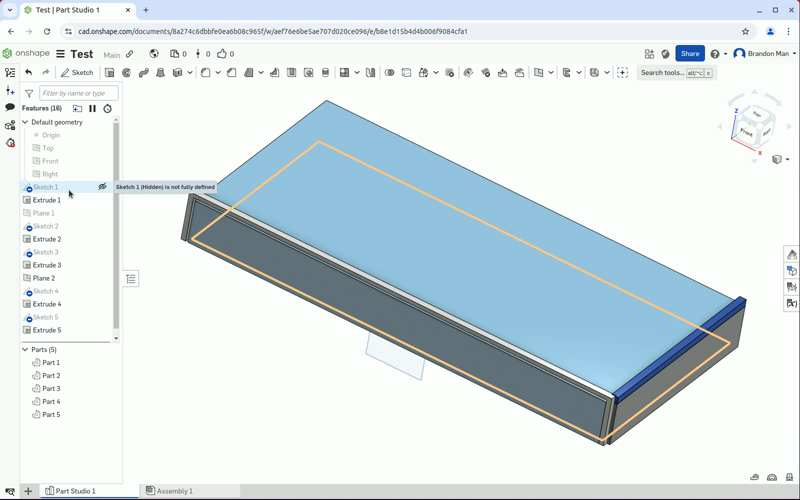
click(69, 189)